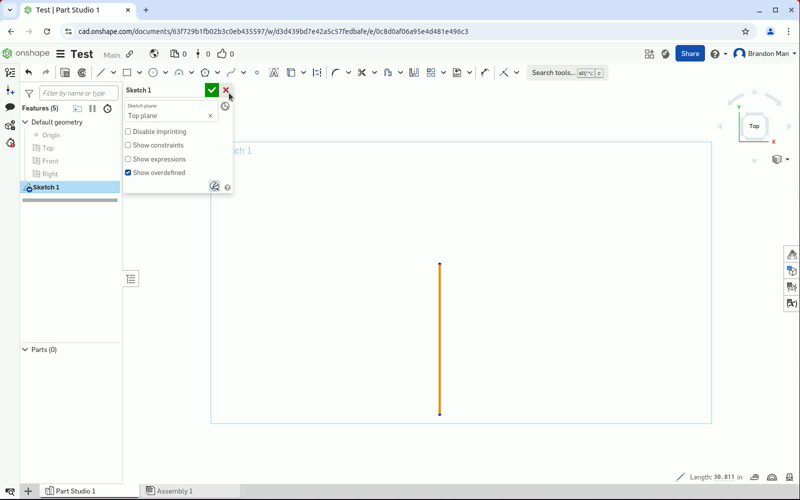
key(shift+h)
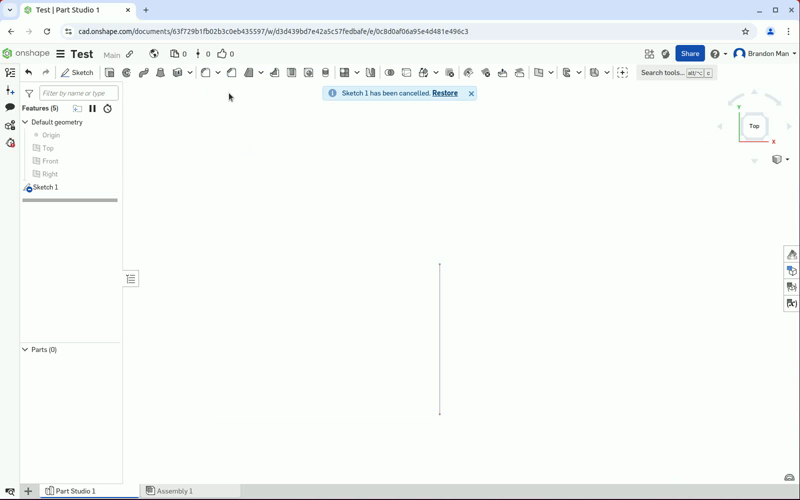
key(shift+s)
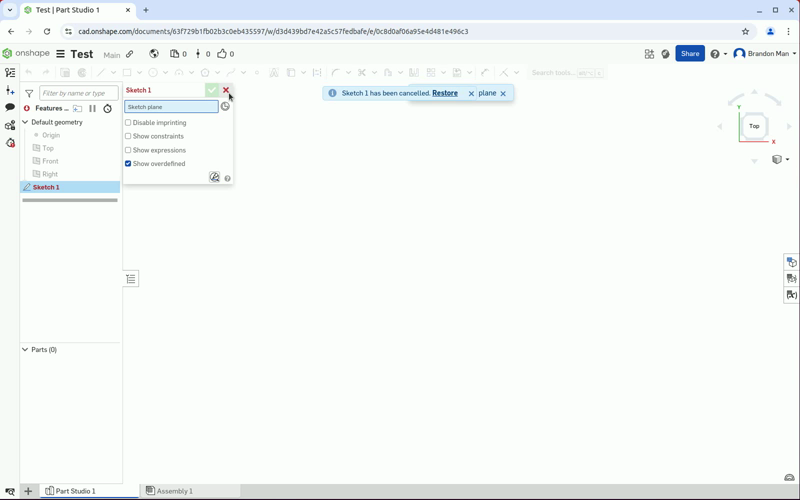
mouse_move(73, 150)
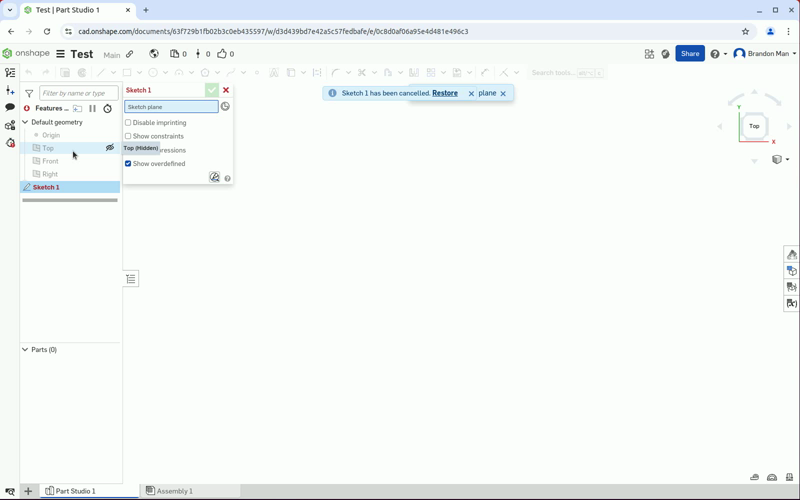
click(73, 150)
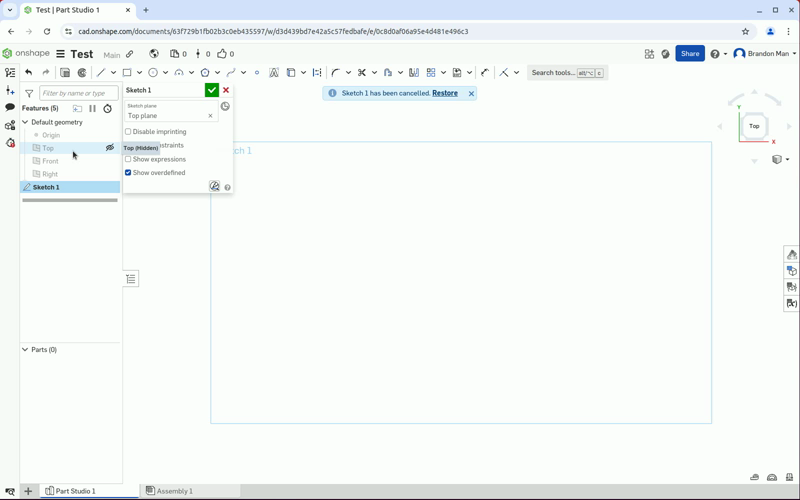
mouse_move(73, 352)
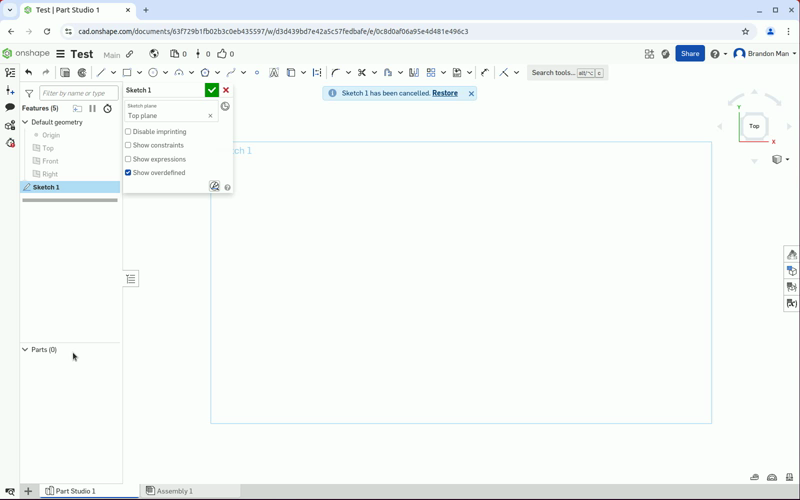
key(y)
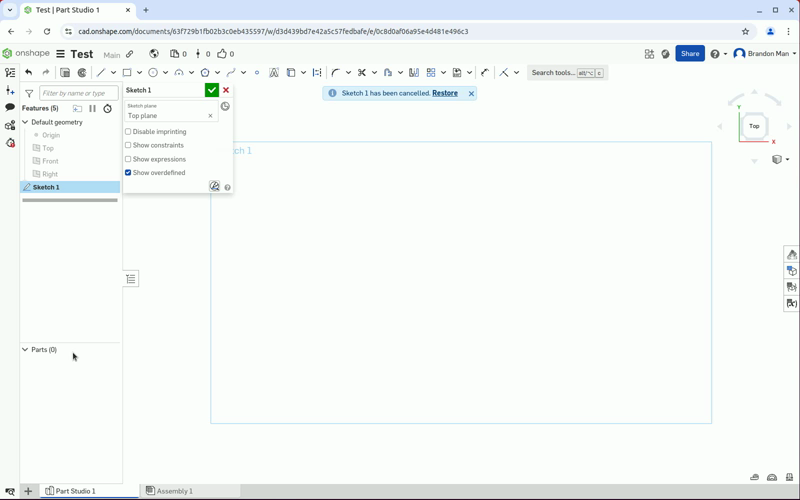
key(l)
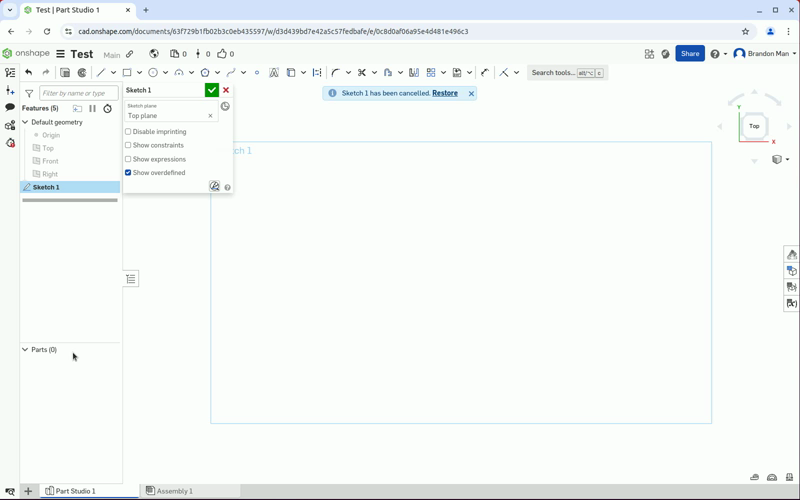
key_down(shift)
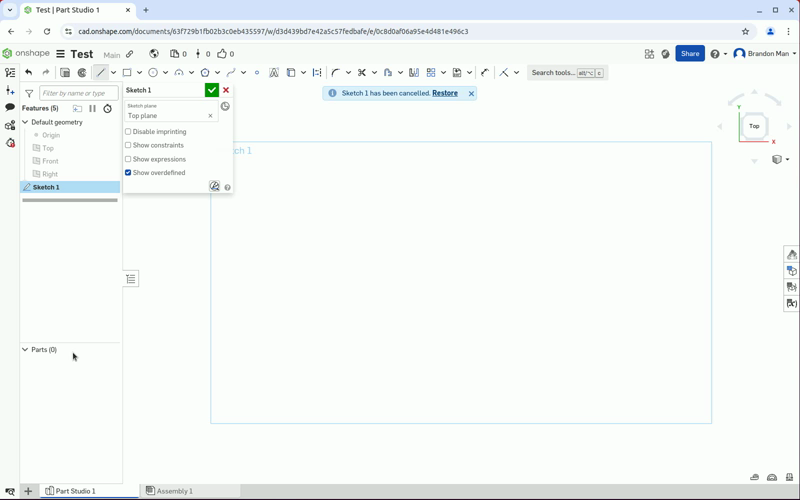
mouse_move(460, 282)
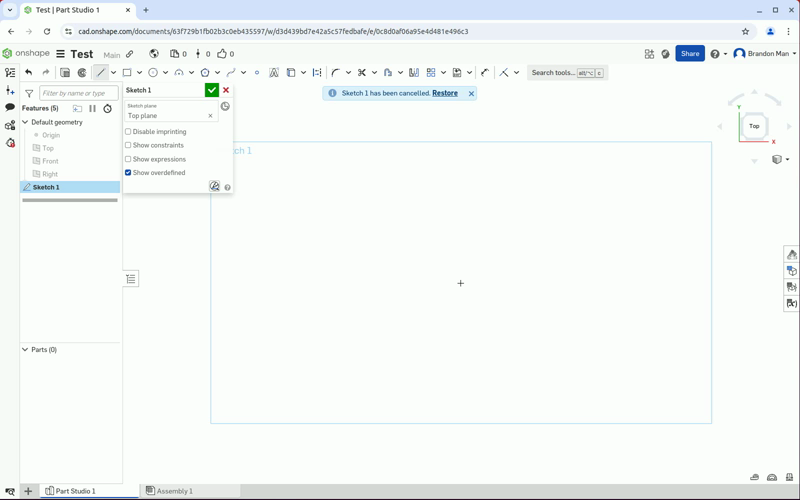
click(460, 282)
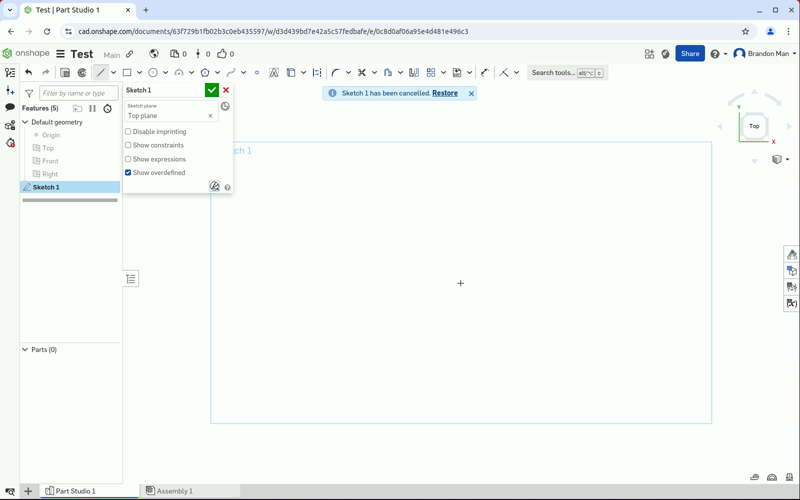
key_up(shift)
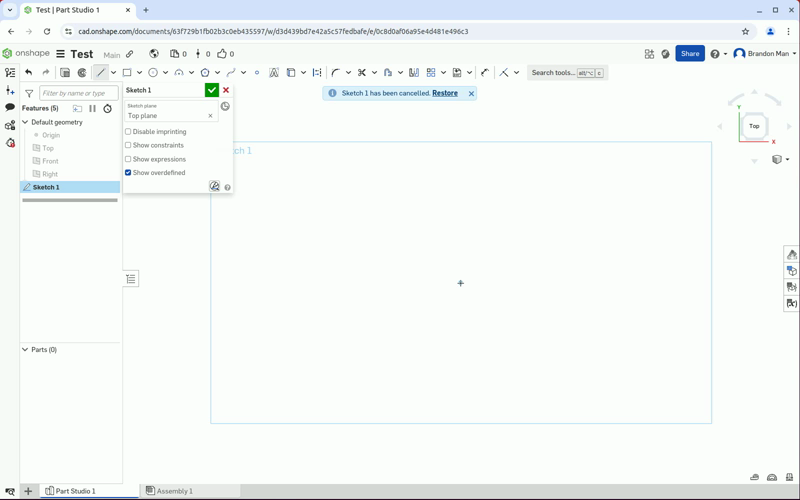
key_down(shift)
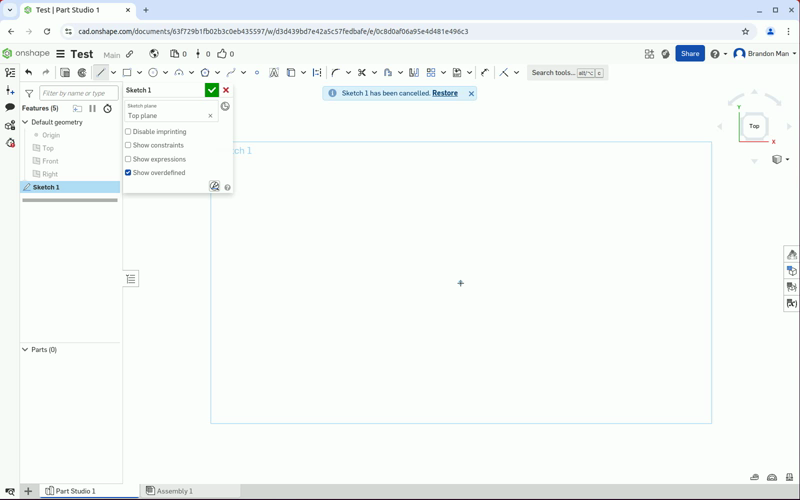
mouse_move(573, 282)
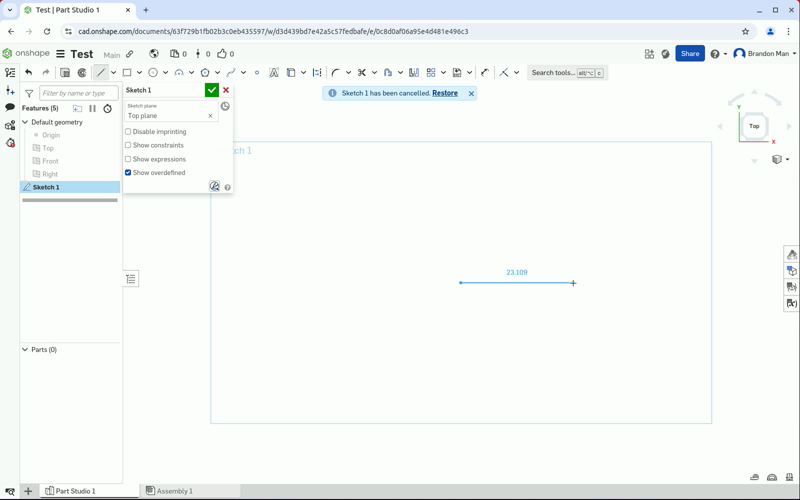
click(573, 282)
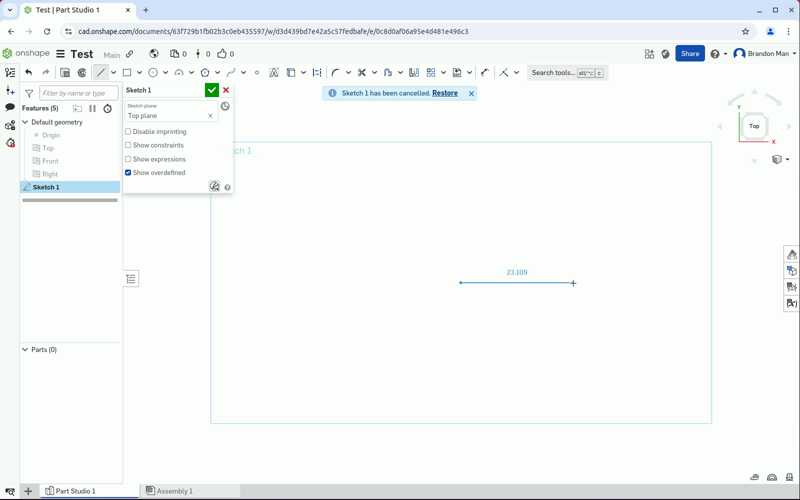
key_up(shift)
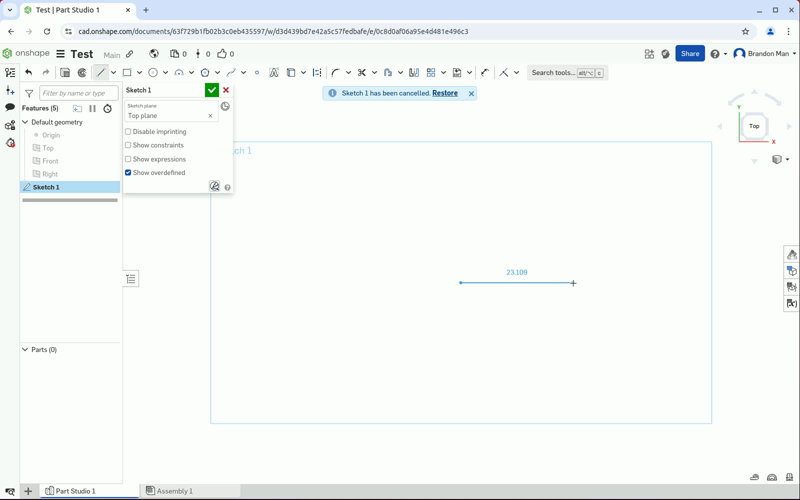
key_down(shift)
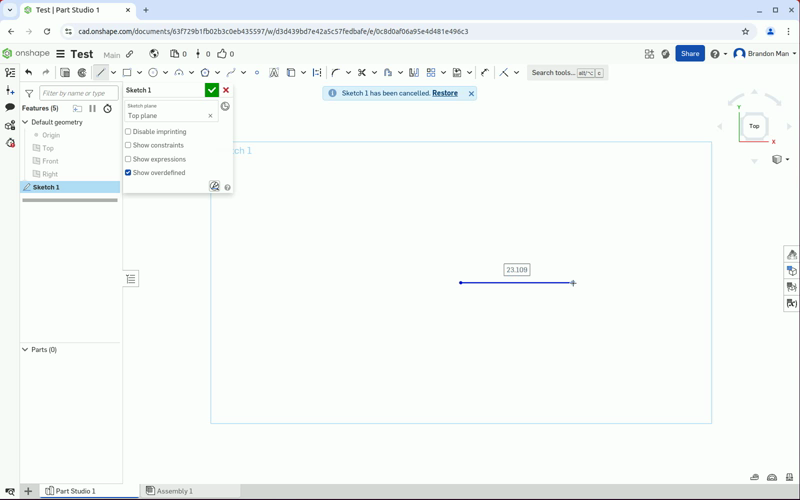
mouse_move(573, 170)
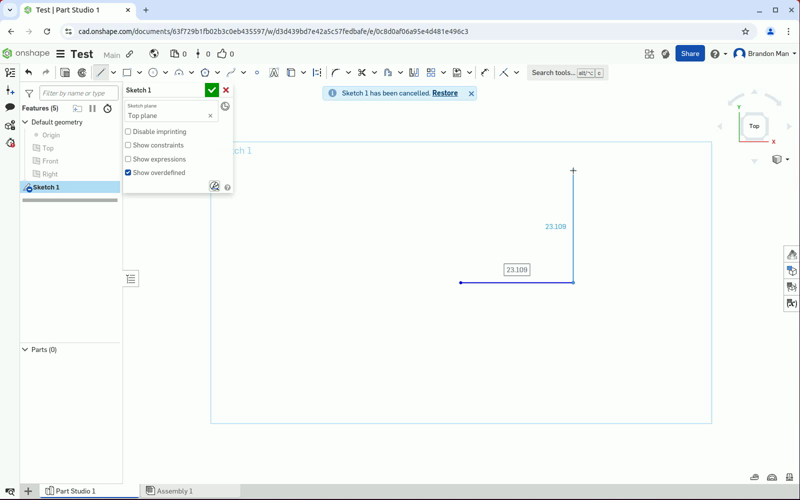
click(573, 170)
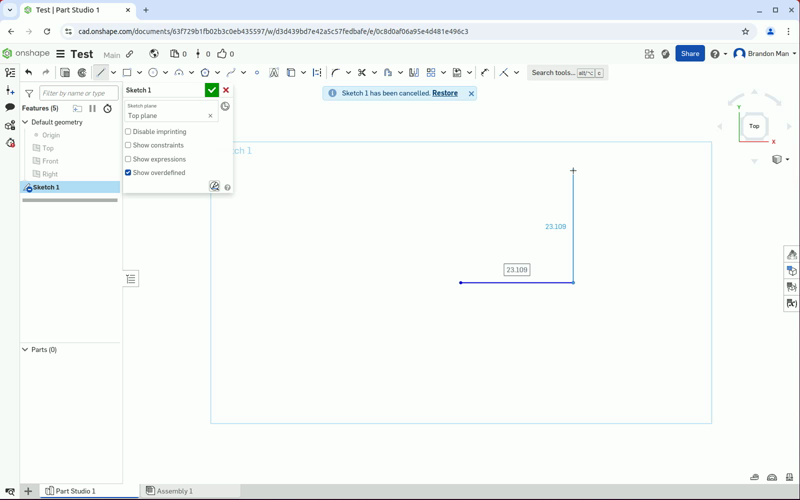
key_up(shift)
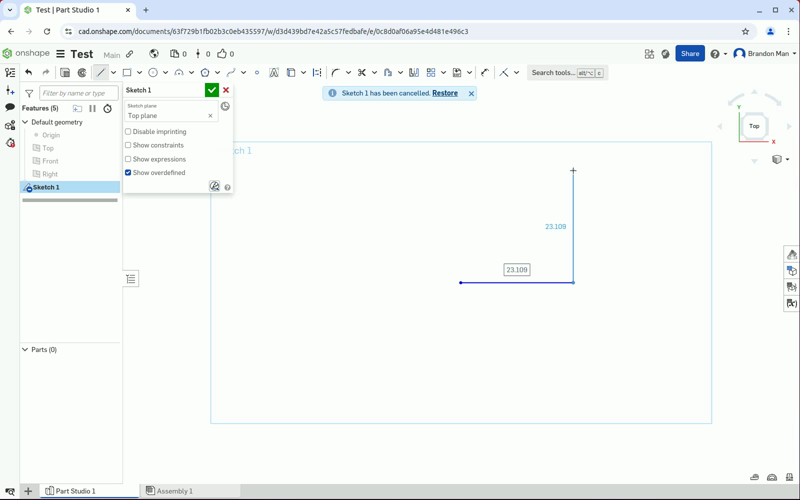
key_down(shift)
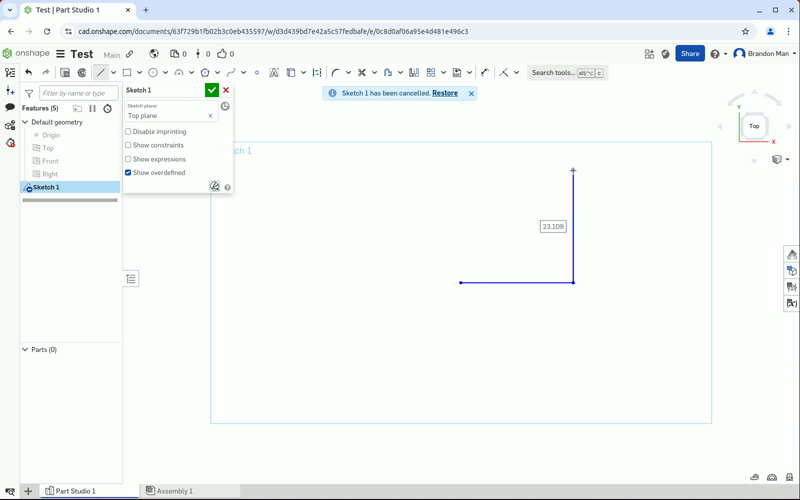
mouse_move(460, 170)
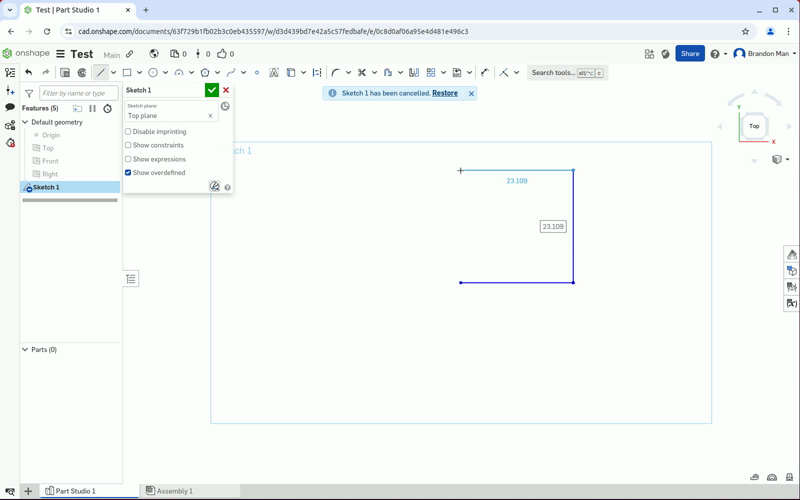
click(460, 170)
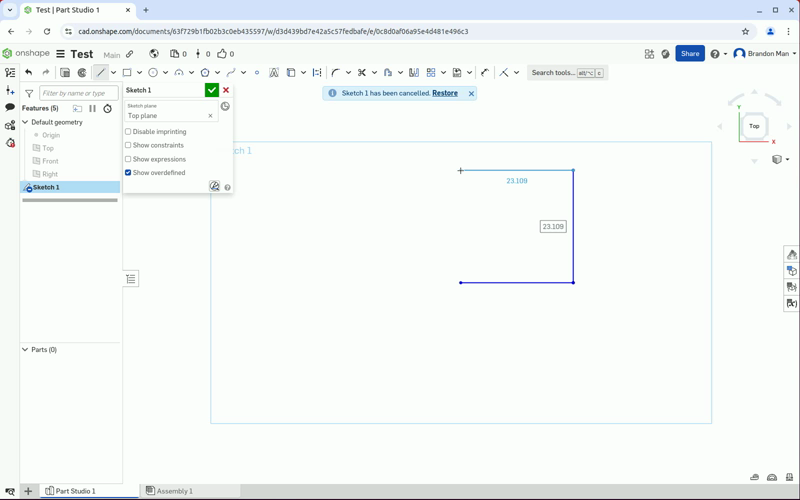
key_up(shift)
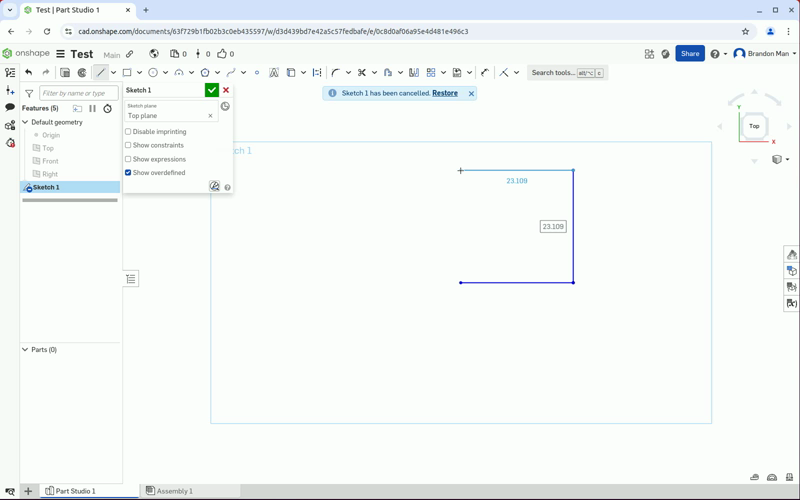
key_down(shift)
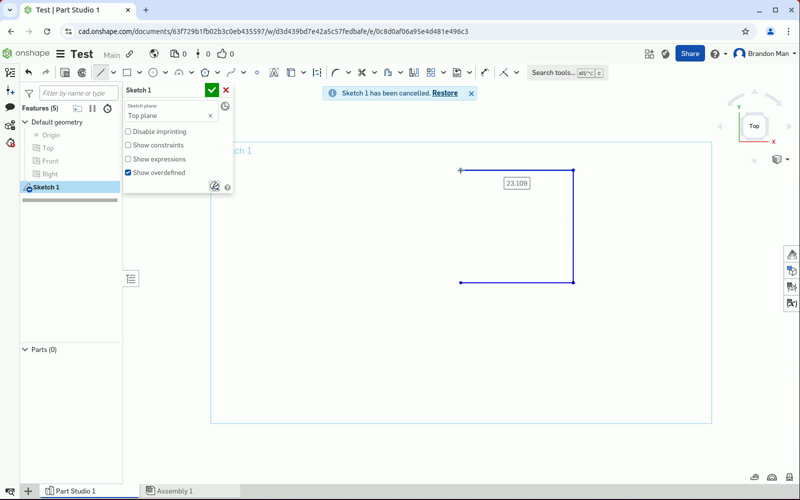
mouse_move(460, 282)
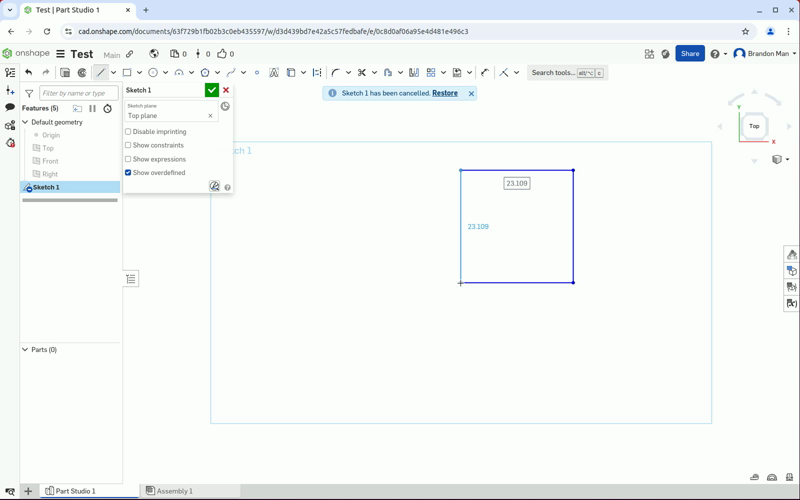
key_up(shift)
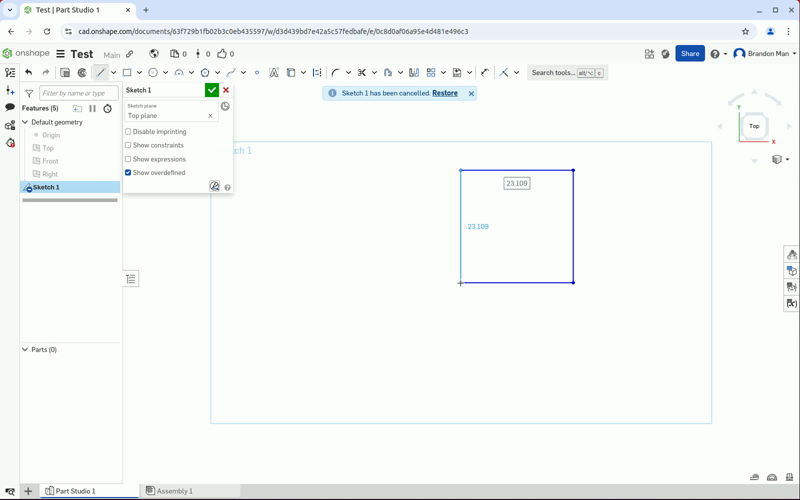
click(460, 282)
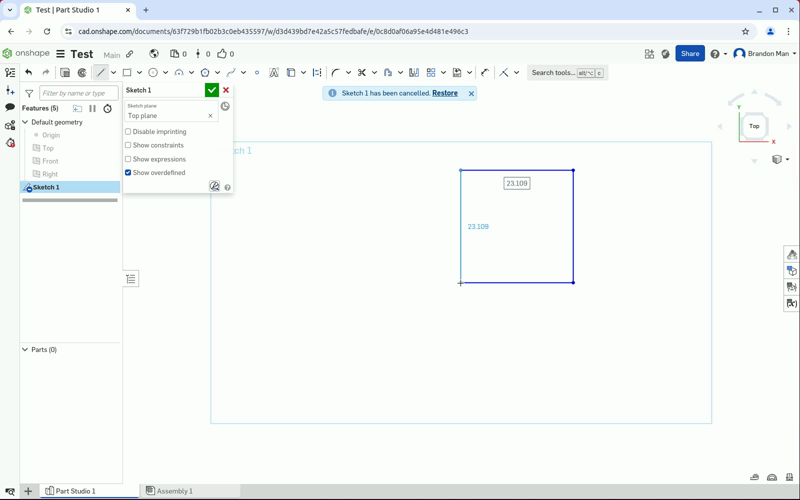
key(esc)
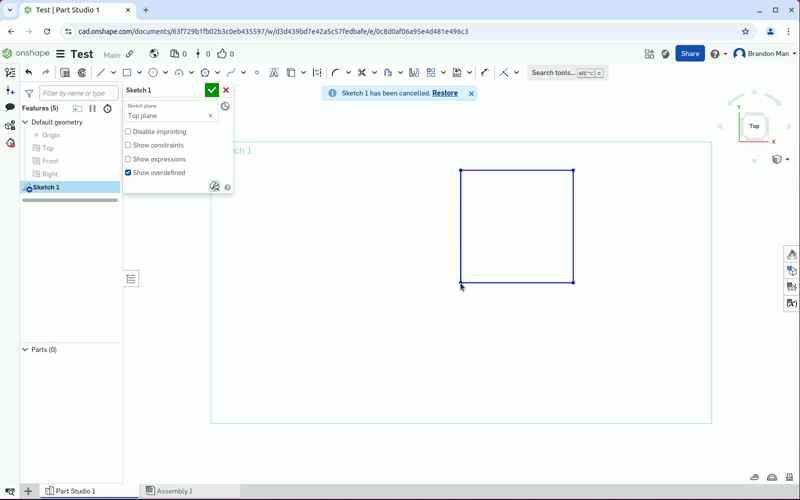
mouse_move(534, 184)
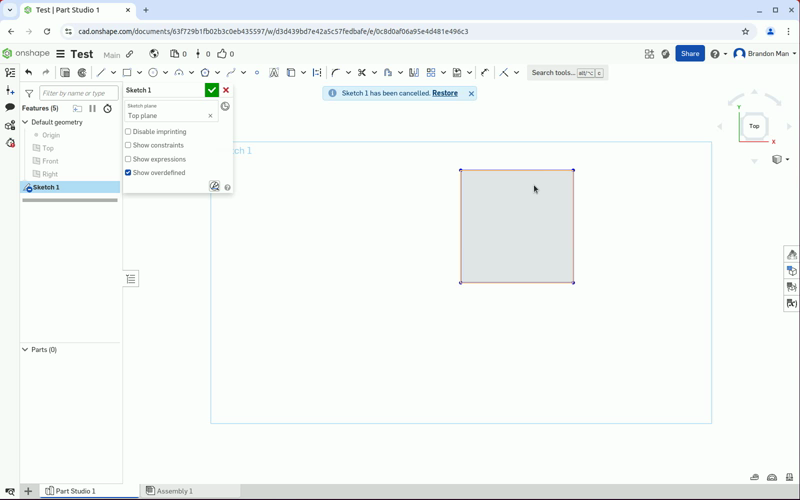
click(534, 184)
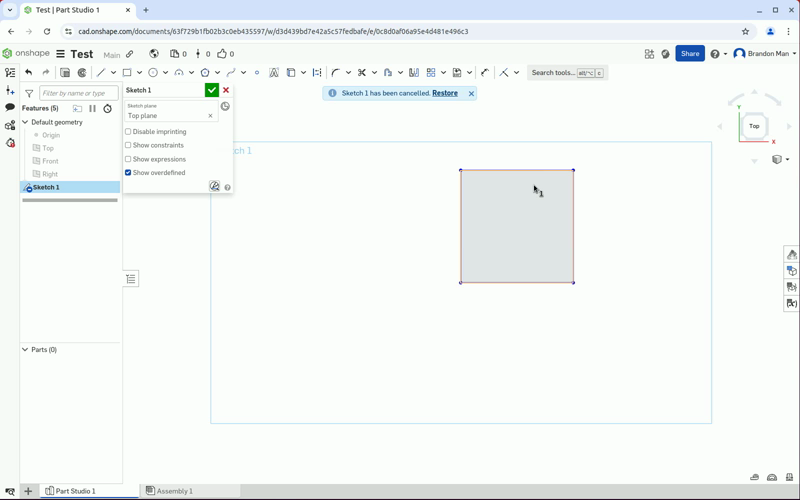
mouse_move(73, 352)
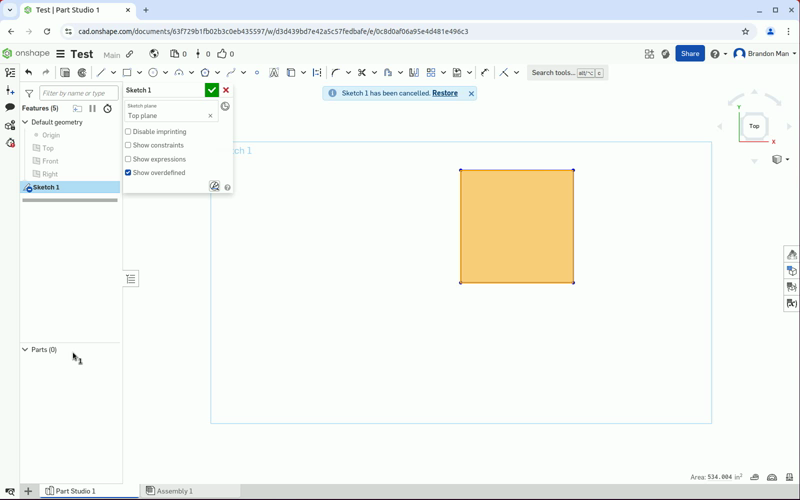
key(shift+y)
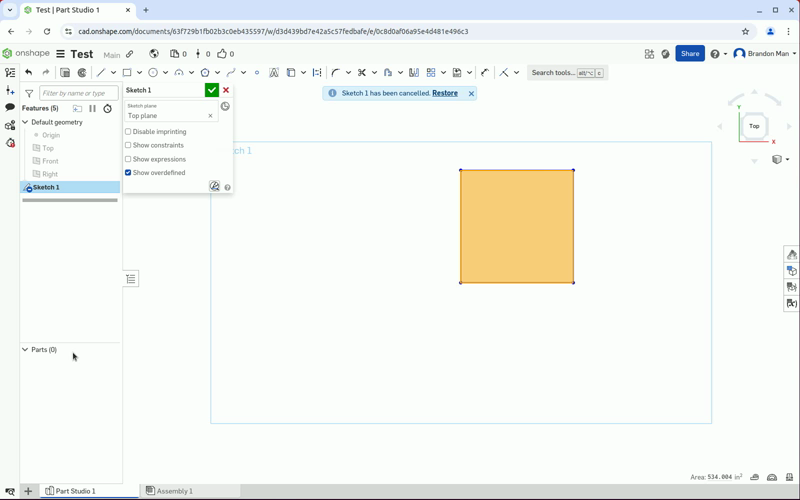
key(shift+e)
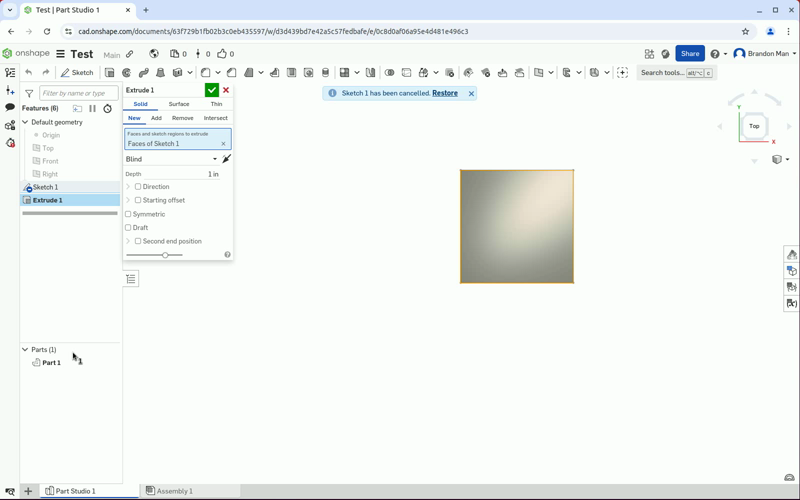
mouse_move(143, 106)
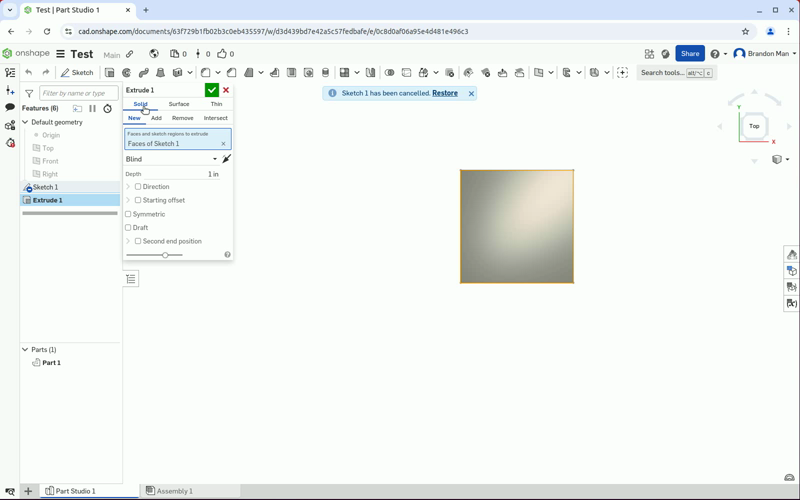
click(143, 106)
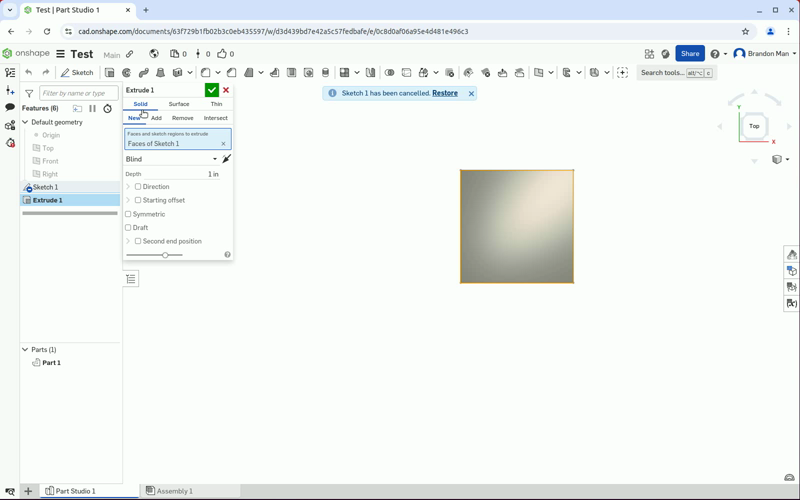
mouse_move(137, 120)
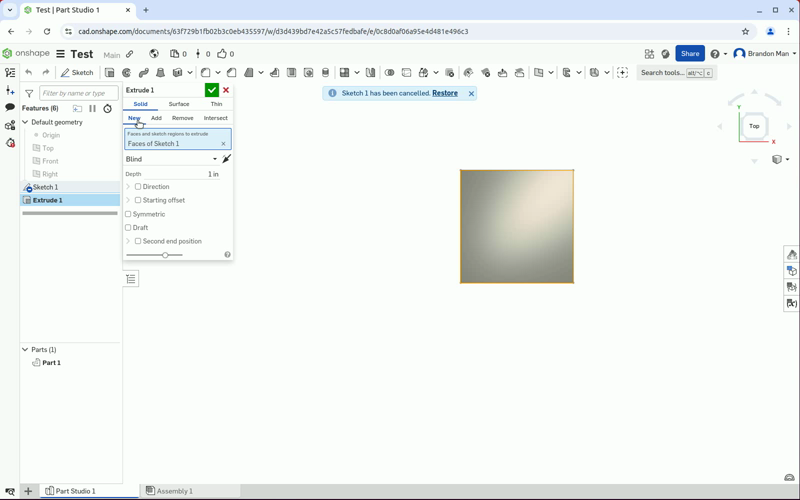
click(137, 120)
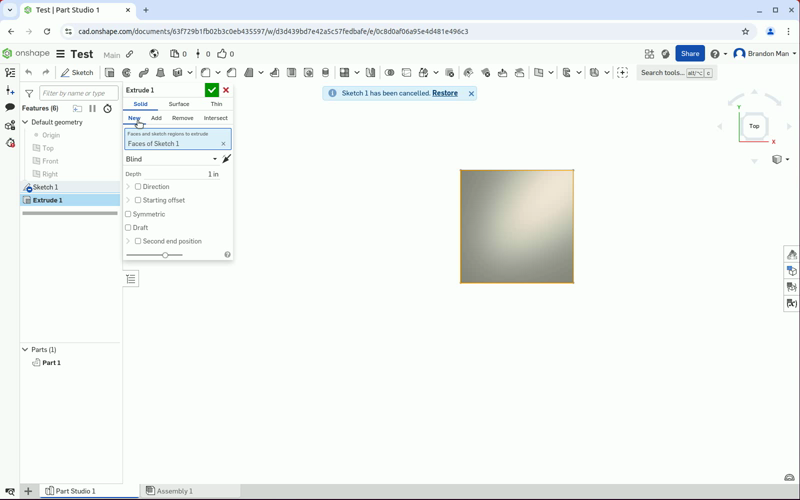
key(tab, 4)
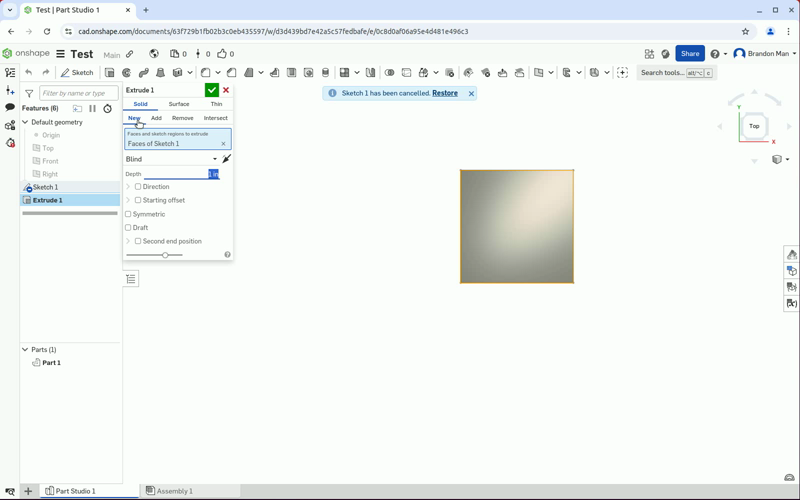
text(0.963)
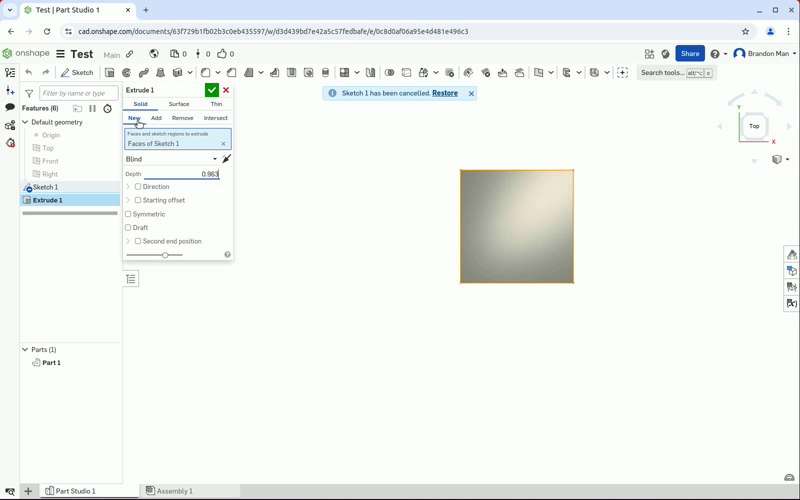
key(enter)
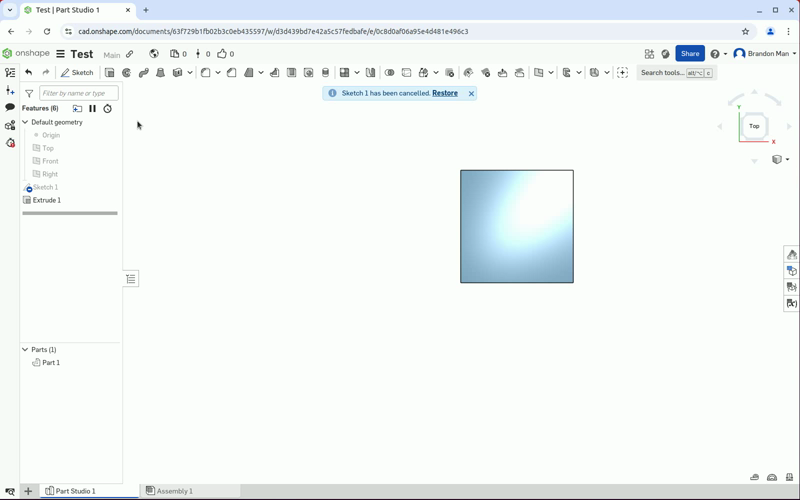
key(shift+h)
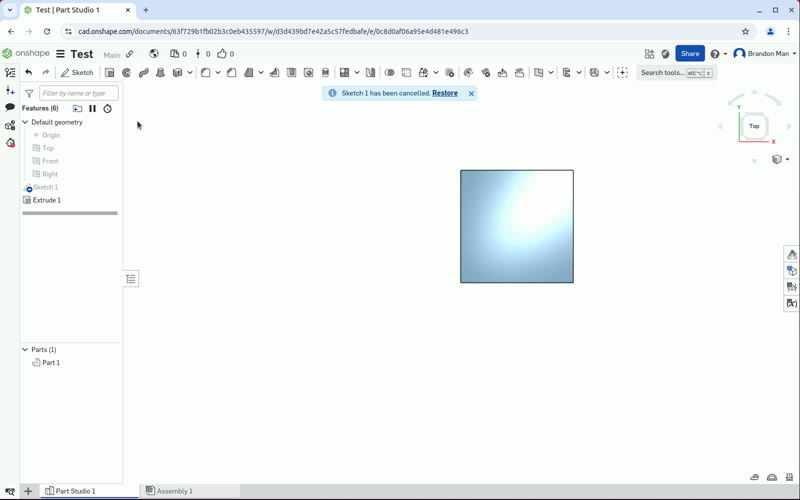
key(shift+h)
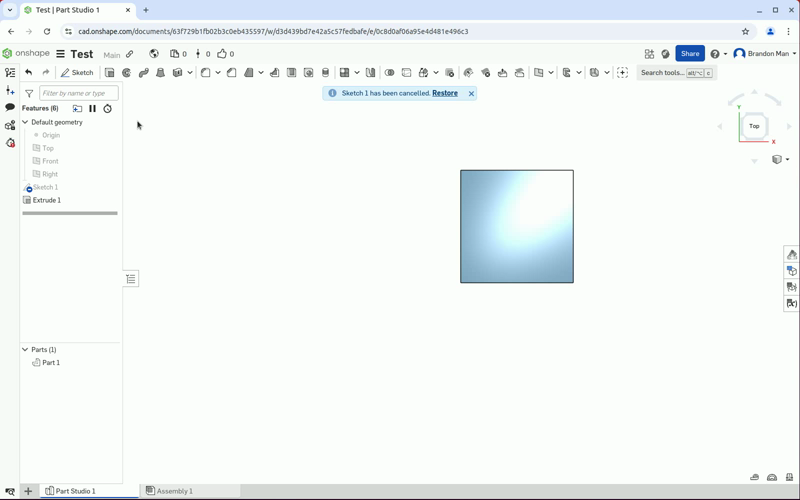
mouse_move(73, 189)
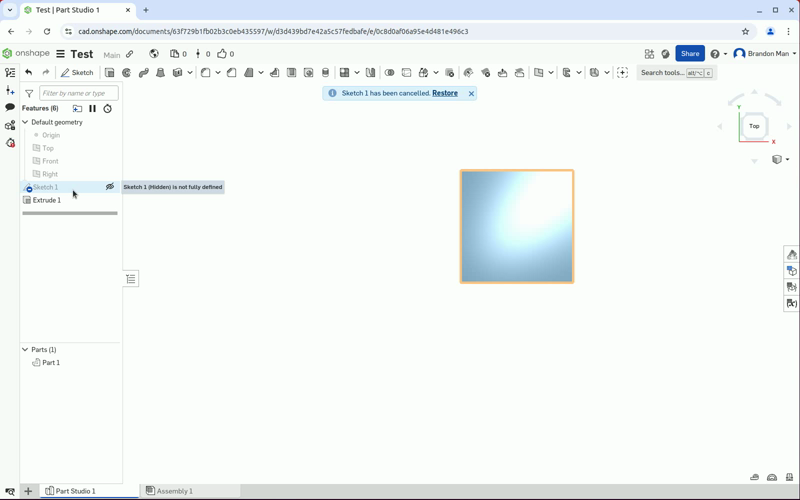
click(73, 189)
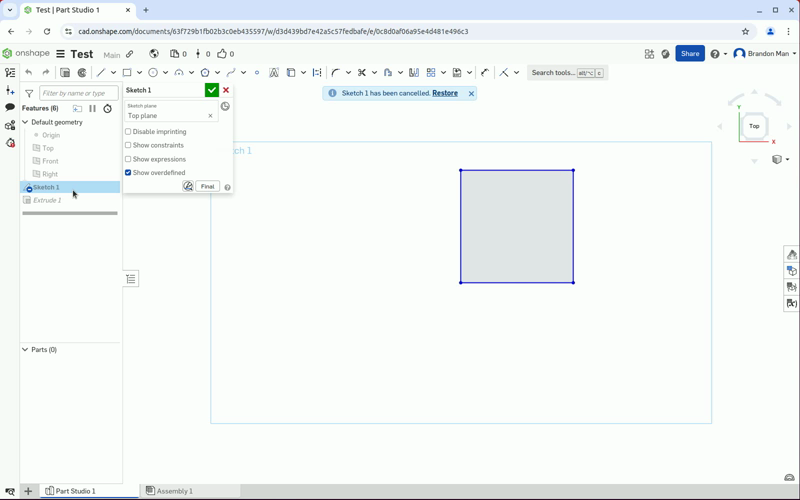
mouse_move(229, 92)
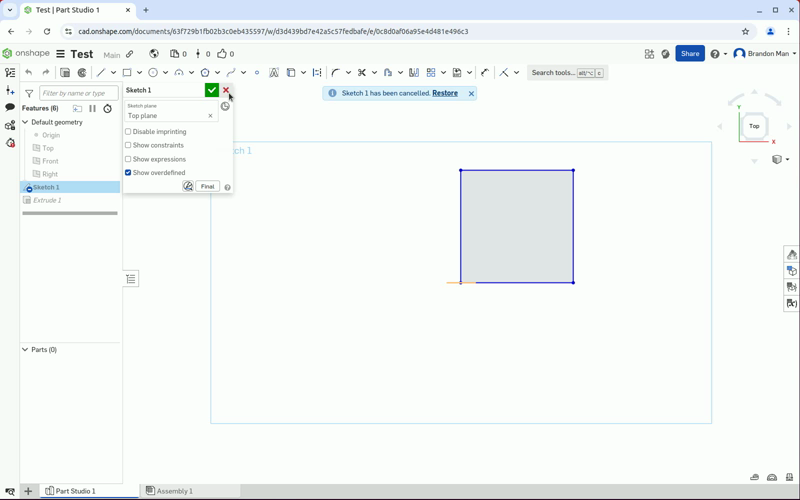
click(229, 92)
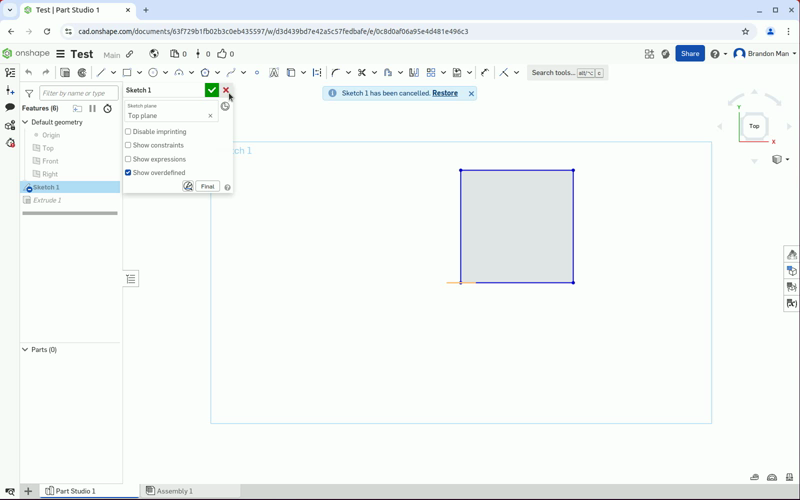
key(shift+s)
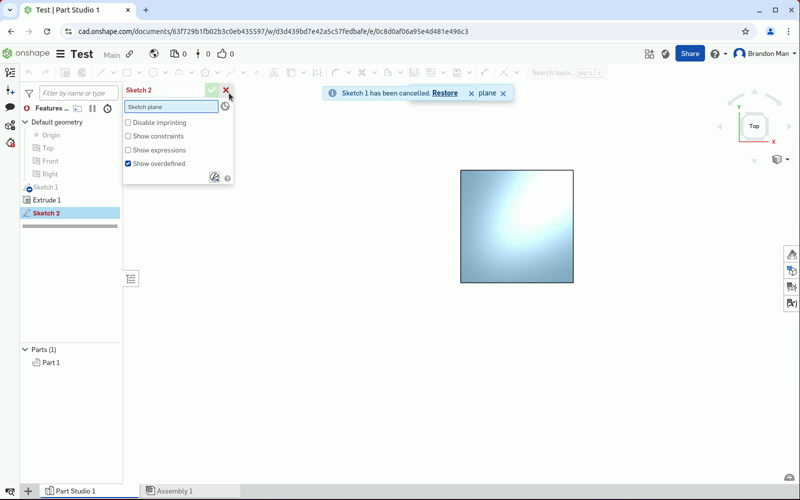
mouse_move(73, 150)
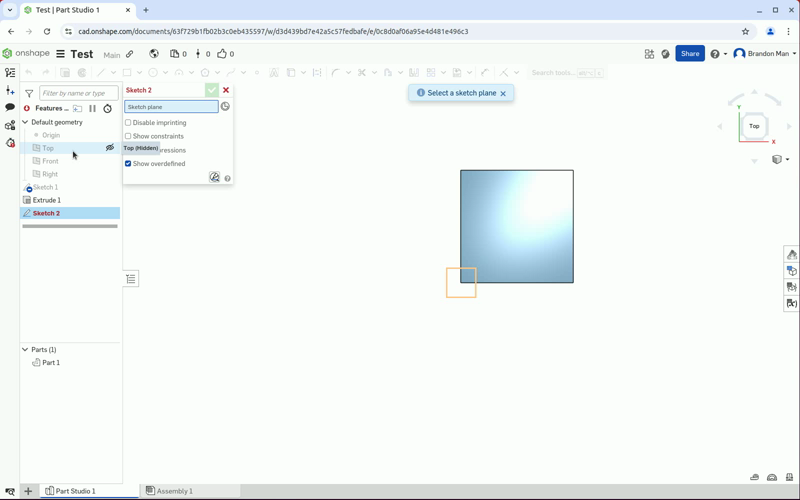
click(73, 150)
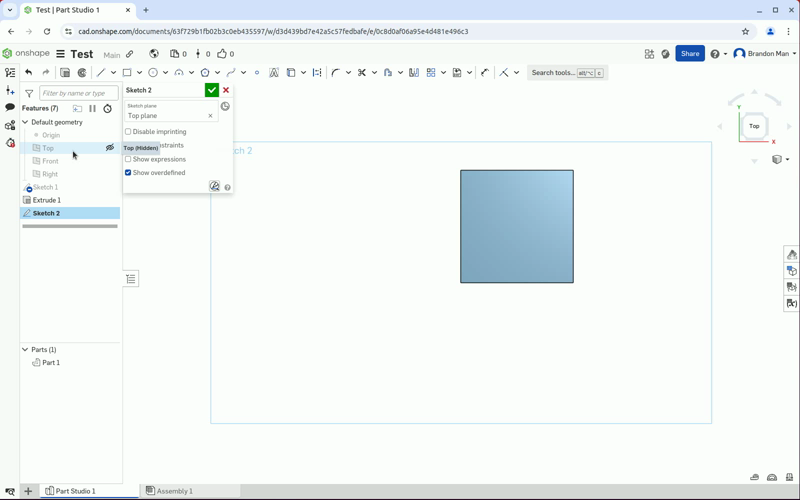
mouse_move(73, 352)
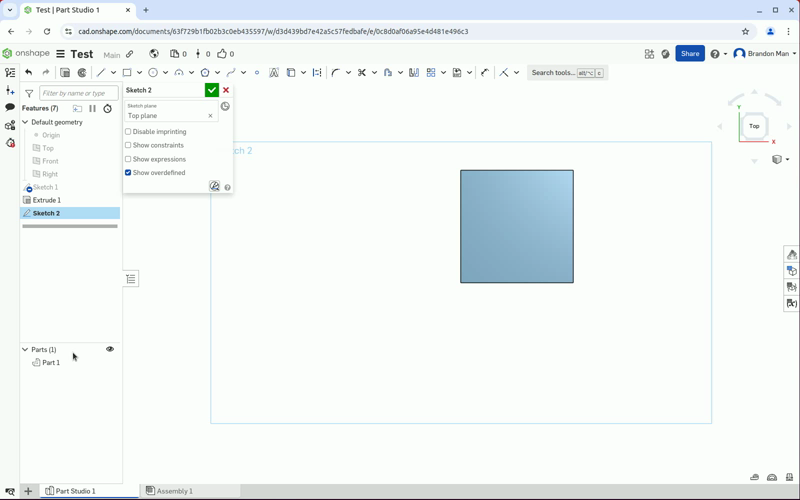
key(y)
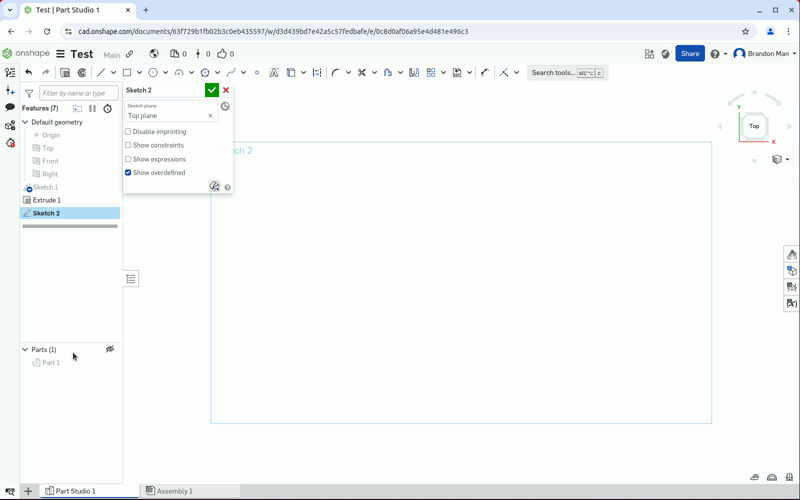
key(l)
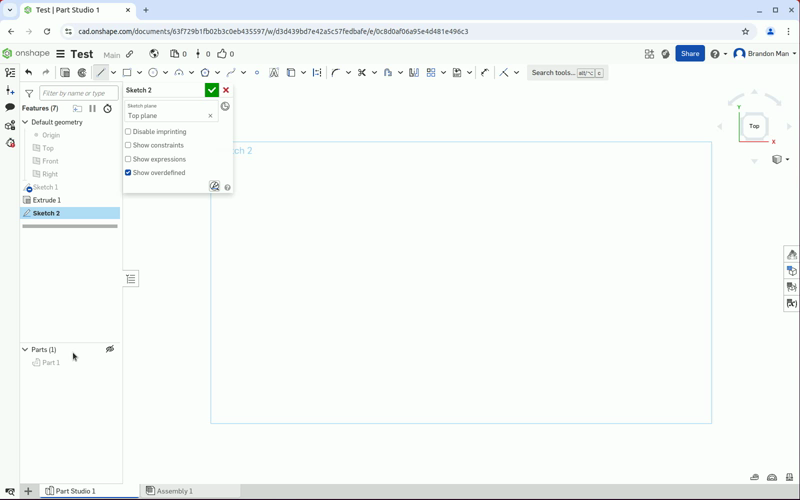
key_down(shift)
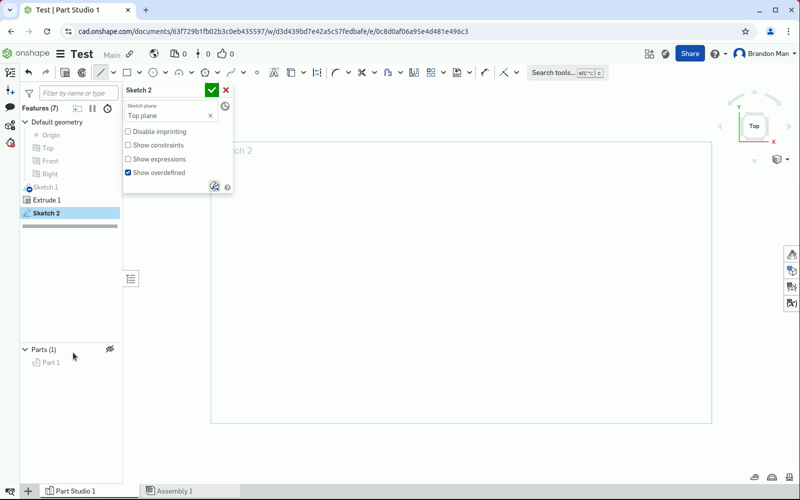
mouse_move(460, 282)
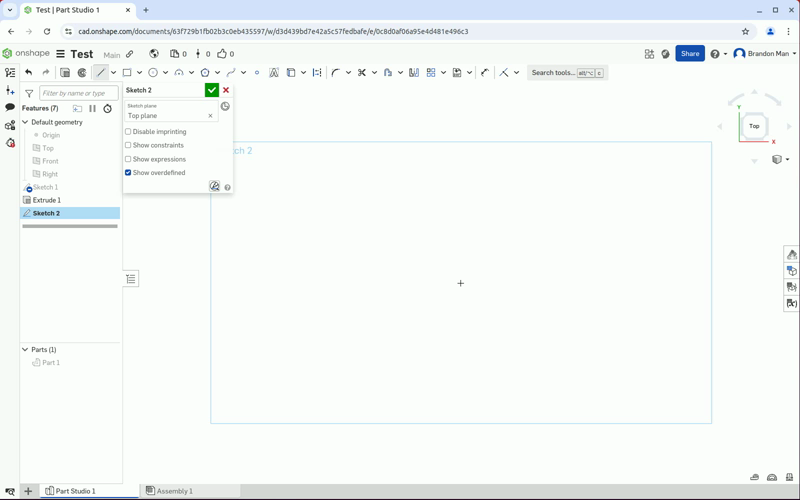
click(460, 282)
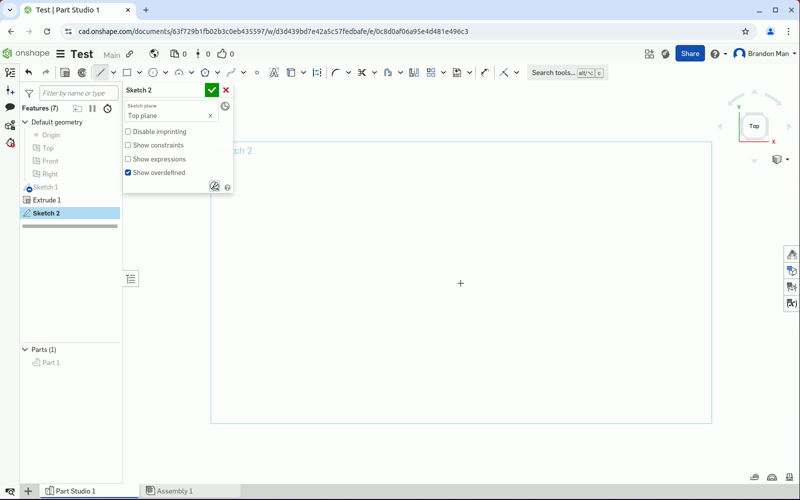
key_up(shift)
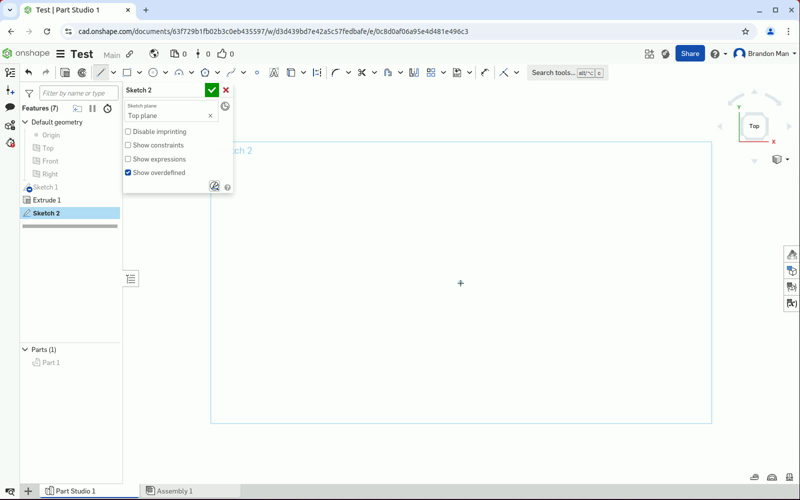
key_down(shift)
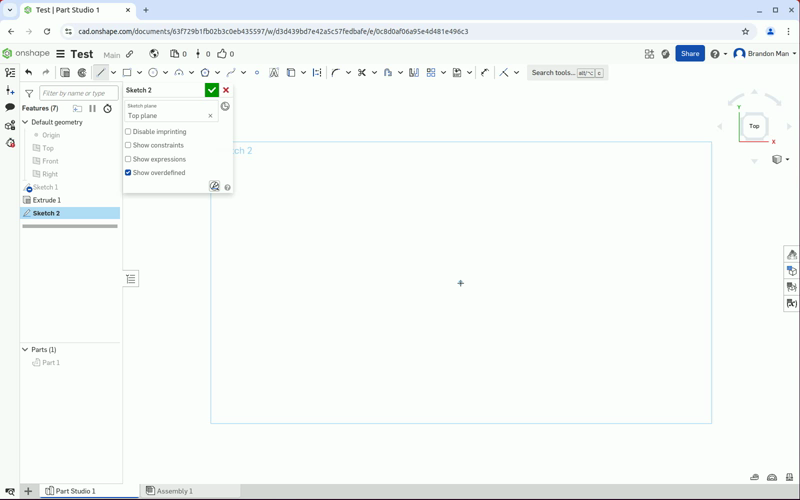
mouse_move(573, 282)
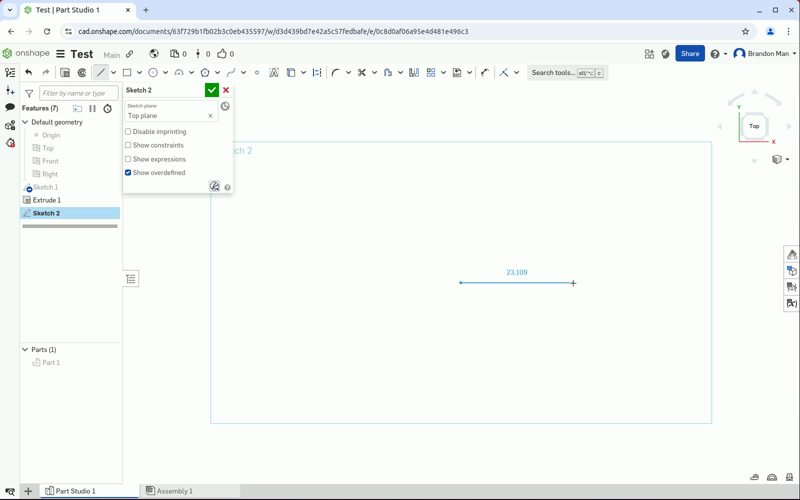
click(573, 282)
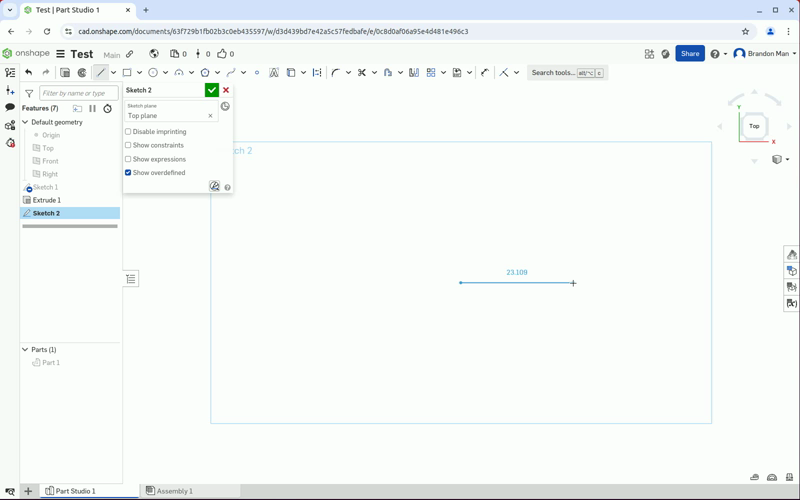
key_up(shift)
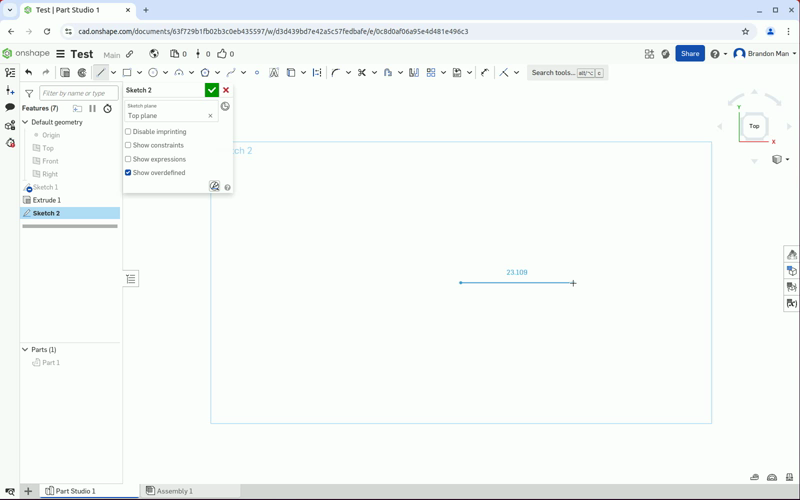
key_down(shift)
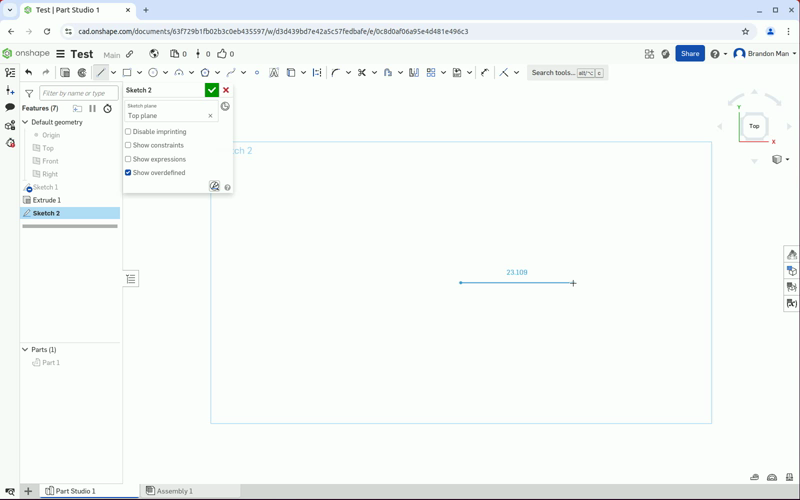
mouse_move(589, 282)
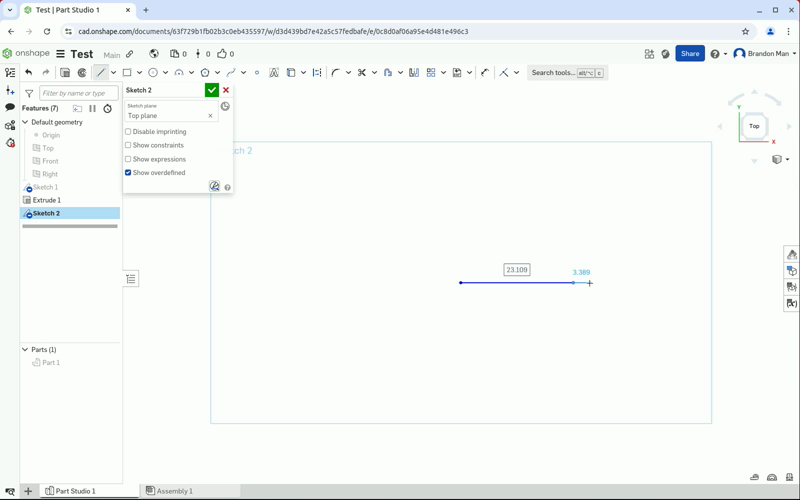
mouse_move(573, 278)
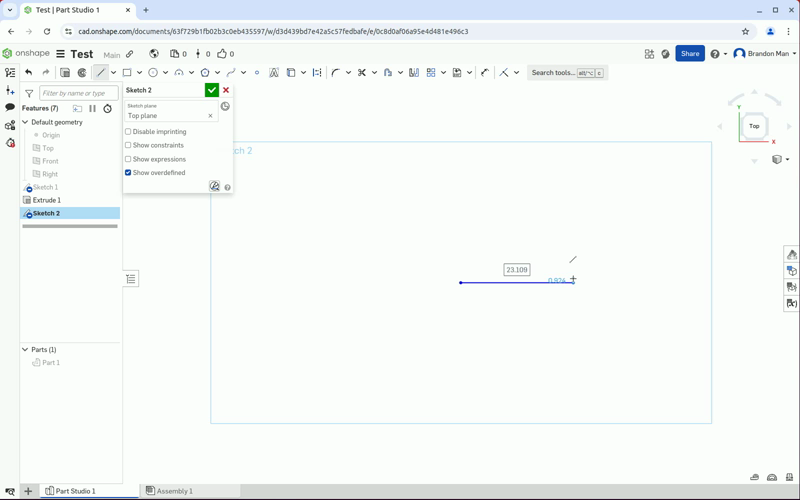
scroll(6)
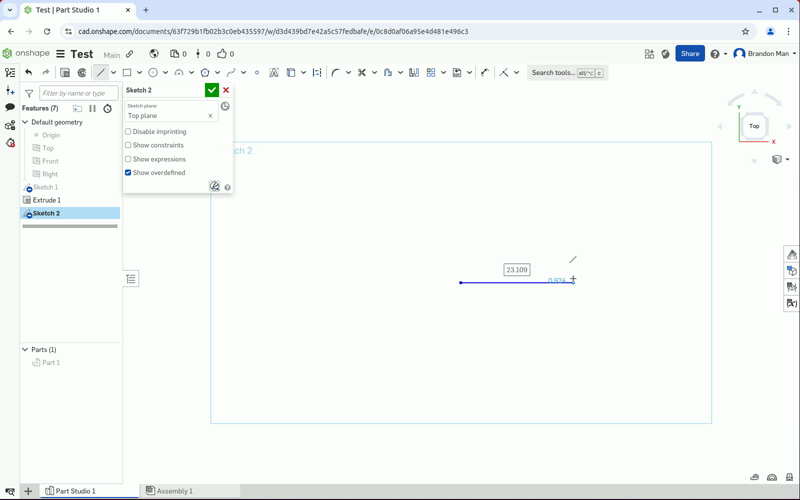
scroll(6)
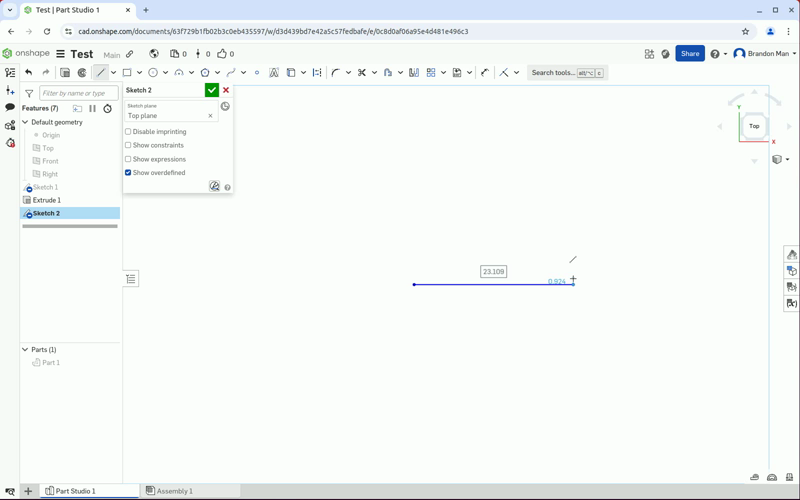
scroll(6)
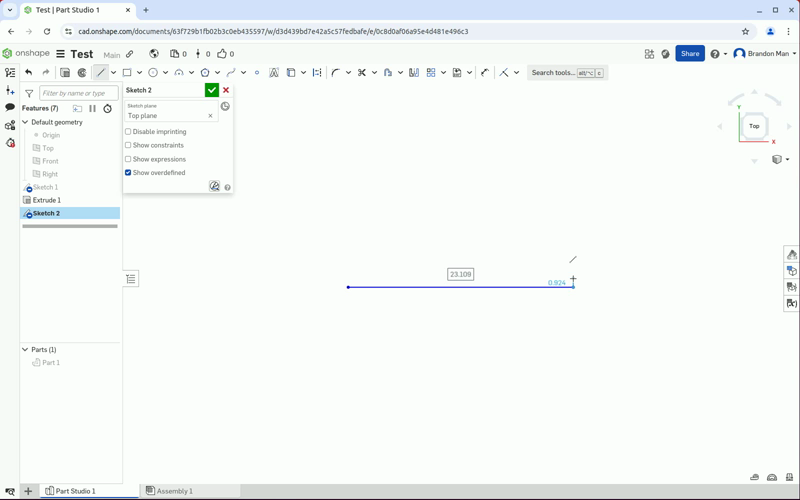
scroll(6)
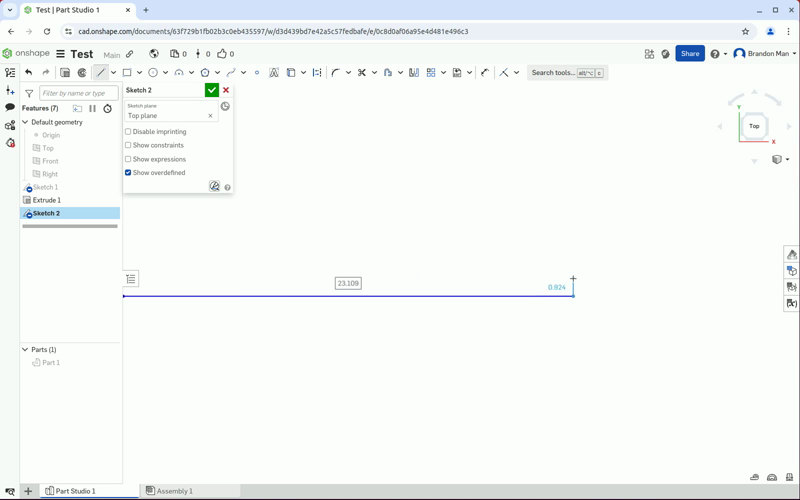
scroll(6)
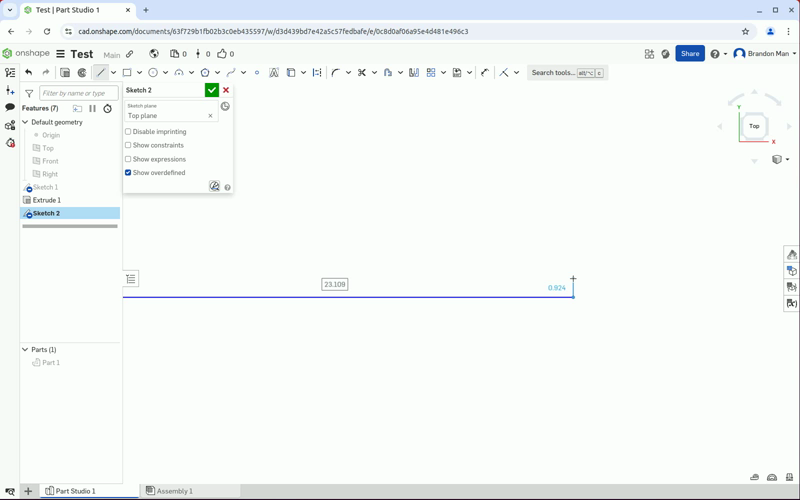
scroll(6)
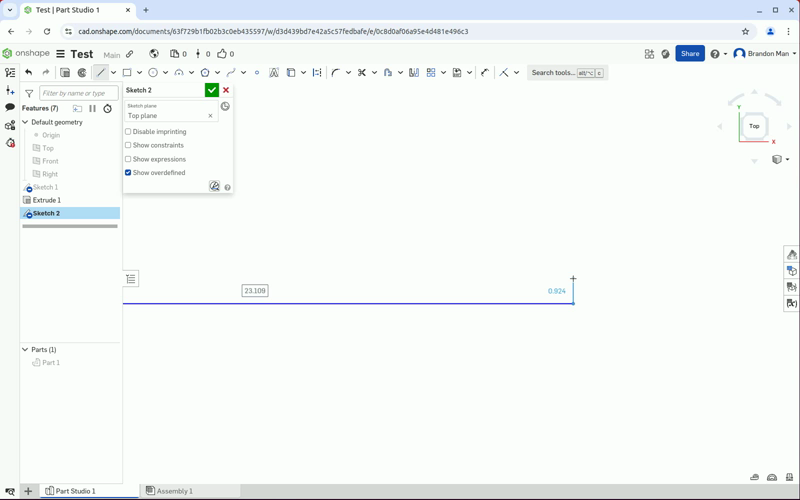
scroll(6)
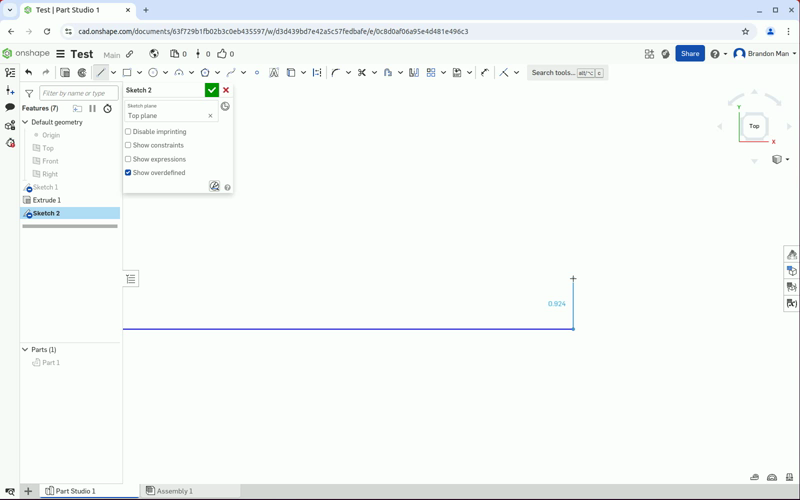
click(573, 278)
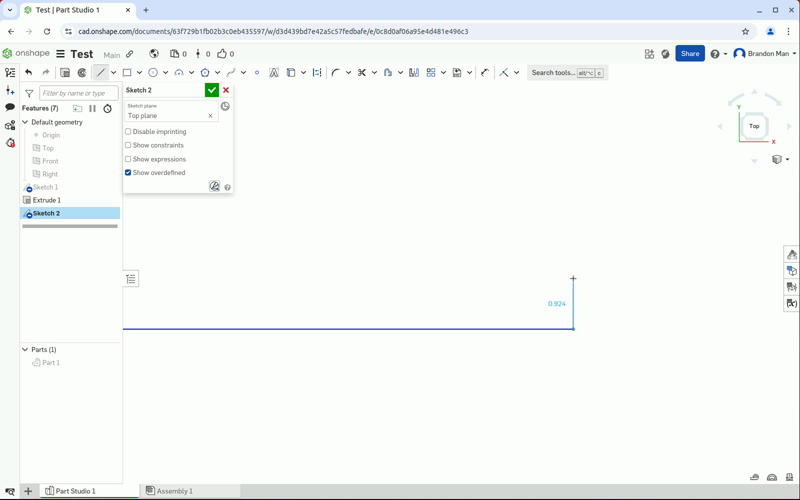
scroll(-6)
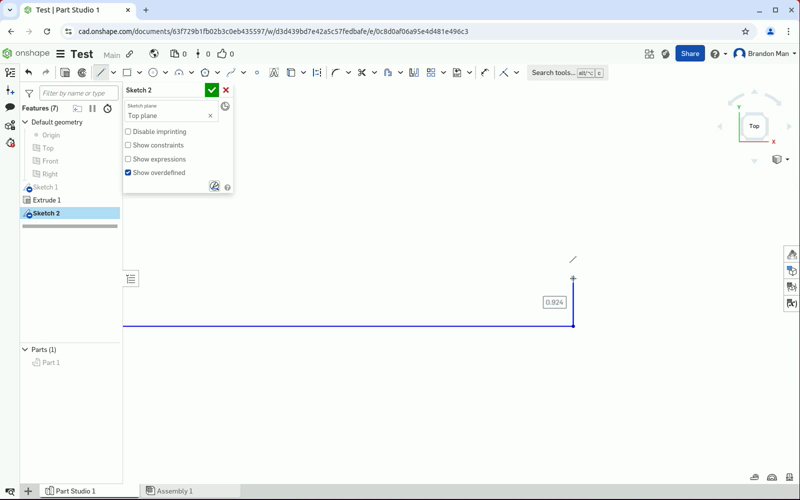
scroll(-6)
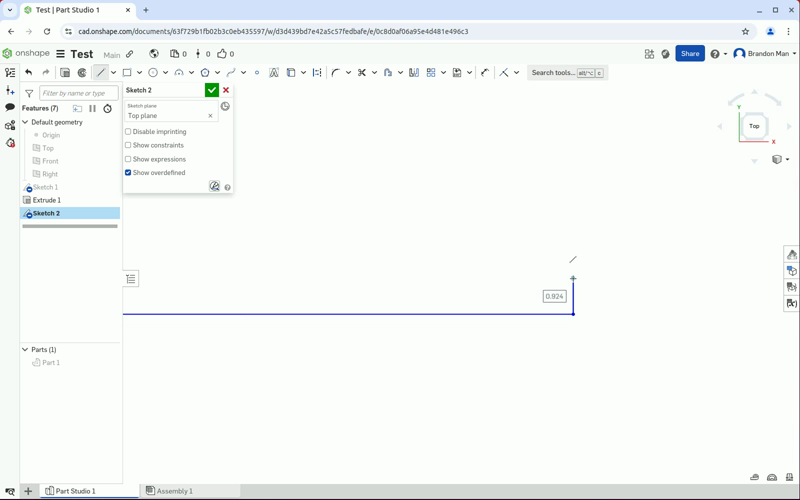
scroll(-6)
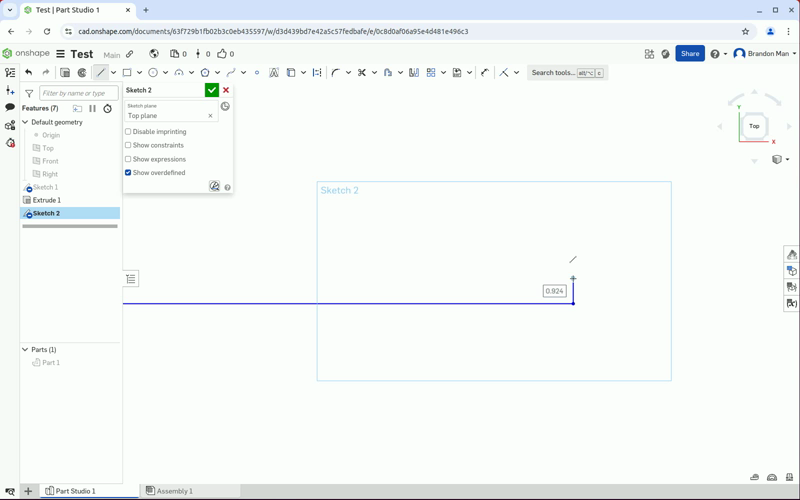
scroll(-6)
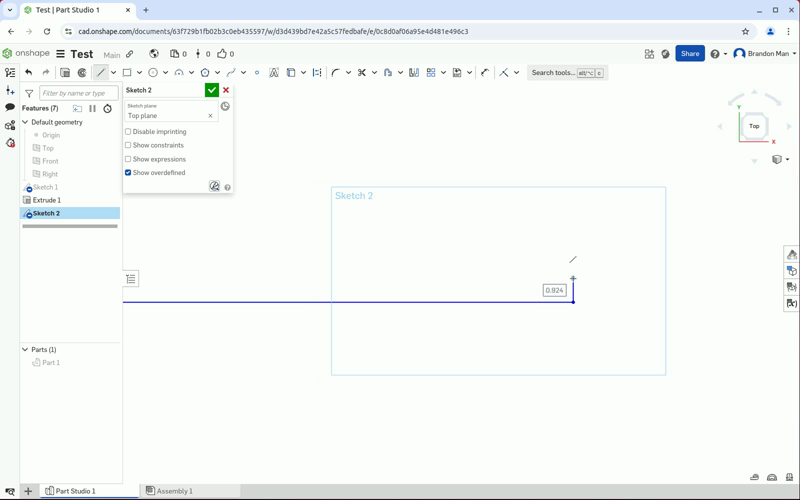
scroll(-6)
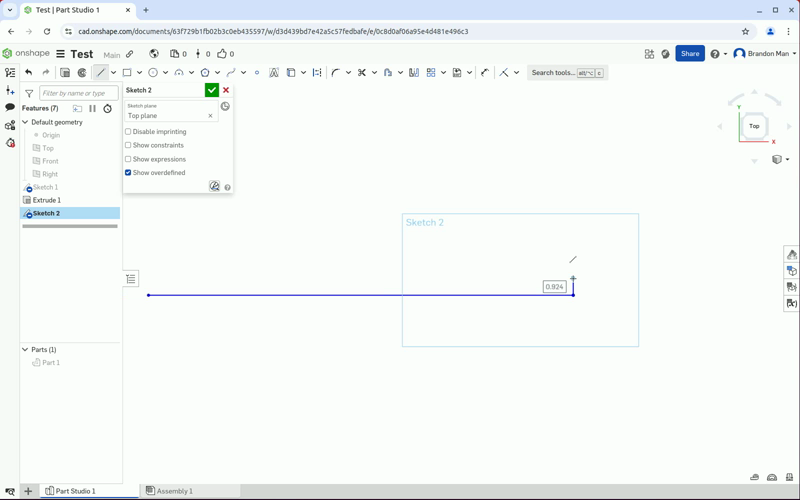
scroll(-6)
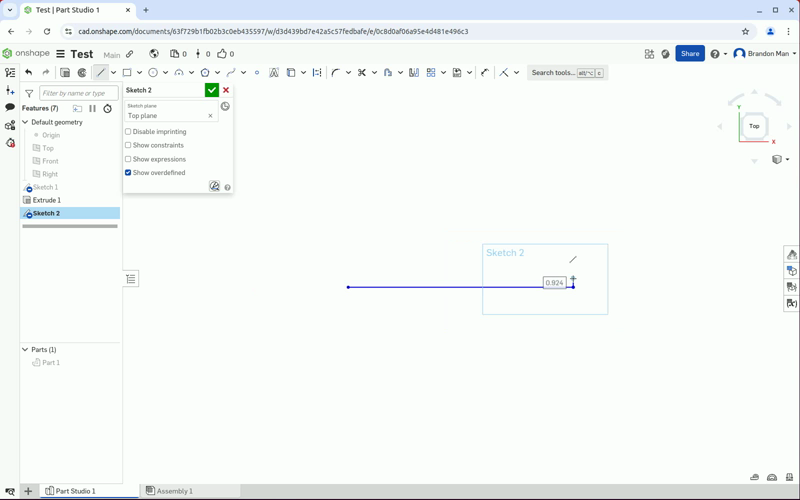
scroll(-6)
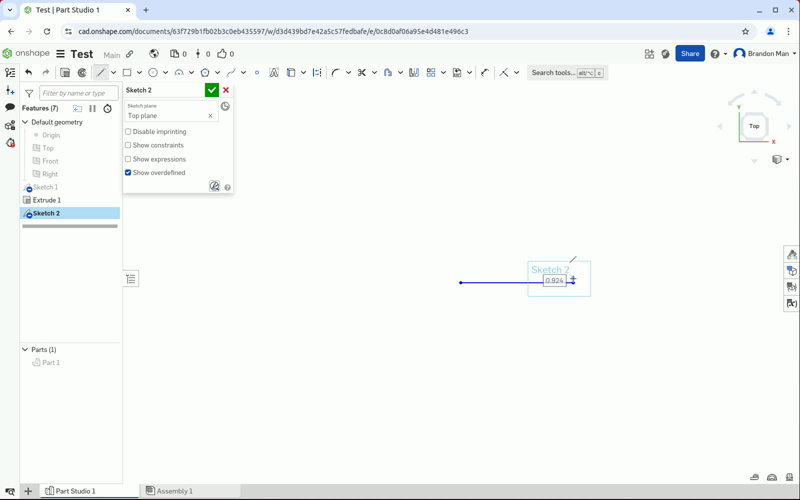
key_up(shift)
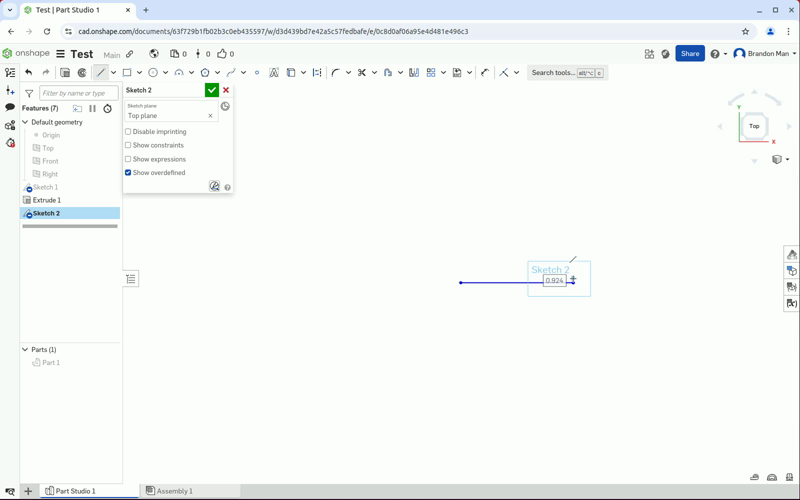
key_down(shift)
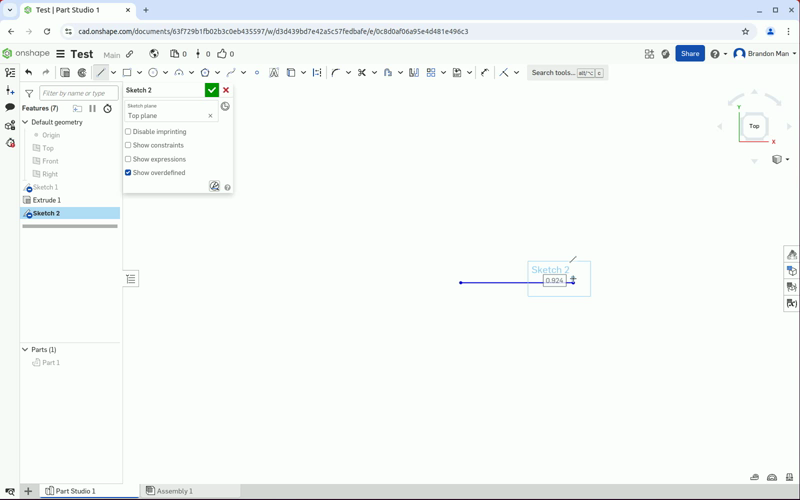
mouse_move(460, 278)
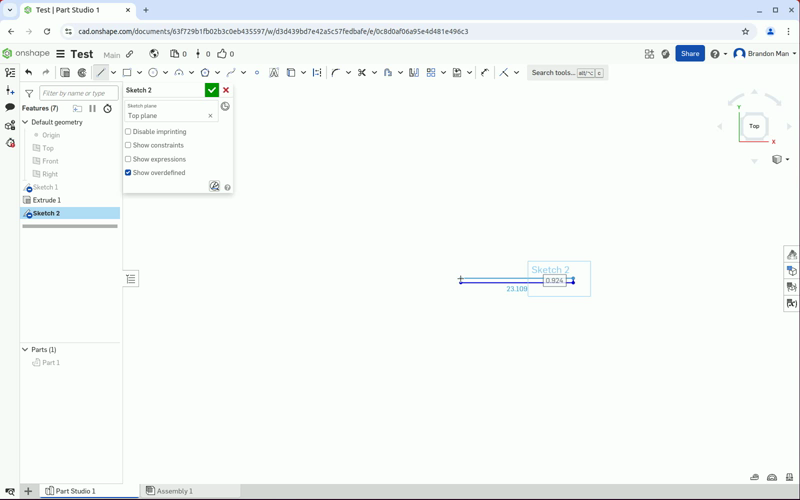
click(460, 278)
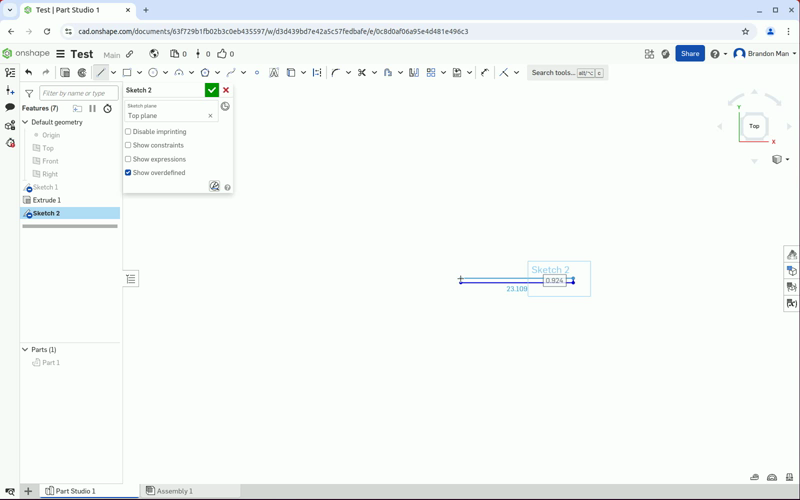
key_up(shift)
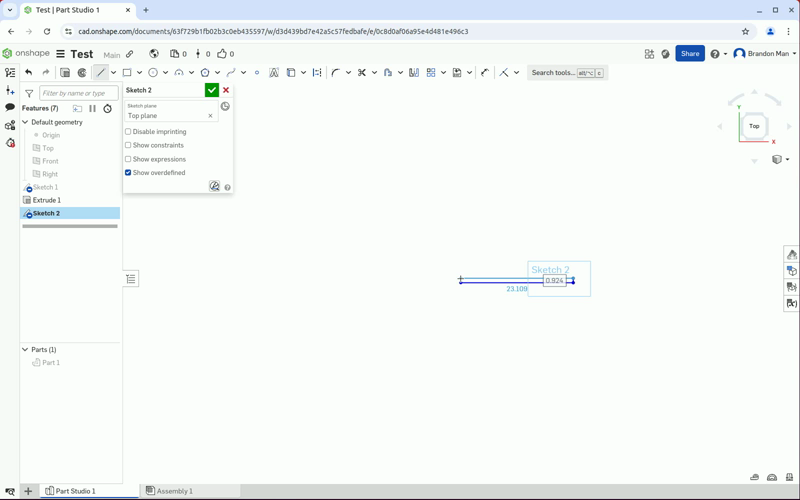
mouse_move(490, 278)
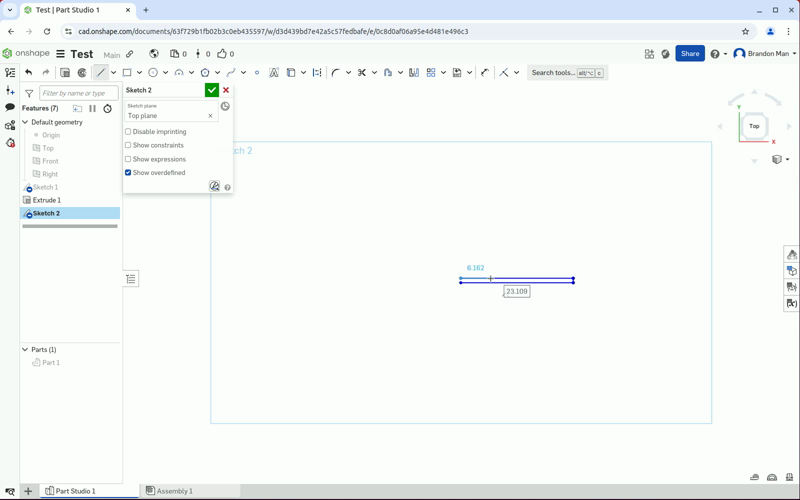
key_down(shift)
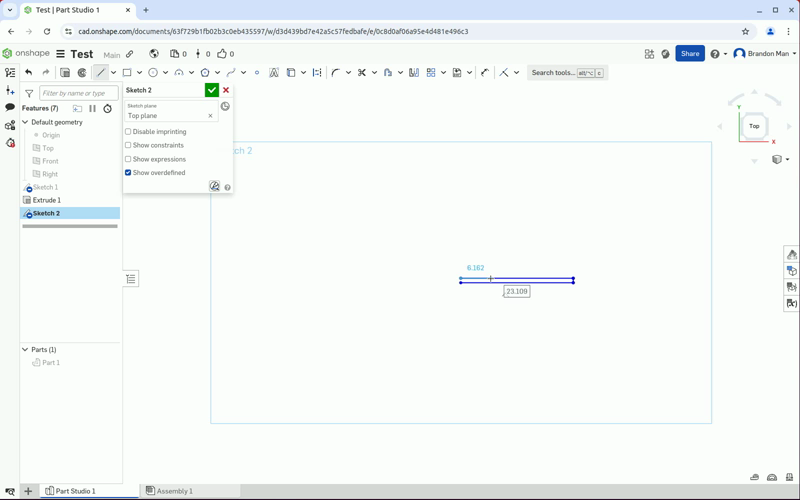
mouse_move(460, 282)
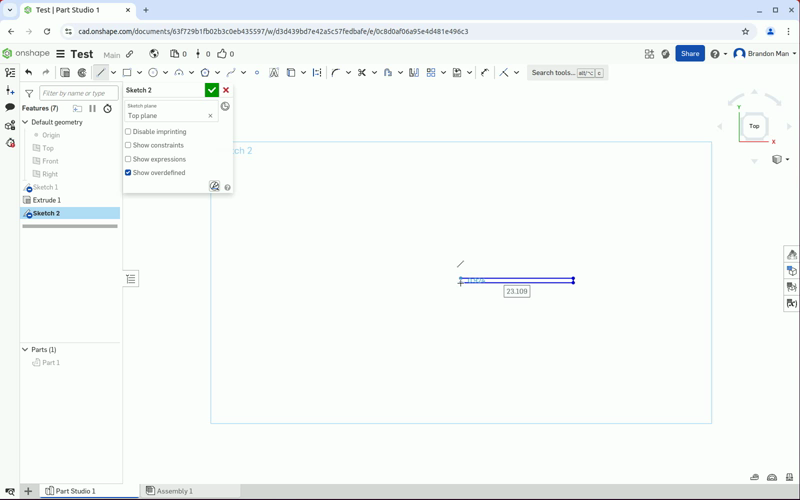
scroll(6)
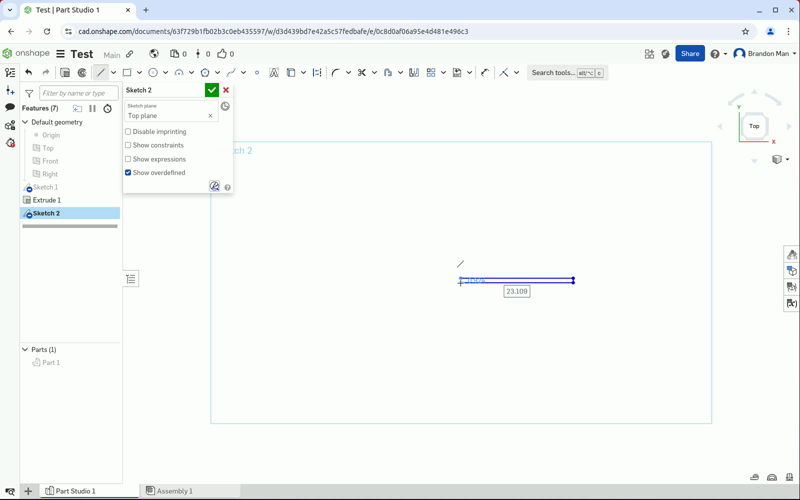
scroll(6)
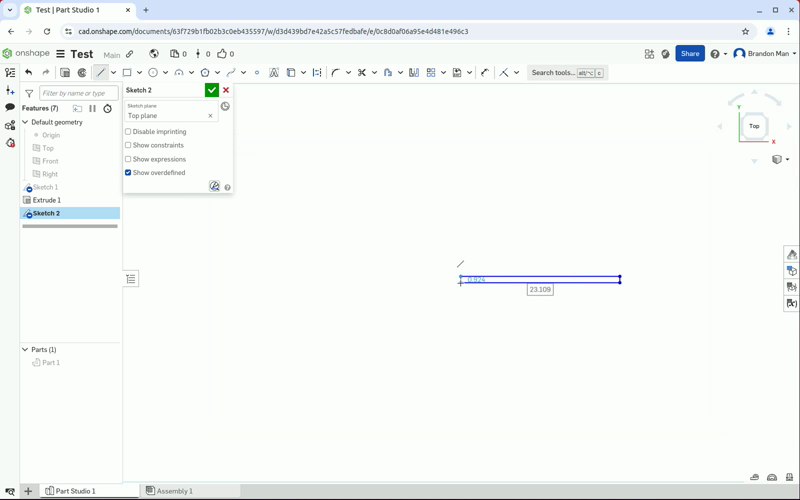
scroll(6)
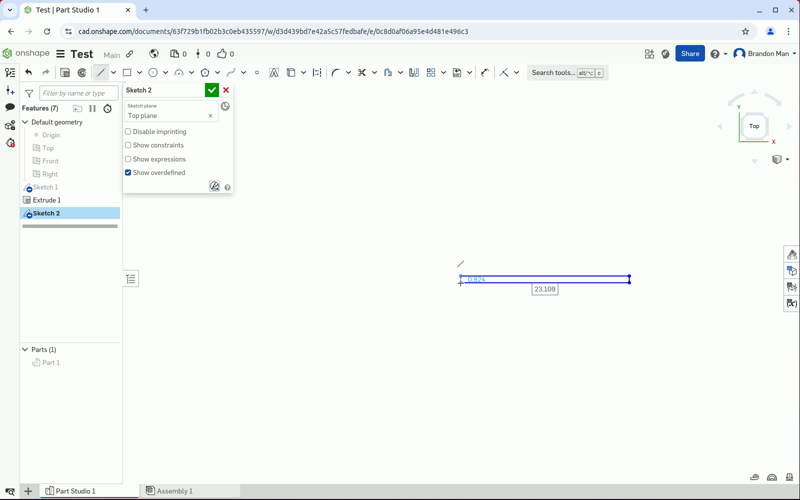
scroll(6)
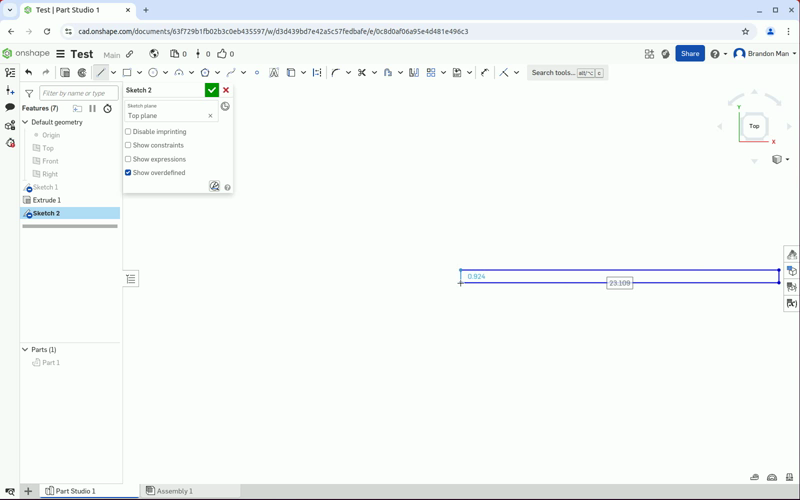
scroll(6)
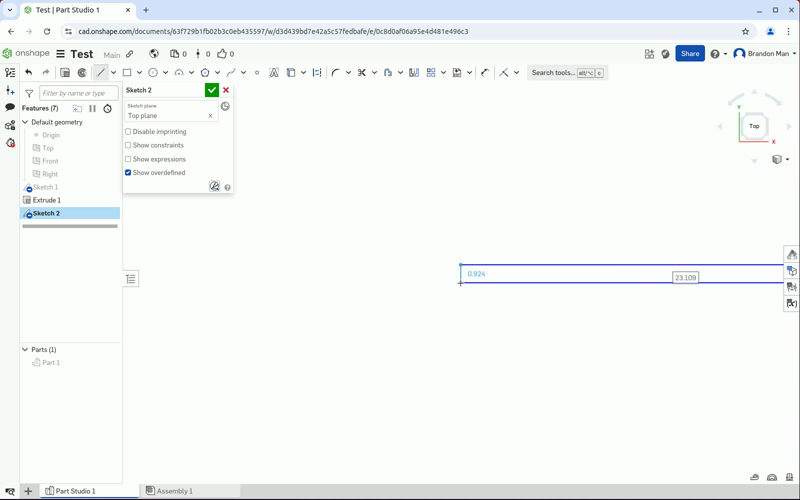
scroll(6)
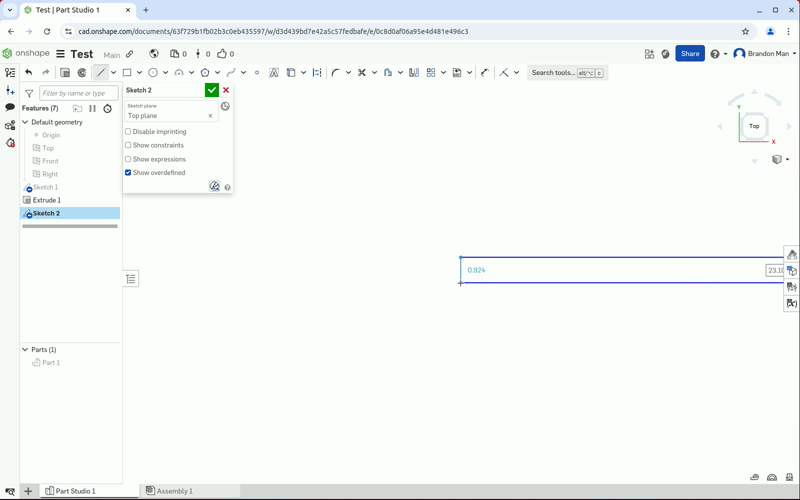
scroll(6)
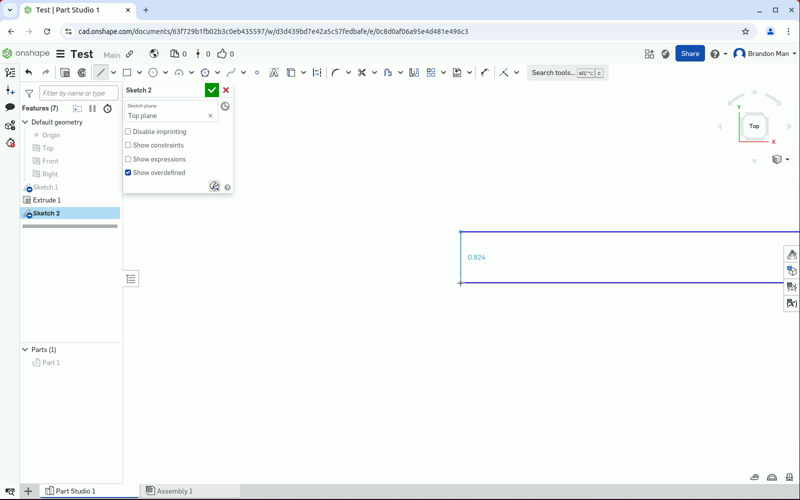
key_up(shift)
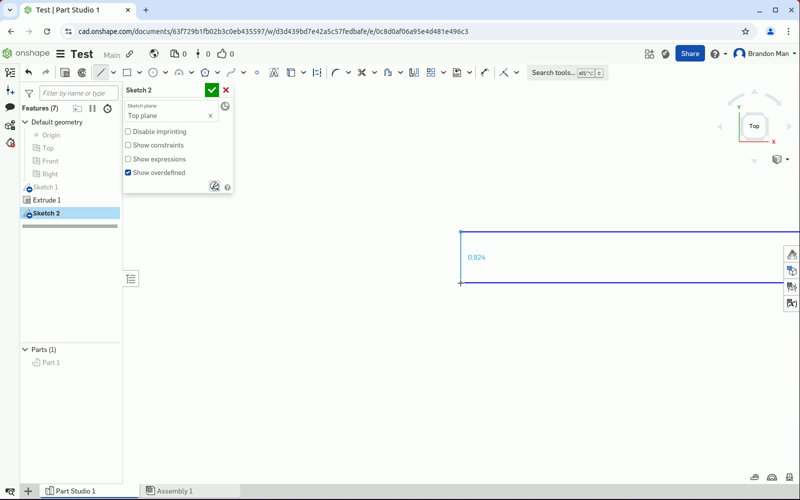
click(460, 282)
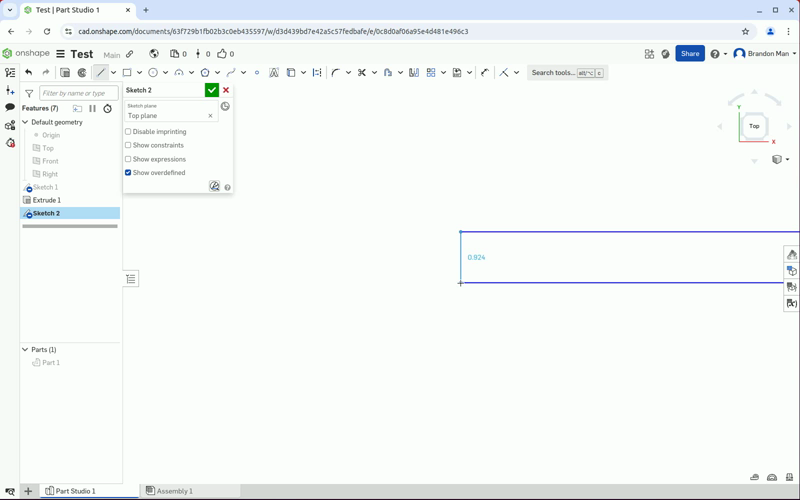
scroll(-6)
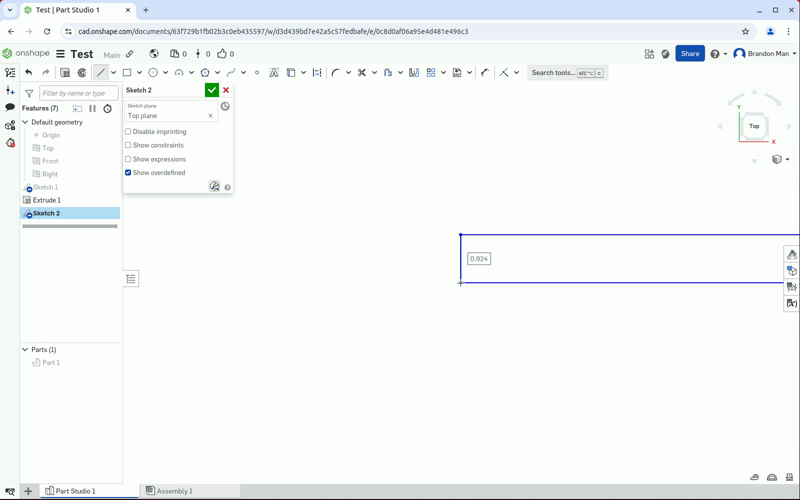
scroll(-6)
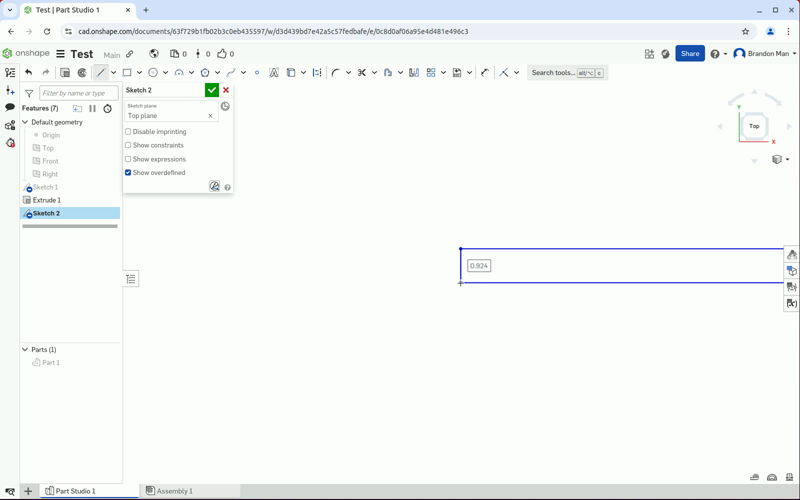
scroll(-6)
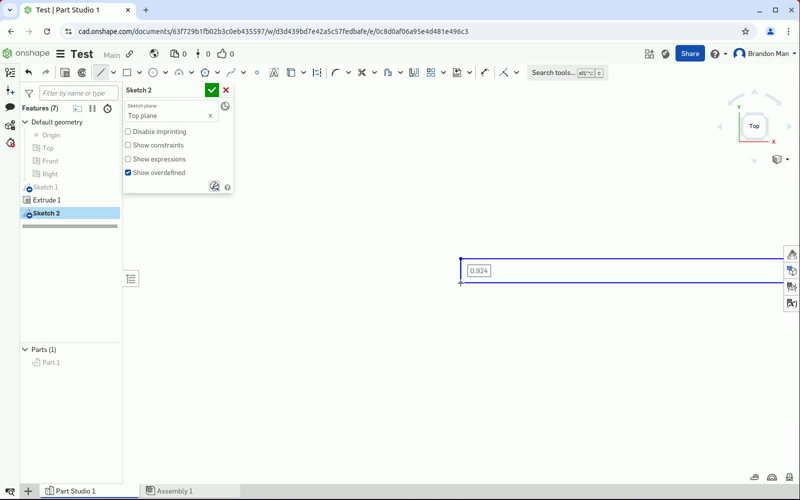
scroll(-6)
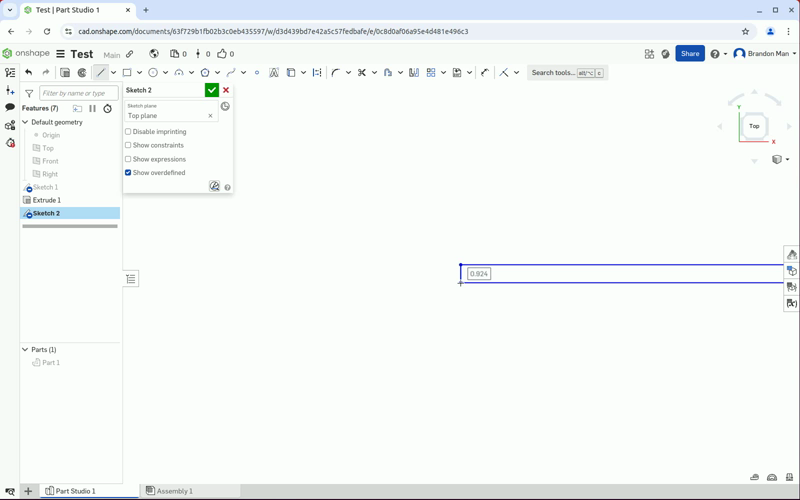
scroll(-6)
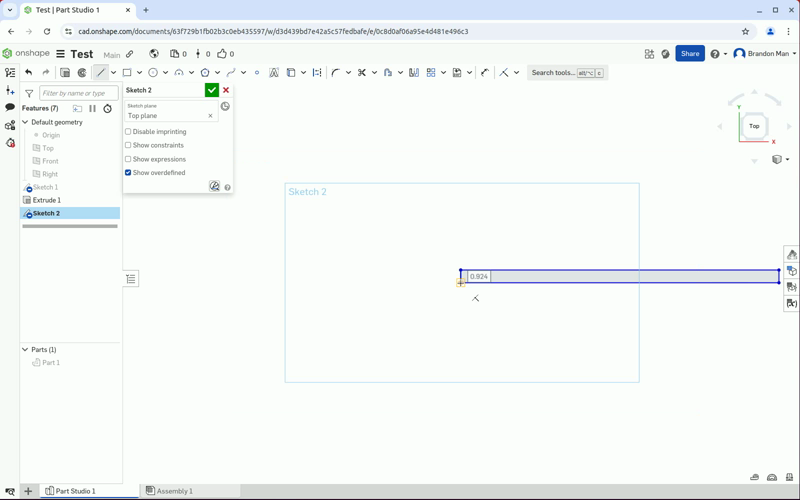
scroll(-6)
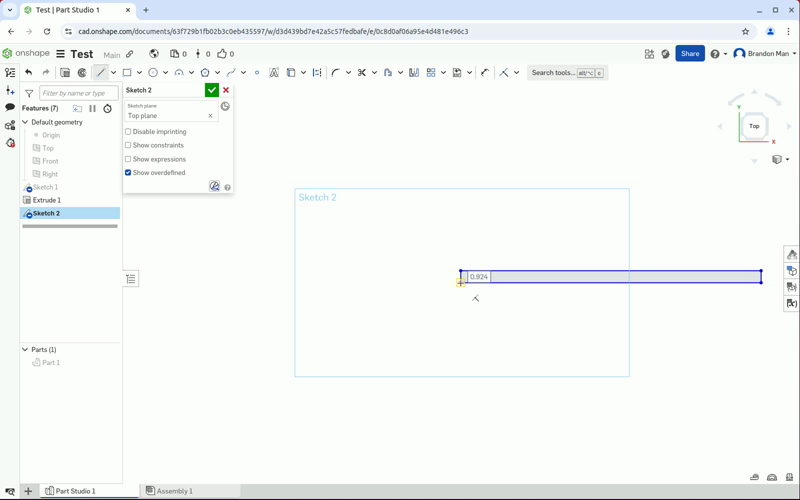
scroll(-6)
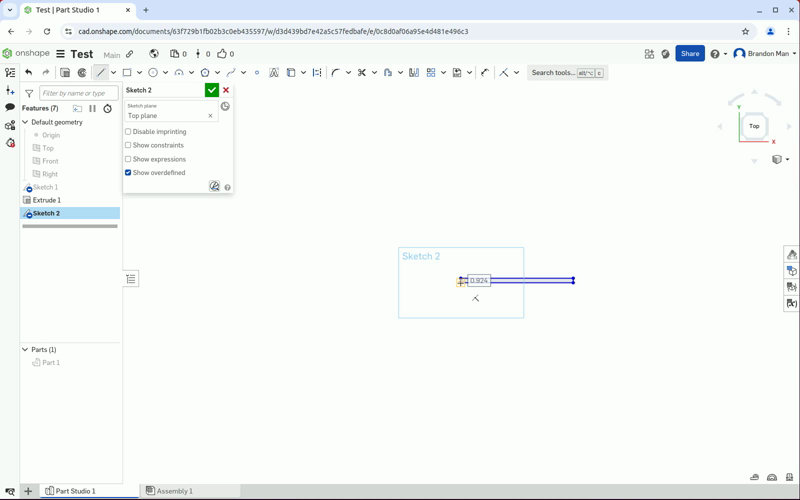
key(esc)
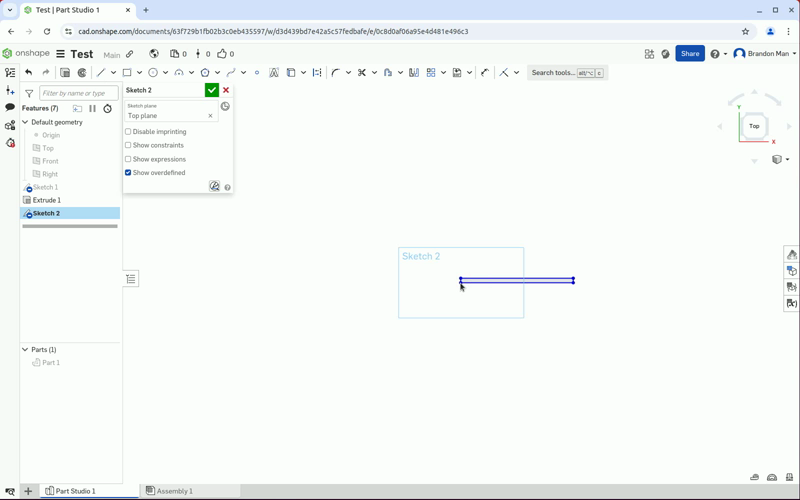
mouse_move(485, 282)
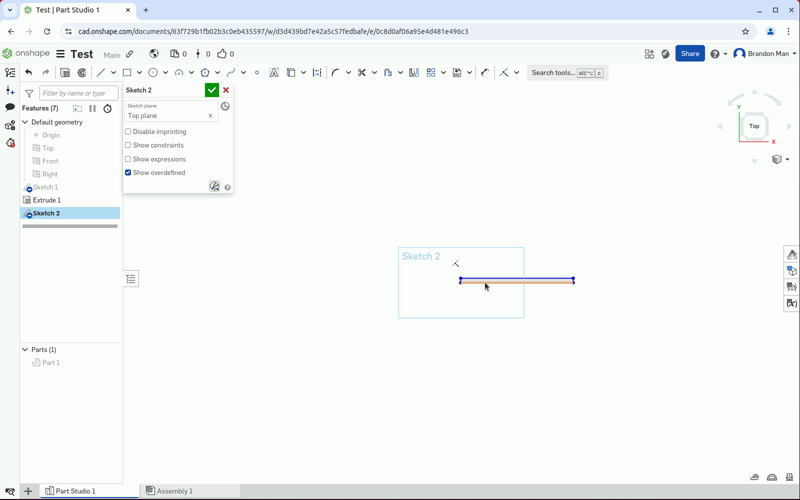
scroll(6)
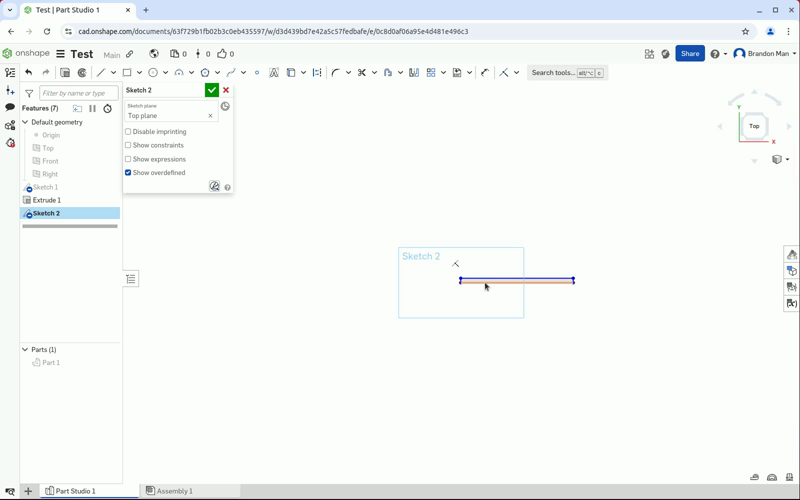
scroll(6)
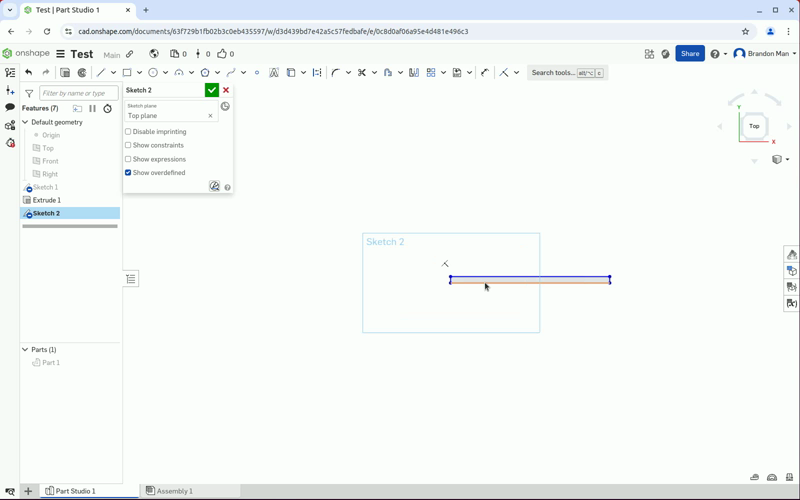
scroll(6)
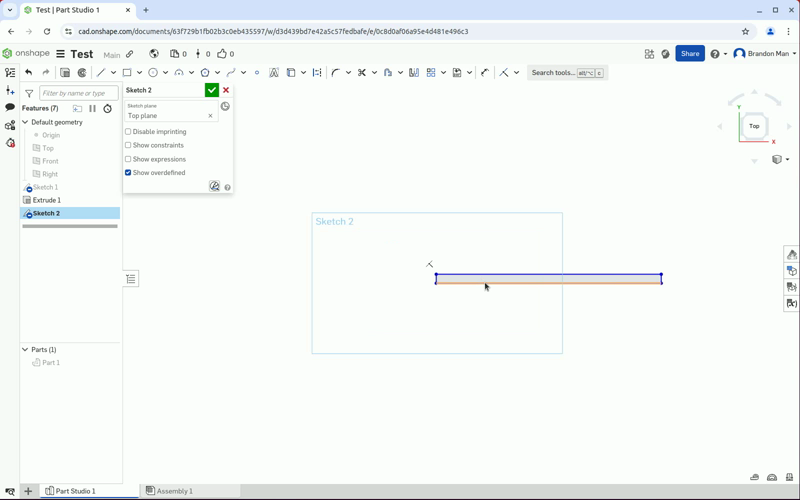
scroll(6)
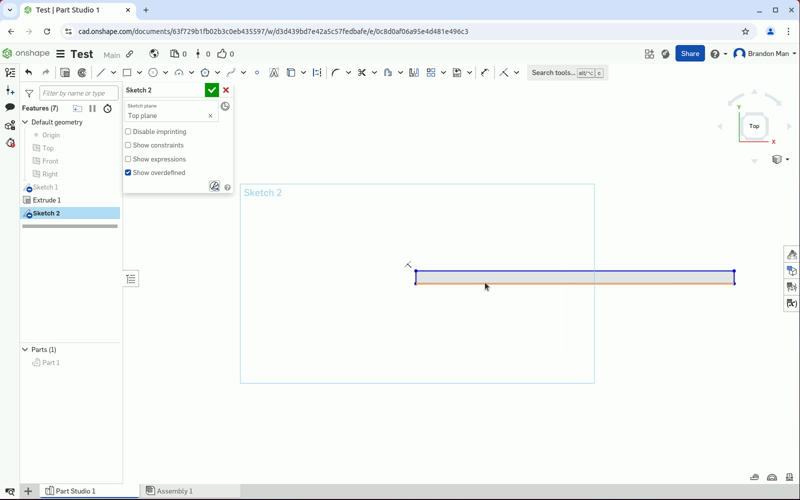
scroll(6)
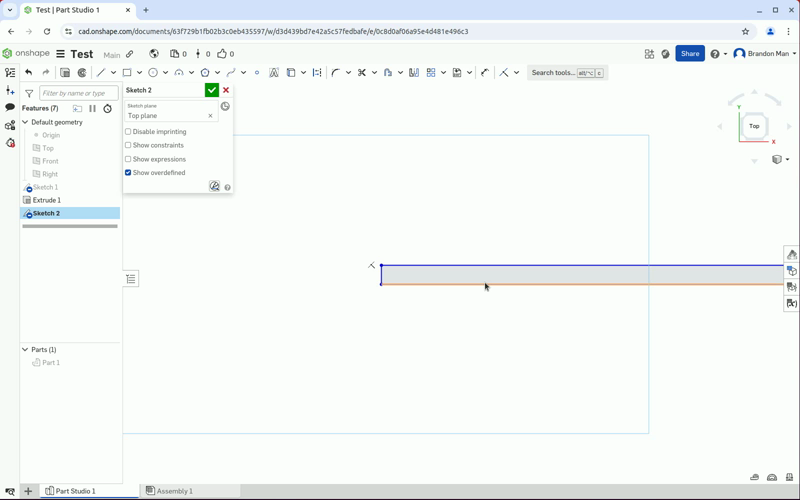
scroll(6)
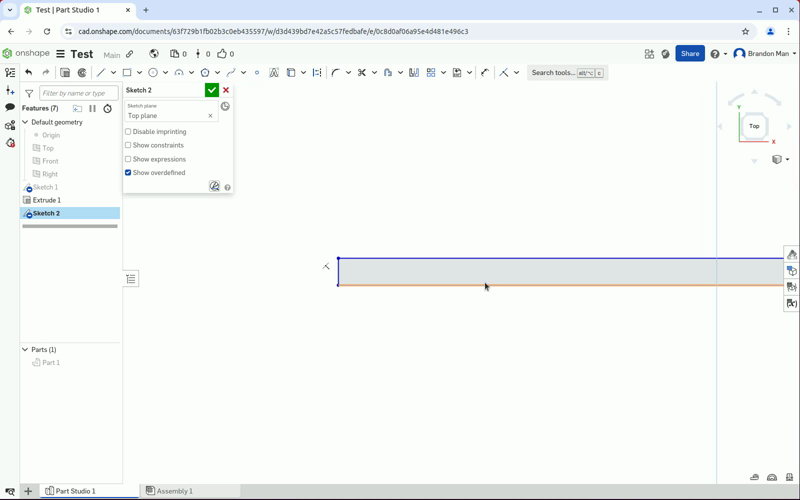
scroll(6)
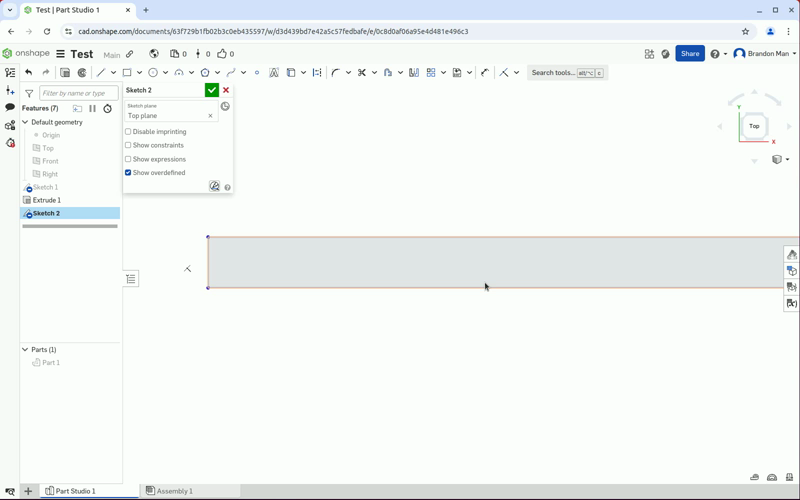
click(485, 282)
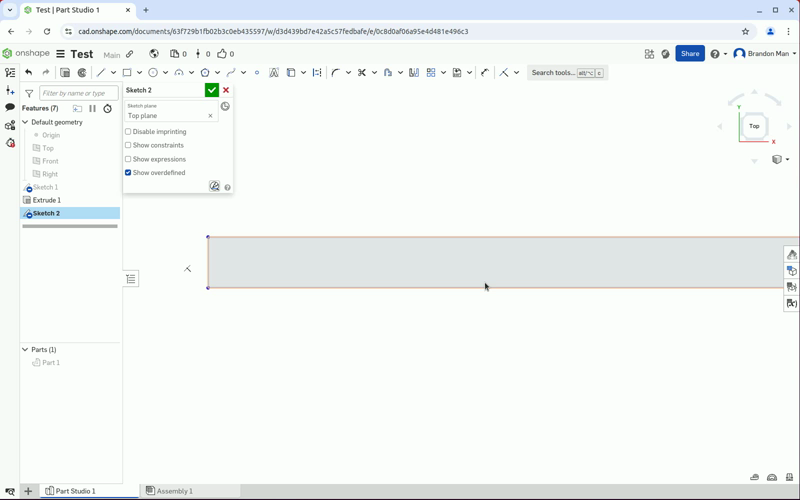
scroll(-6)
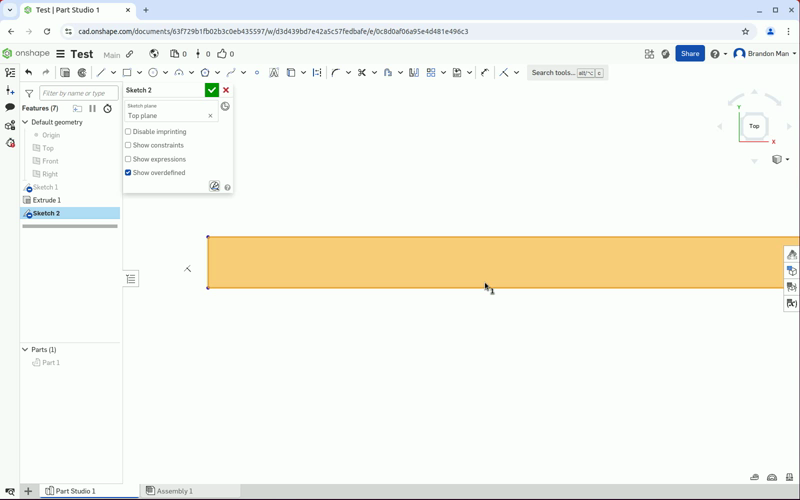
scroll(-6)
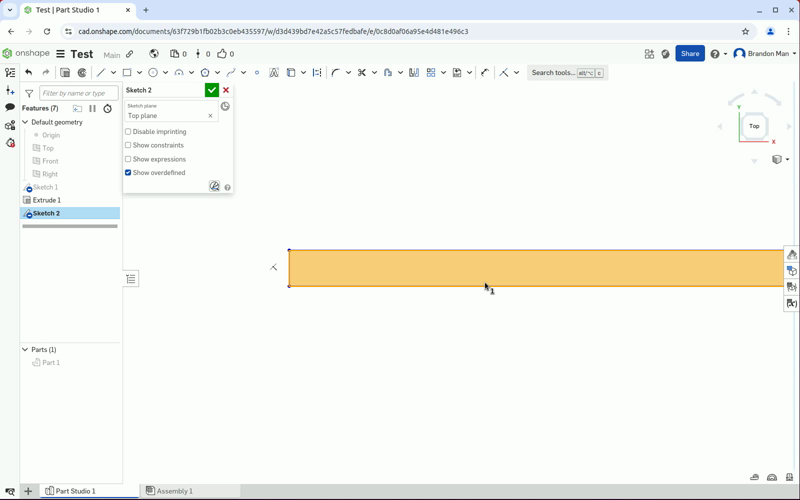
scroll(-6)
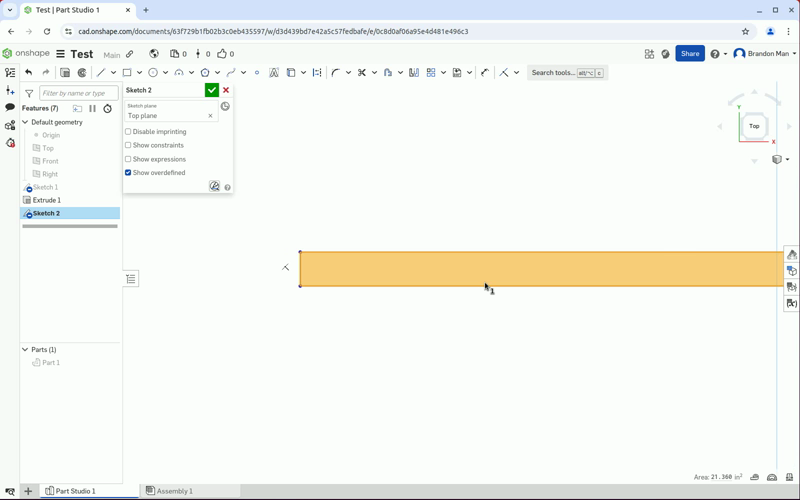
scroll(-6)
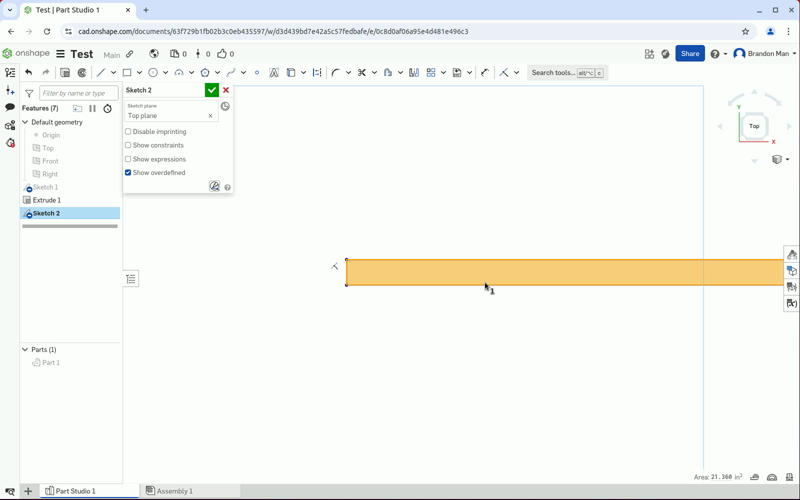
scroll(-6)
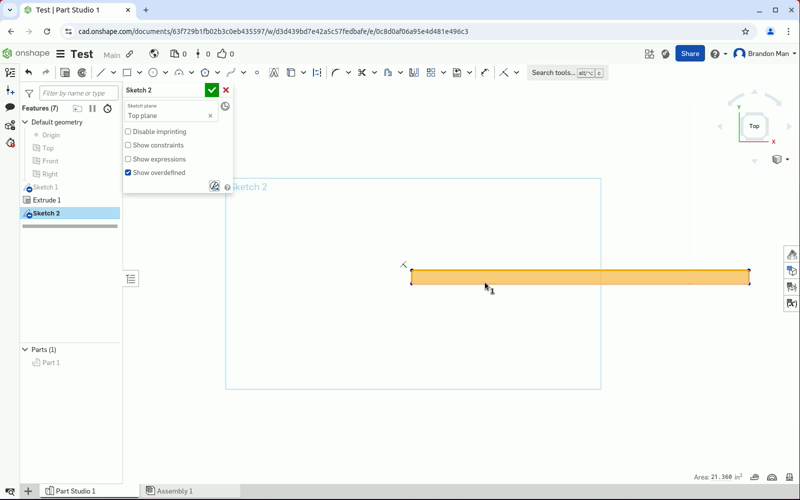
scroll(-6)
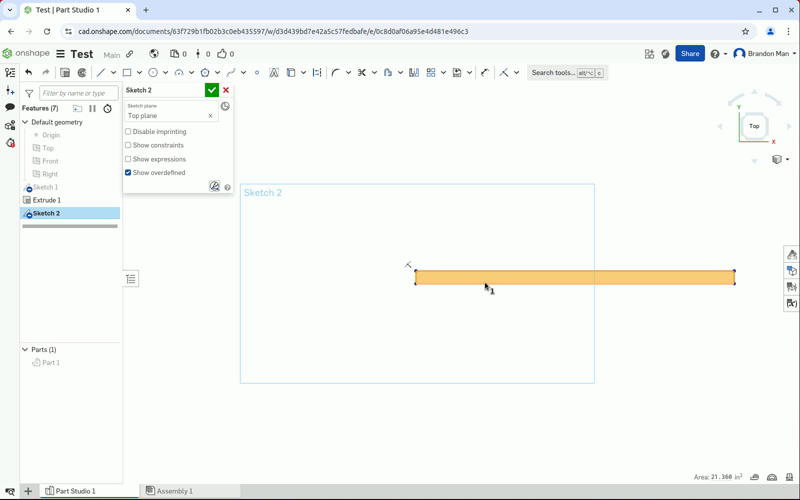
scroll(-6)
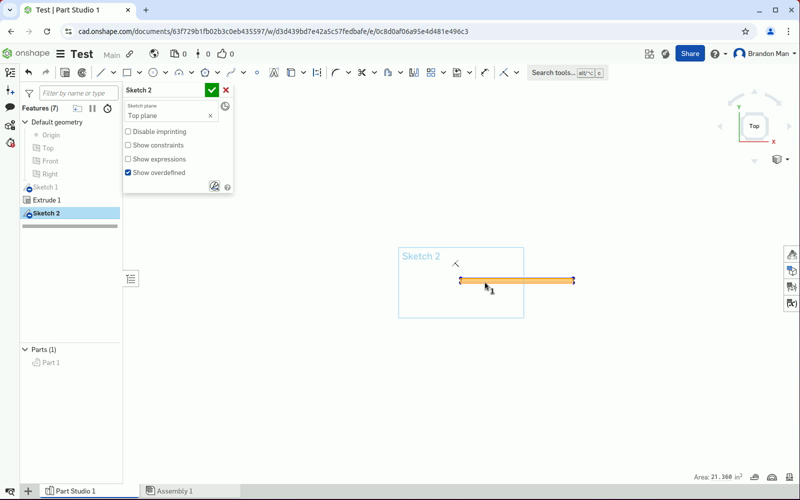
mouse_move(73, 352)
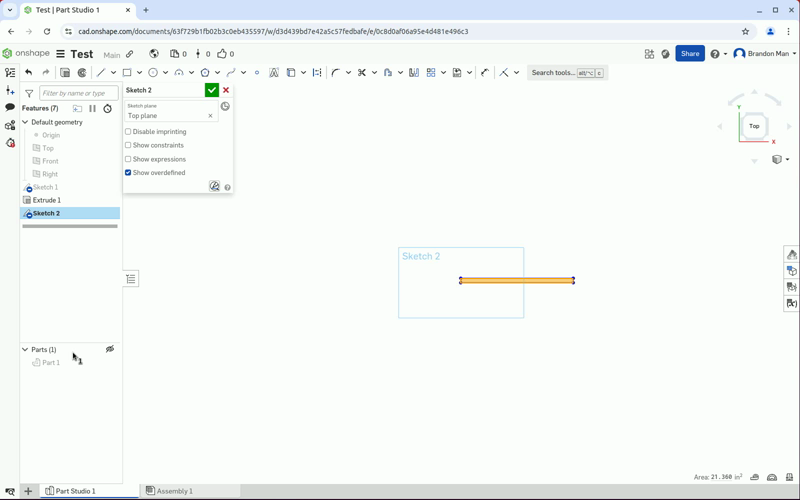
key(shift+y)
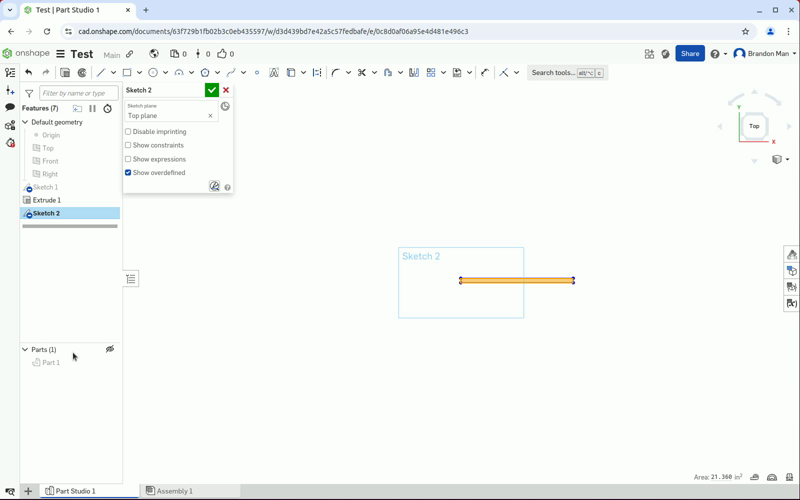
key(shift+e)
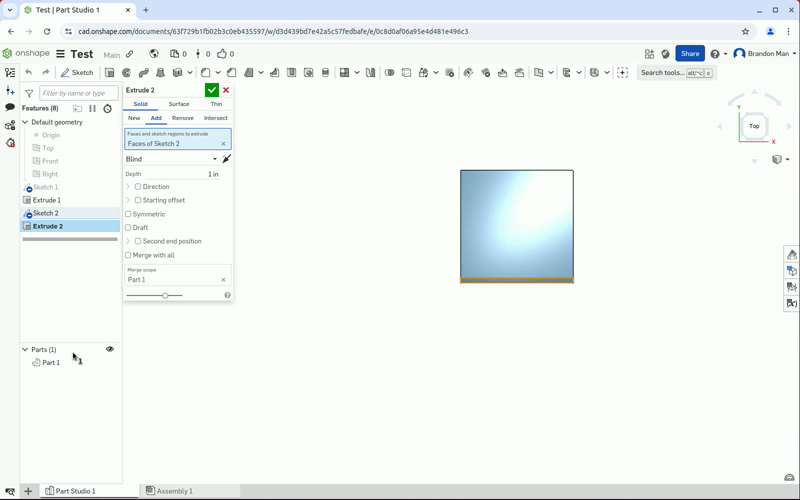
mouse_move(143, 106)
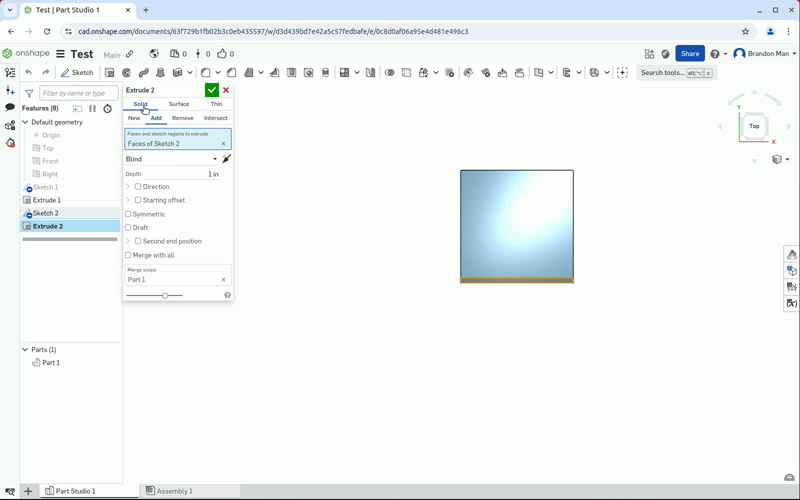
click(143, 106)
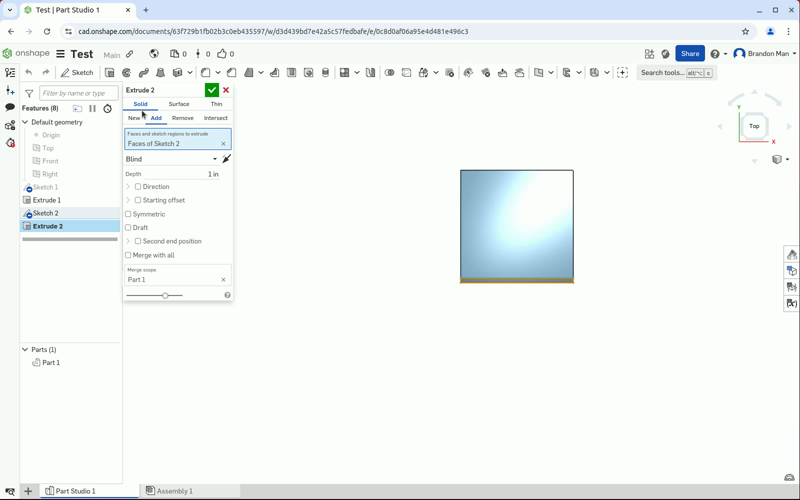
mouse_move(137, 120)
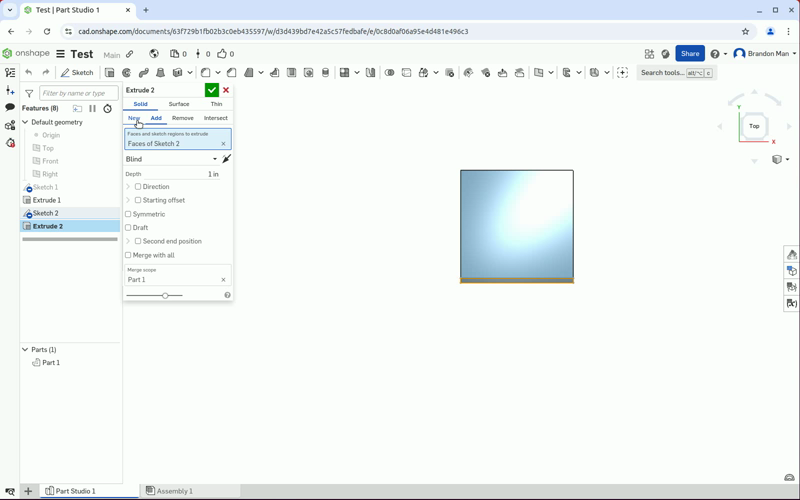
click(137, 120)
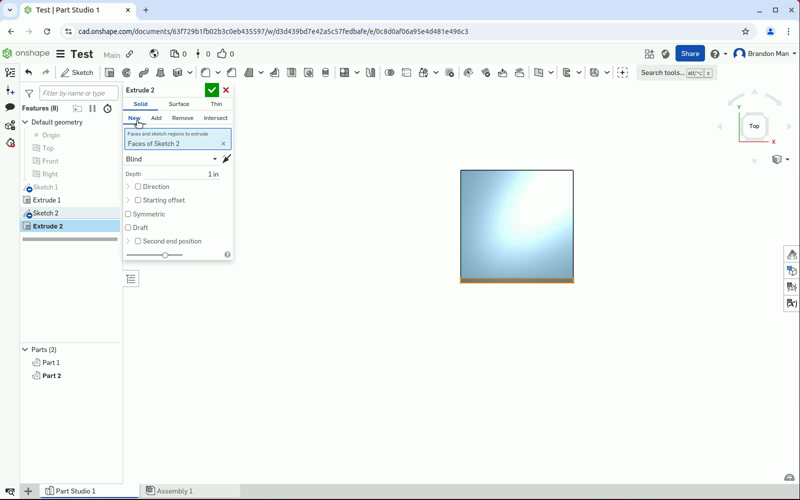
key(tab, 4)
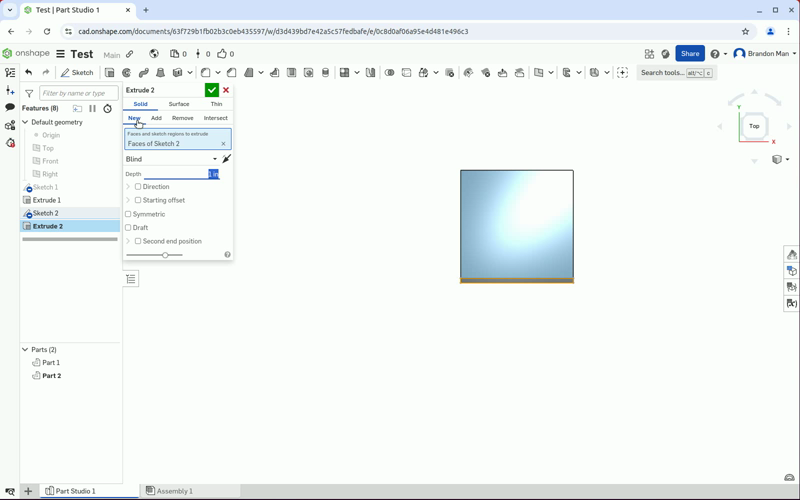
text(5.777)
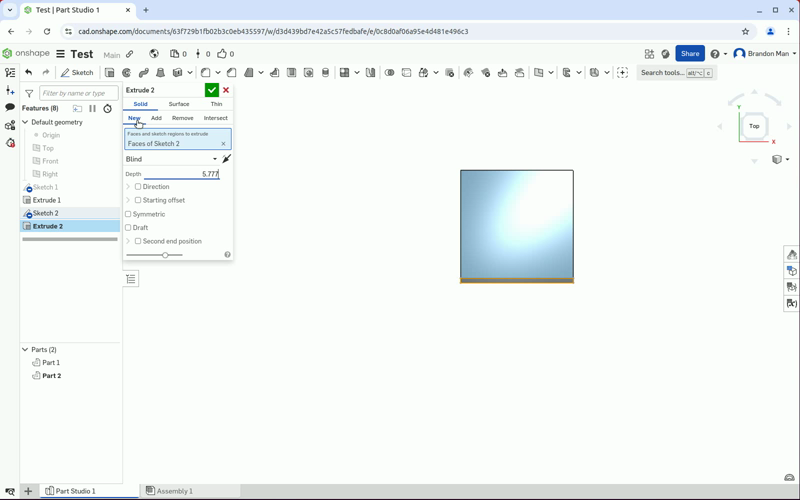
key(enter)
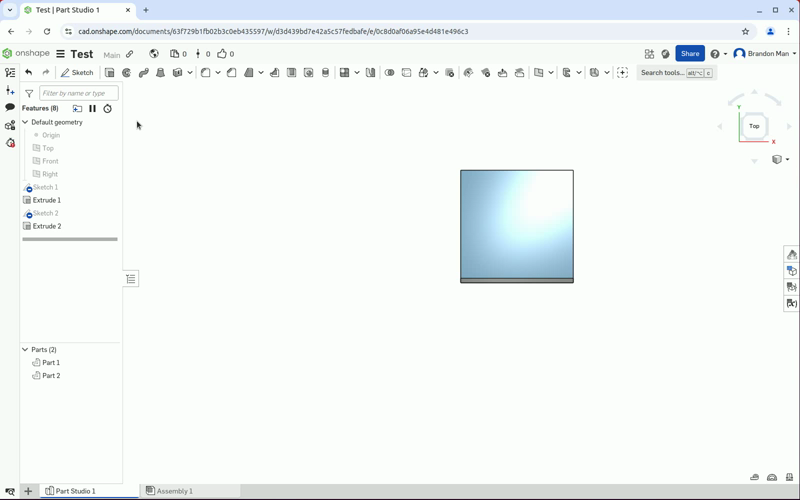
key(shift+h)
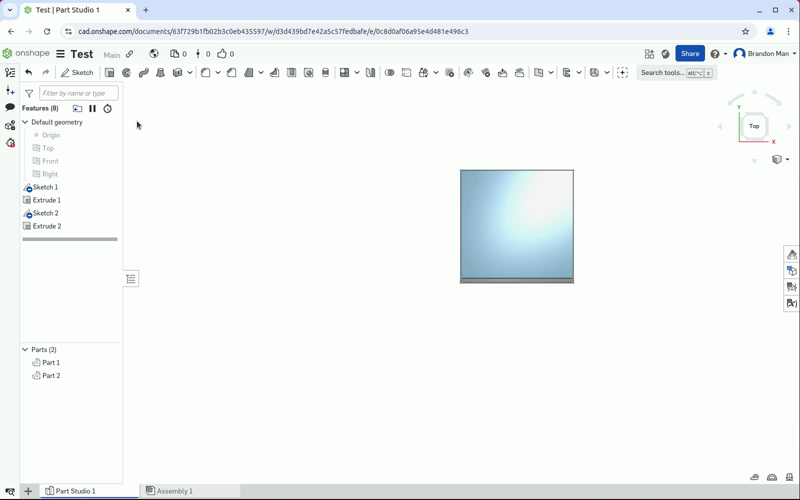
key(shift+h)
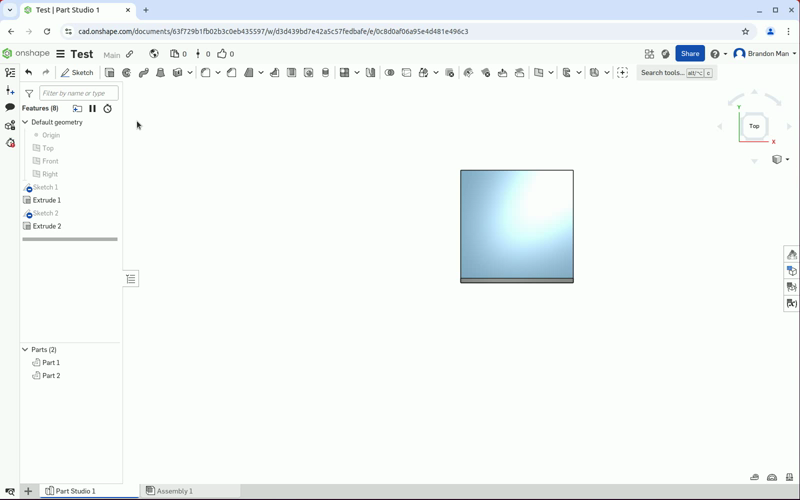
mouse_move(73, 189)
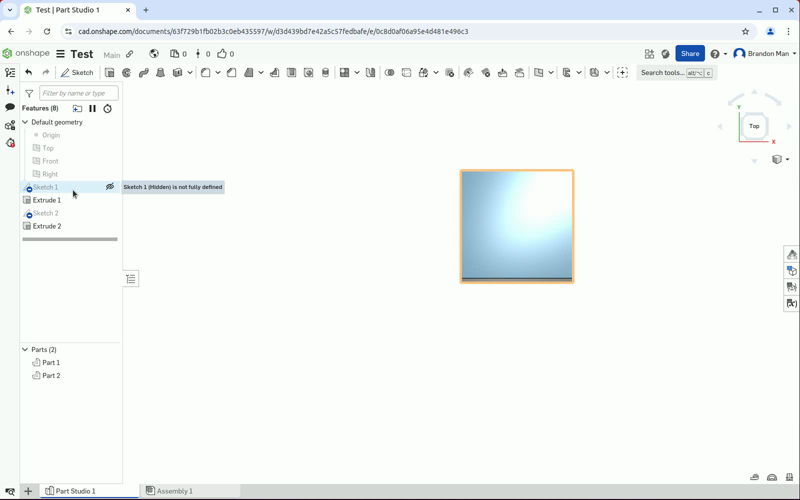
click(73, 189)
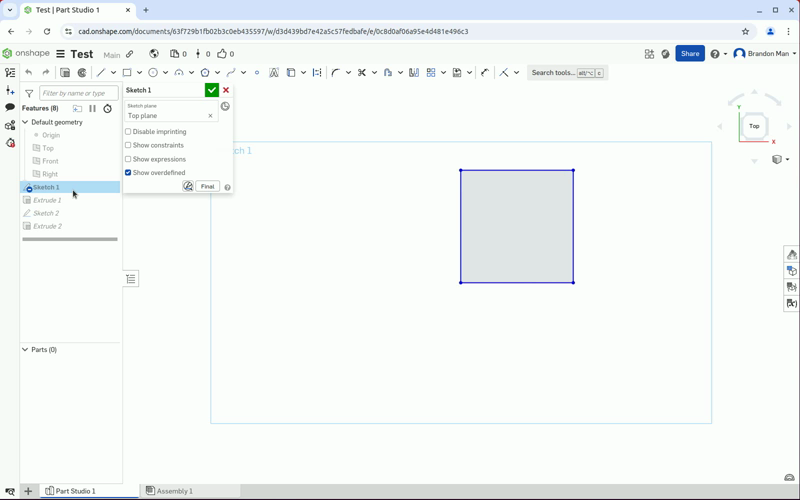
mouse_move(229, 92)
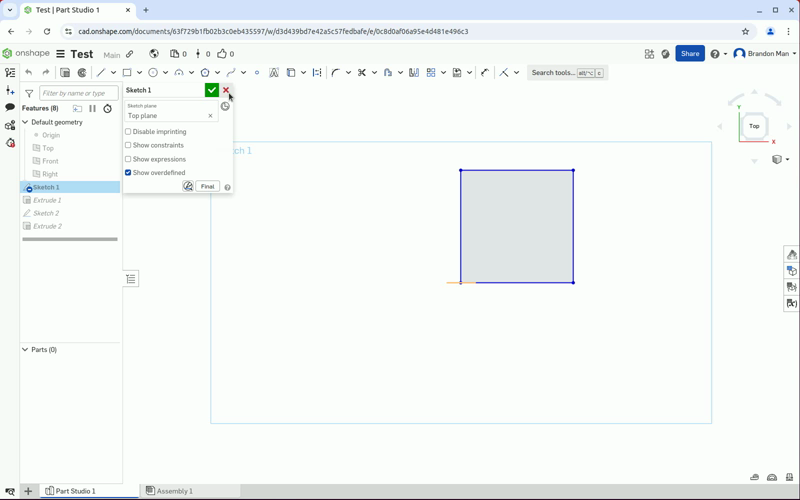
click(229, 92)
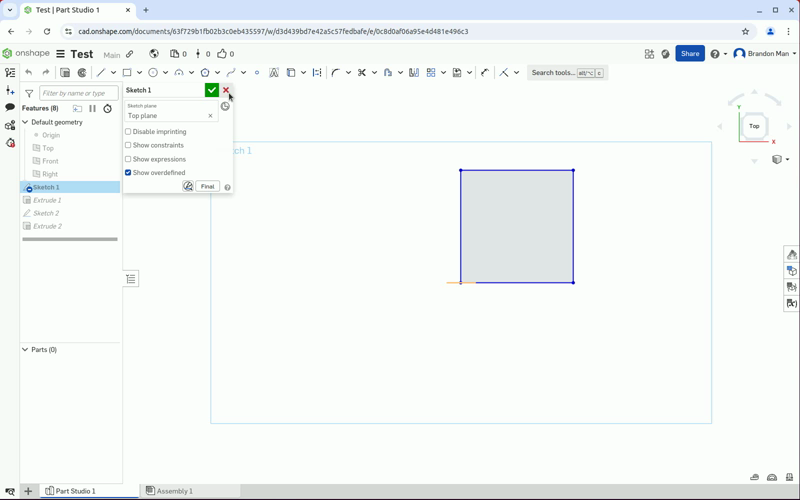
key(shift+s)
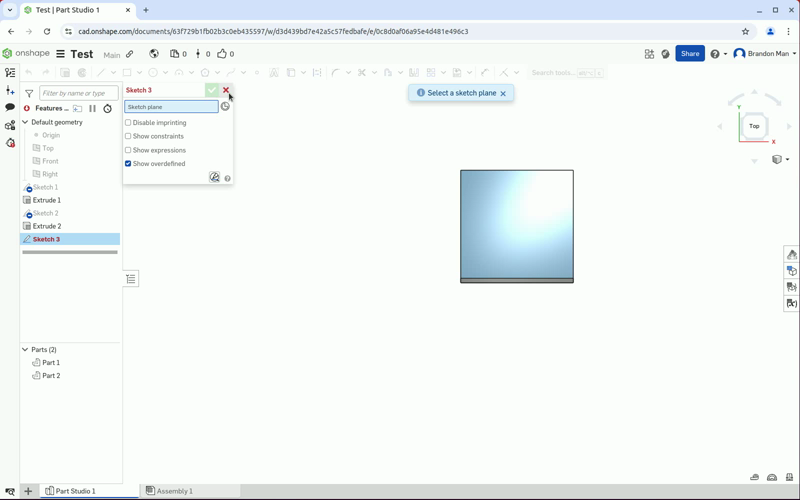
mouse_move(73, 150)
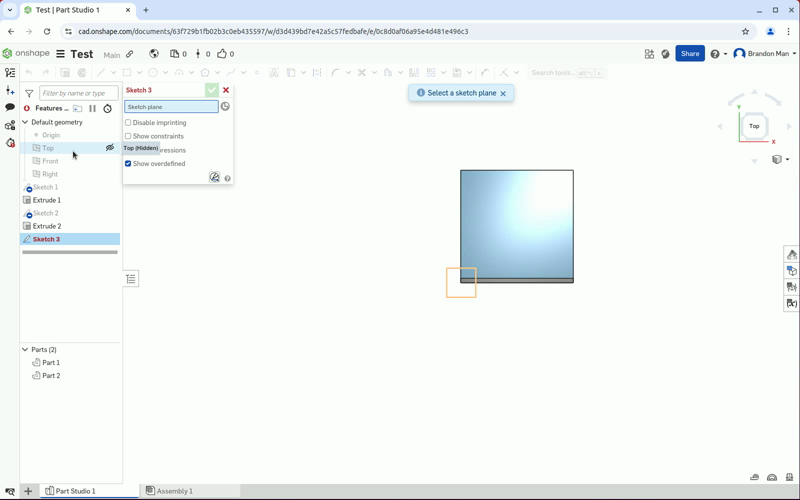
click(73, 150)
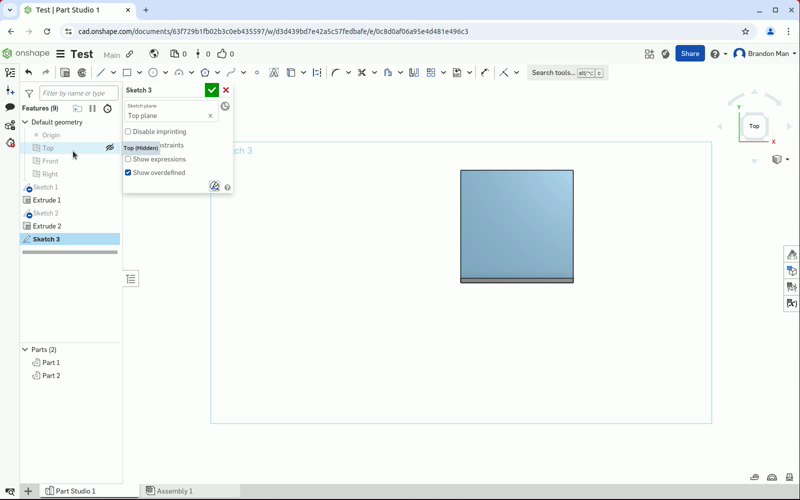
mouse_move(73, 352)
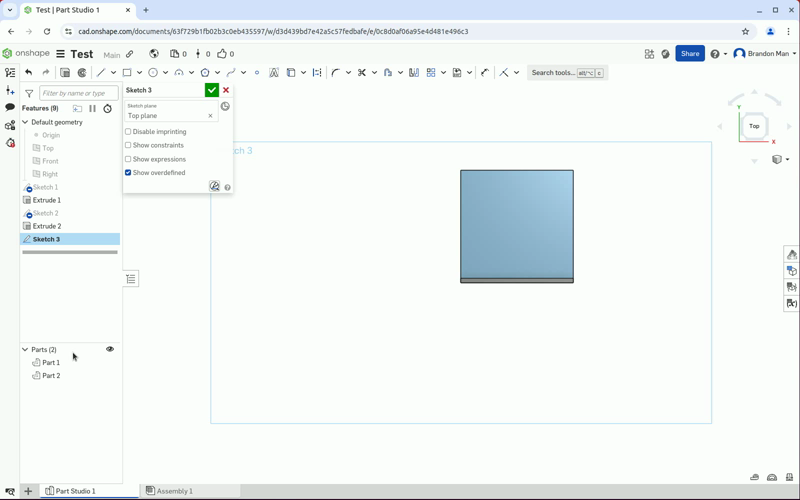
key(y)
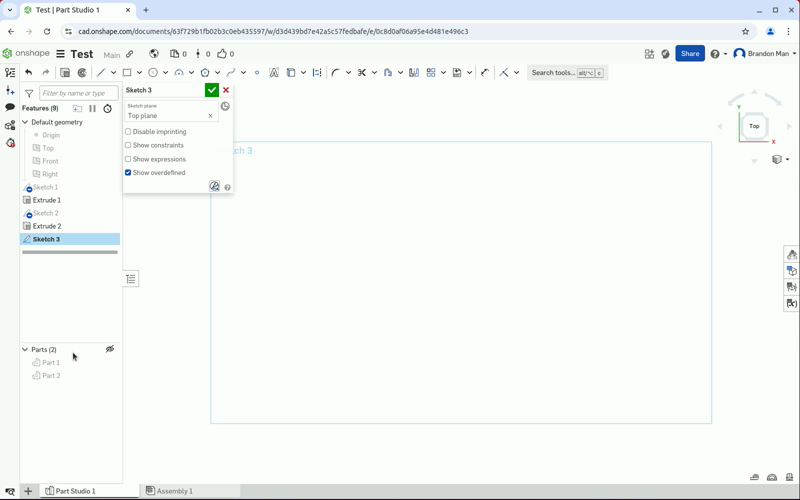
key(l)
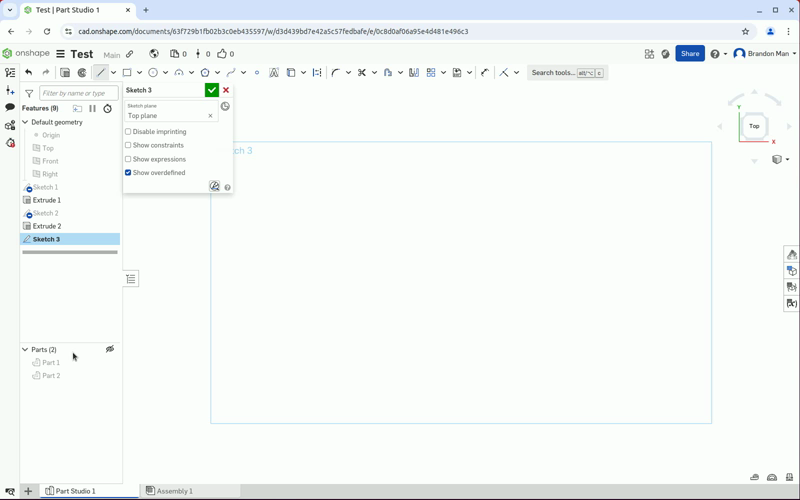
key_down(shift)
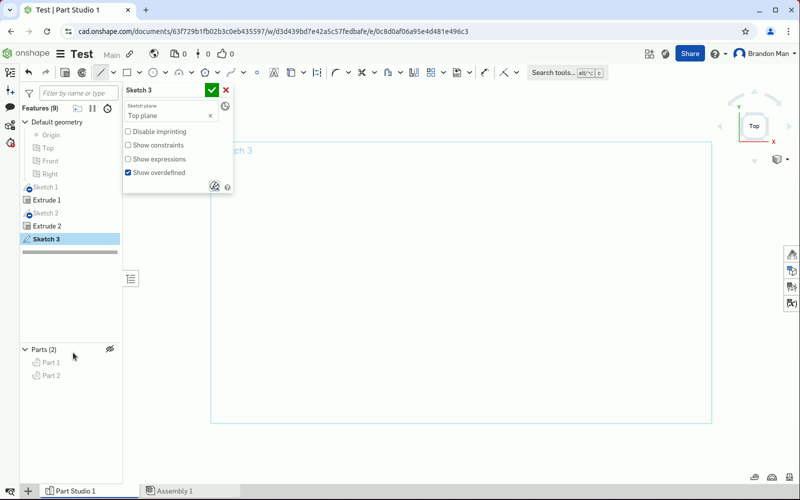
mouse_move(460, 176)
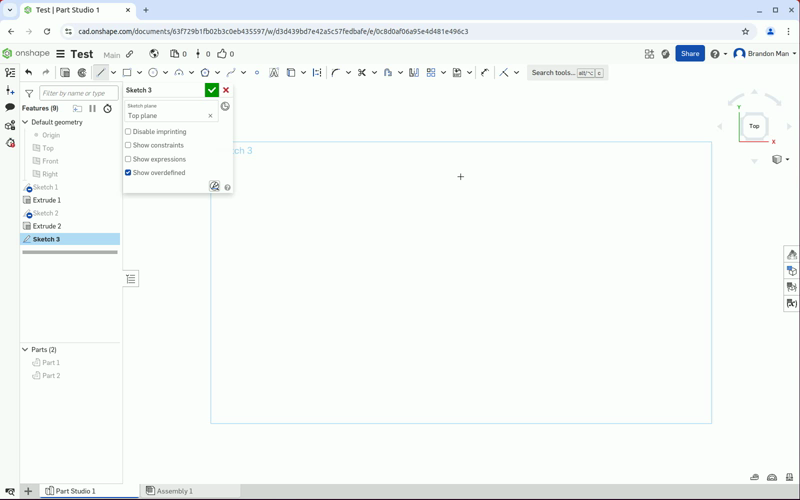
click(460, 176)
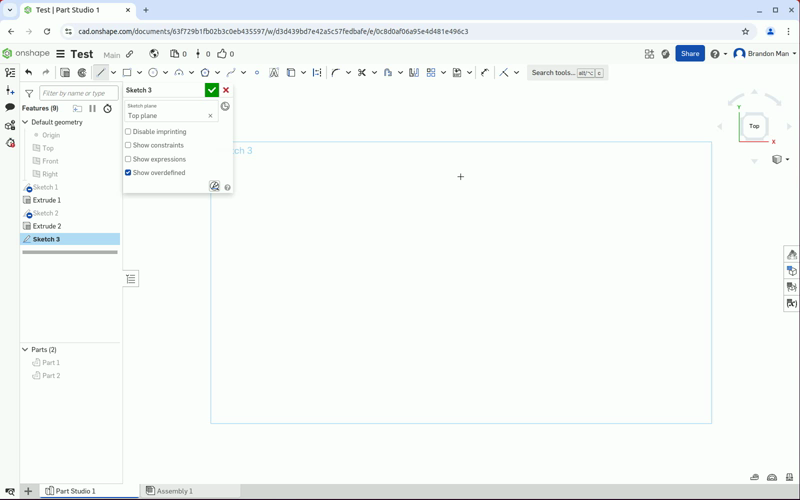
key_up(shift)
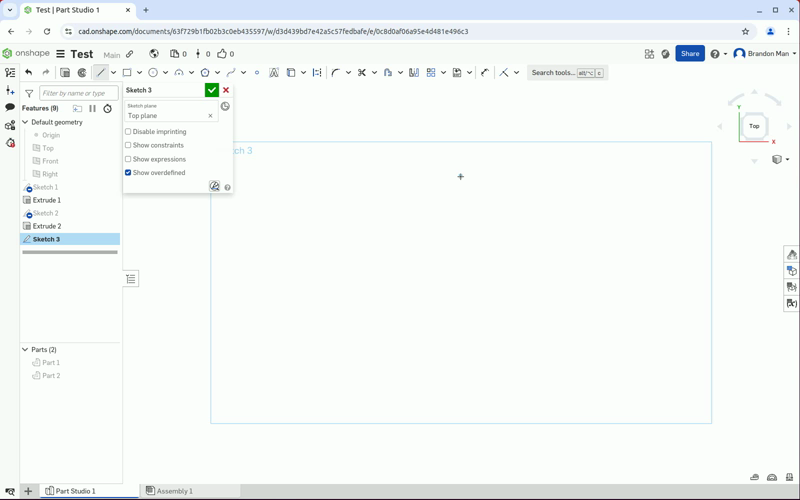
key_down(shift)
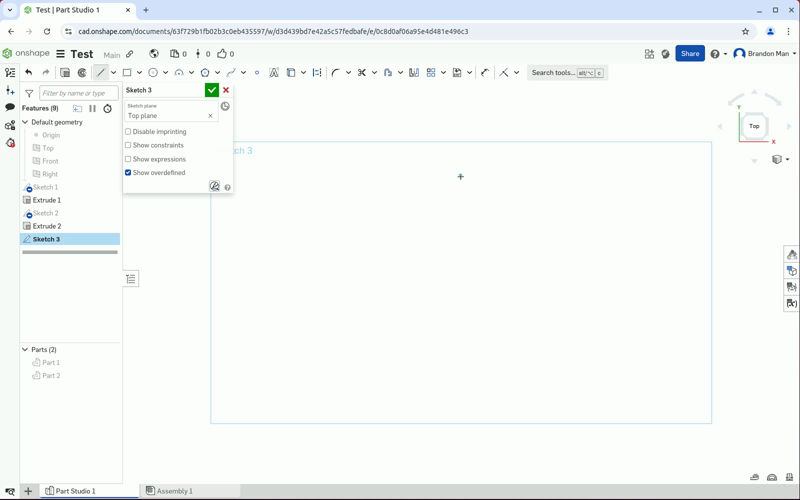
mouse_move(573, 176)
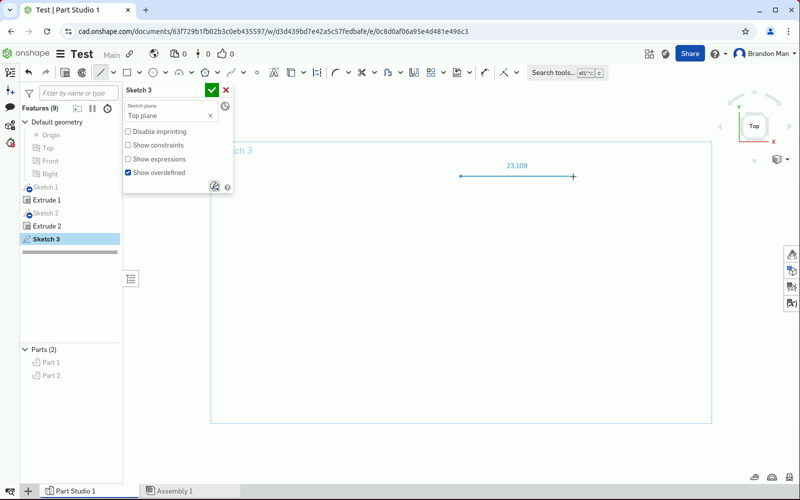
click(573, 176)
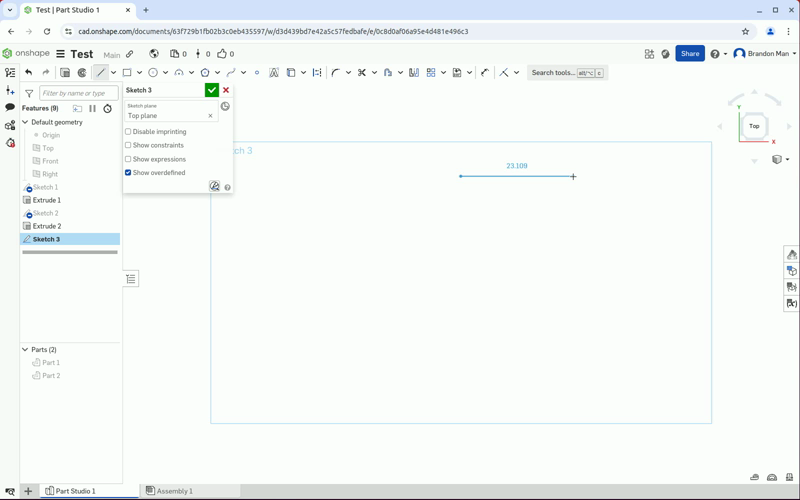
key_up(shift)
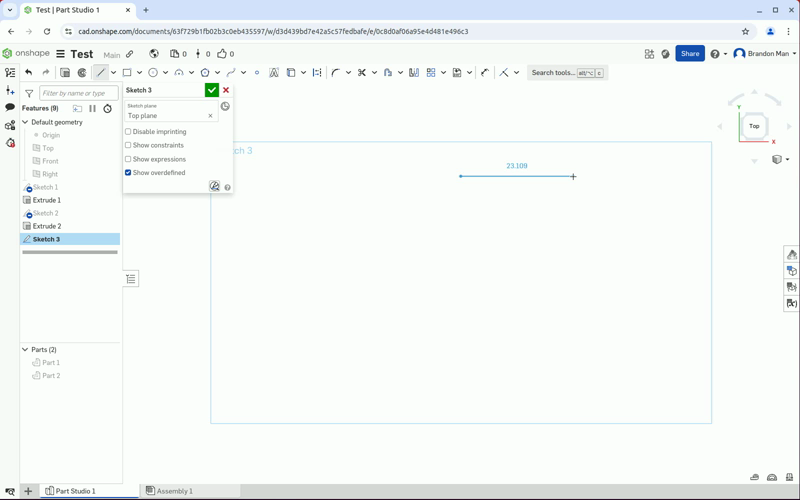
key_down(shift)
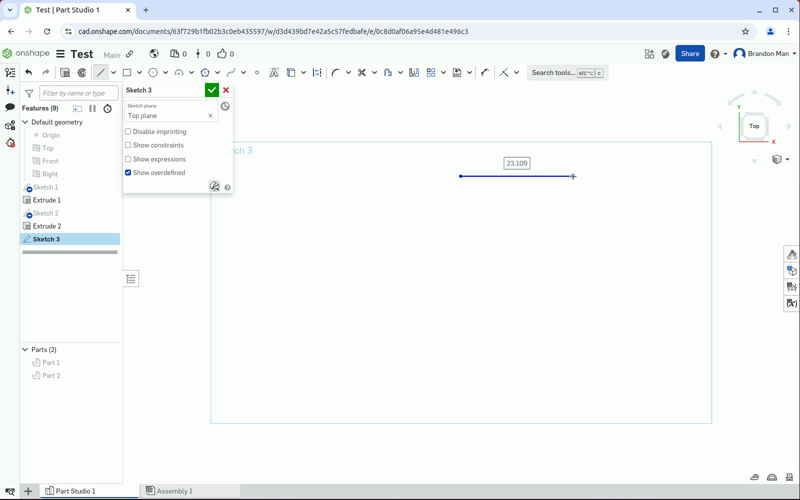
mouse_move(589, 176)
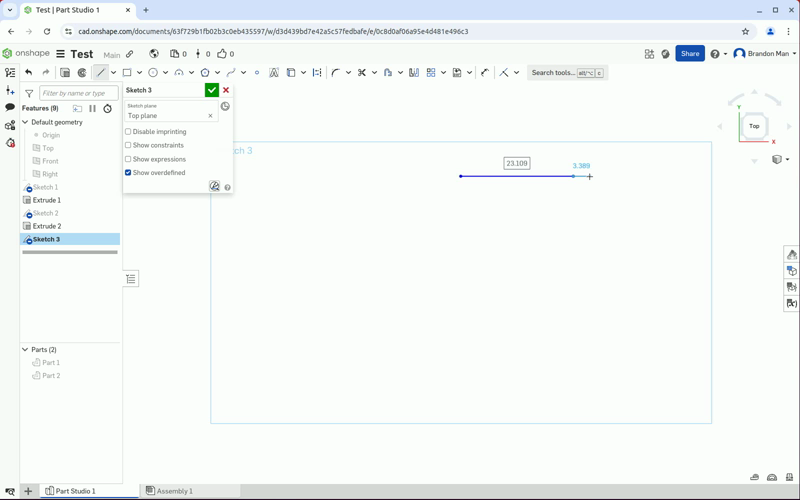
mouse_move(573, 171)
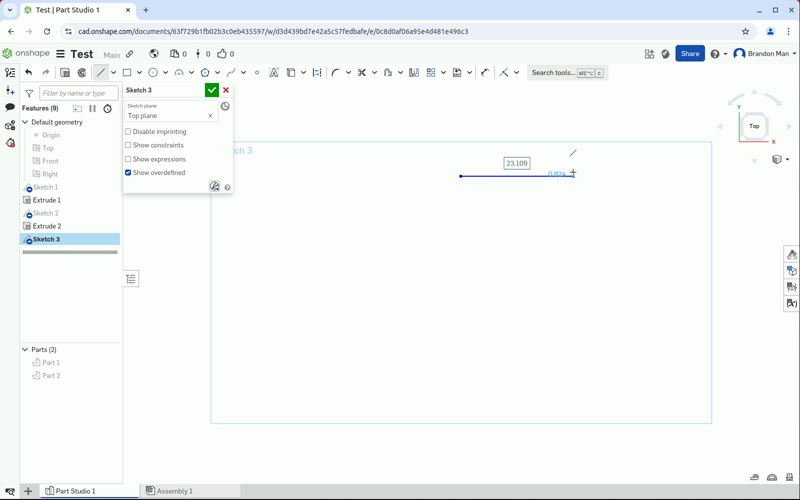
scroll(6)
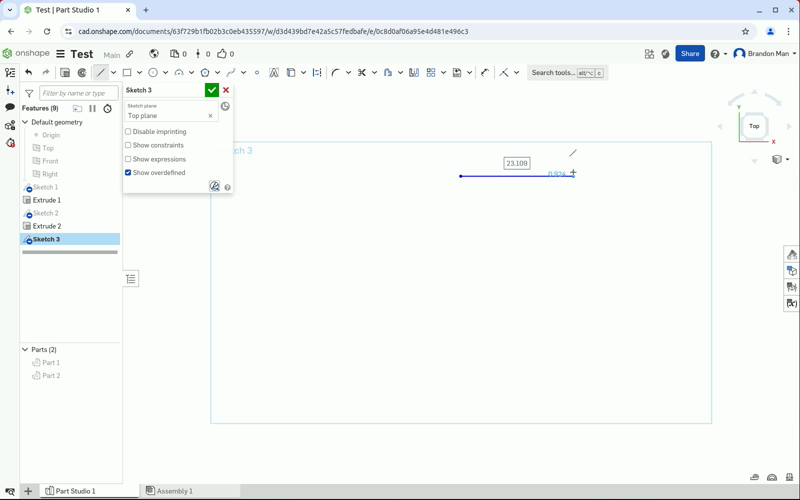
scroll(6)
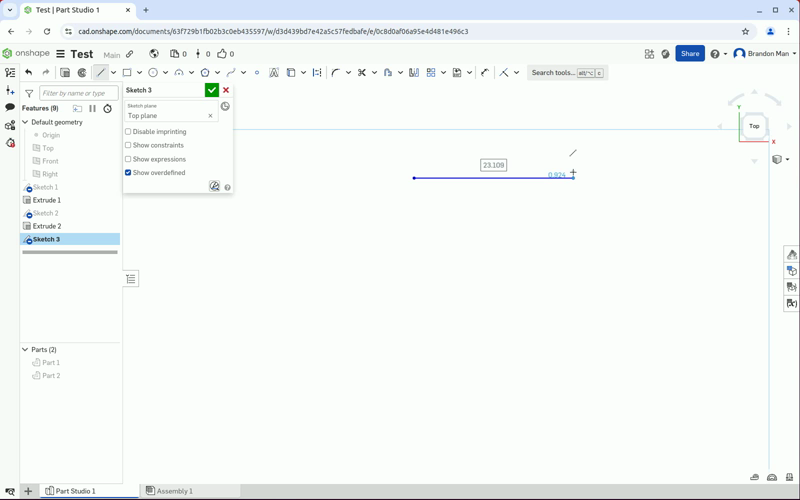
scroll(6)
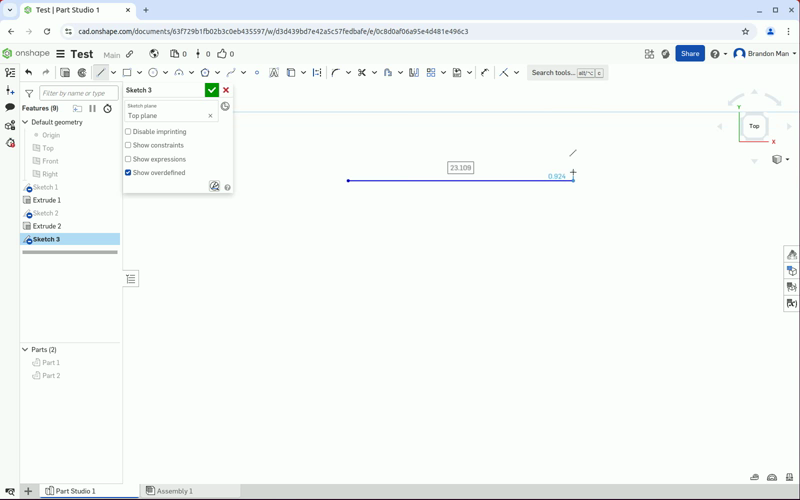
scroll(6)
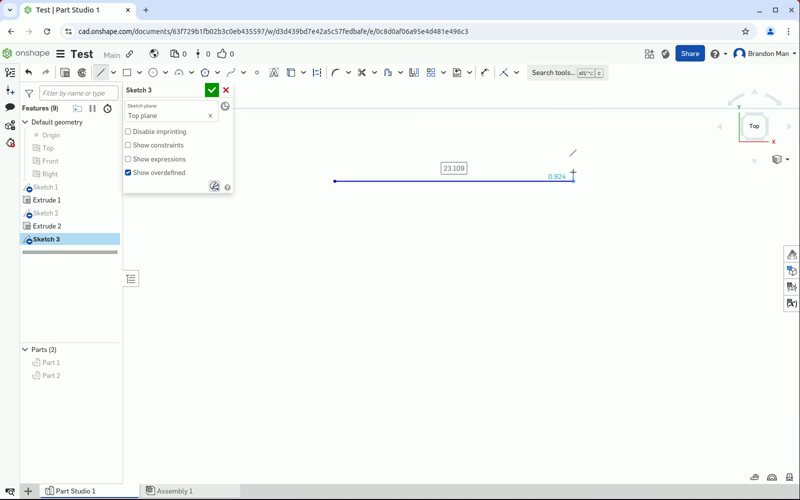
scroll(6)
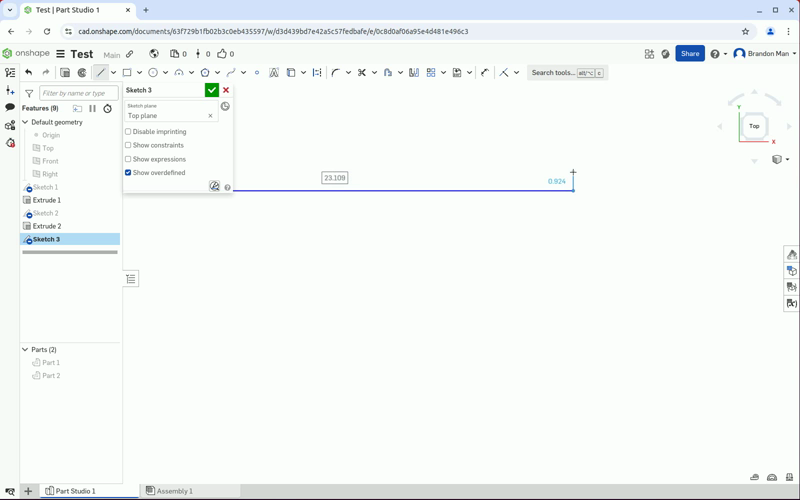
scroll(6)
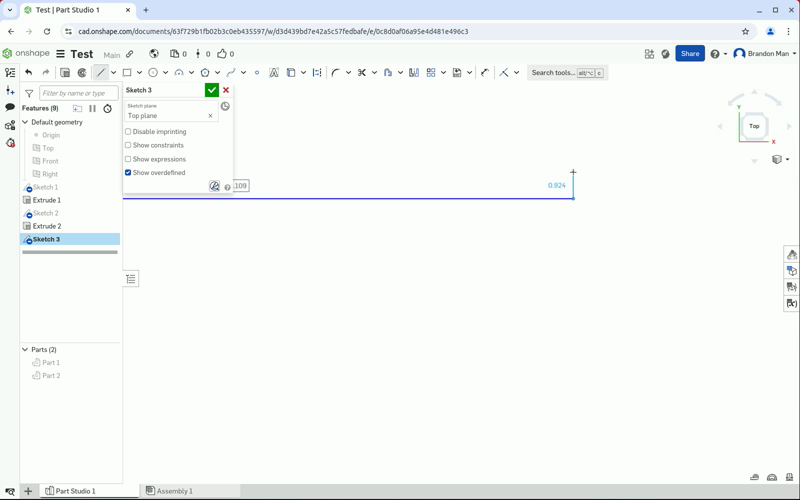
scroll(6)
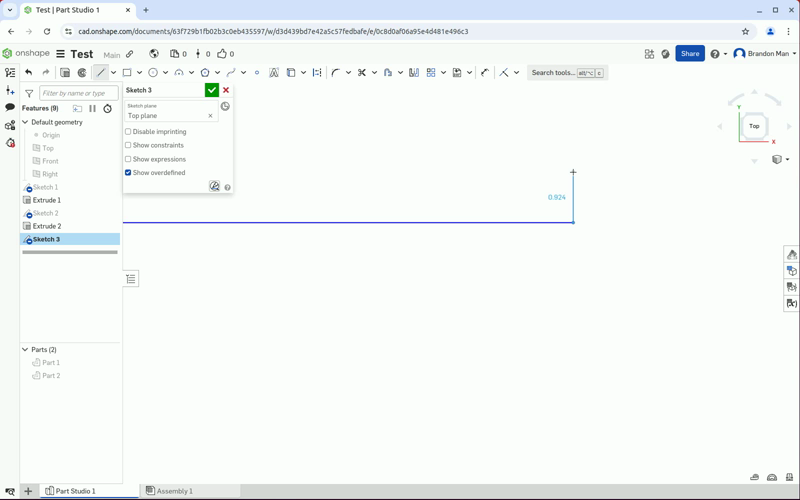
click(573, 171)
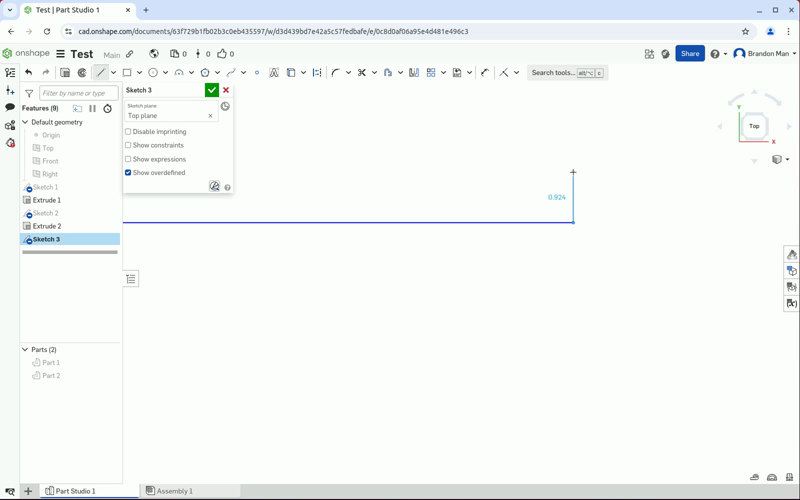
scroll(-6)
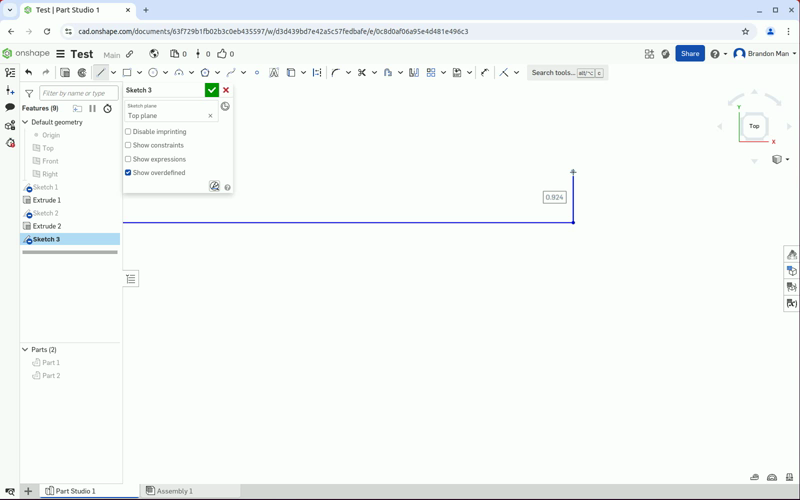
scroll(-6)
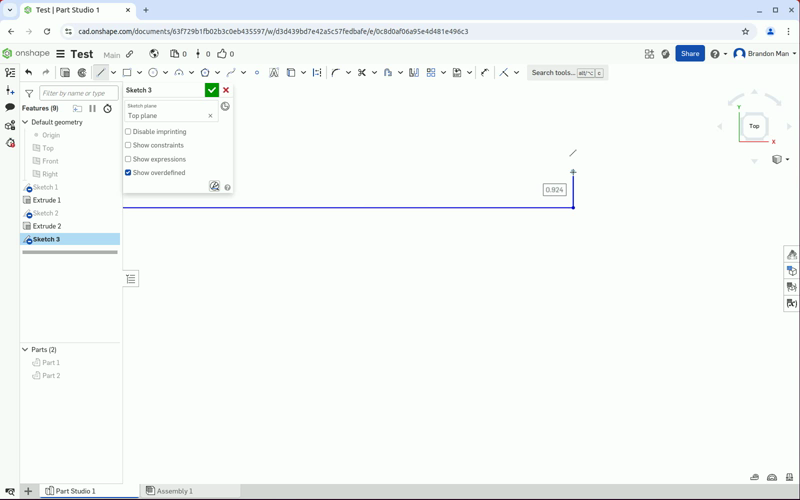
scroll(-6)
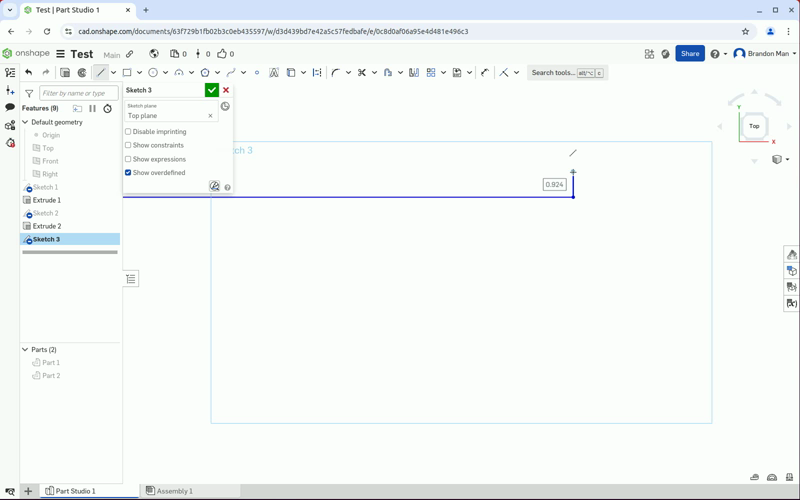
scroll(-6)
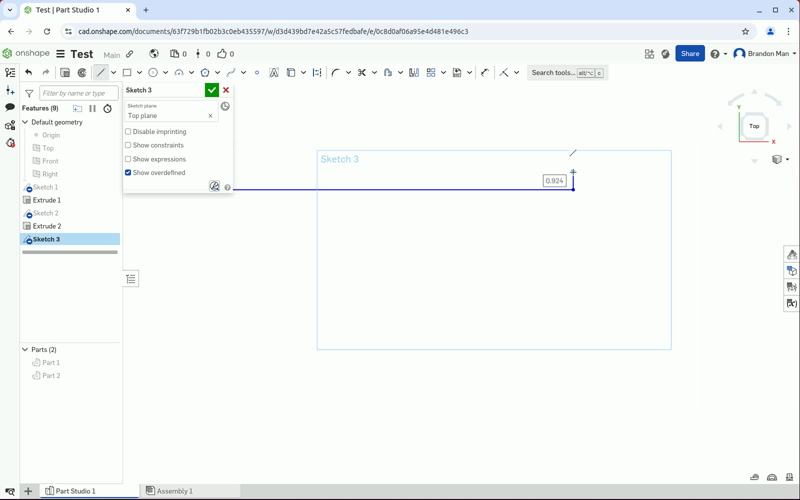
scroll(-6)
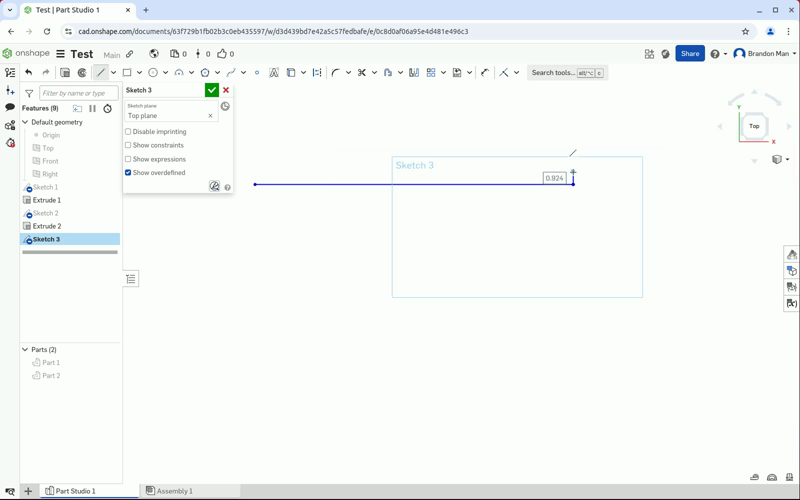
scroll(-6)
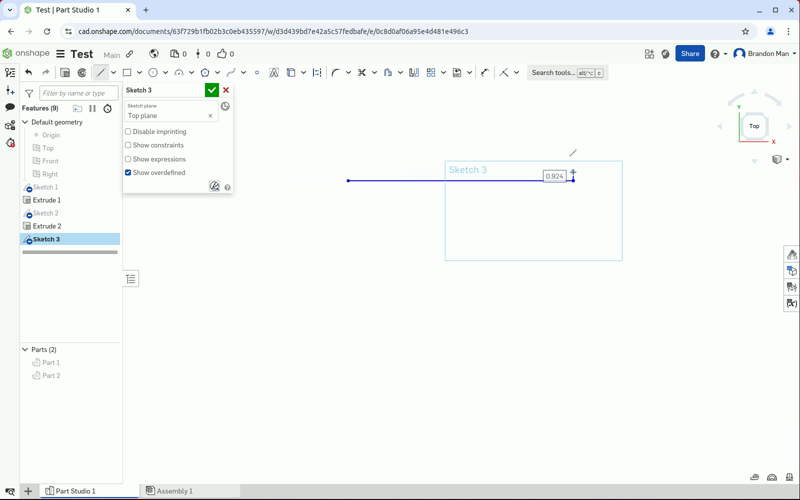
scroll(-6)
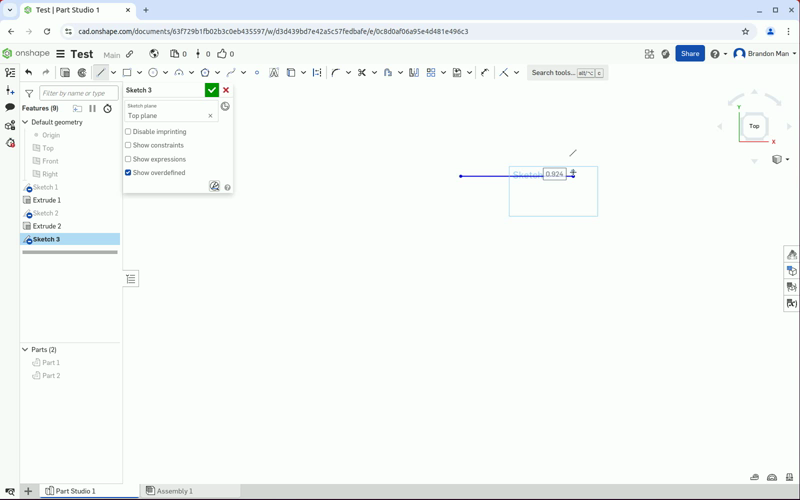
key_up(shift)
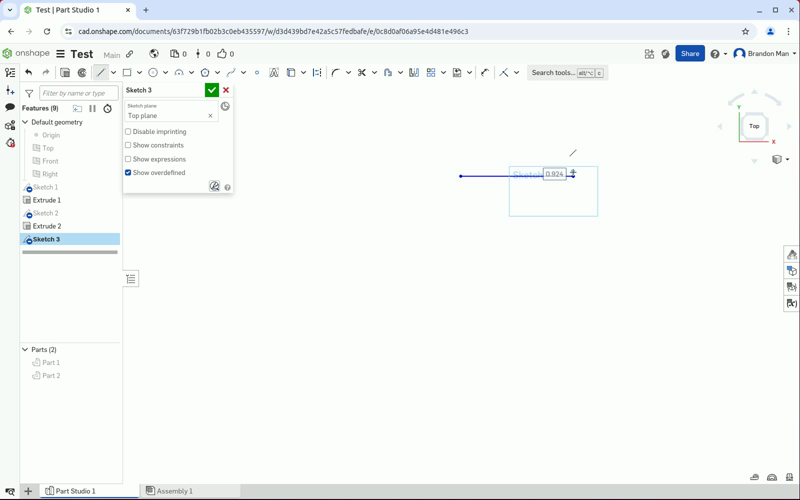
key_down(shift)
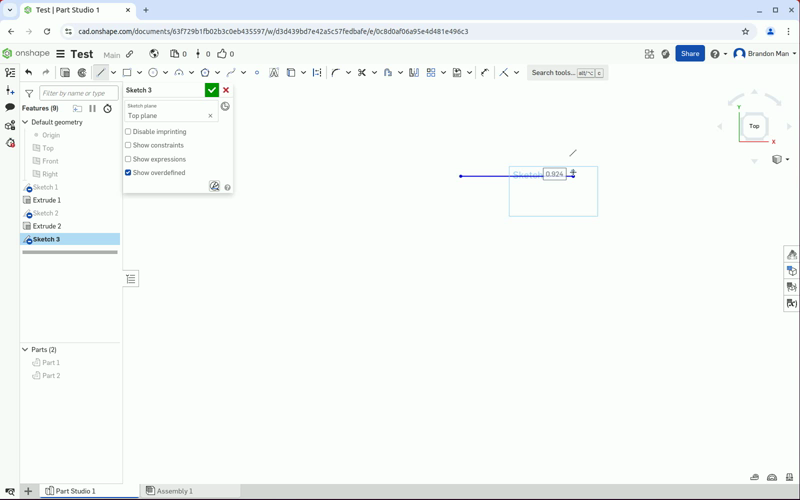
mouse_move(460, 171)
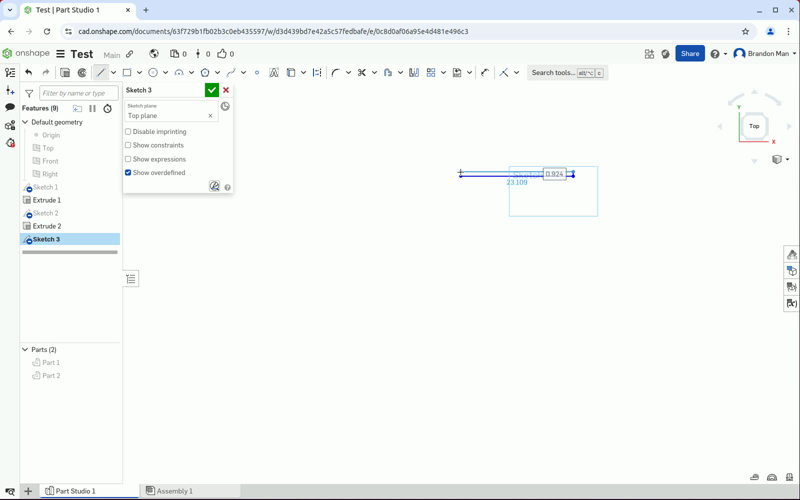
click(460, 171)
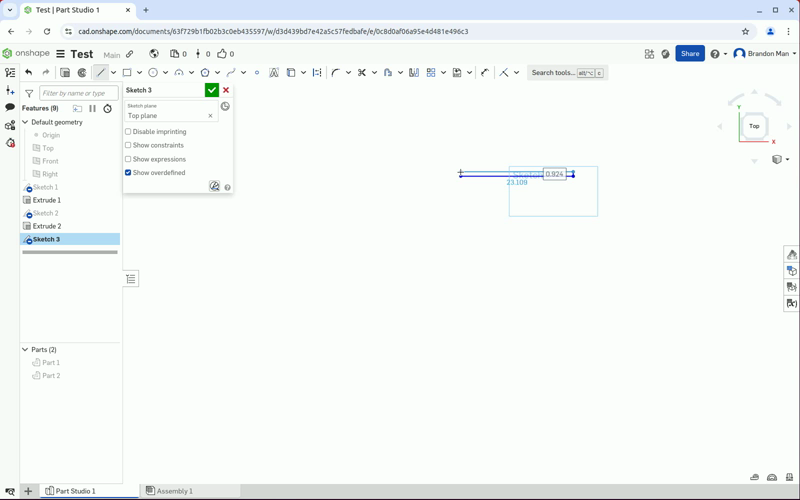
key_up(shift)
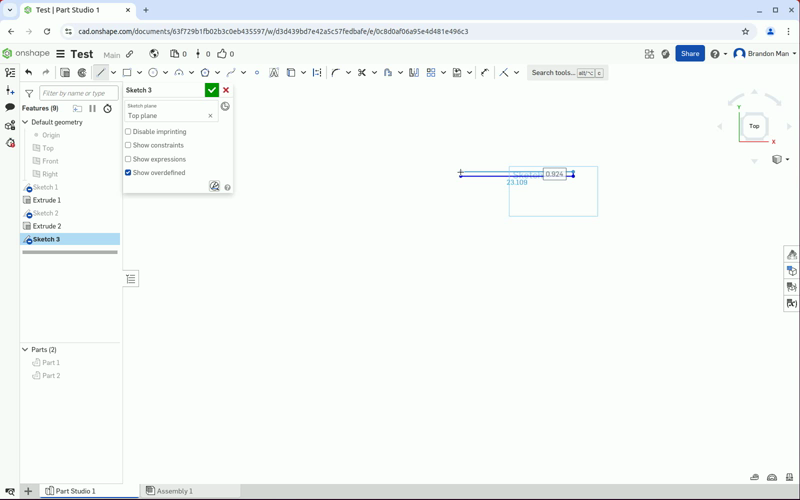
mouse_move(490, 171)
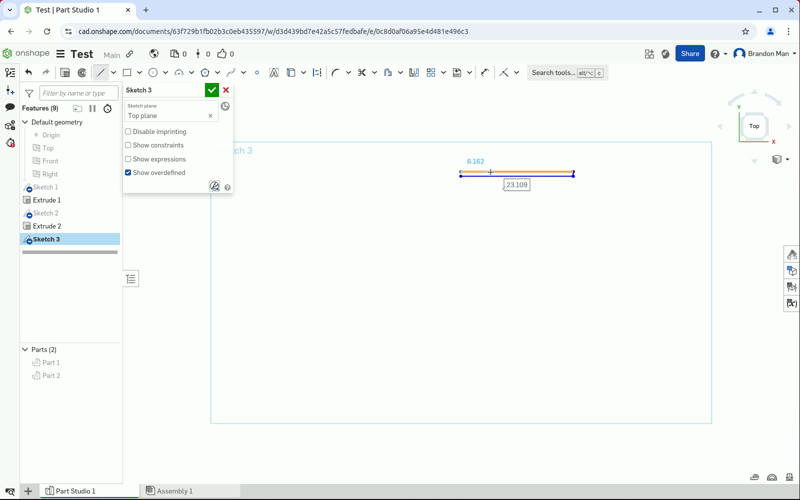
key_down(shift)
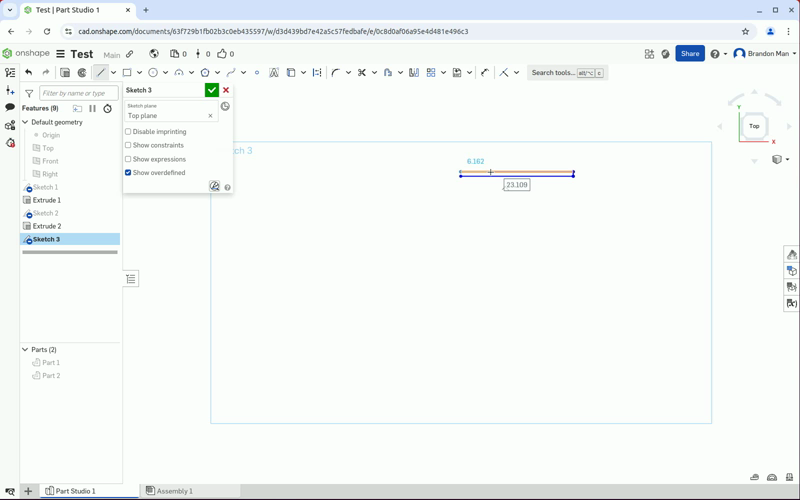
mouse_move(460, 176)
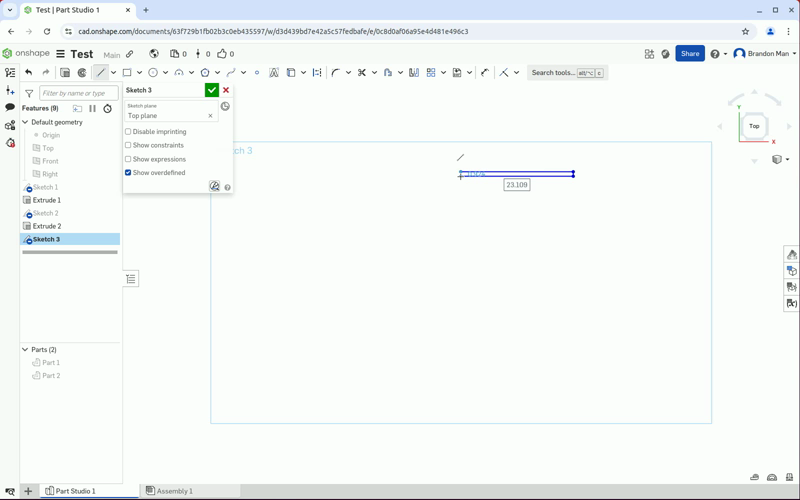
scroll(6)
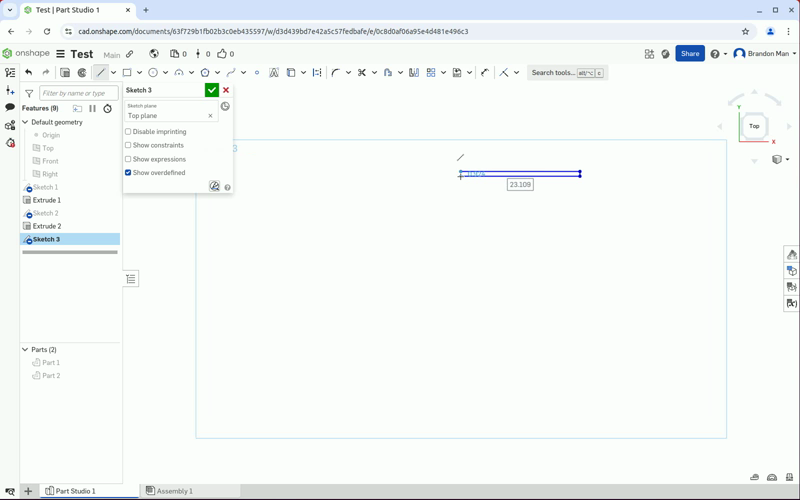
scroll(6)
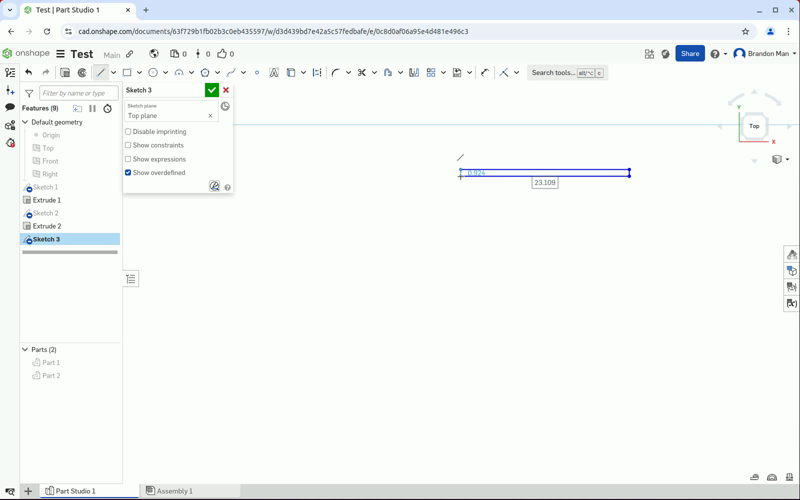
scroll(6)
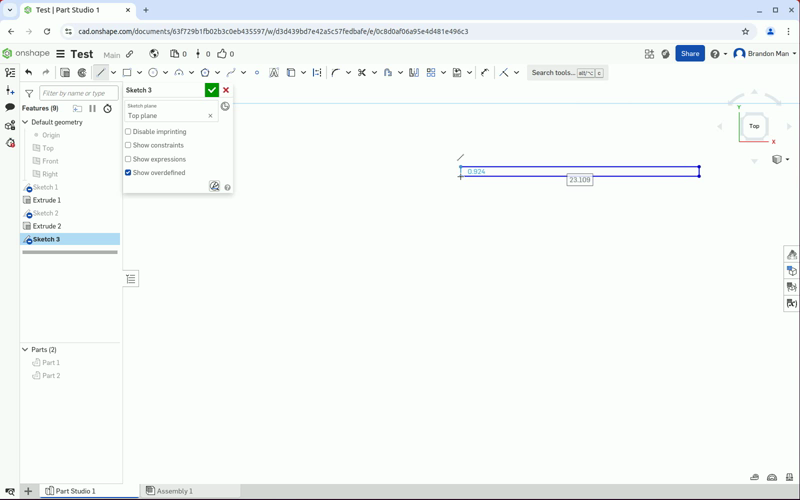
scroll(6)
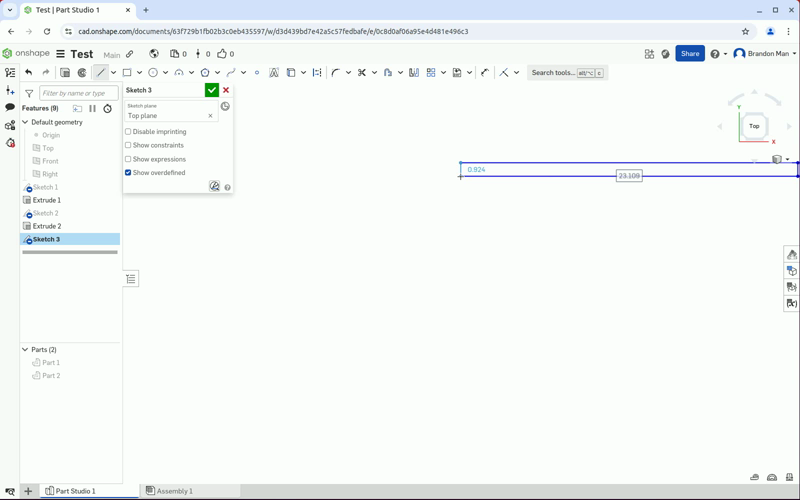
scroll(6)
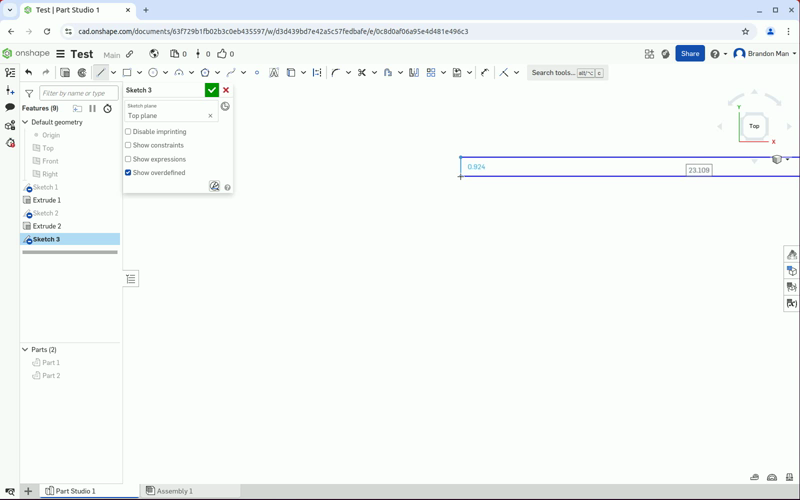
scroll(6)
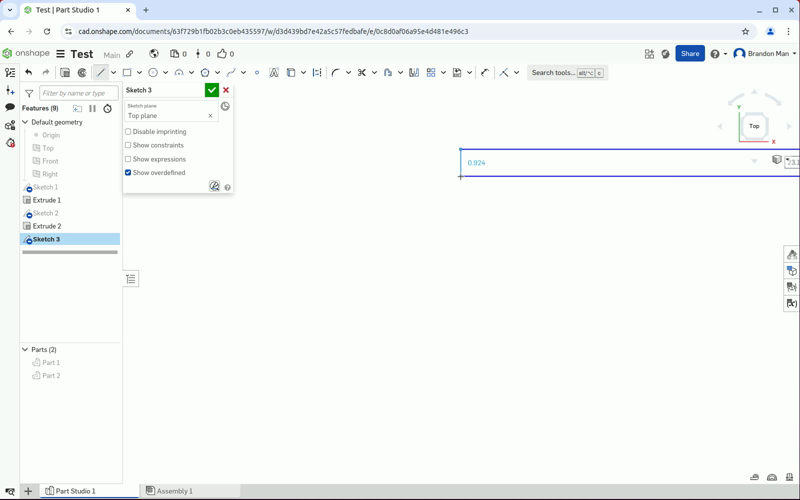
scroll(6)
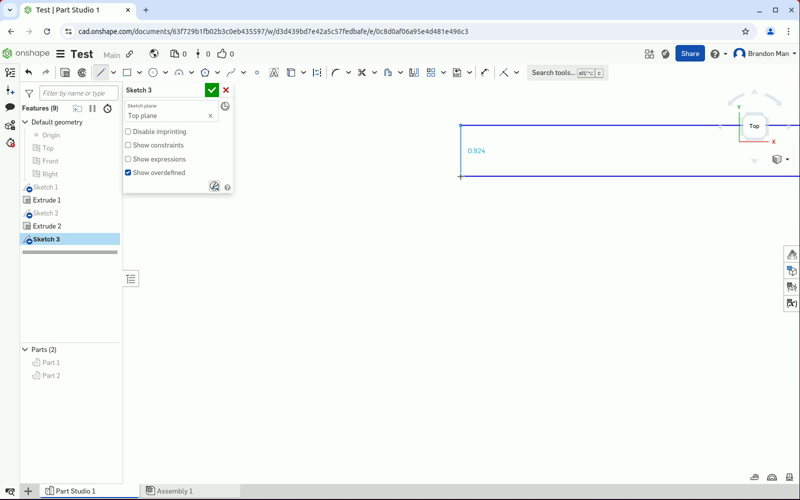
key_up(shift)
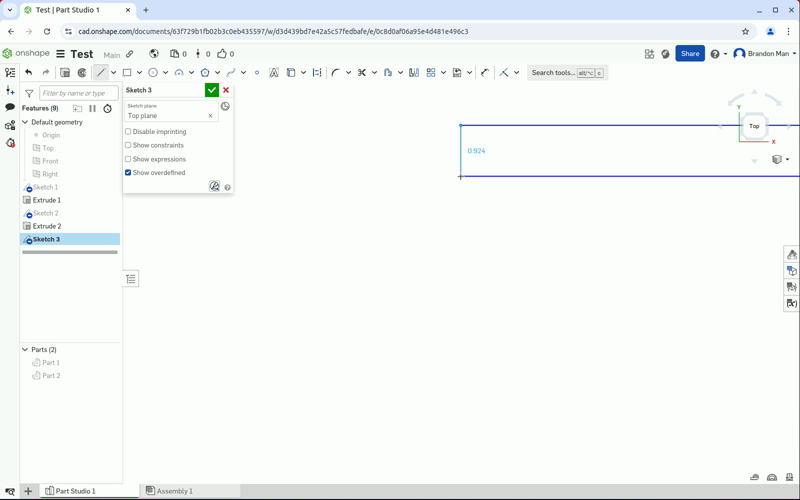
click(460, 176)
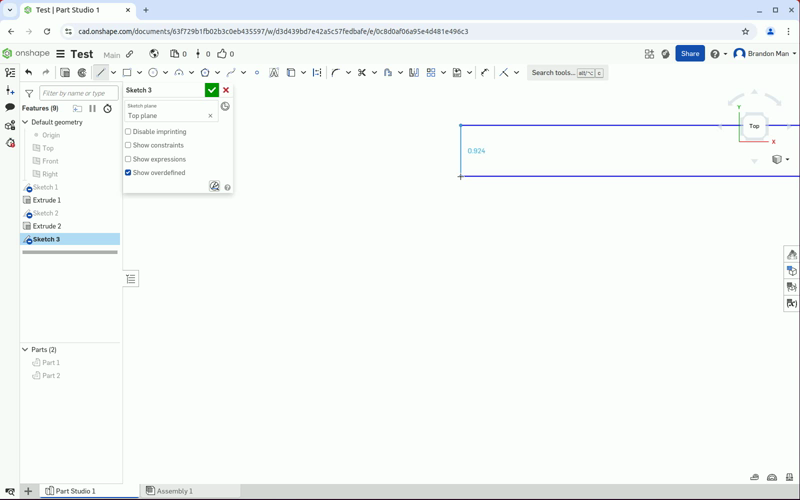
scroll(-6)
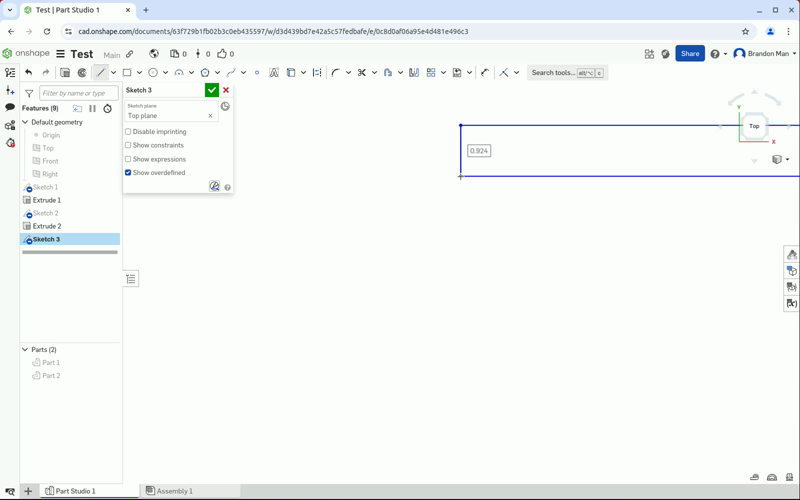
scroll(-6)
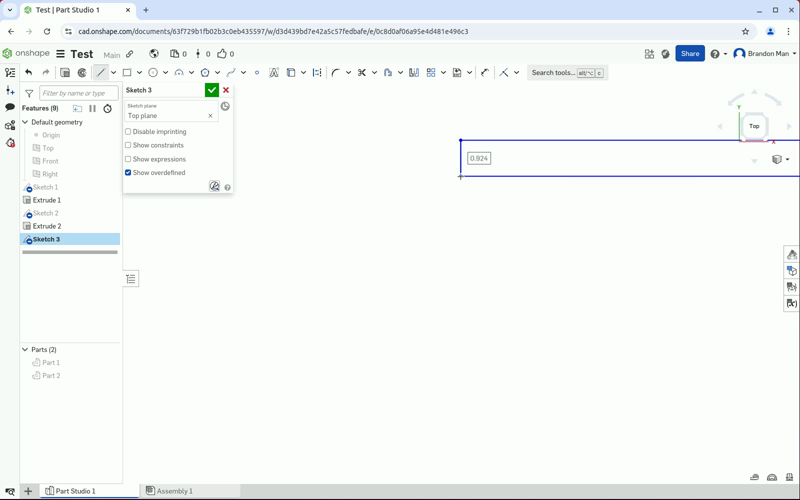
scroll(-6)
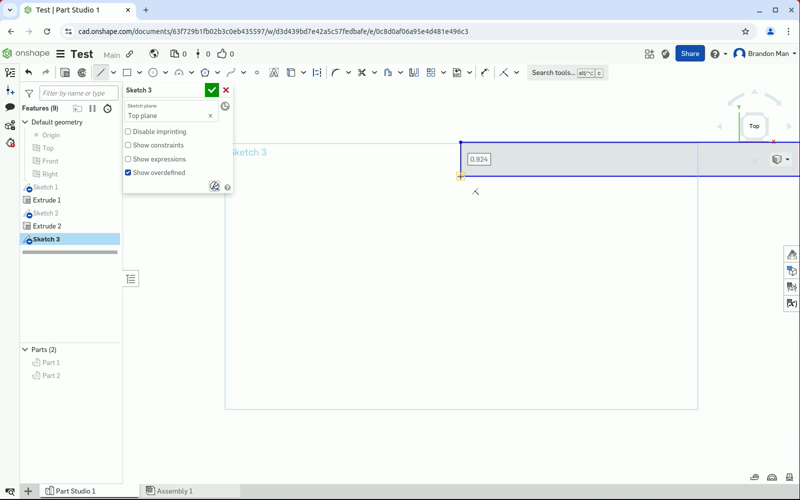
scroll(-6)
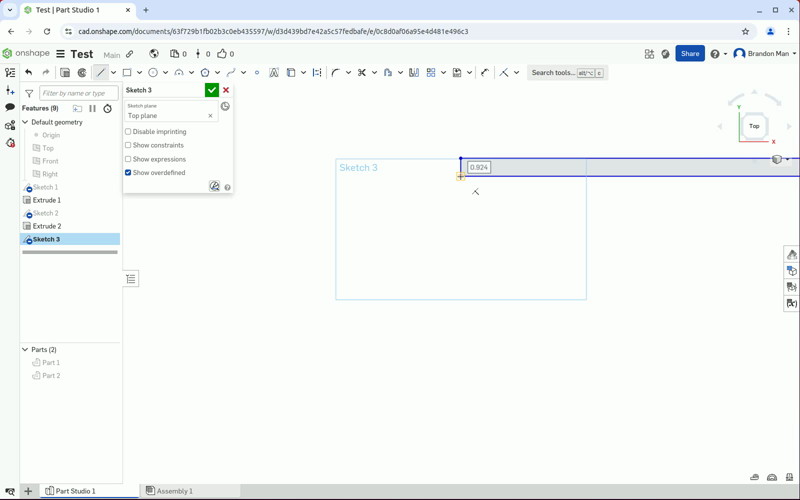
scroll(-6)
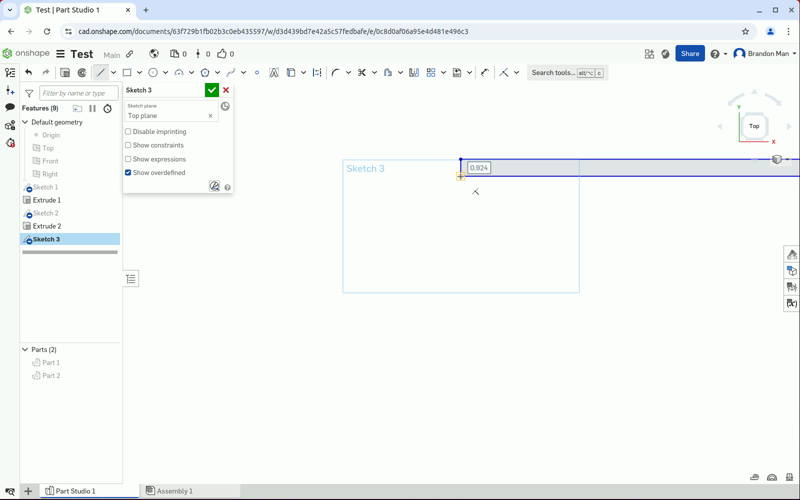
scroll(-6)
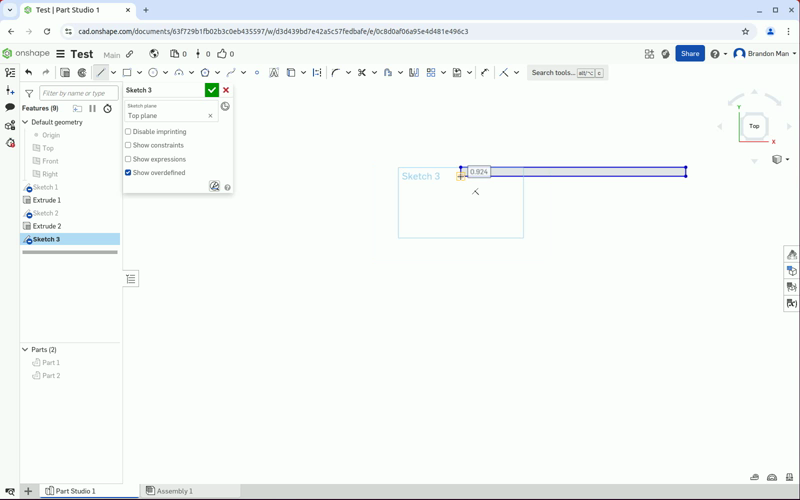
scroll(-6)
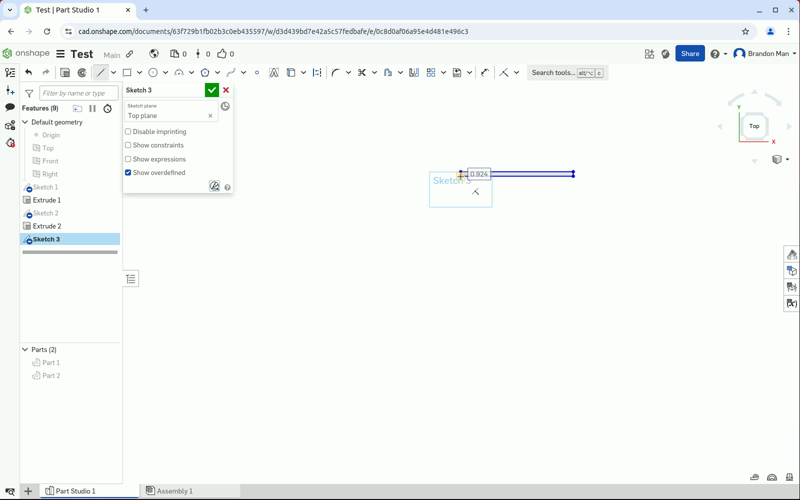
key(esc)
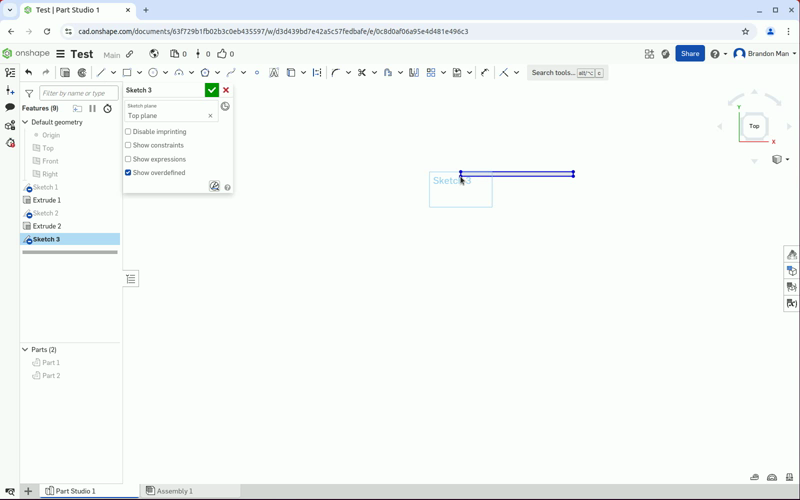
mouse_move(499, 174)
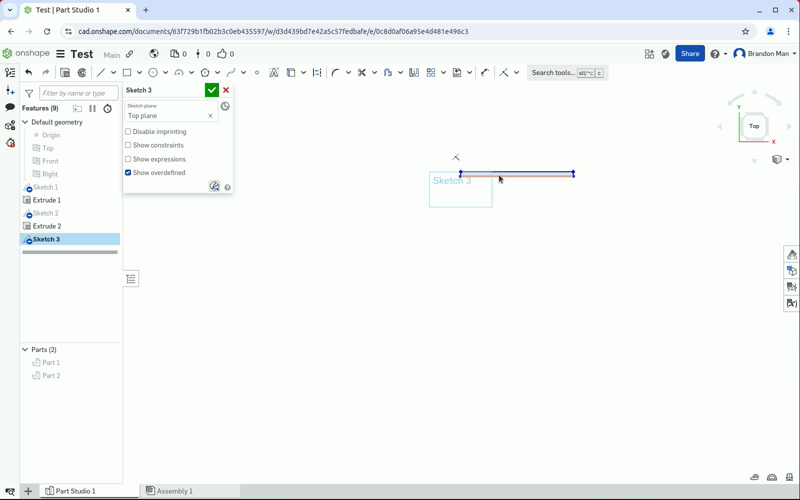
scroll(6)
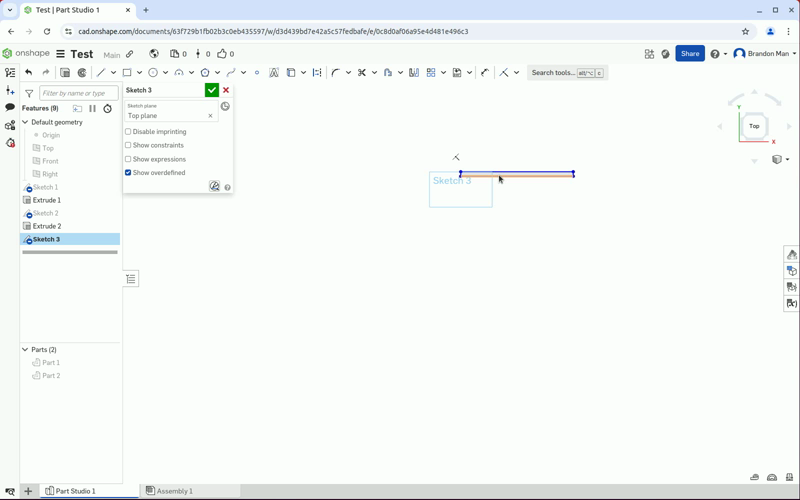
scroll(6)
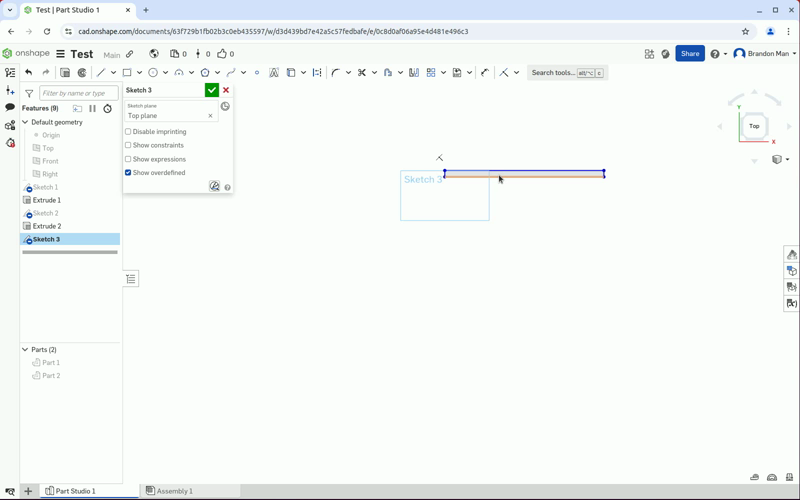
scroll(6)
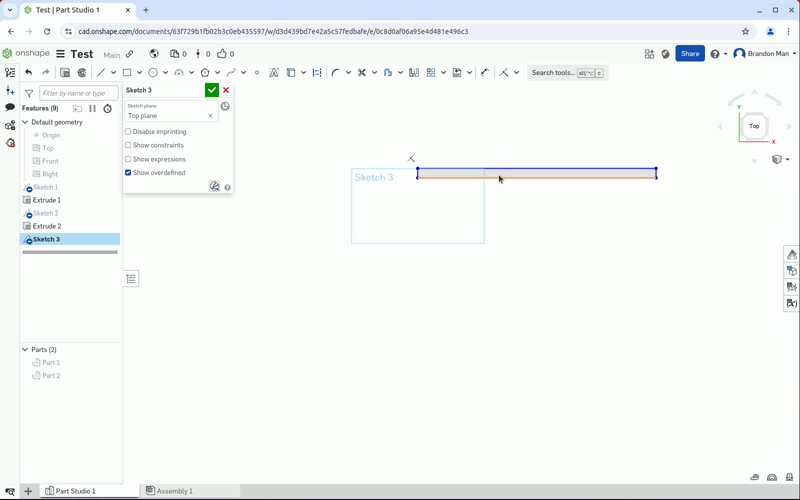
scroll(6)
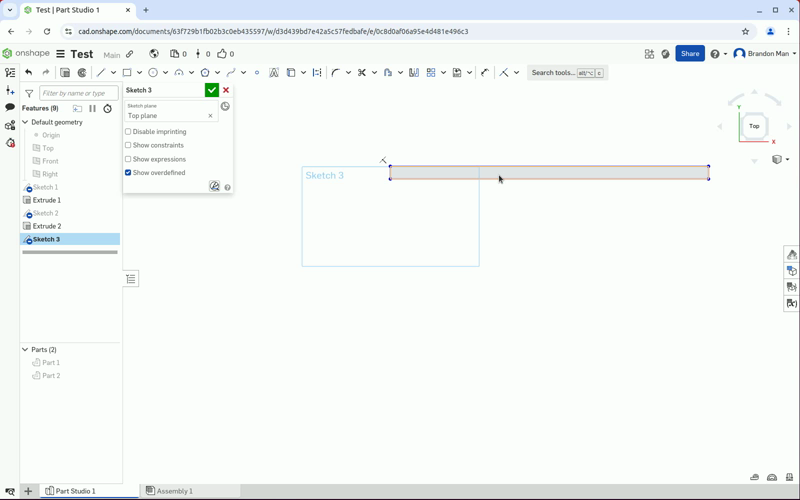
scroll(6)
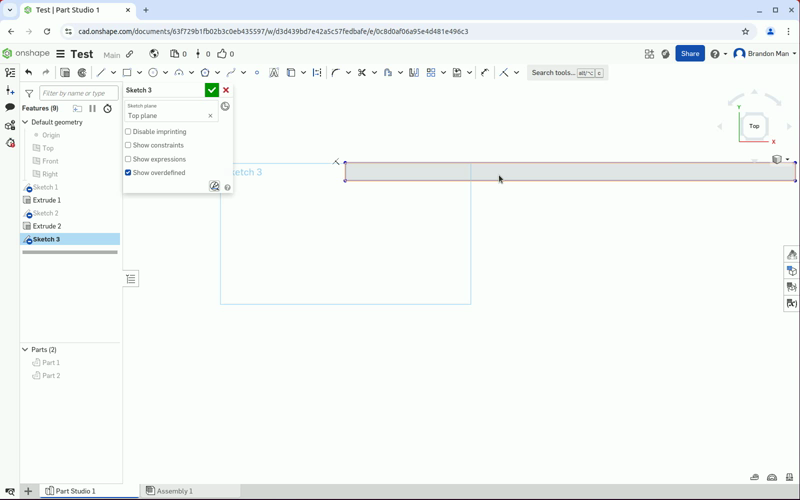
scroll(6)
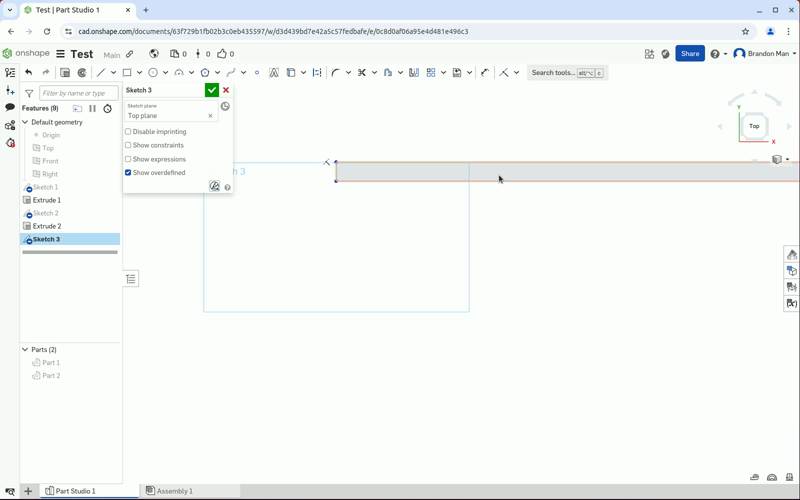
scroll(6)
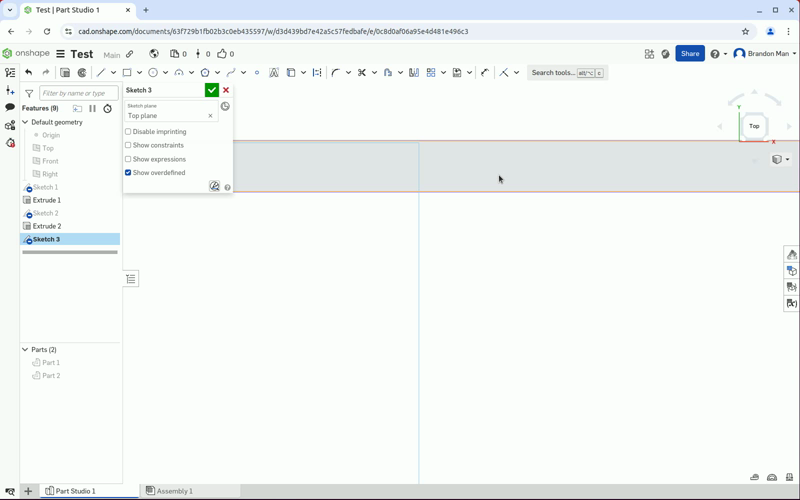
click(499, 174)
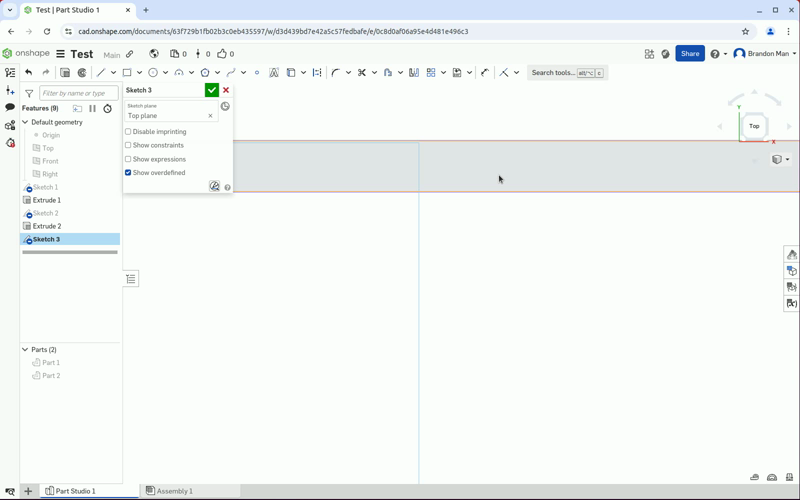
scroll(-6)
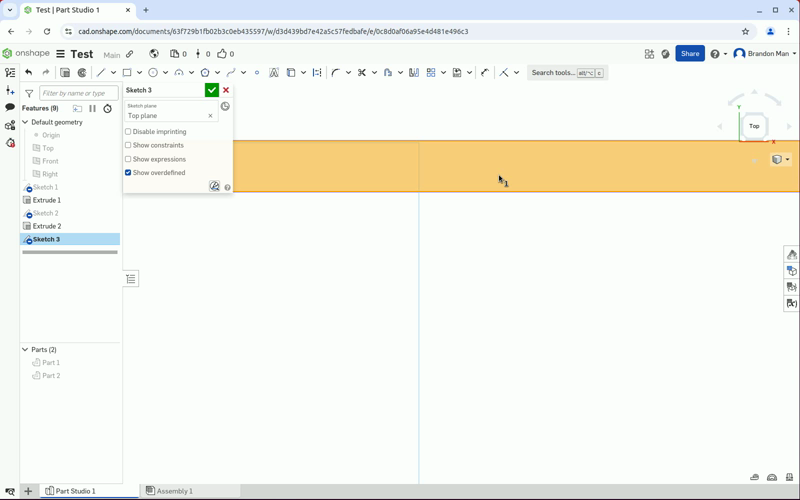
scroll(-6)
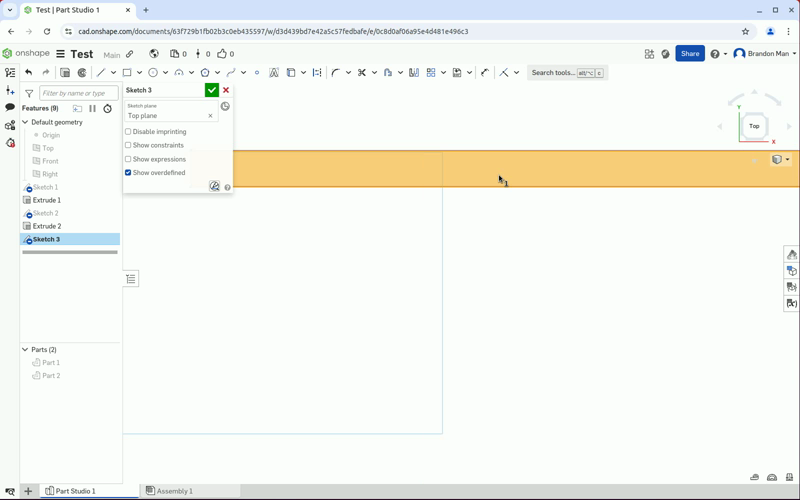
scroll(-6)
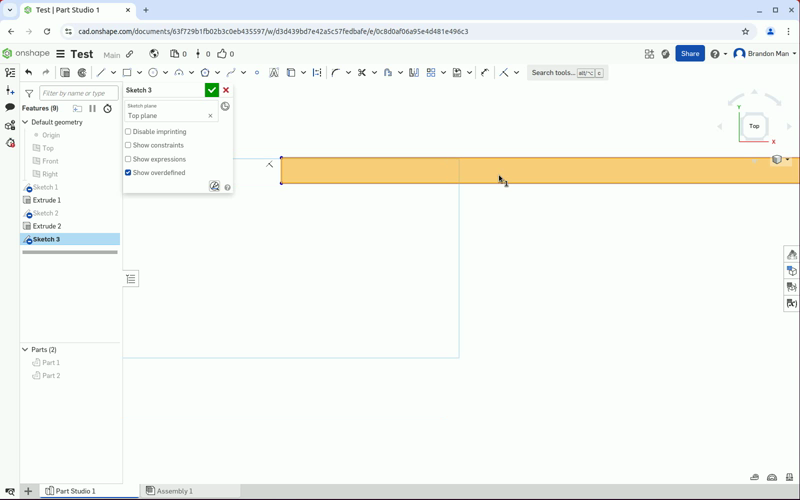
scroll(-6)
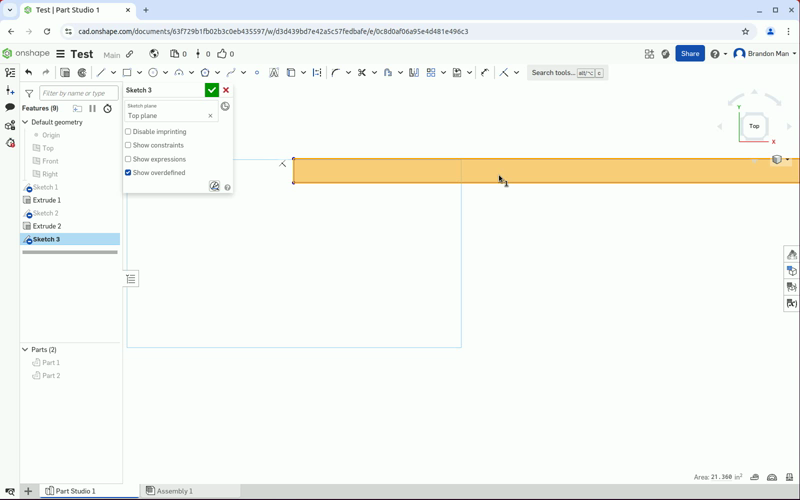
scroll(-6)
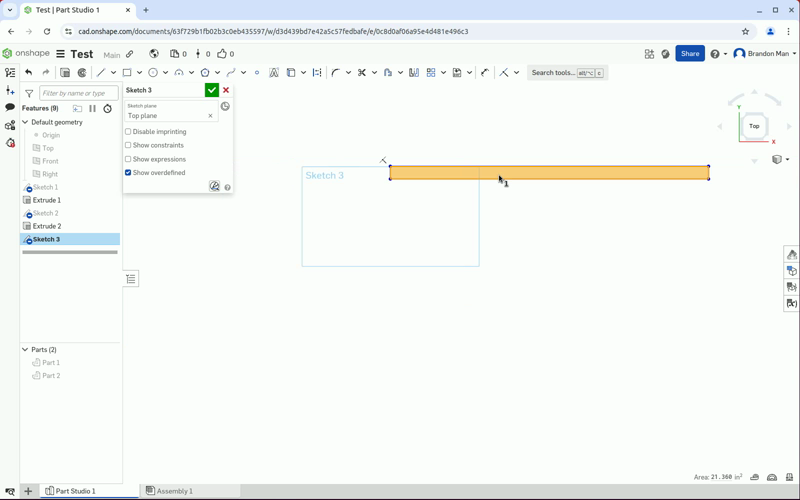
scroll(-6)
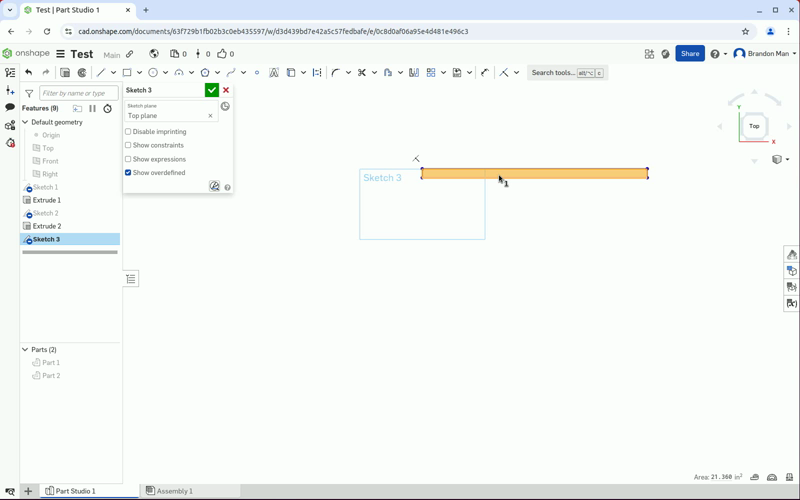
scroll(-6)
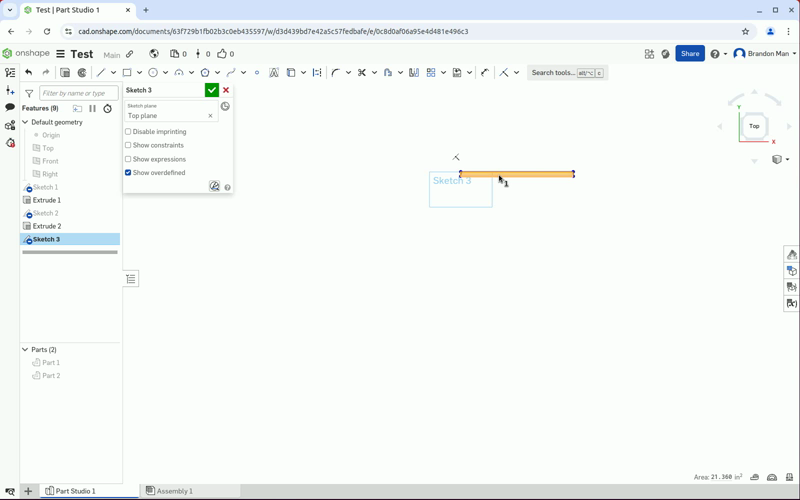
mouse_move(73, 352)
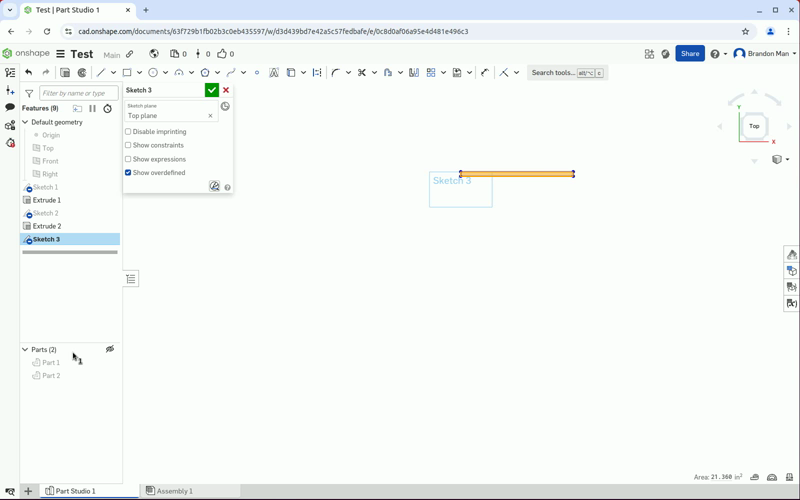
key(shift+y)
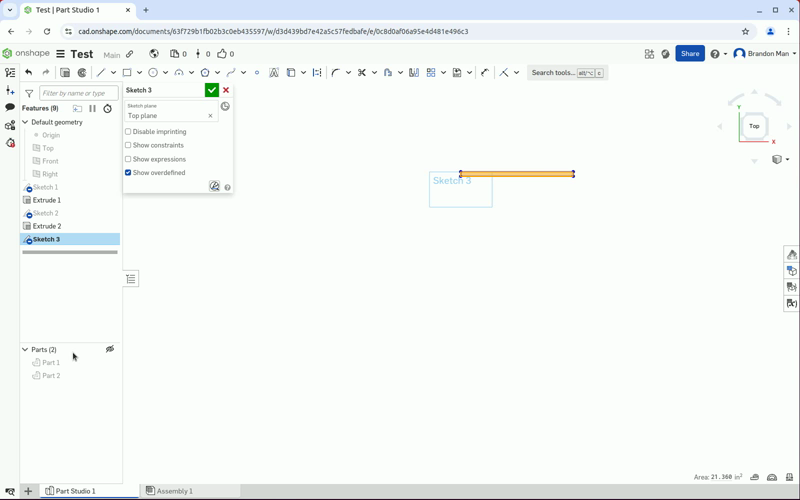
key(shift+e)
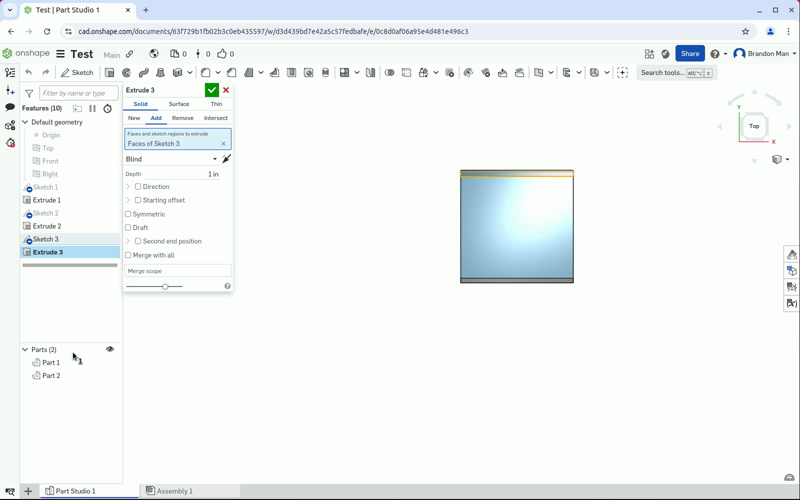
mouse_move(143, 106)
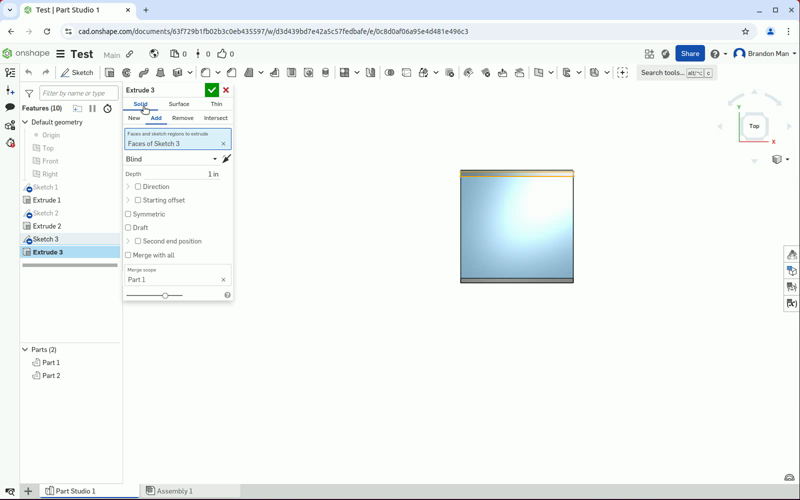
click(143, 106)
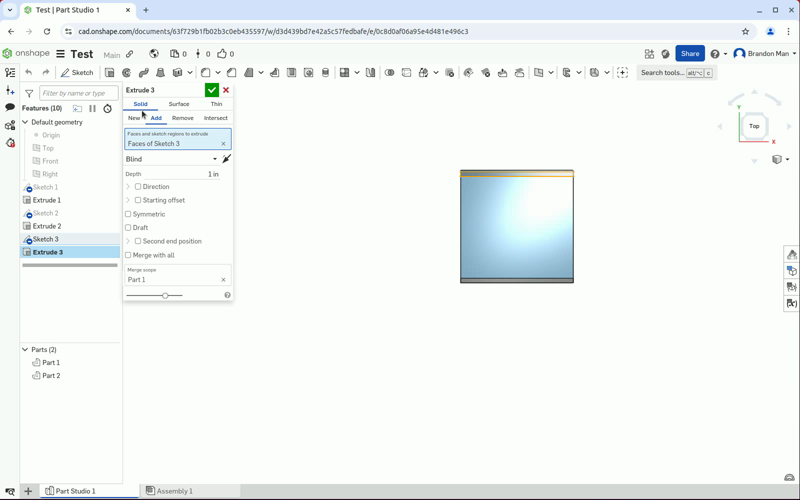
mouse_move(137, 120)
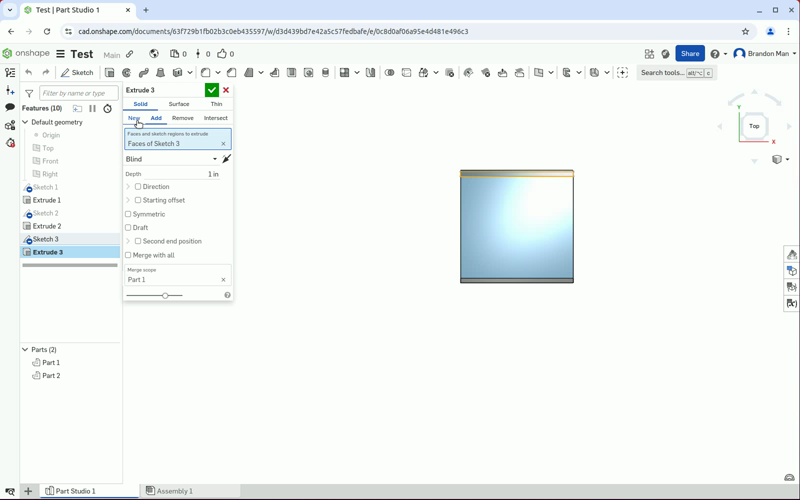
click(137, 120)
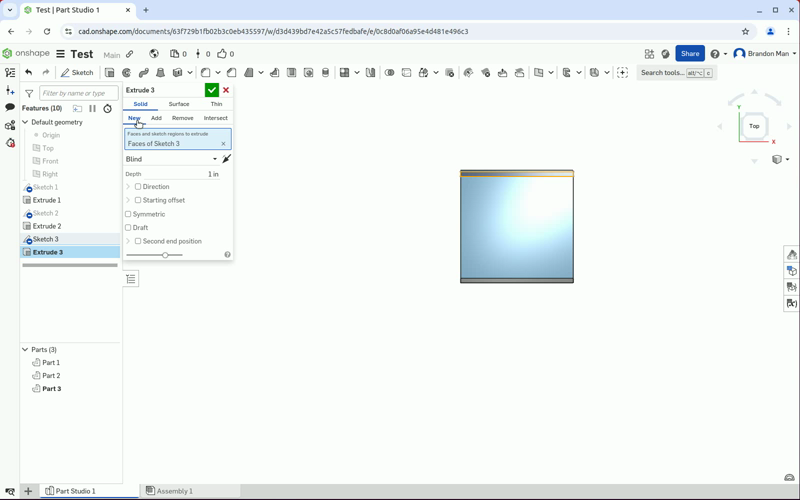
key(tab, 4)
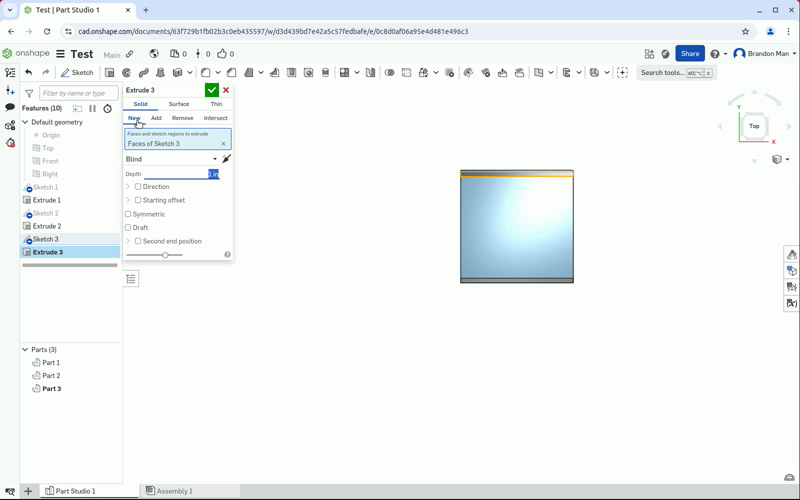
text(5.777)
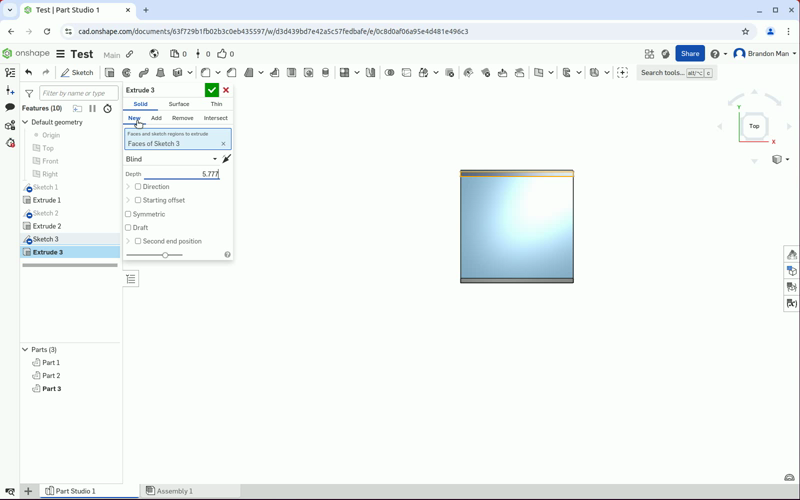
key(enter)
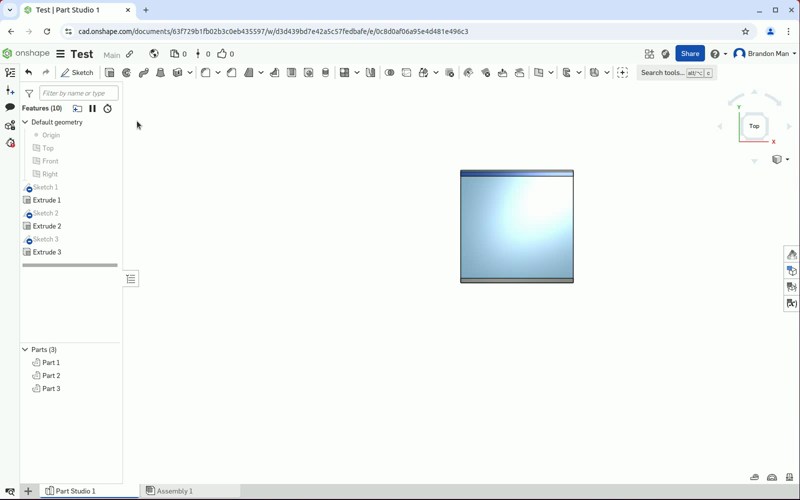
key(shift+h)
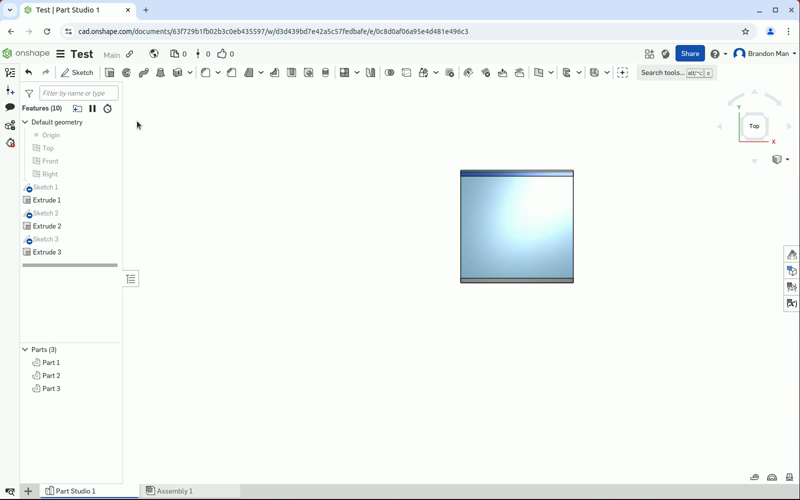
key(shift+h)
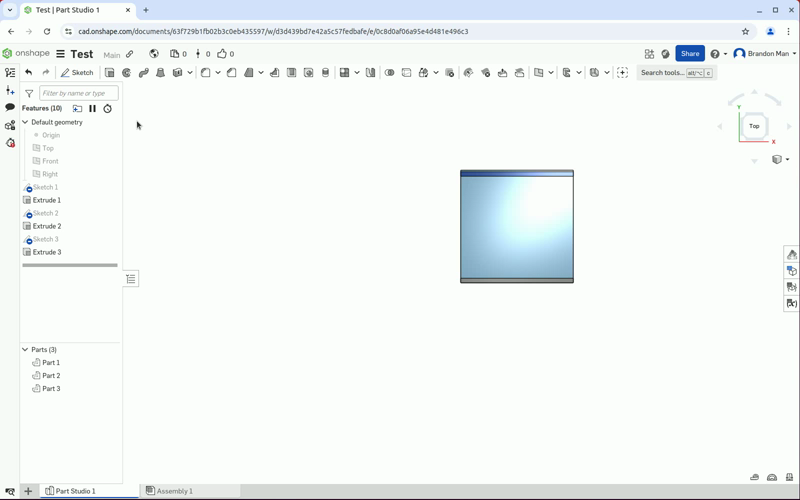
mouse_move(73, 189)
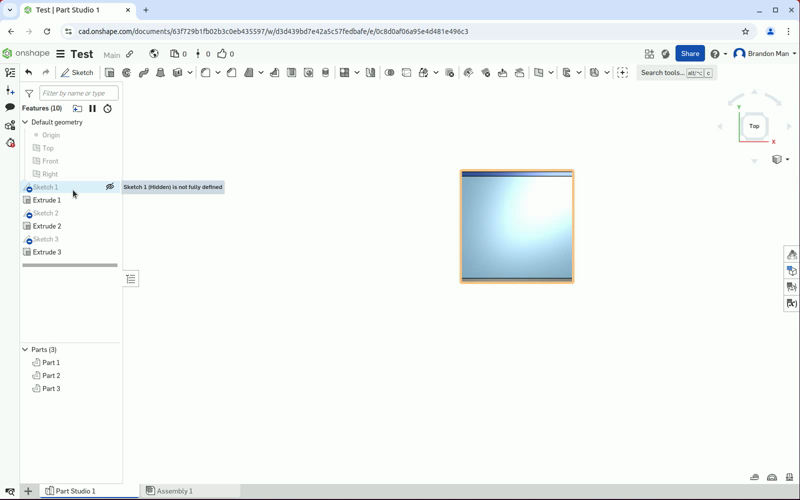
click(73, 189)
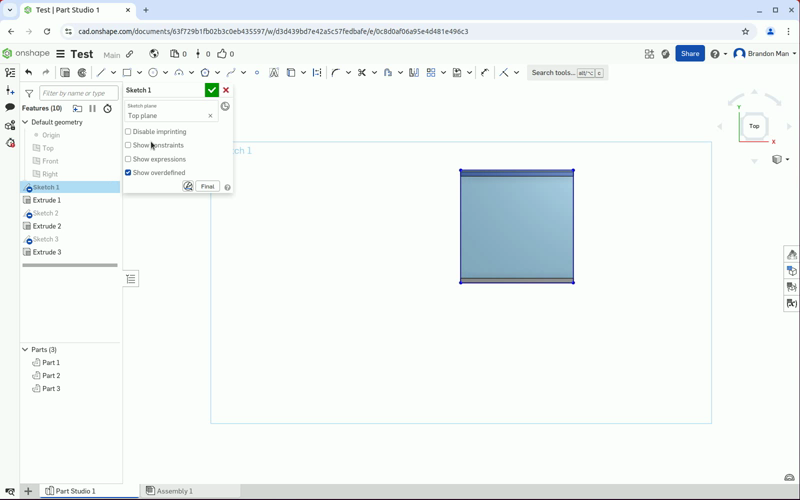
mouse_move(229, 92)
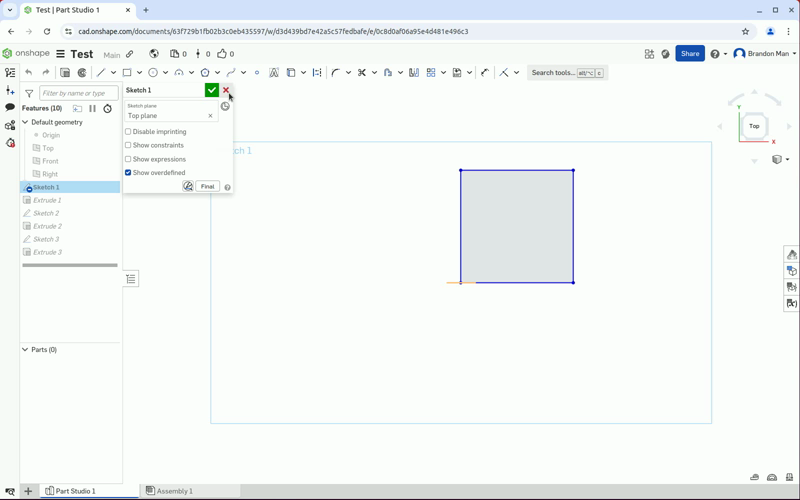
click(229, 92)
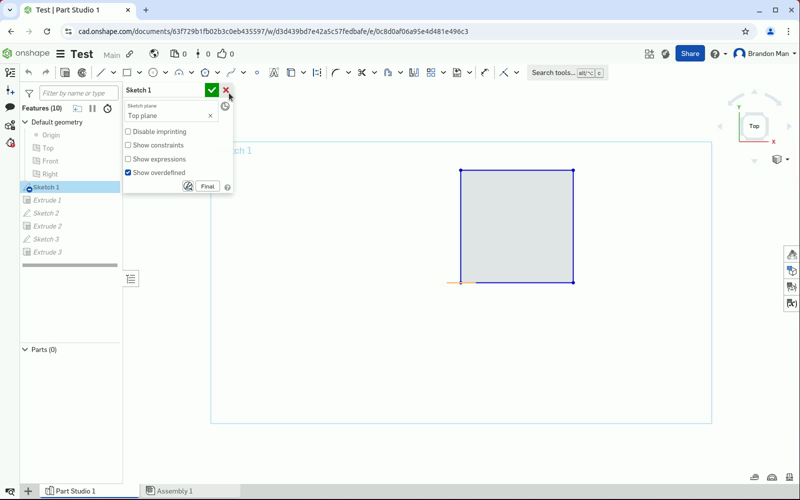
key(shift+s)
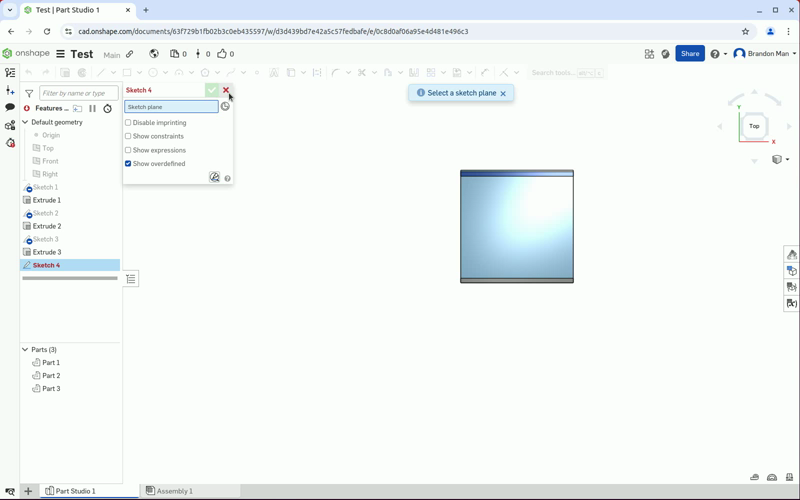
mouse_move(73, 150)
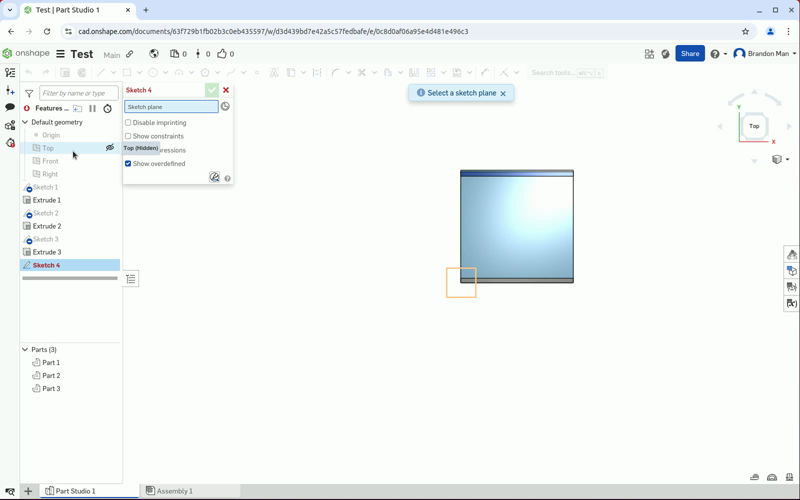
click(73, 150)
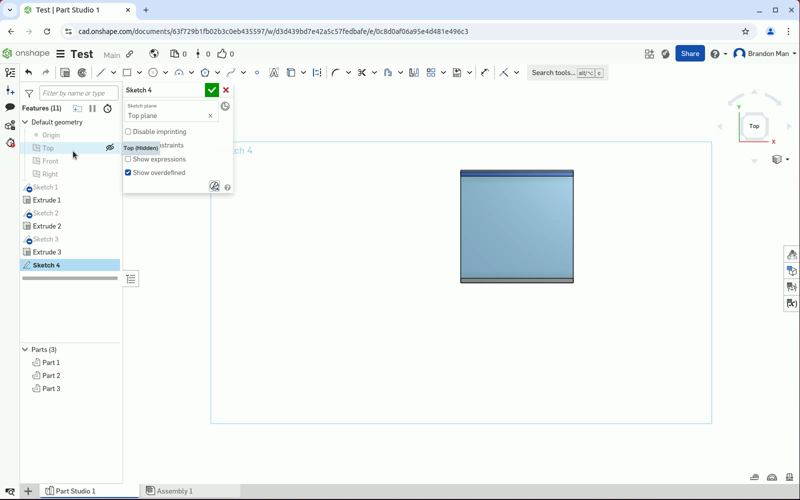
mouse_move(73, 352)
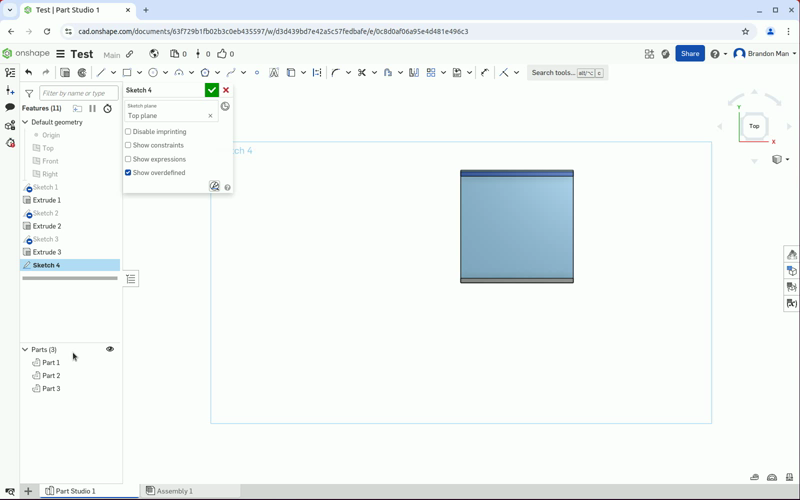
key(y)
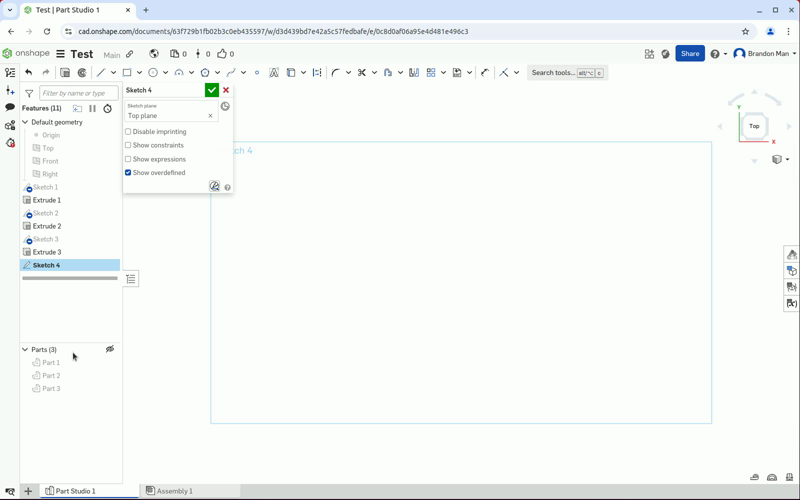
key(l)
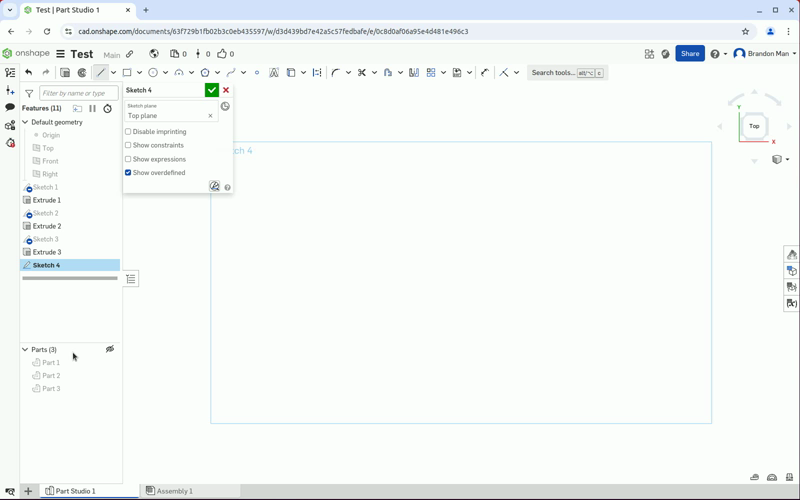
key_down(shift)
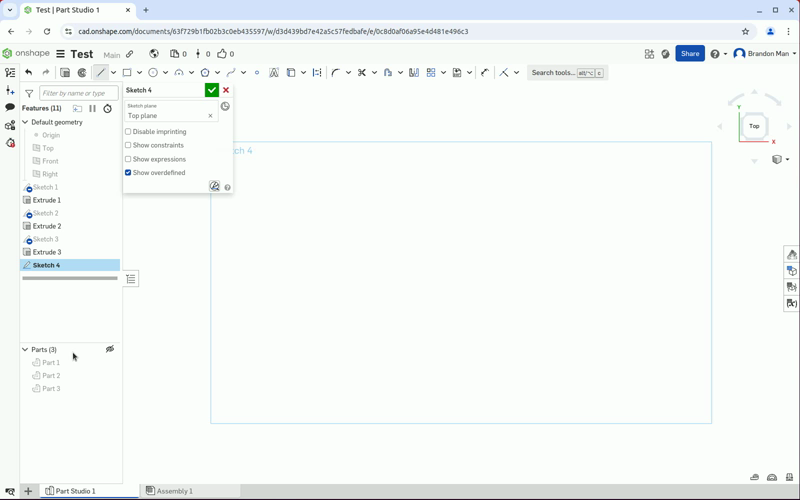
mouse_move(460, 282)
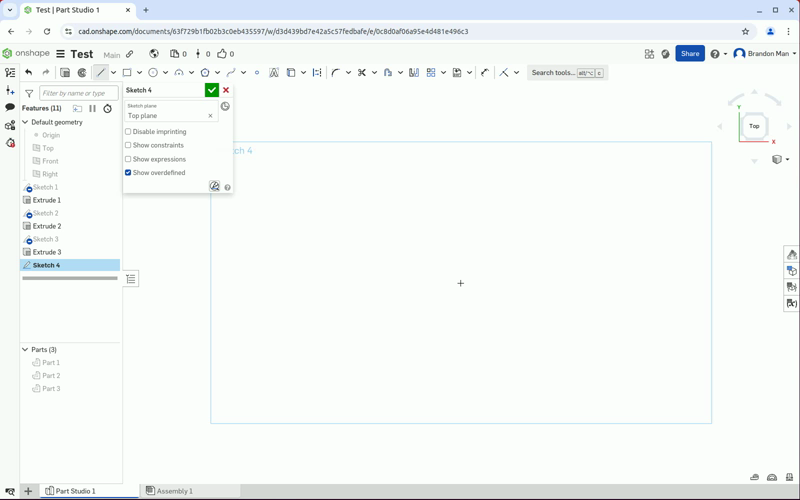
click(460, 282)
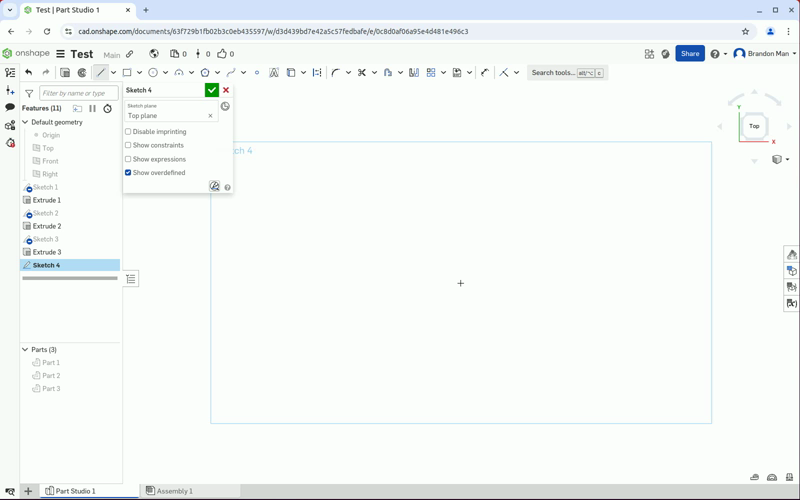
key_up(shift)
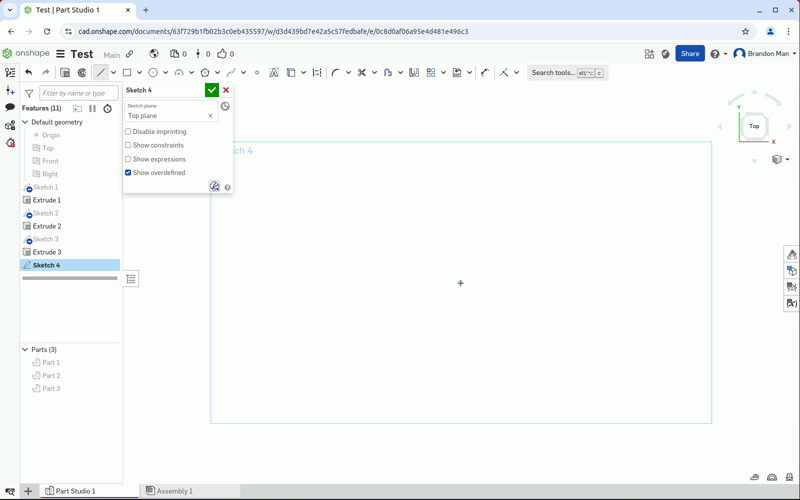
key_down(shift)
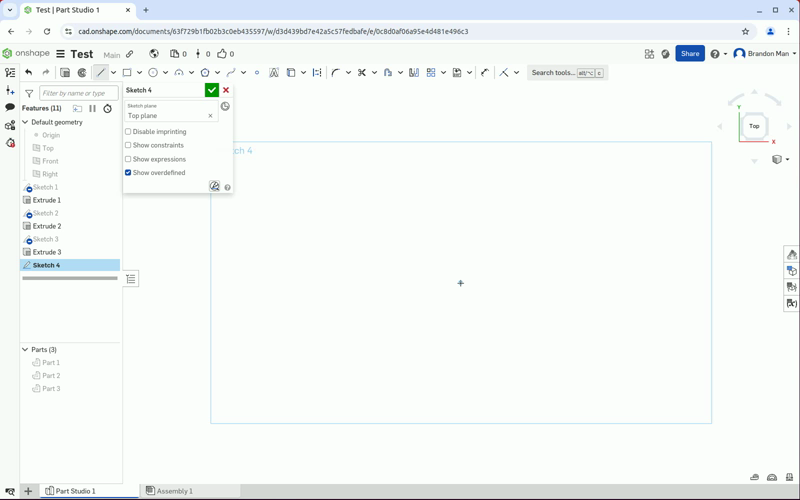
mouse_move(490, 282)
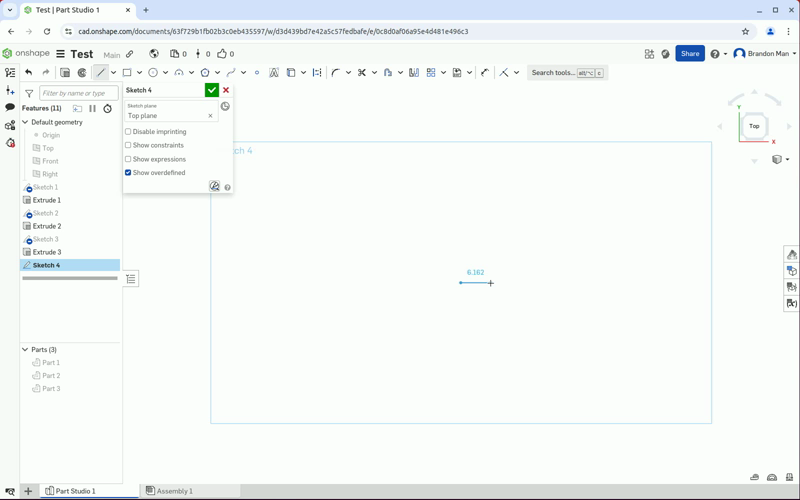
mouse_move(465, 282)
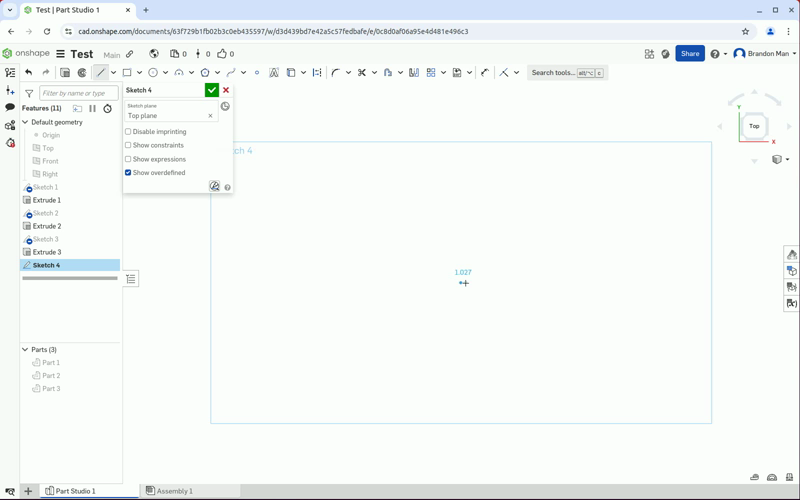
scroll(6)
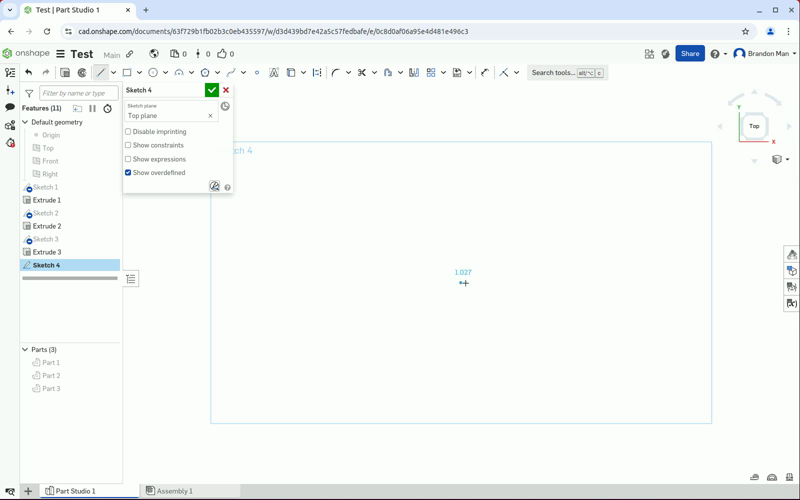
scroll(6)
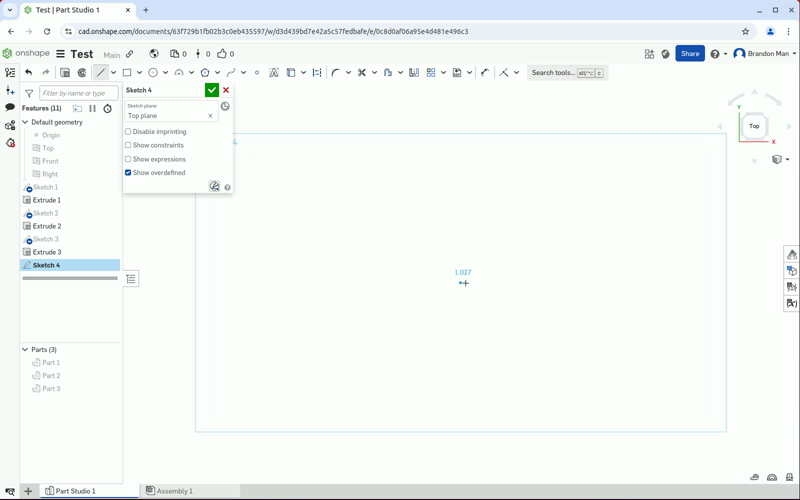
scroll(6)
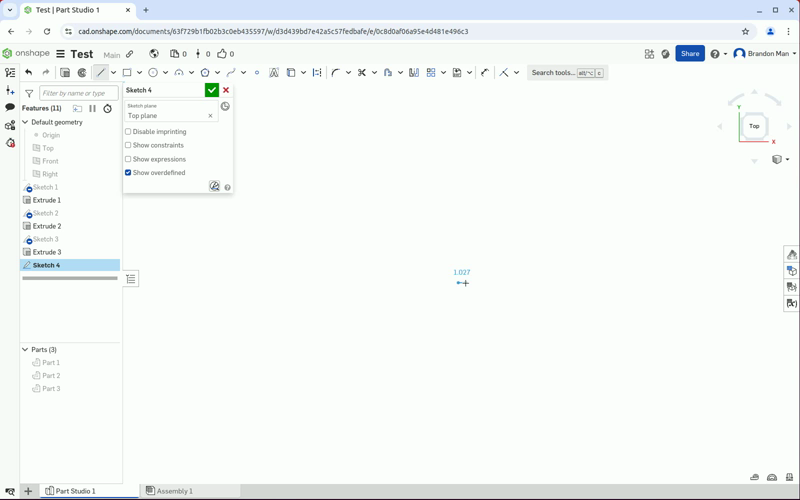
scroll(6)
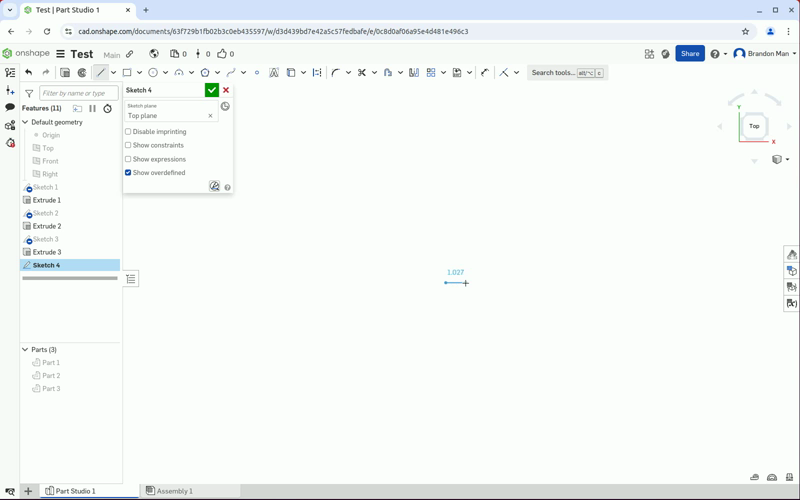
scroll(6)
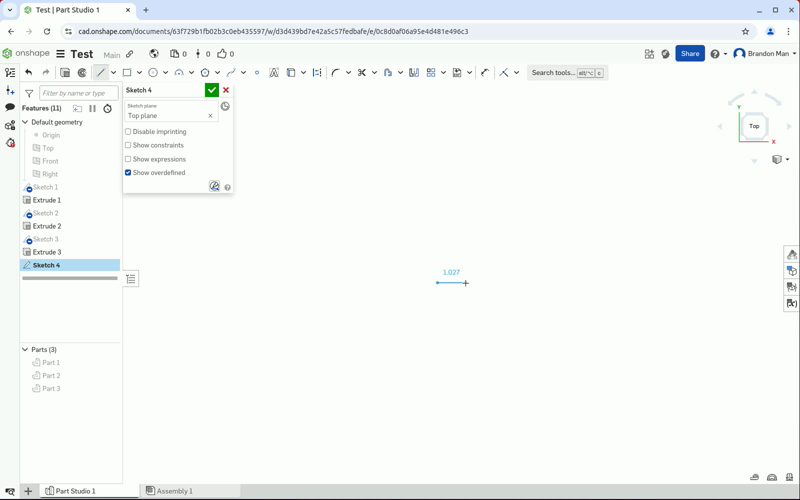
scroll(6)
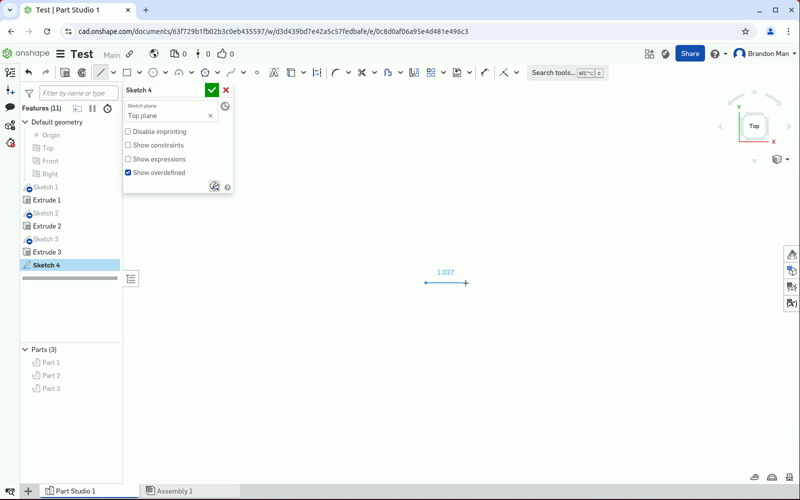
scroll(6)
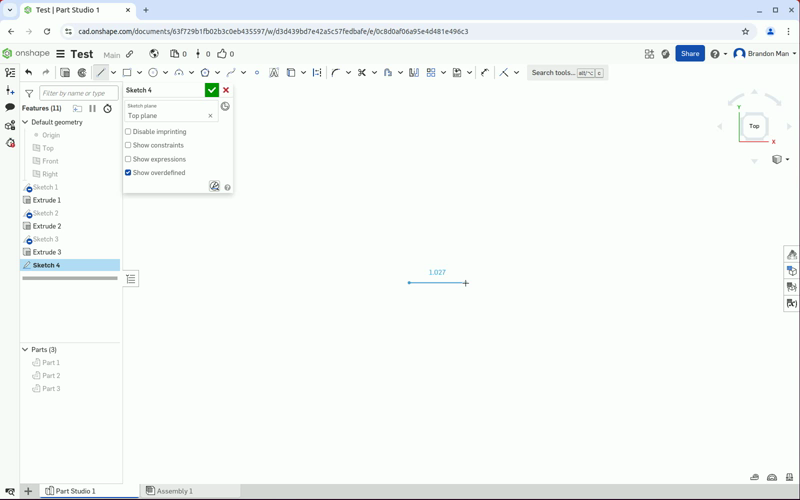
click(465, 282)
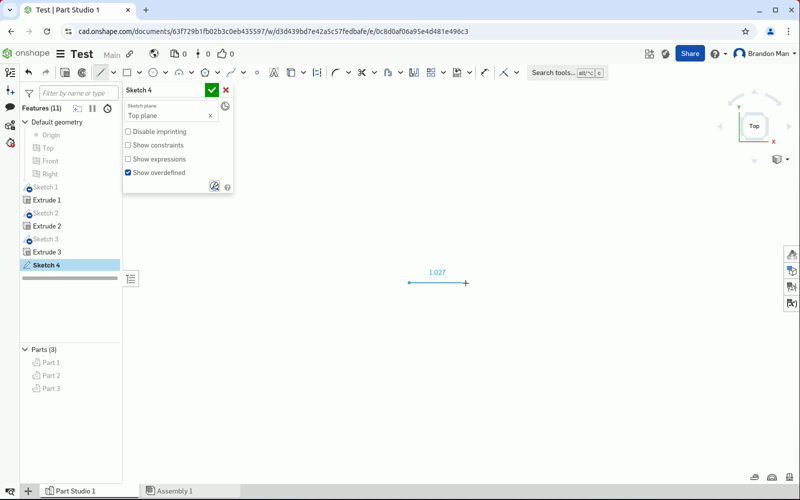
scroll(-6)
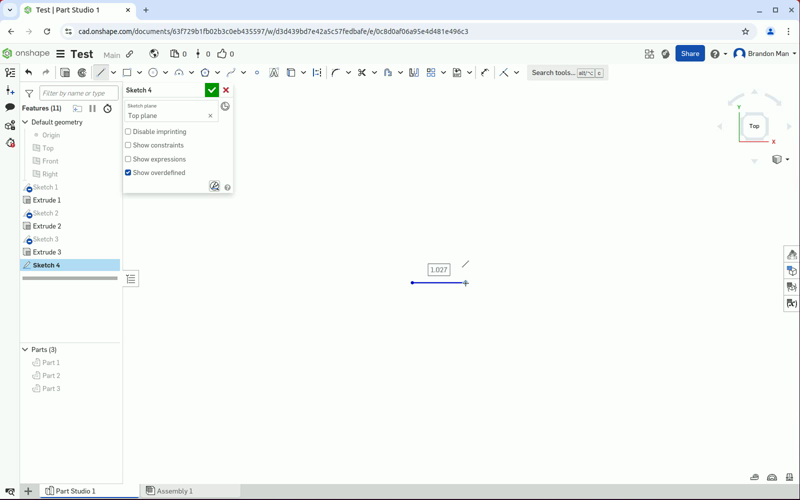
scroll(-6)
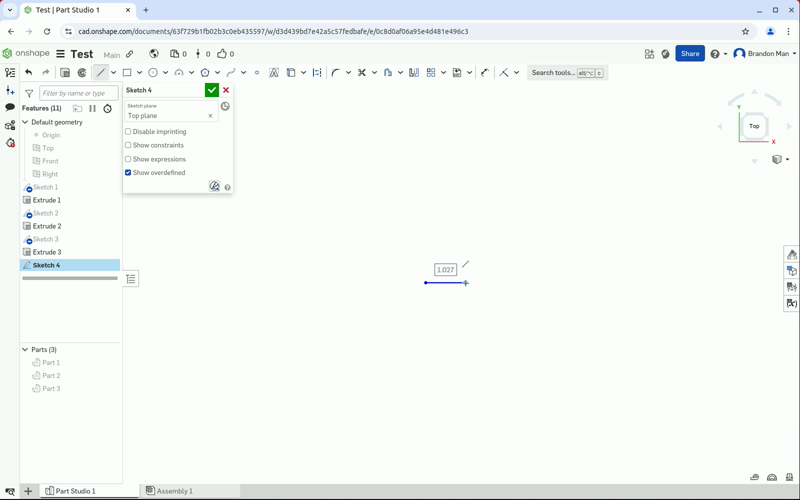
scroll(-6)
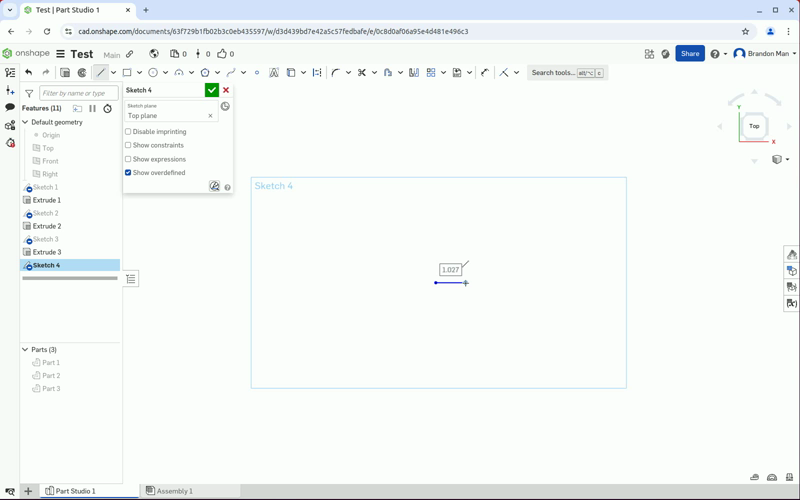
scroll(-6)
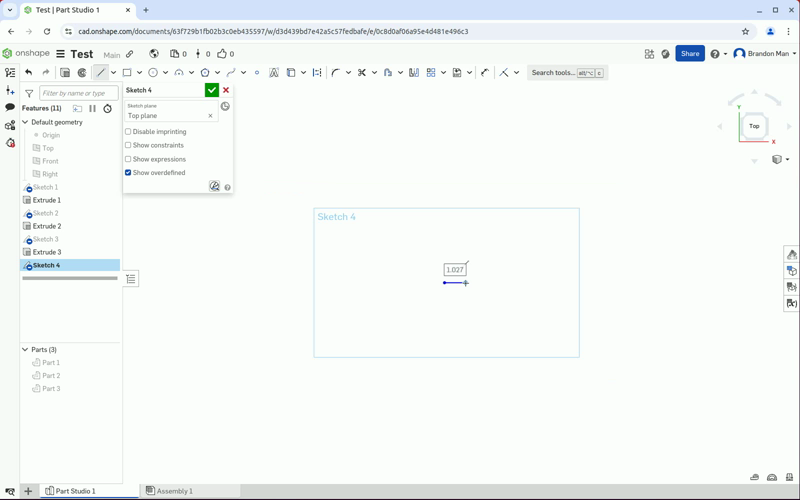
scroll(-6)
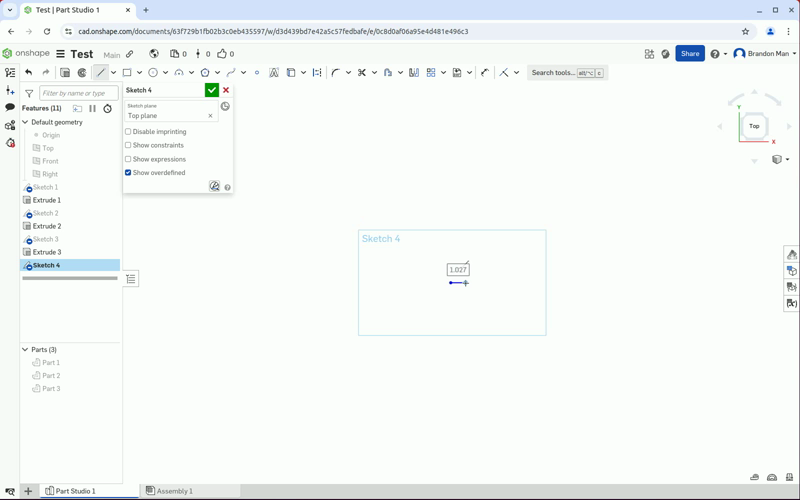
scroll(-6)
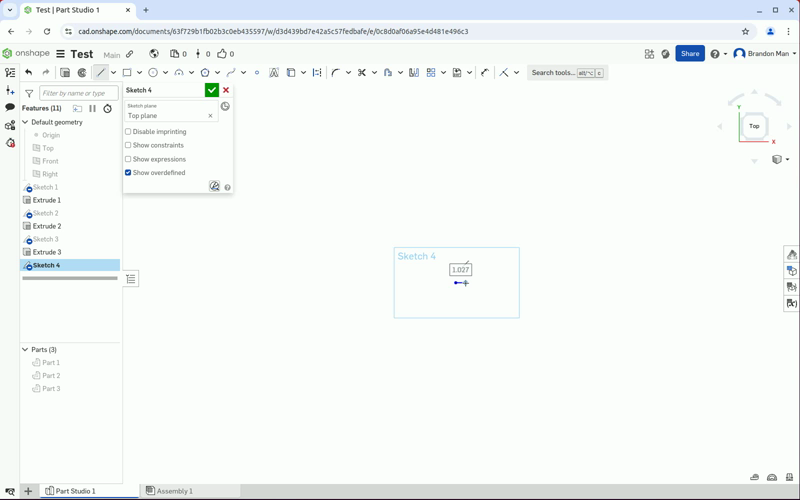
scroll(-6)
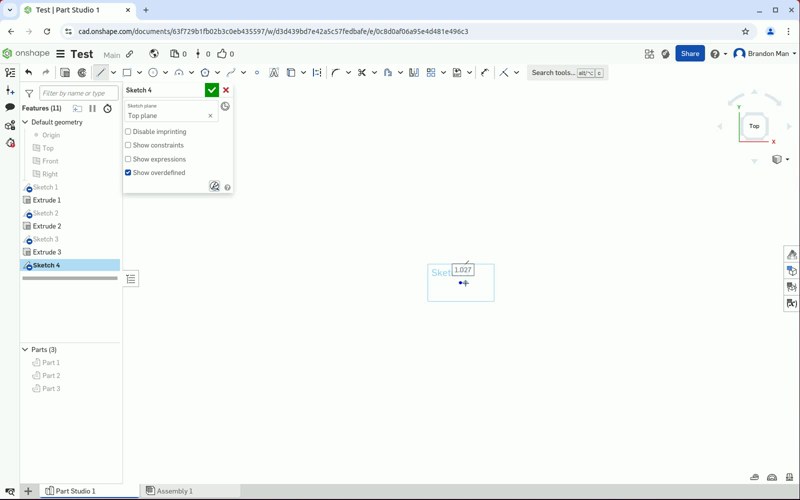
key_up(shift)
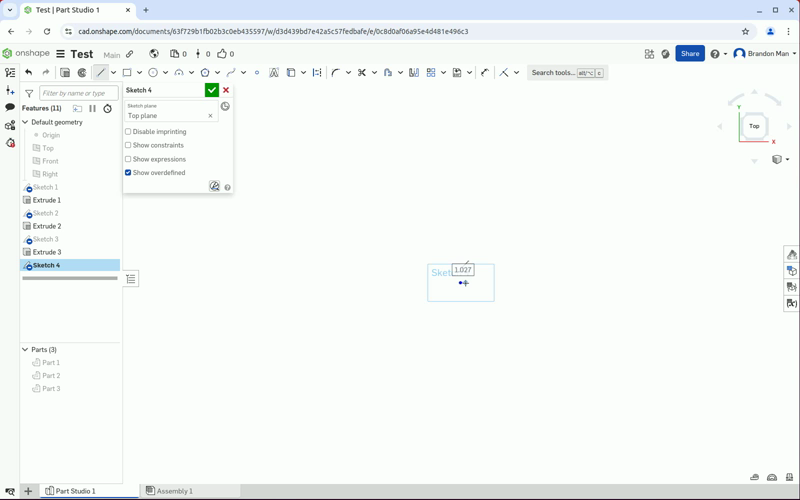
key_down(shift)
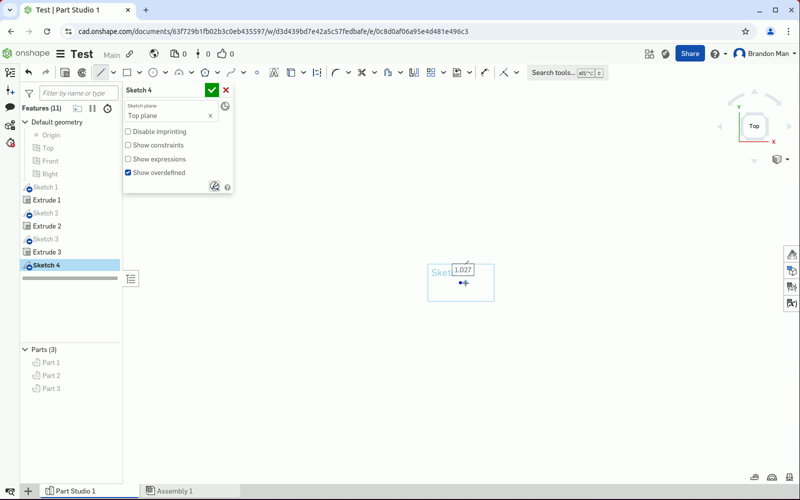
mouse_move(465, 170)
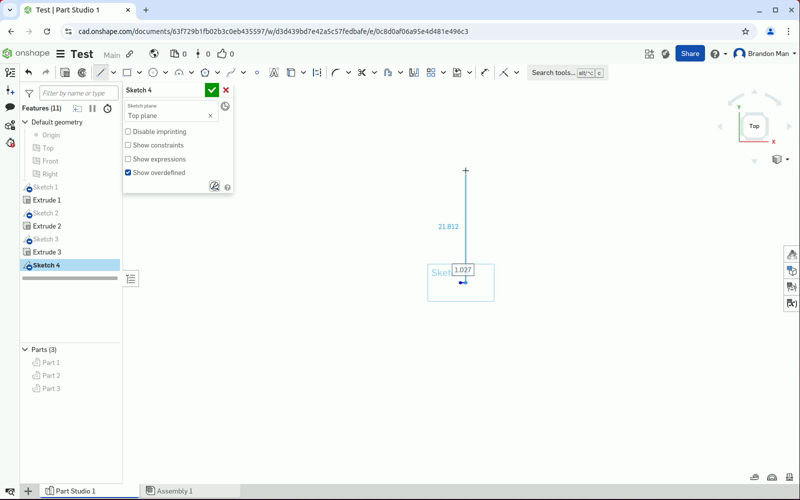
click(465, 170)
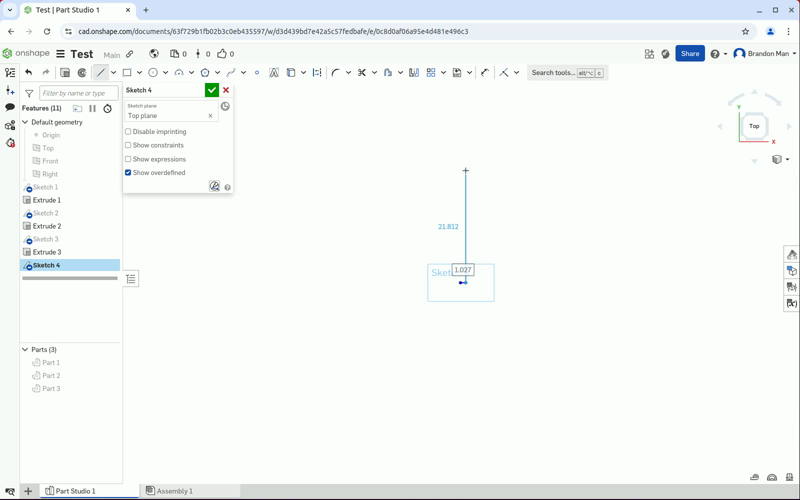
key_up(shift)
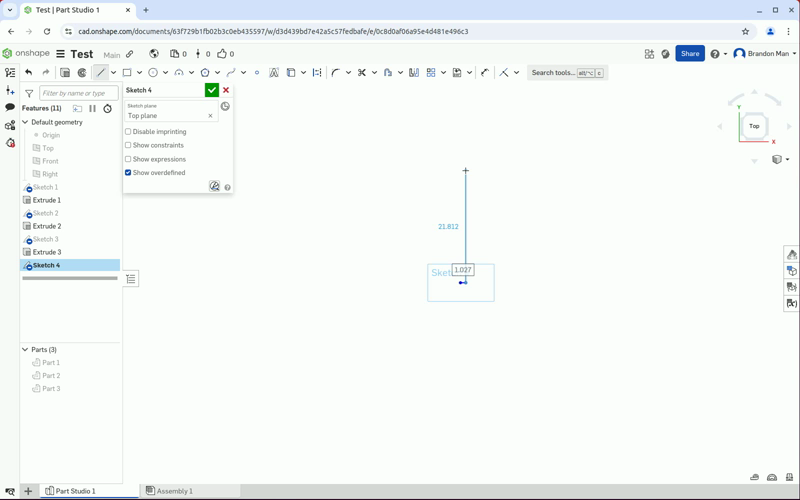
key_down(shift)
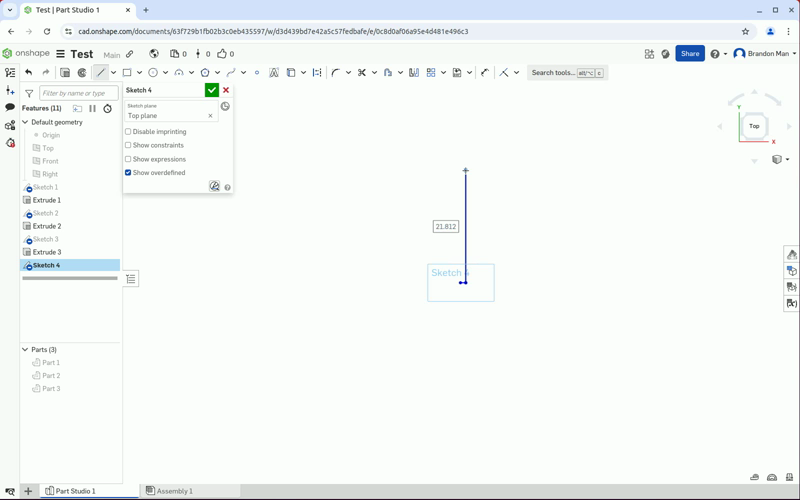
mouse_move(495, 170)
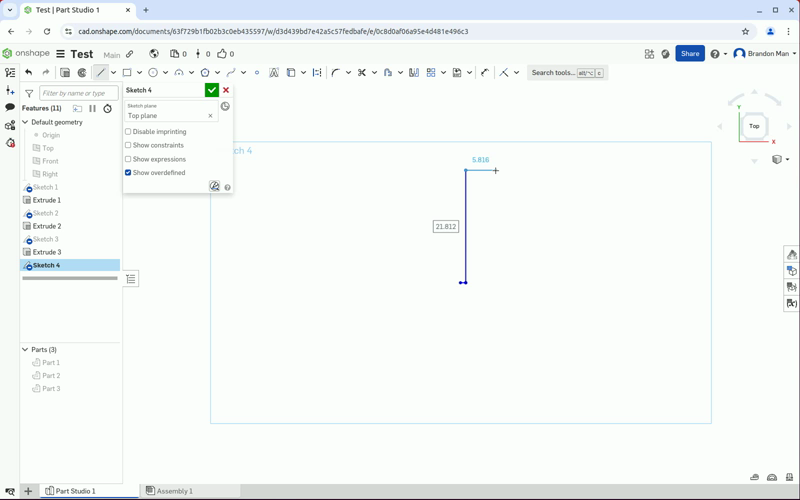
mouse_move(460, 170)
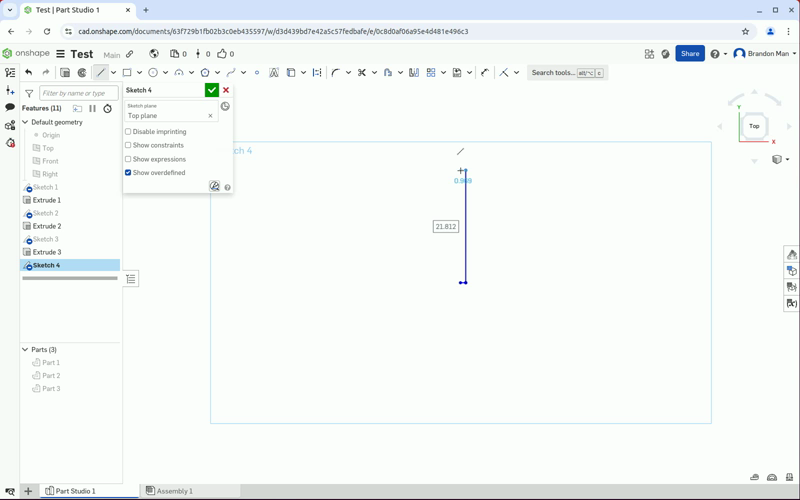
scroll(6)
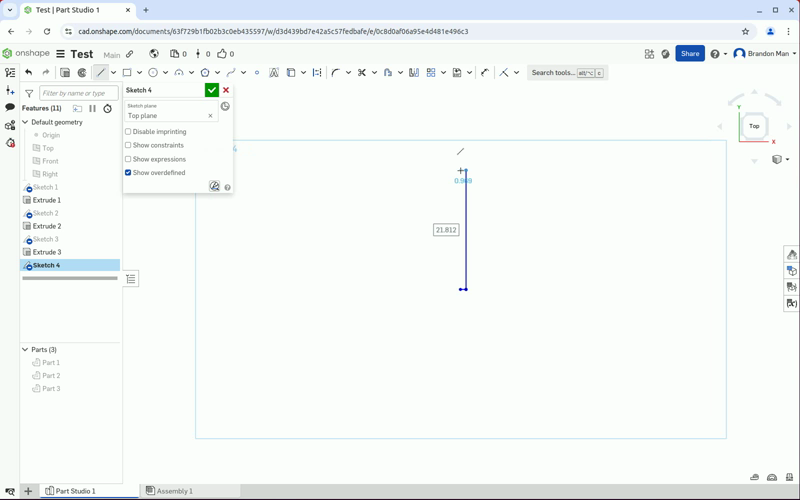
scroll(6)
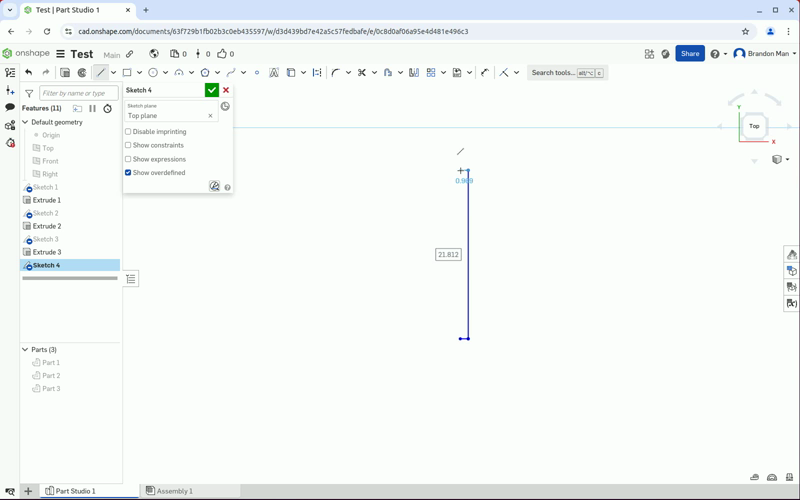
scroll(6)
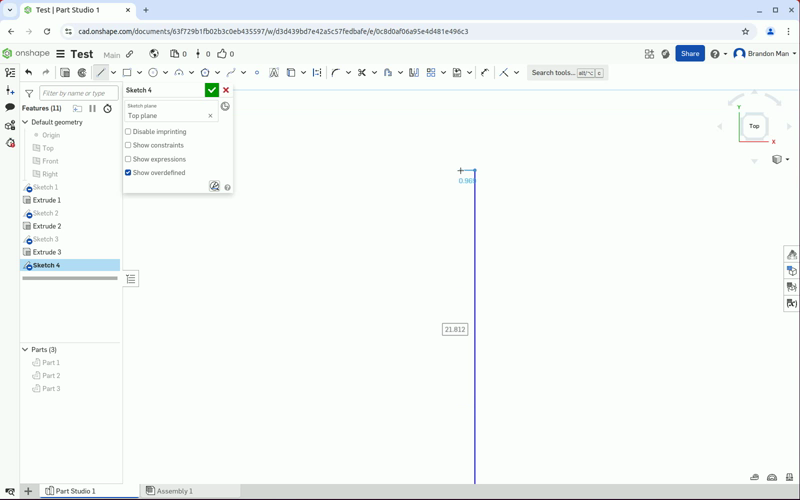
scroll(6)
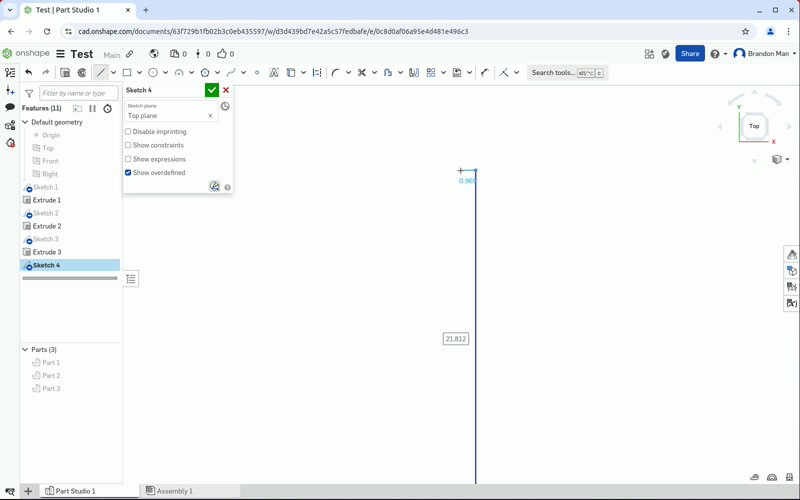
scroll(6)
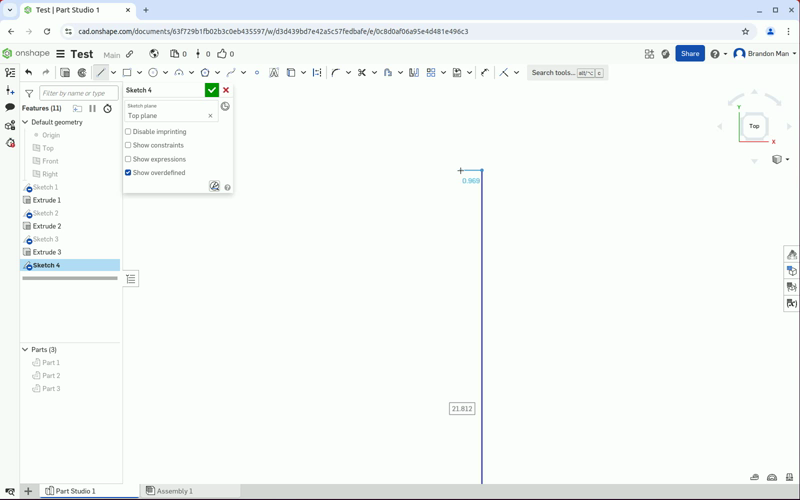
scroll(6)
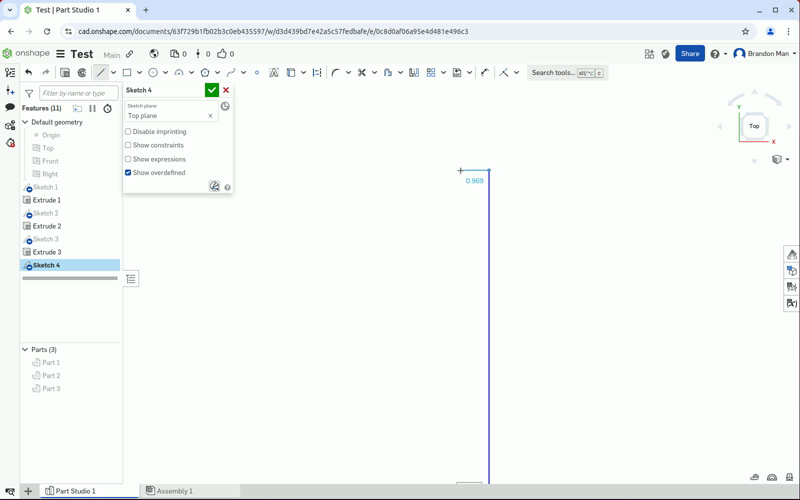
scroll(6)
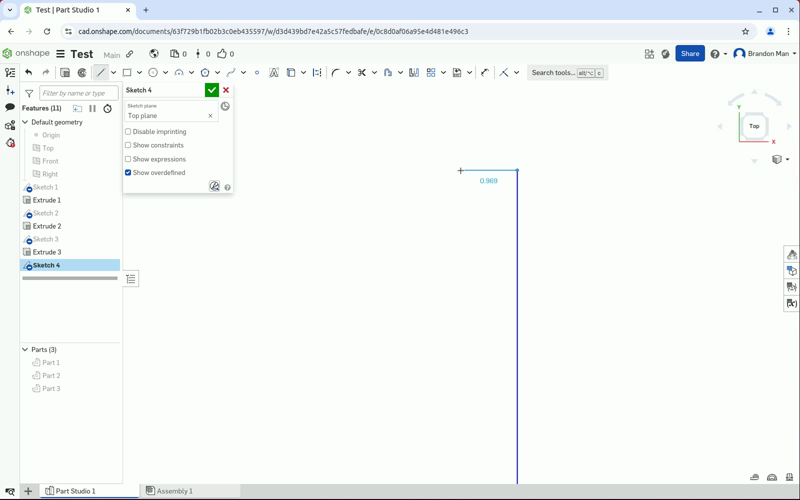
click(460, 170)
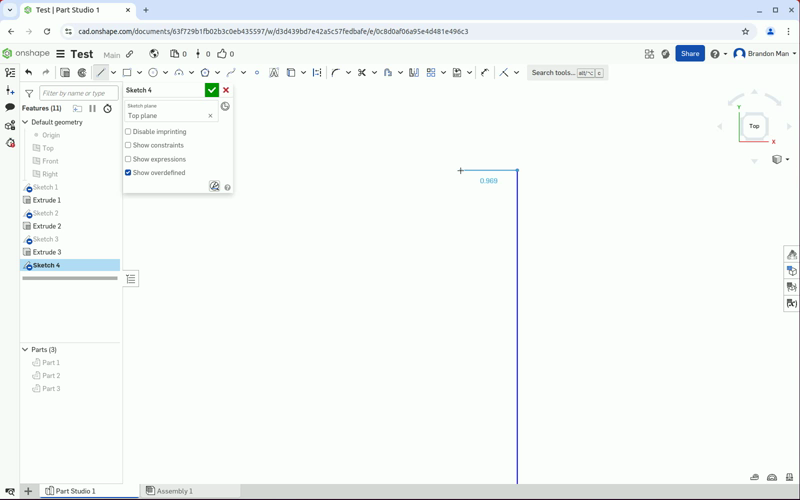
scroll(-6)
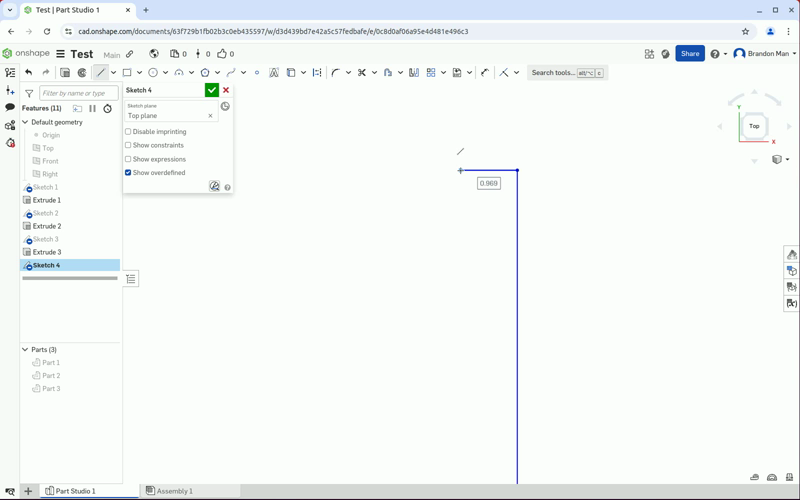
scroll(-6)
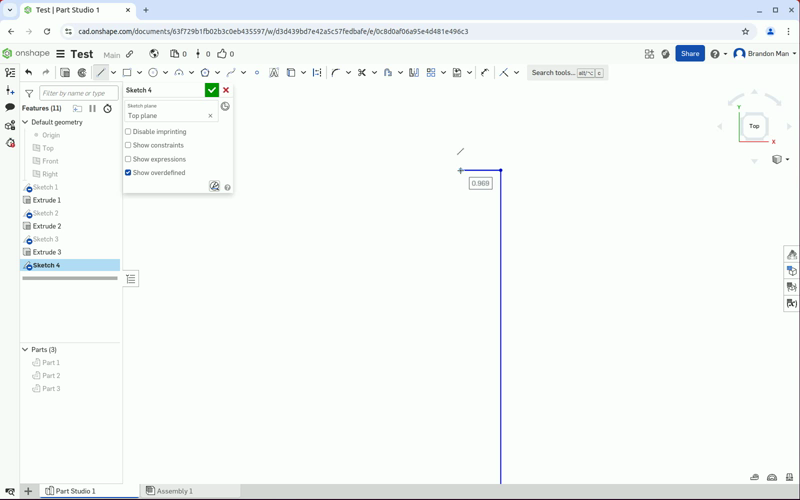
scroll(-6)
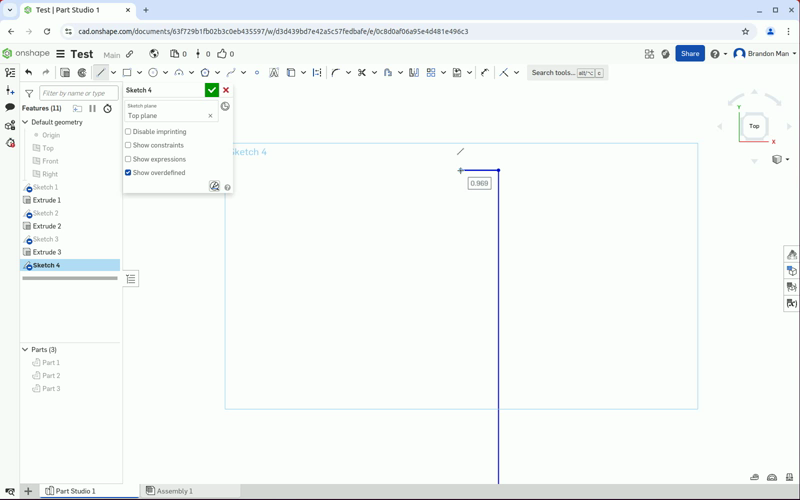
scroll(-6)
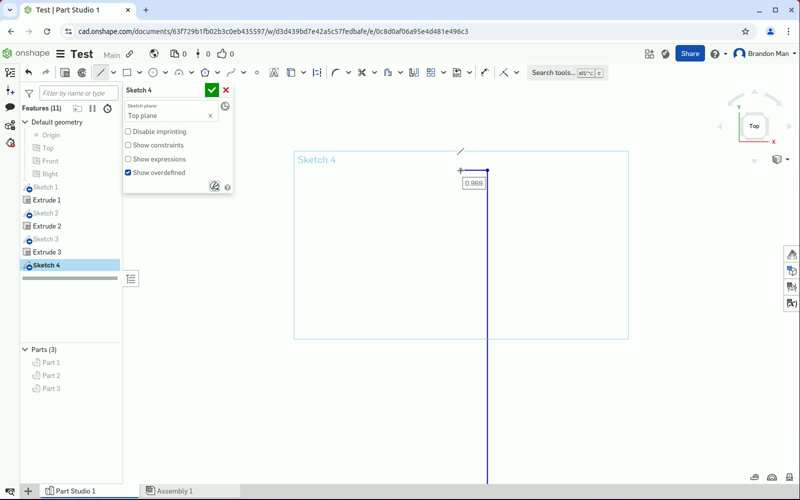
scroll(-6)
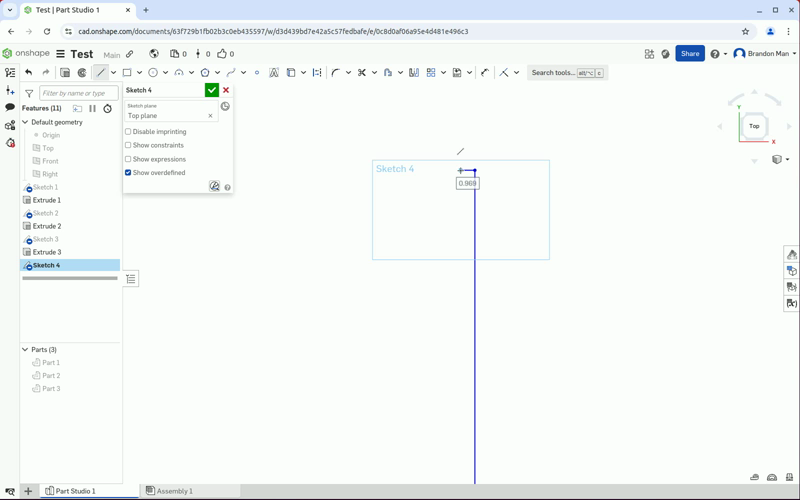
scroll(-6)
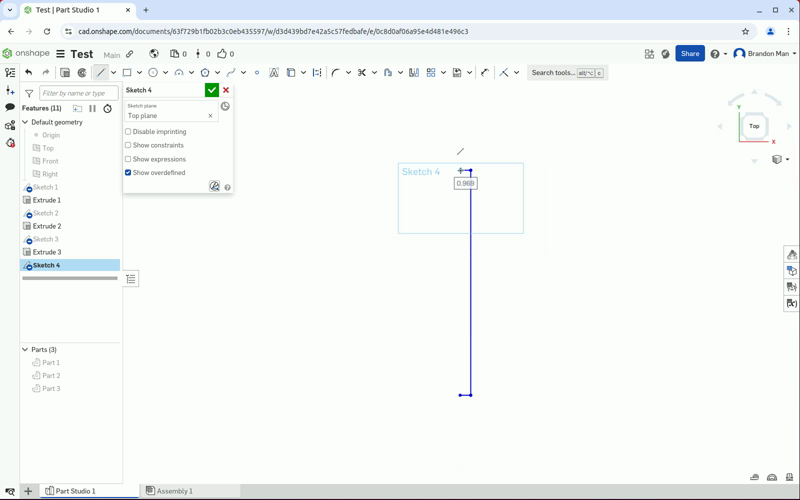
scroll(-6)
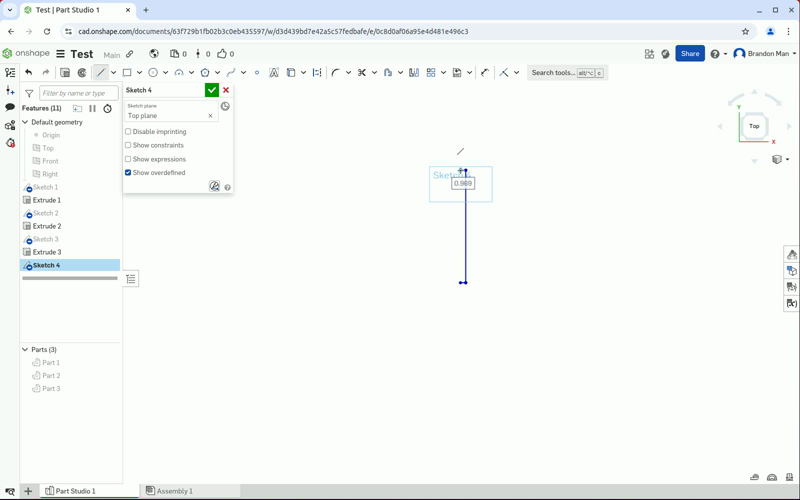
key_up(shift)
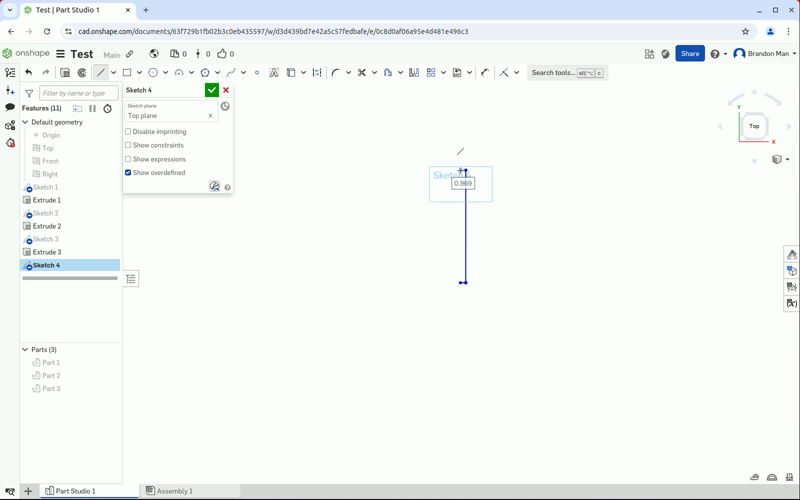
key_down(shift)
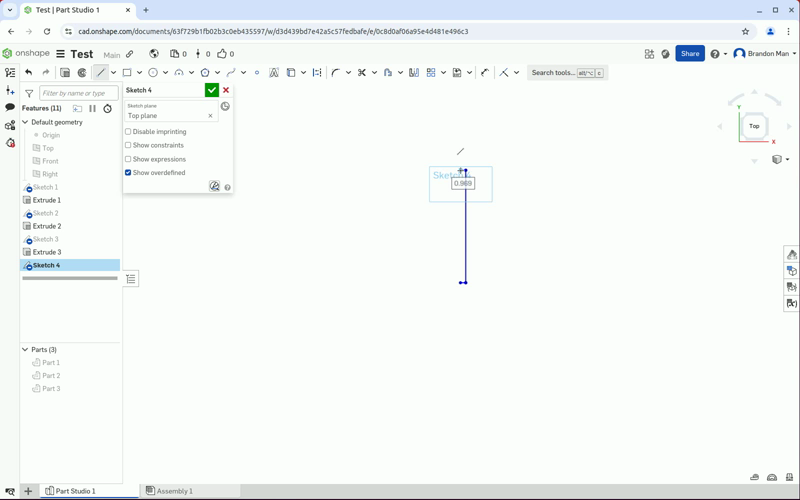
mouse_move(460, 282)
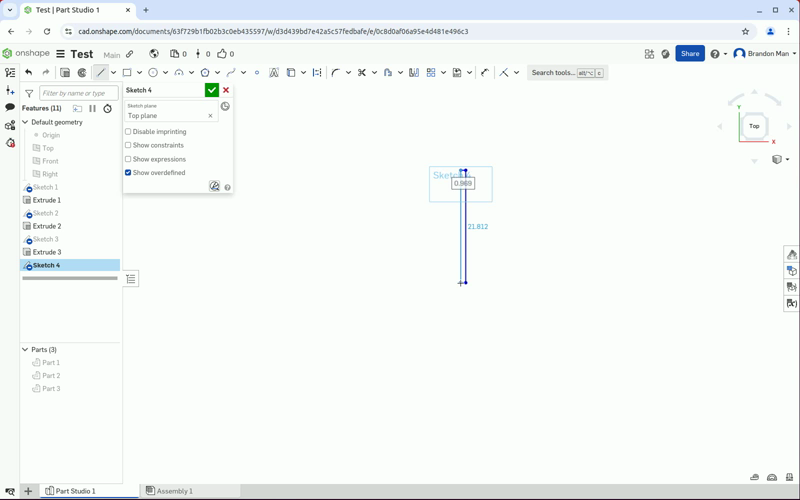
key_up(shift)
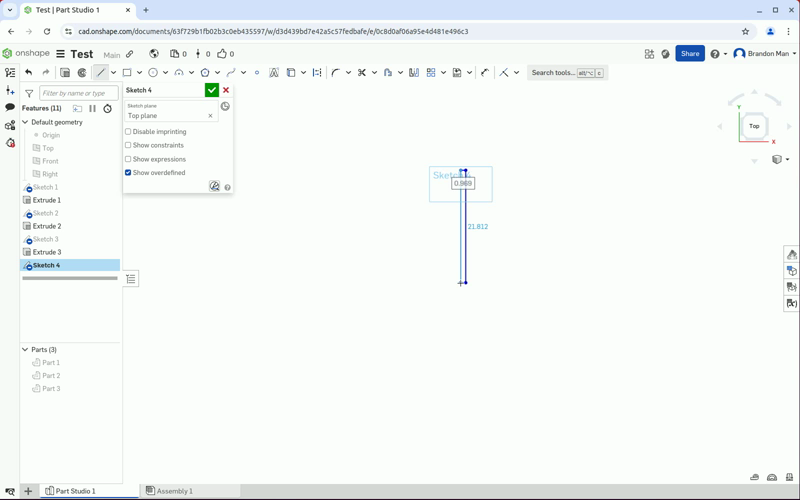
click(460, 282)
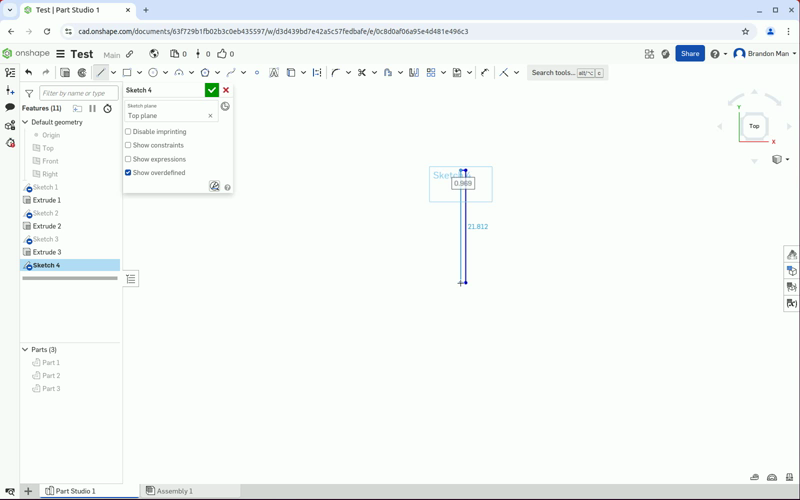
key(esc)
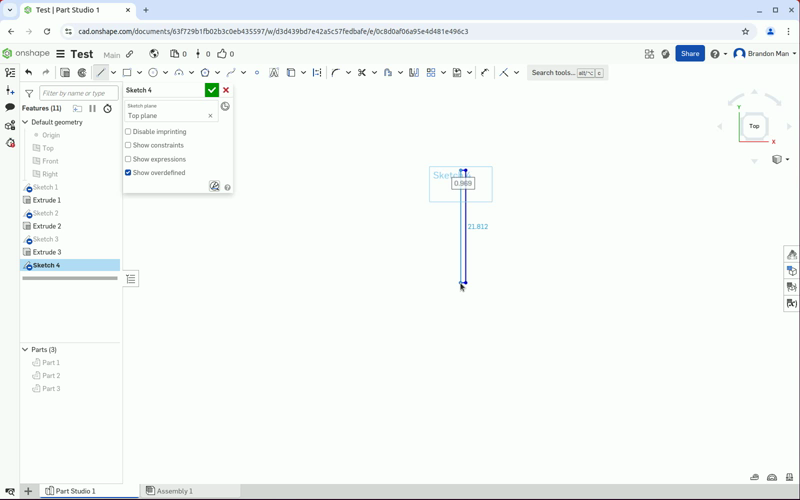
mouse_move(463, 230)
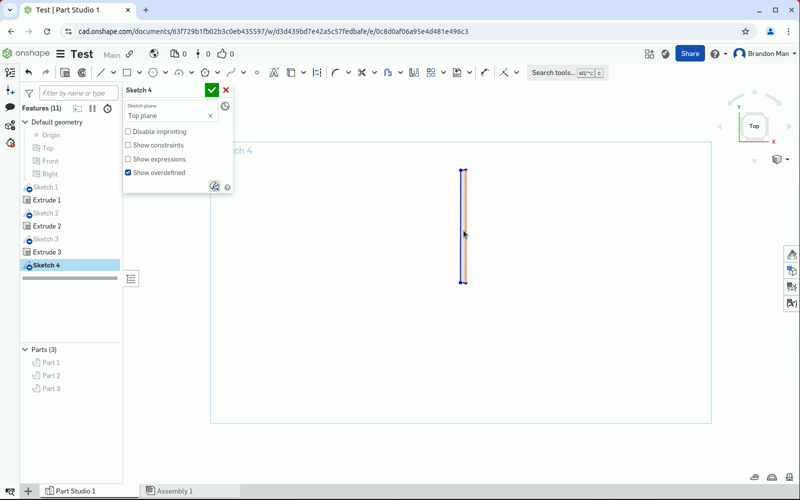
scroll(6)
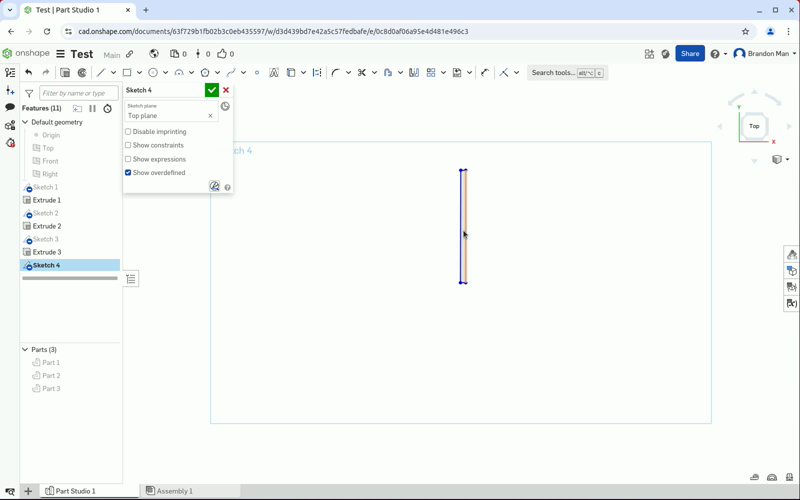
scroll(6)
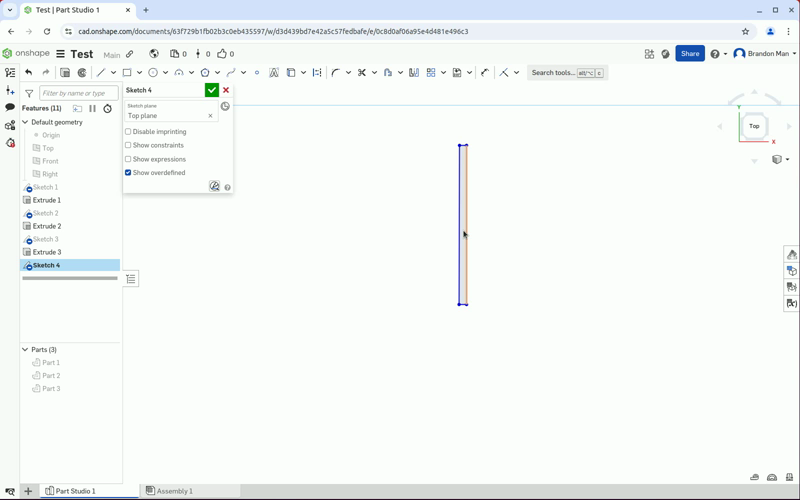
scroll(6)
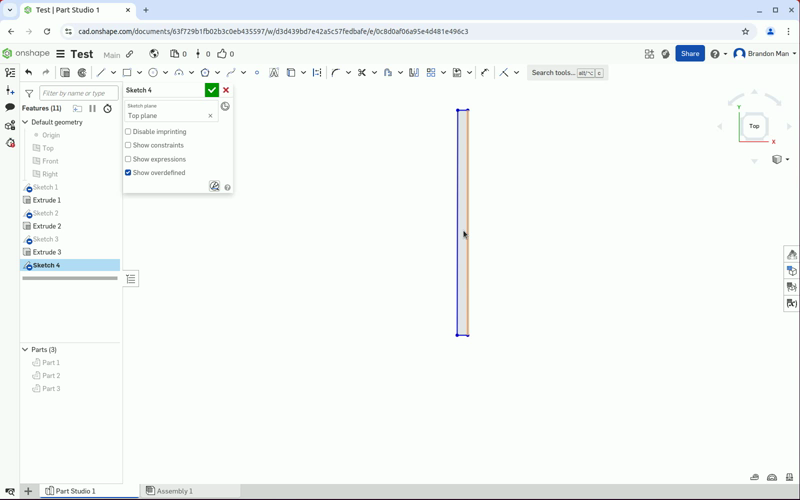
scroll(6)
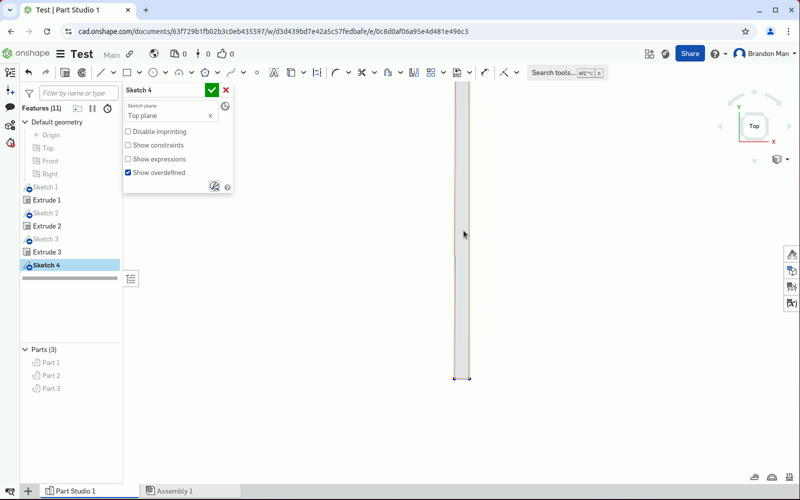
scroll(6)
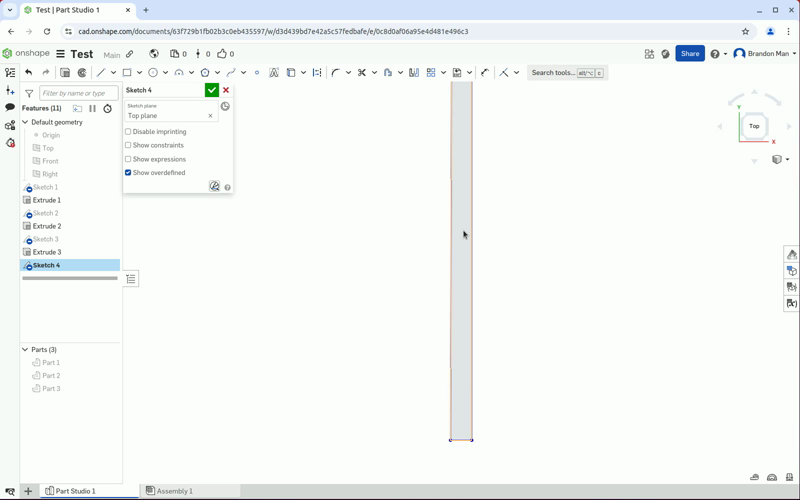
scroll(6)
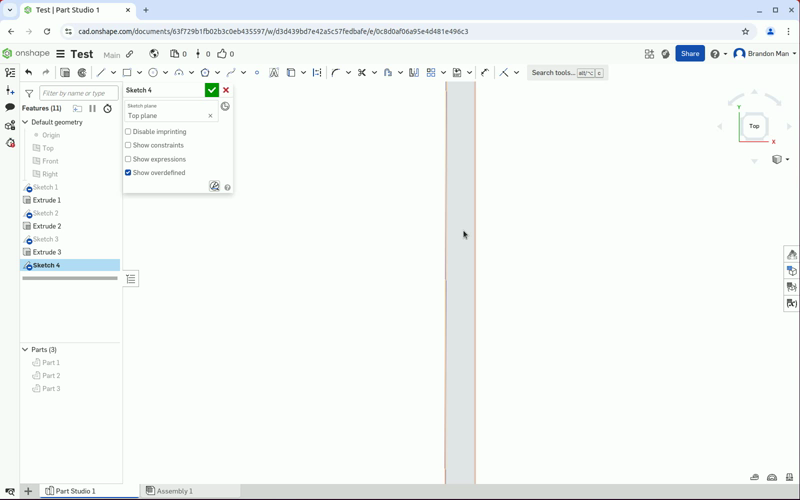
scroll(6)
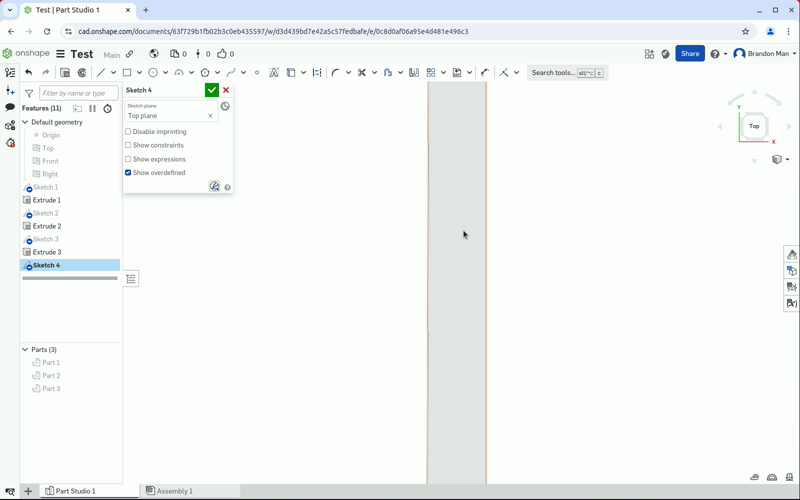
click(463, 230)
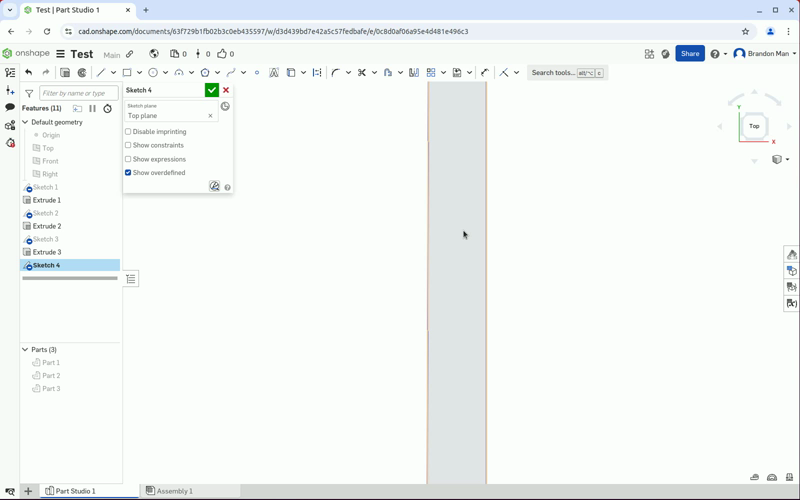
scroll(-6)
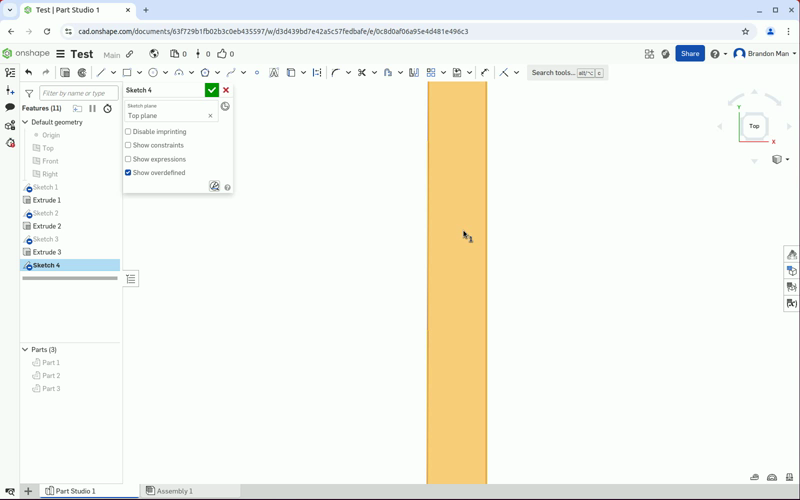
scroll(-6)
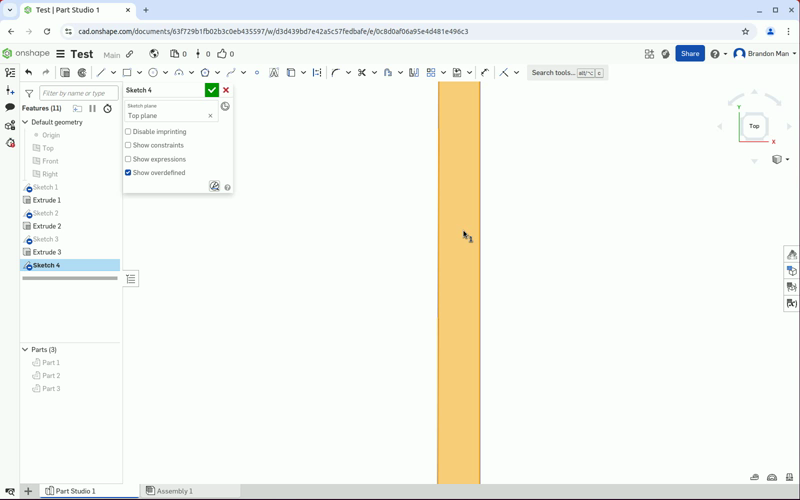
scroll(-6)
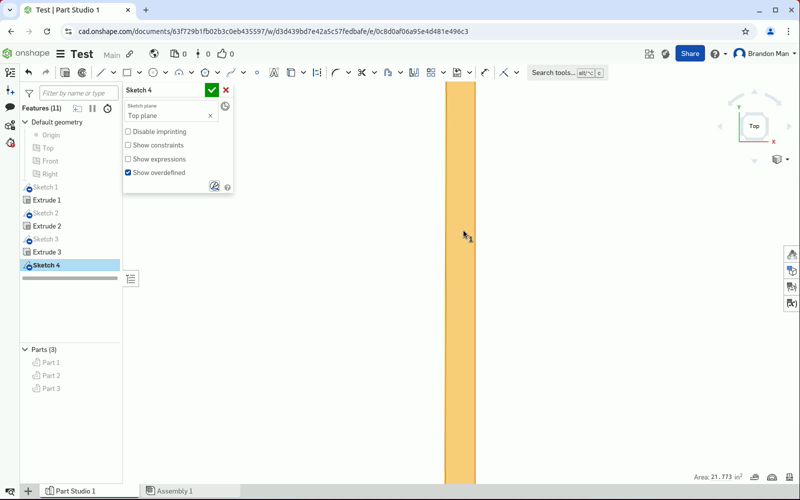
scroll(-6)
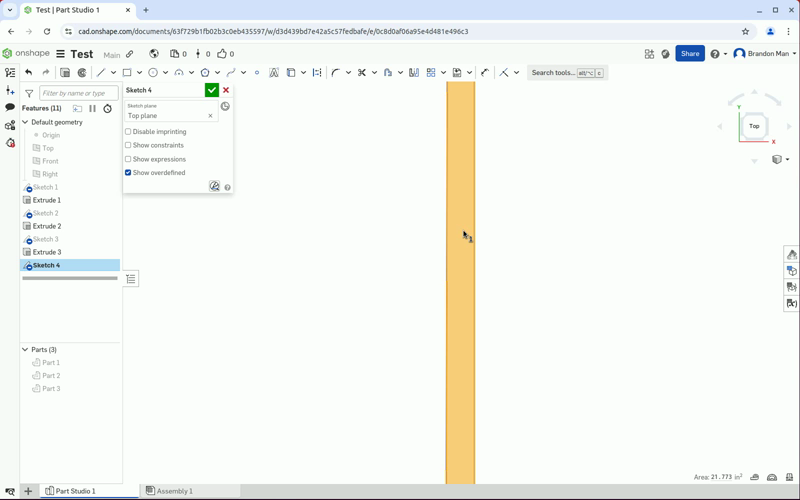
scroll(-6)
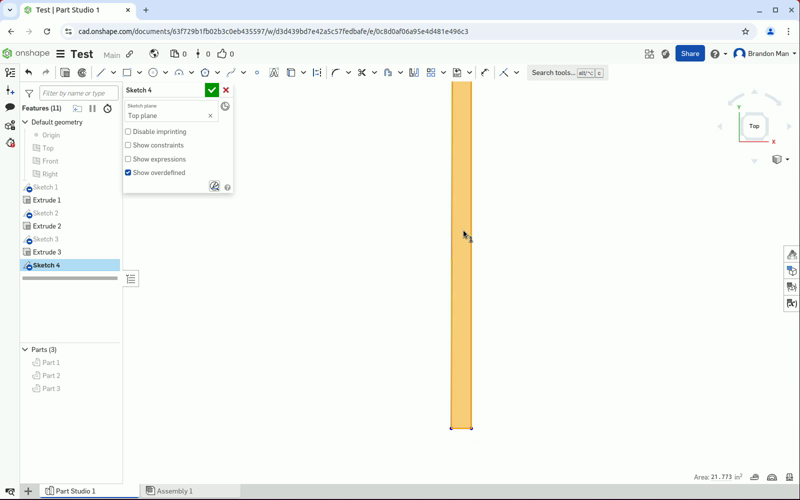
scroll(-6)
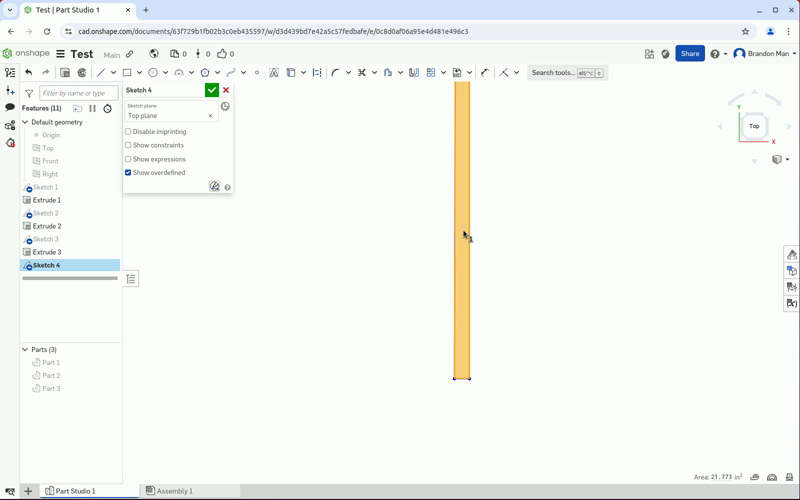
scroll(-6)
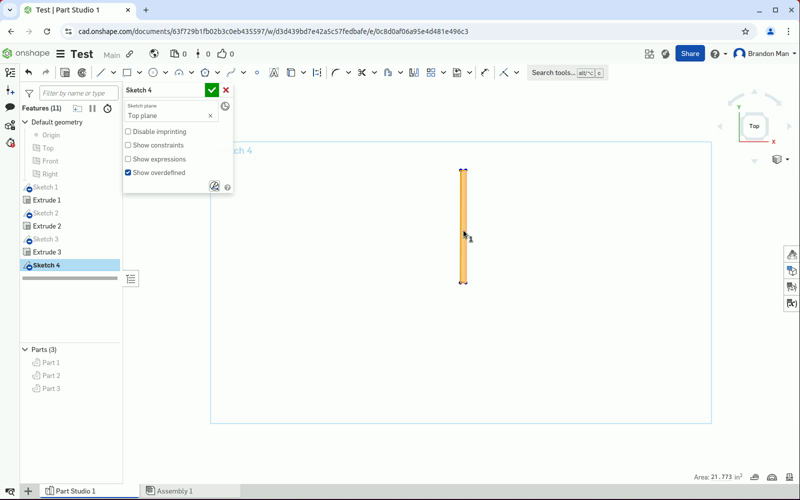
mouse_move(73, 352)
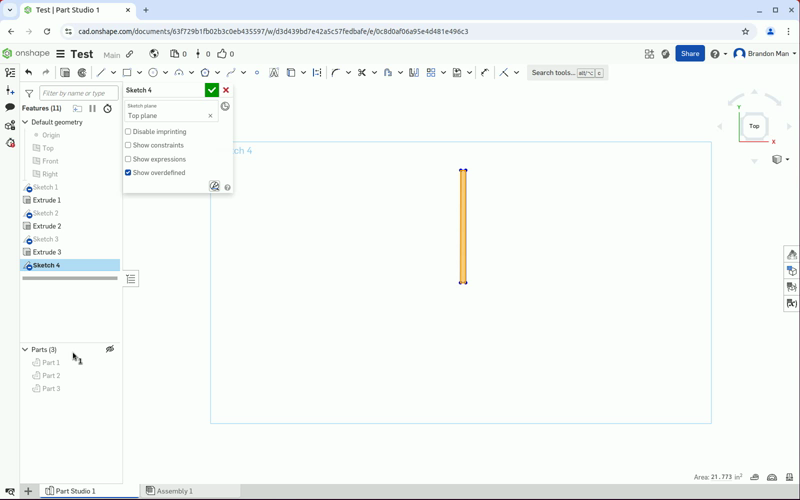
key(shift+y)
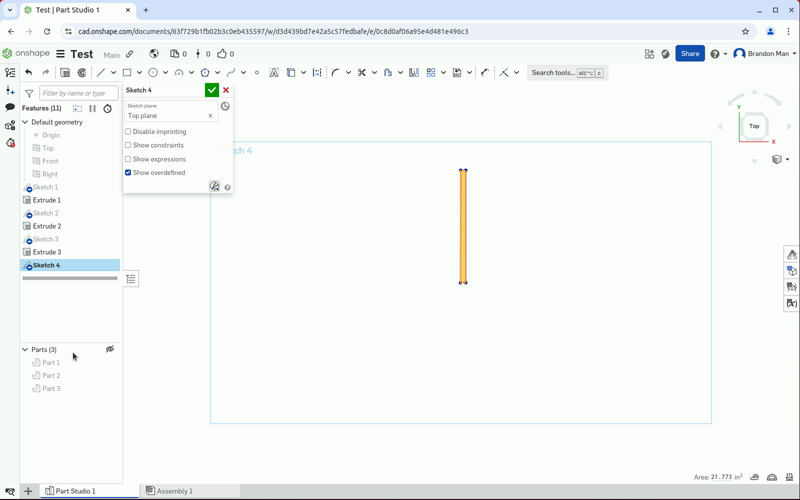
key(shift+e)
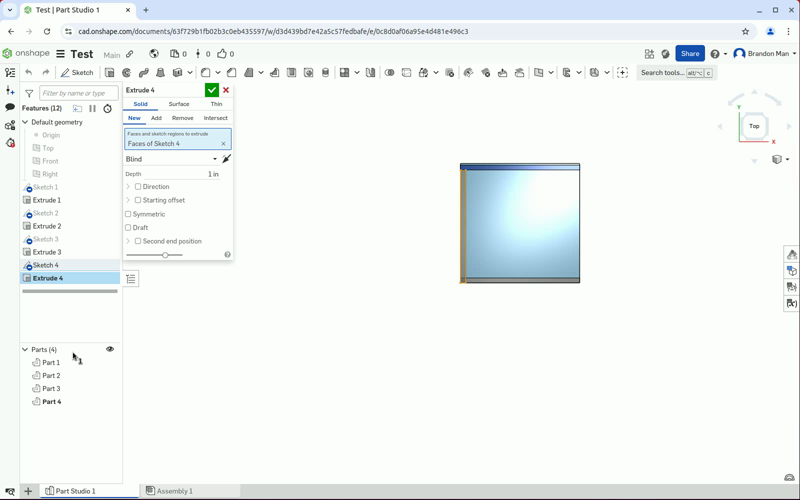
mouse_move(143, 106)
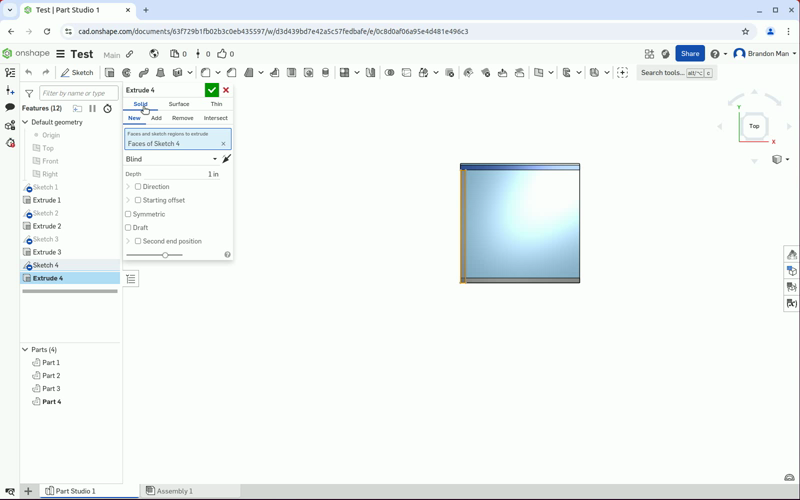
click(143, 106)
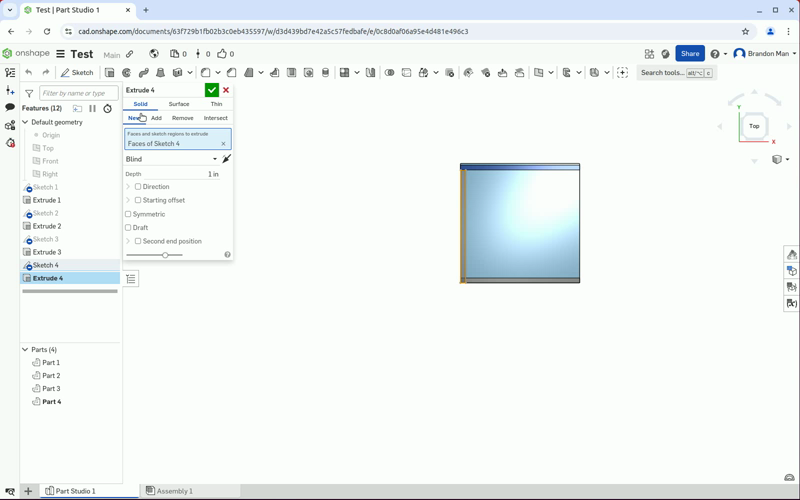
mouse_move(137, 120)
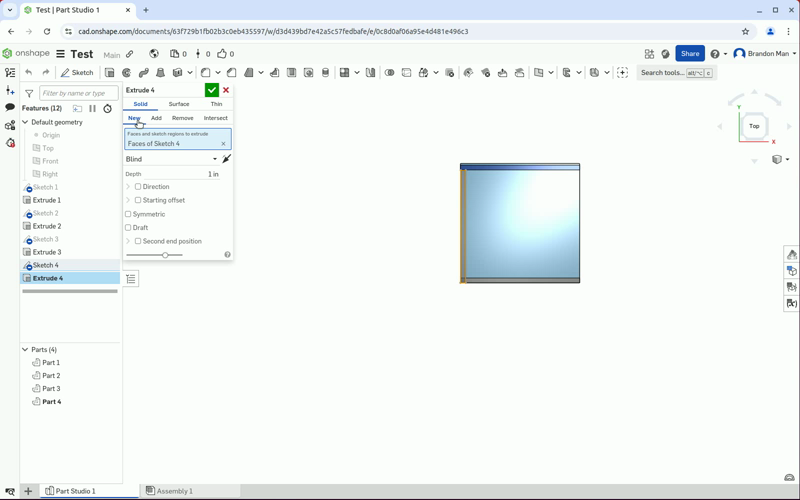
click(137, 120)
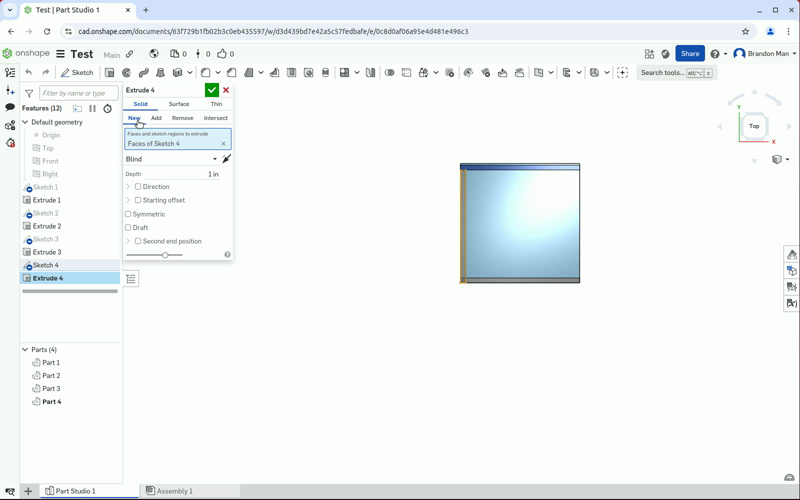
key(tab, 4)
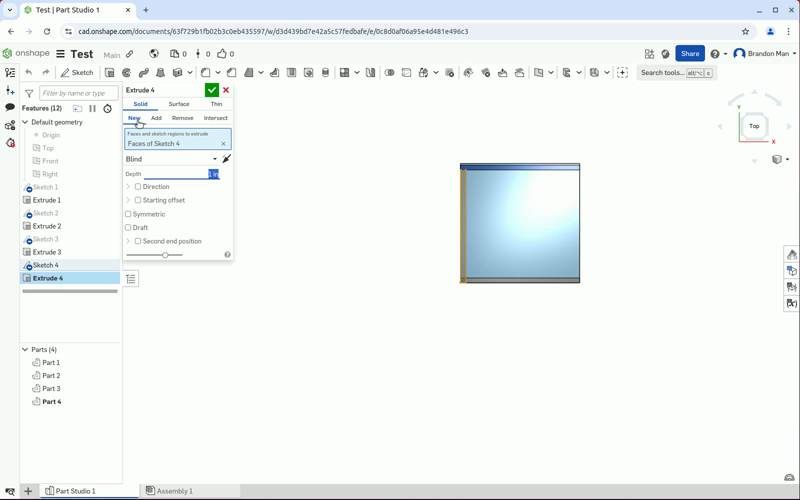
text(5.777)
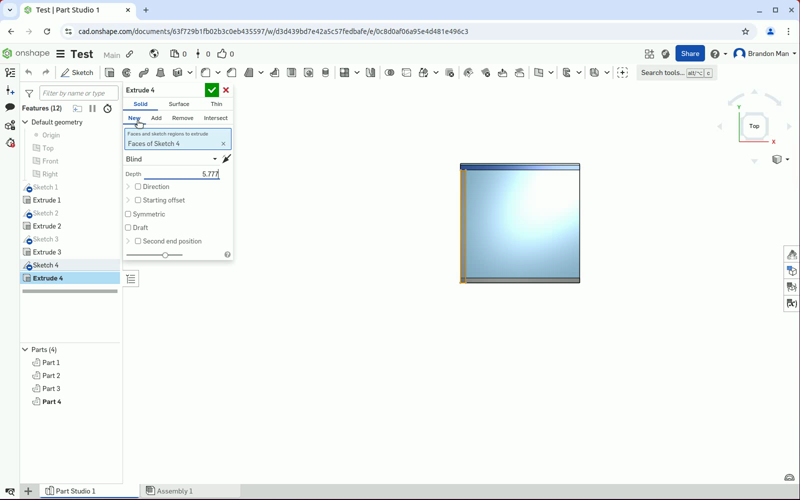
key(enter)
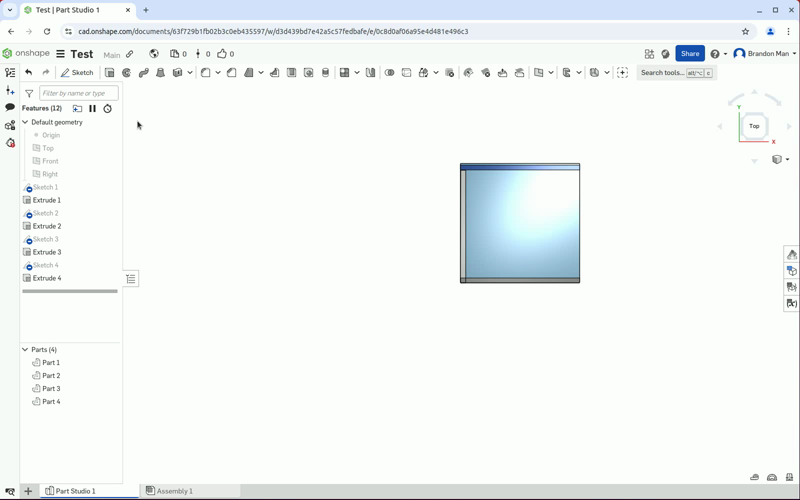
key(shift+h)
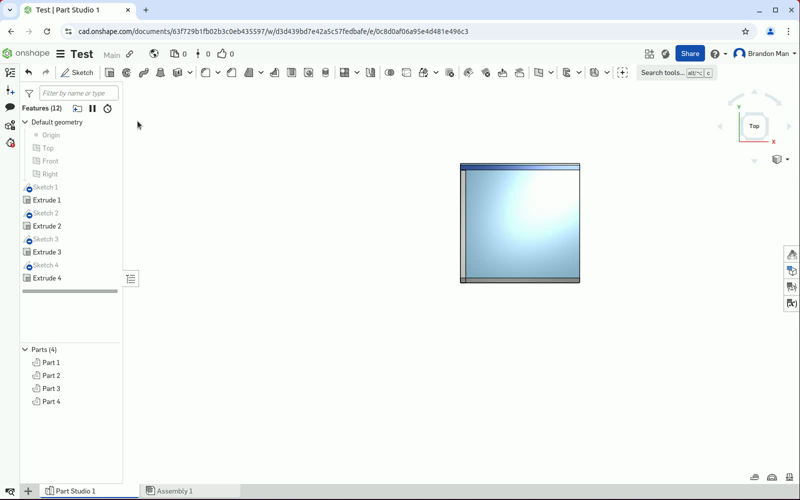
key(shift+h)
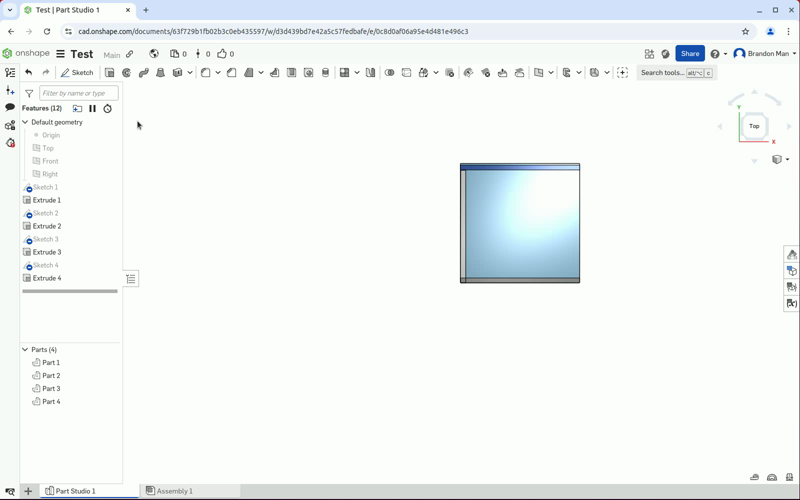
mouse_move(73, 189)
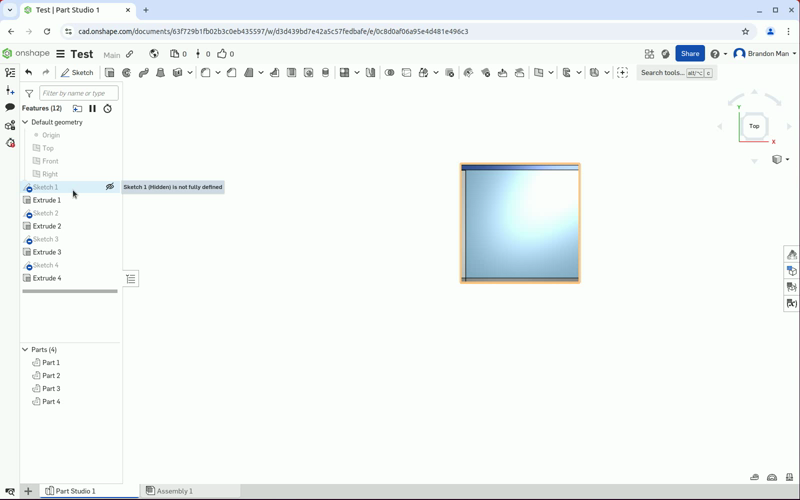
click(73, 189)
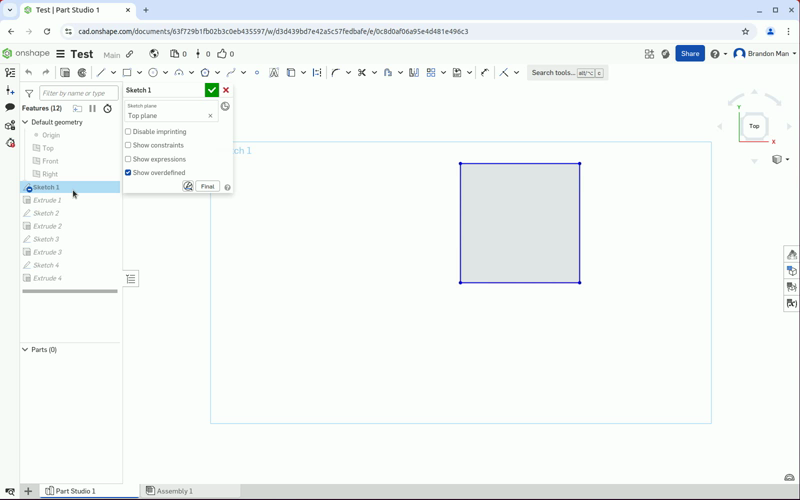
mouse_move(229, 92)
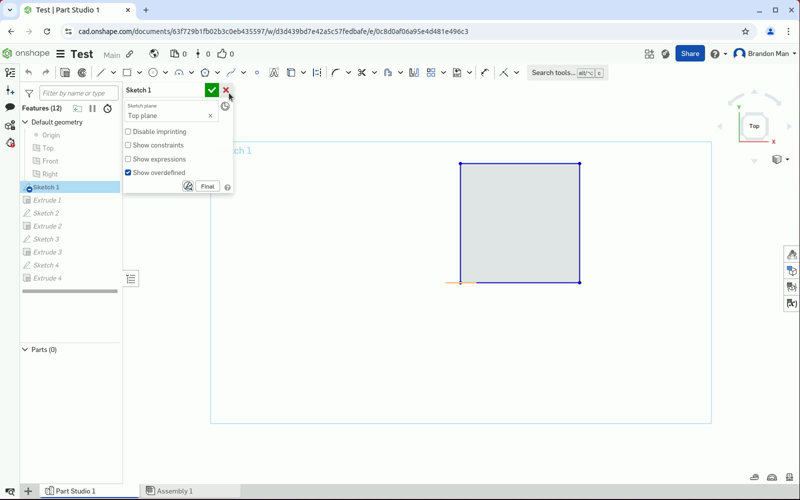
click(229, 92)
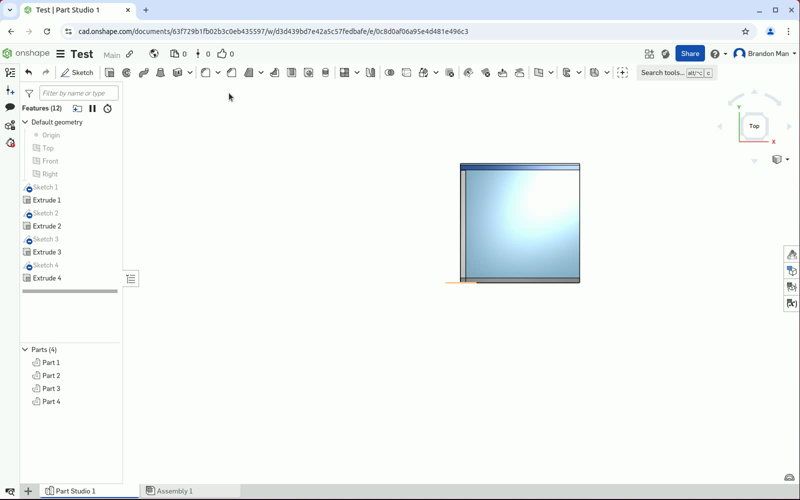
mouse_move(73, 352)
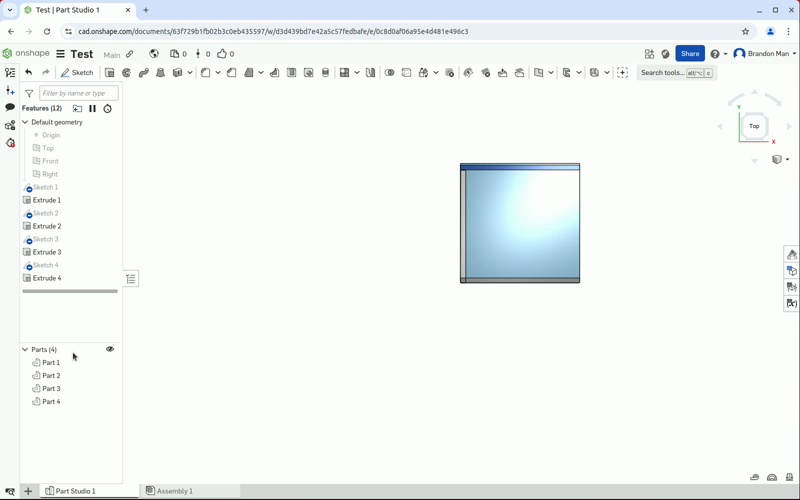
key(y)
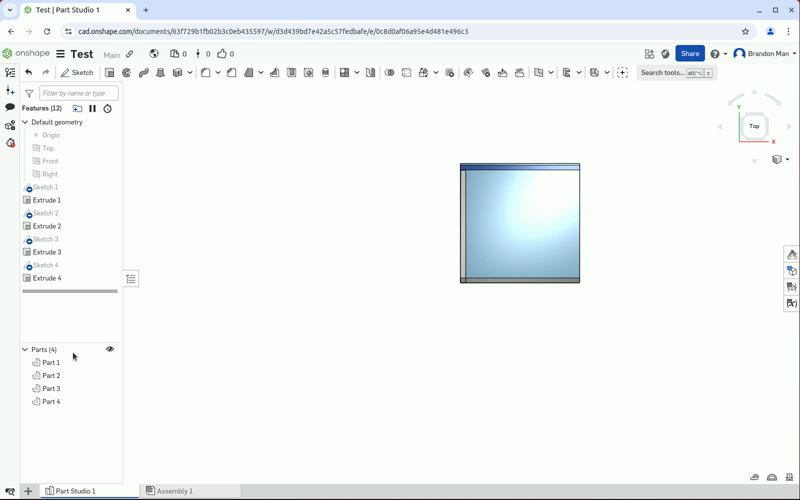
key(shift+p)
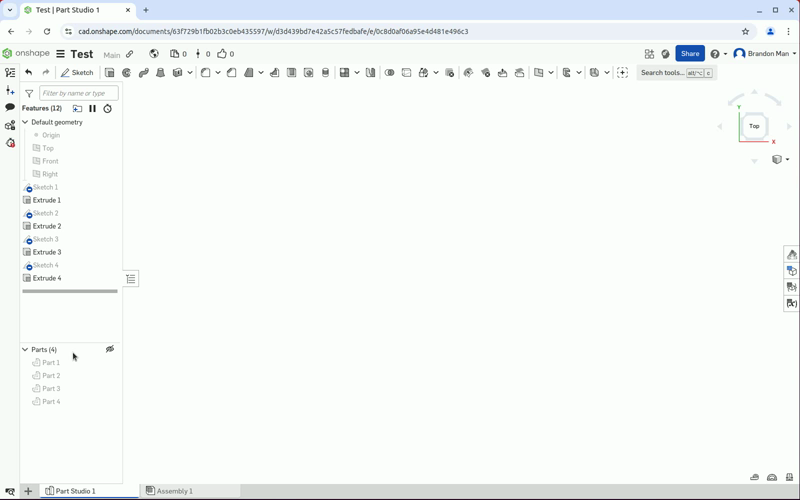
key(space)
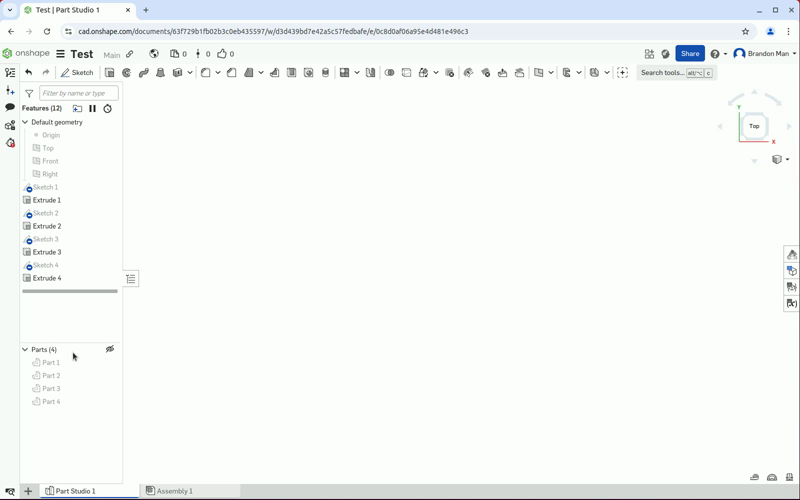
key_down(shift)
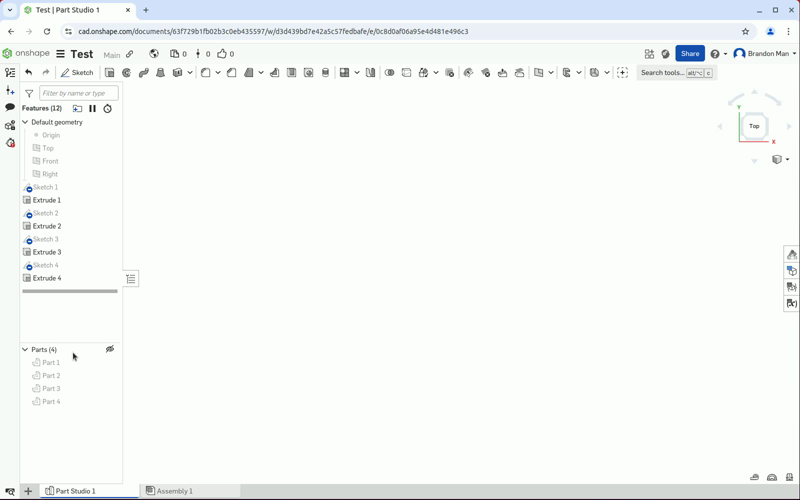
key(up)
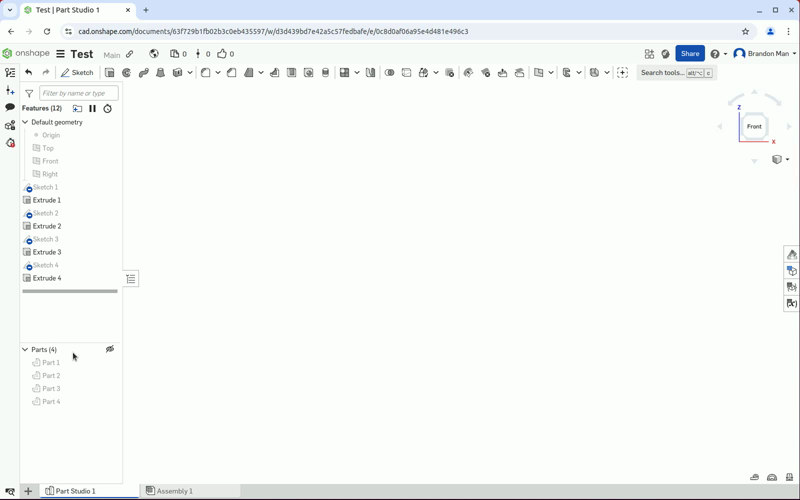
key_up(shift)
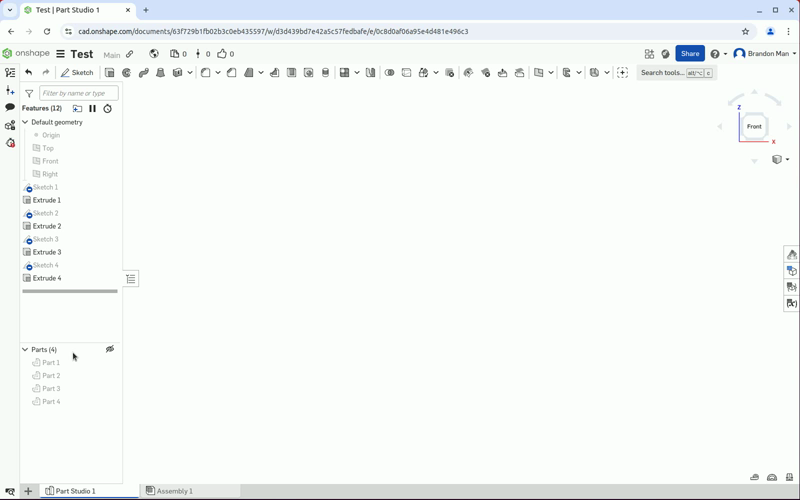
mouse_move(73, 352)
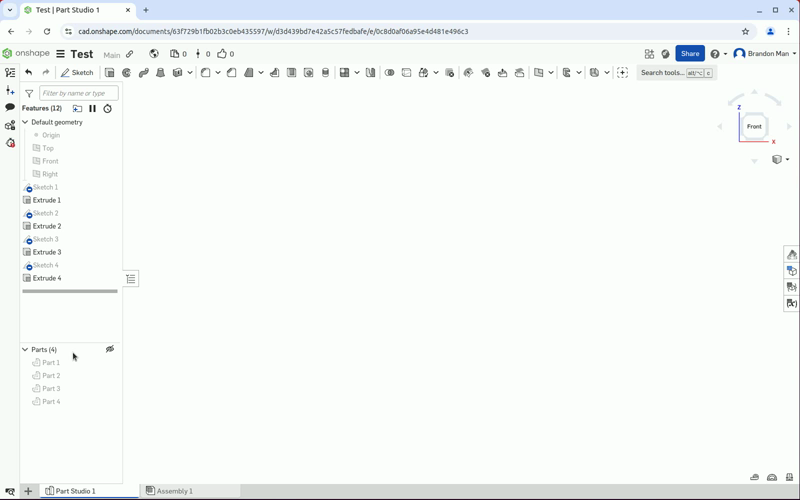
key(shift+y)
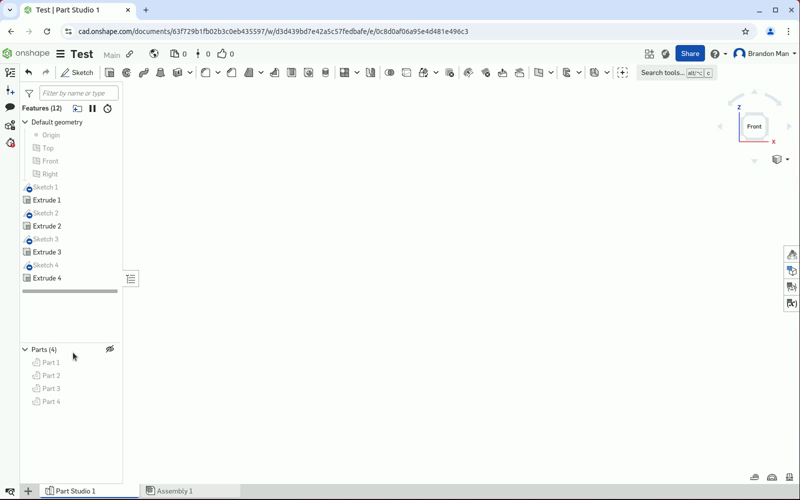
key(shift+s)
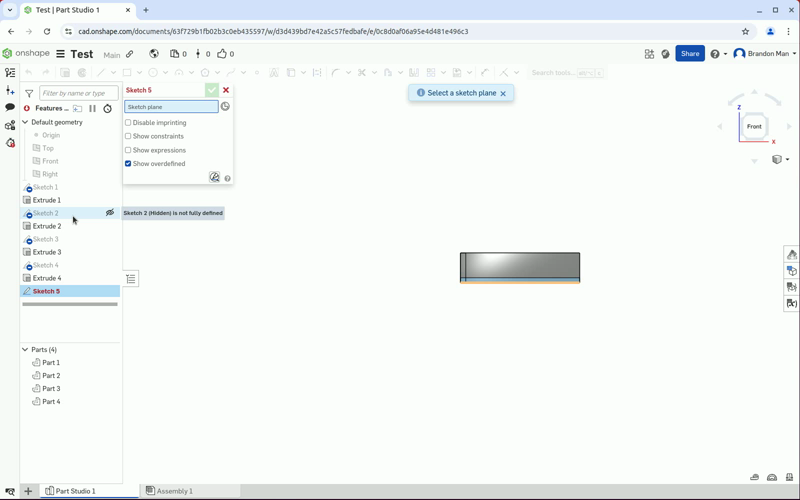
scroll(3)
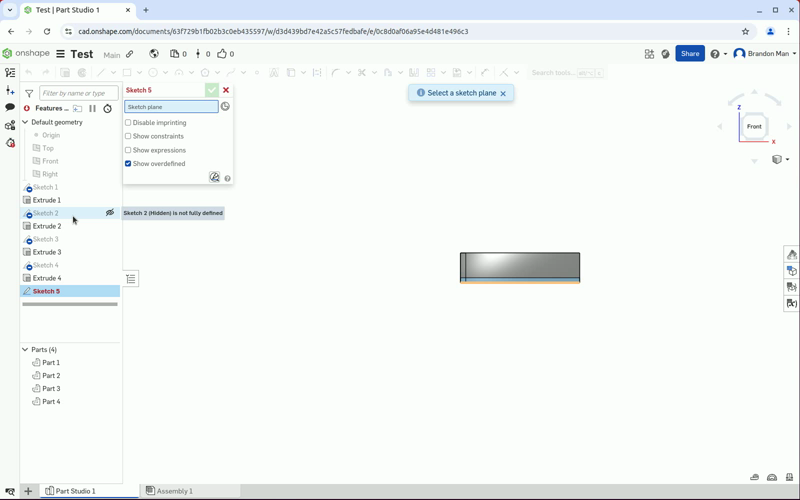
mouse_move(73, 163)
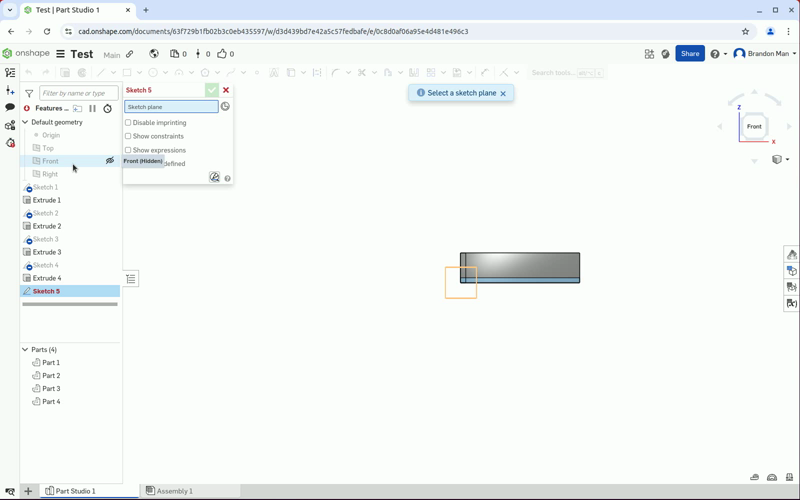
click(73, 163)
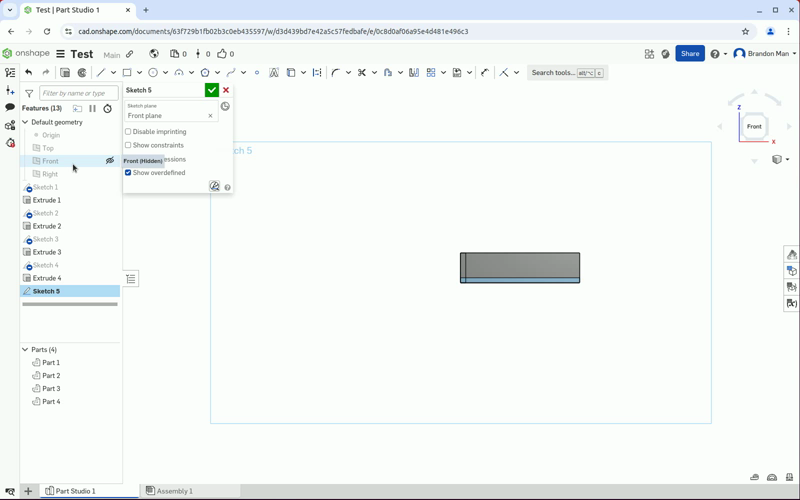
mouse_move(73, 352)
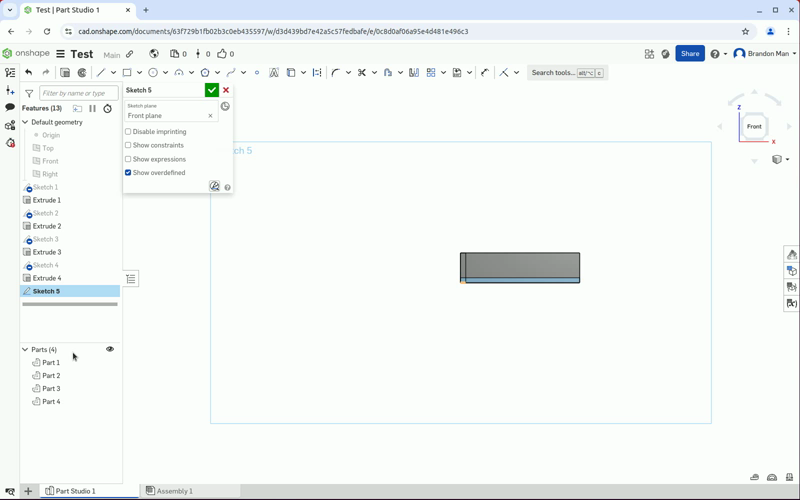
key(y)
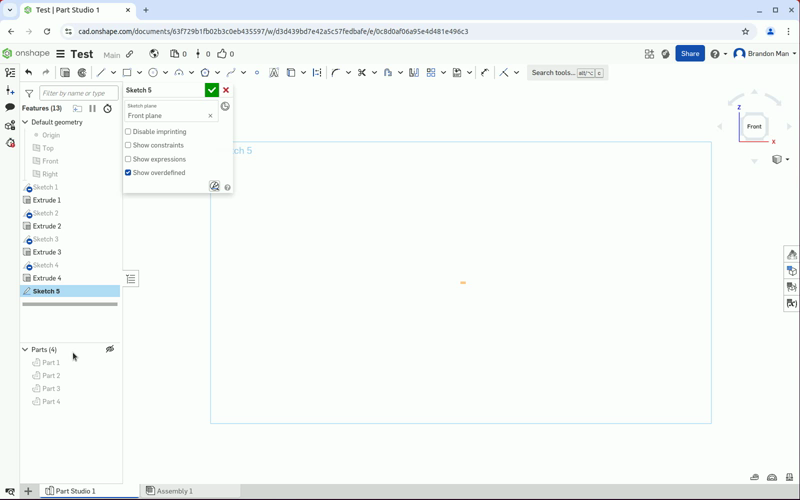
key(l)
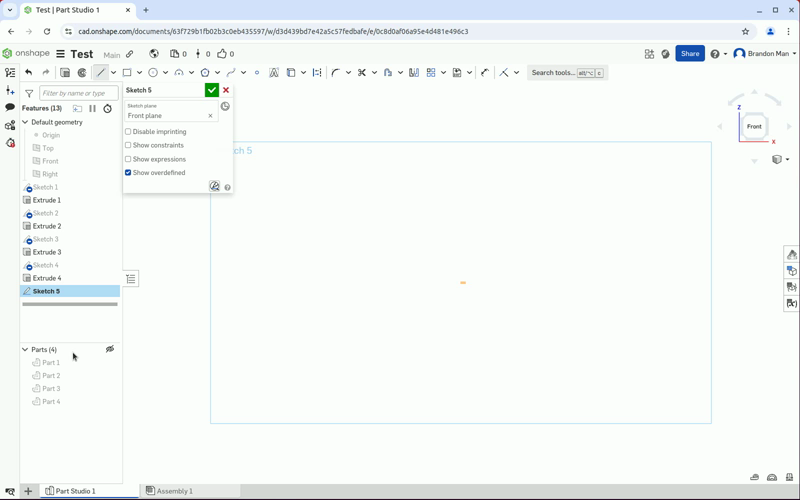
key_down(shift)
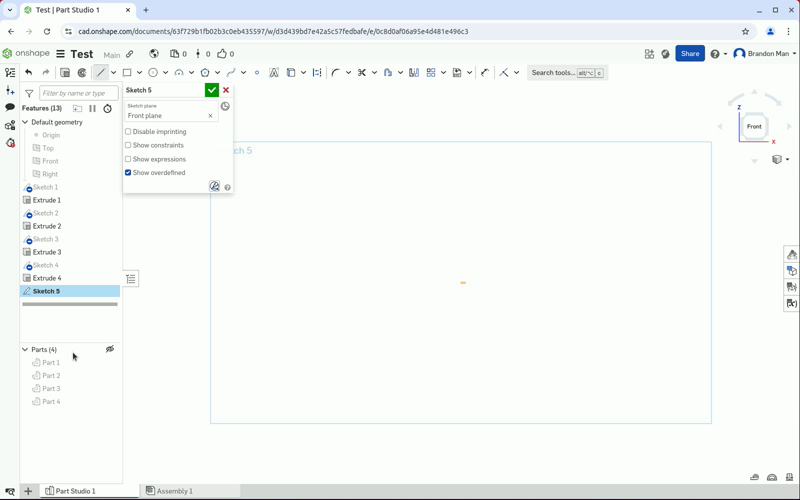
mouse_move(525, 275)
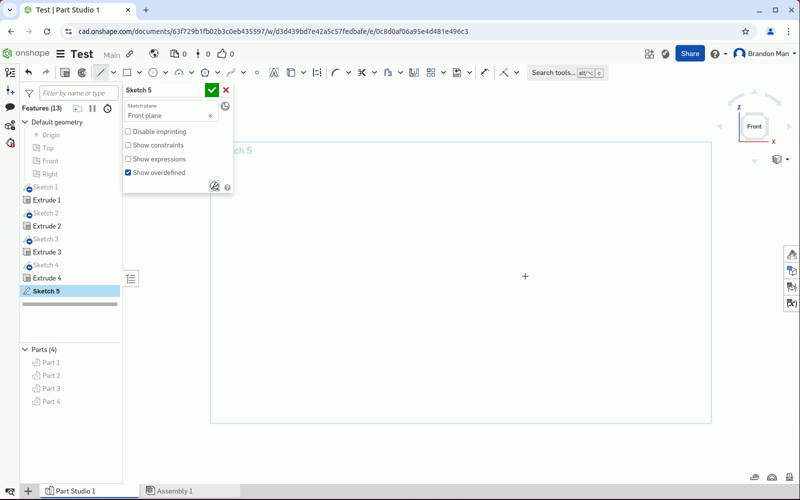
click(525, 275)
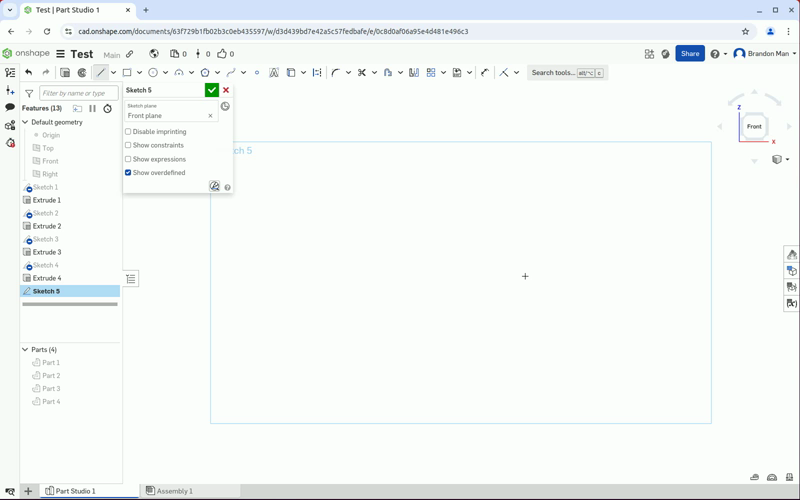
key_up(shift)
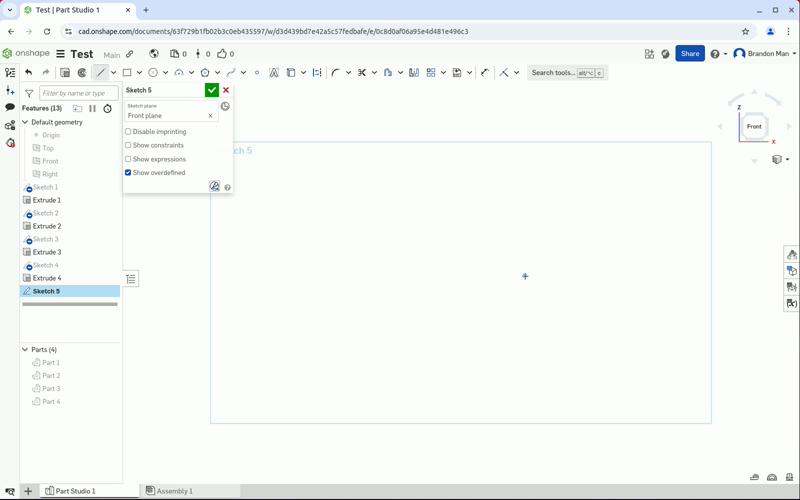
key_down(shift)
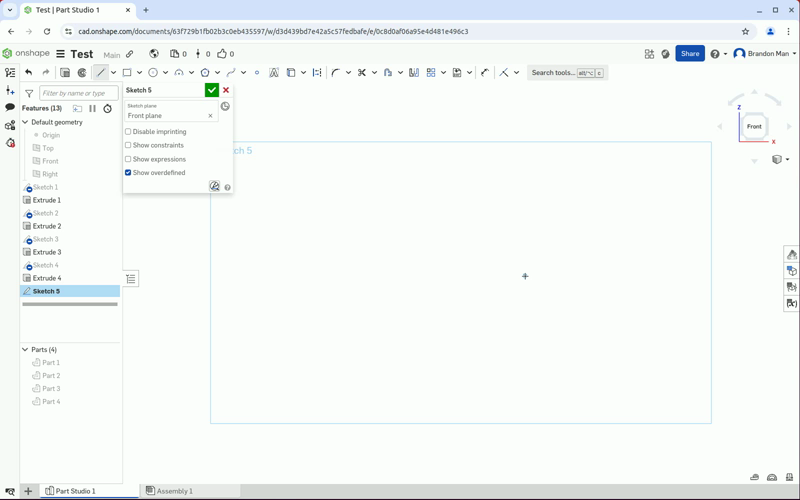
mouse_move(555, 275)
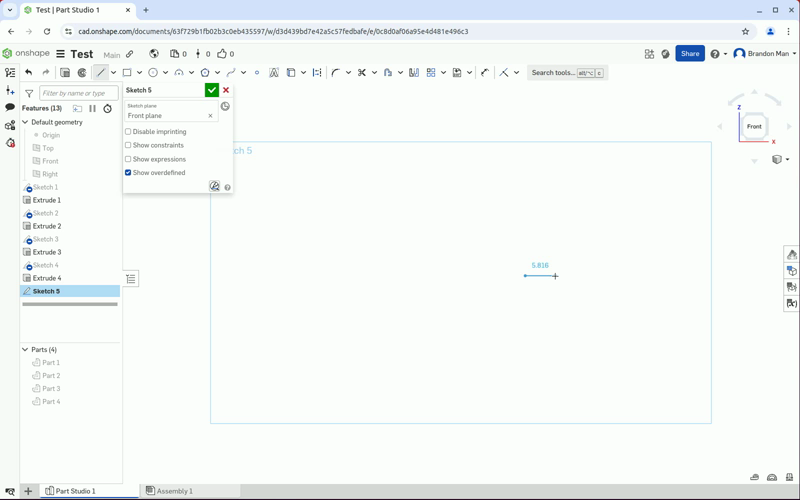
mouse_move(534, 275)
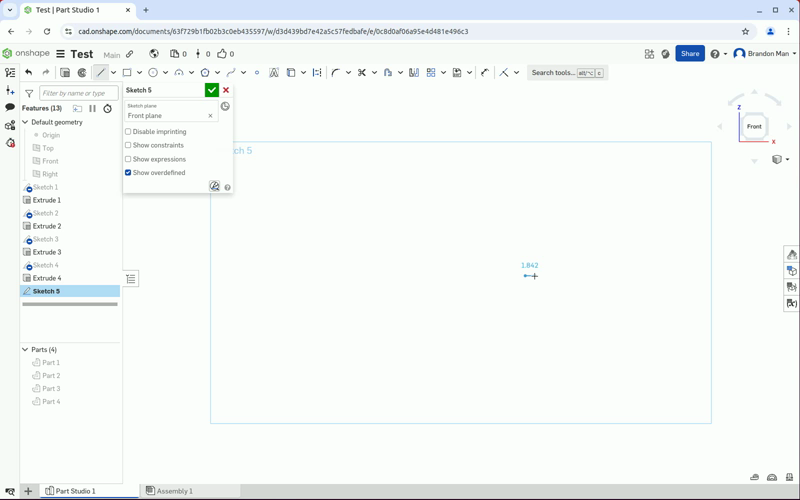
click(534, 275)
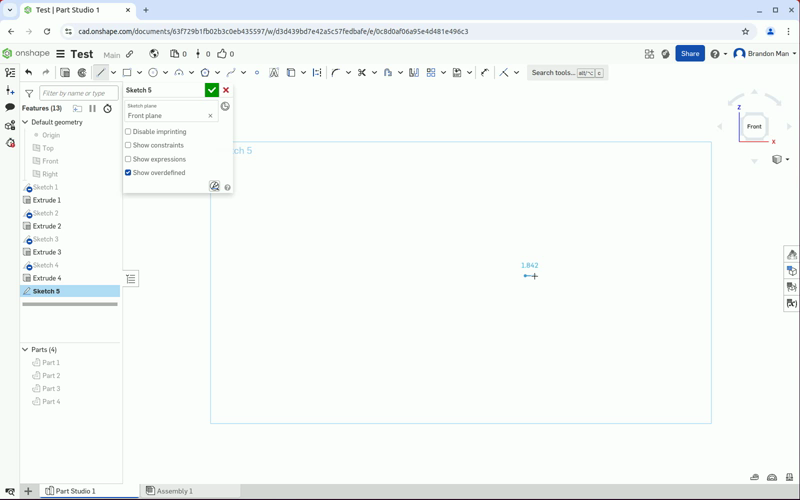
key_up(shift)
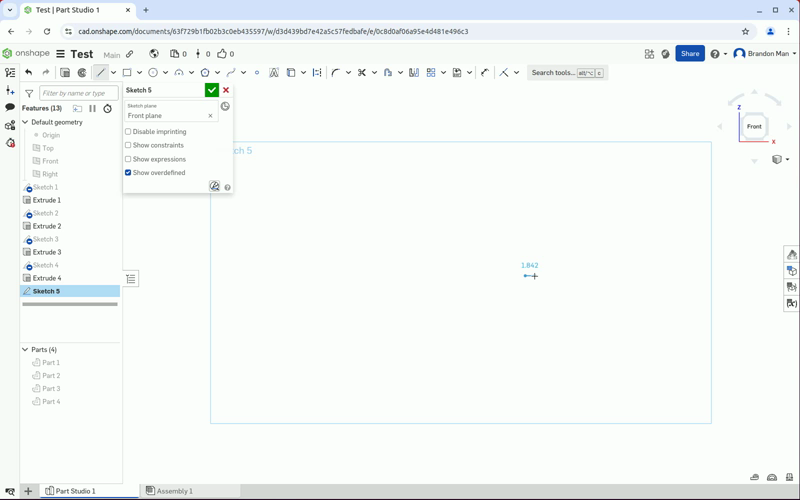
key_down(shift)
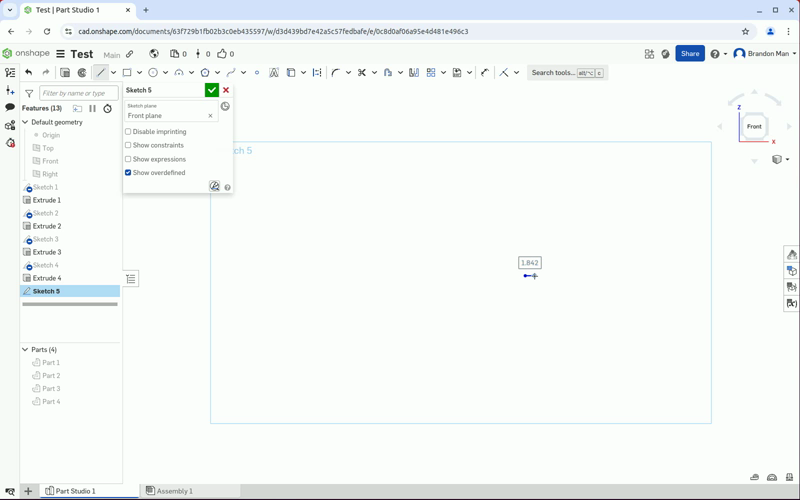
mouse_move(564, 275)
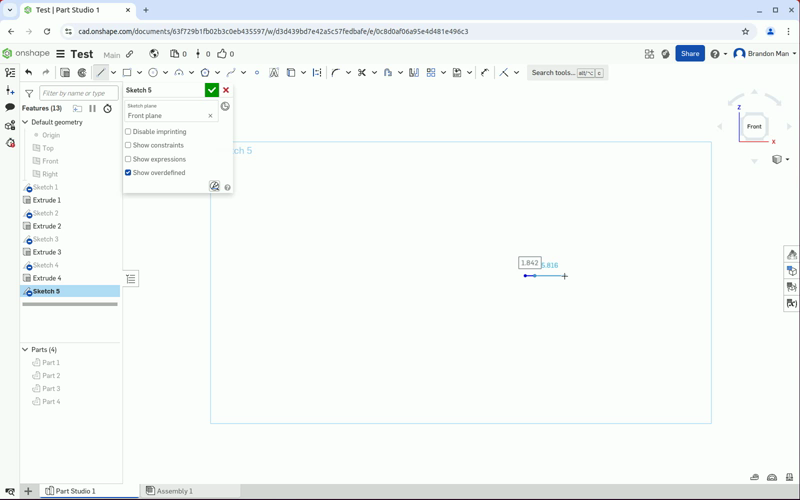
mouse_move(534, 258)
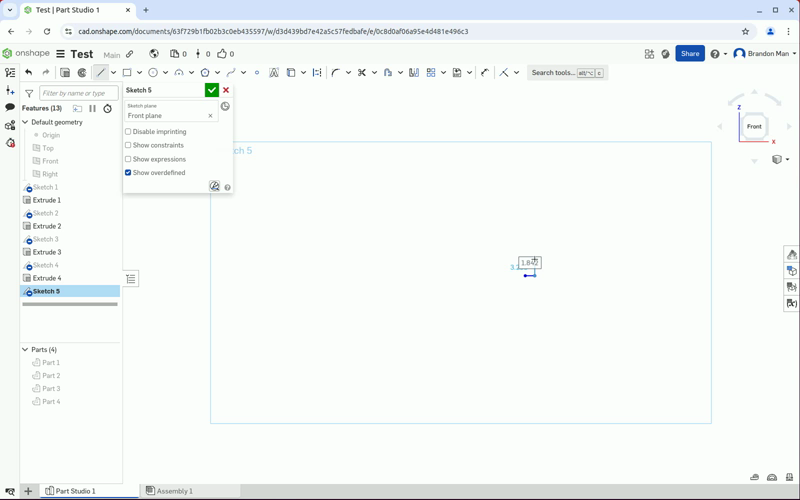
click(534, 258)
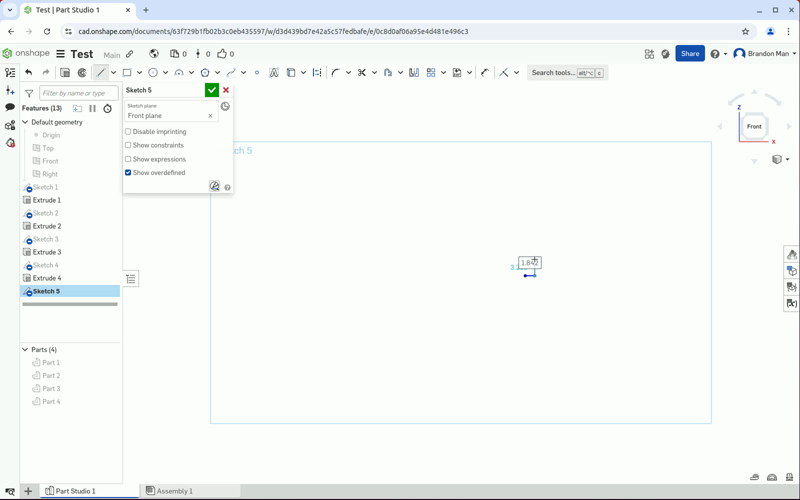
key_up(shift)
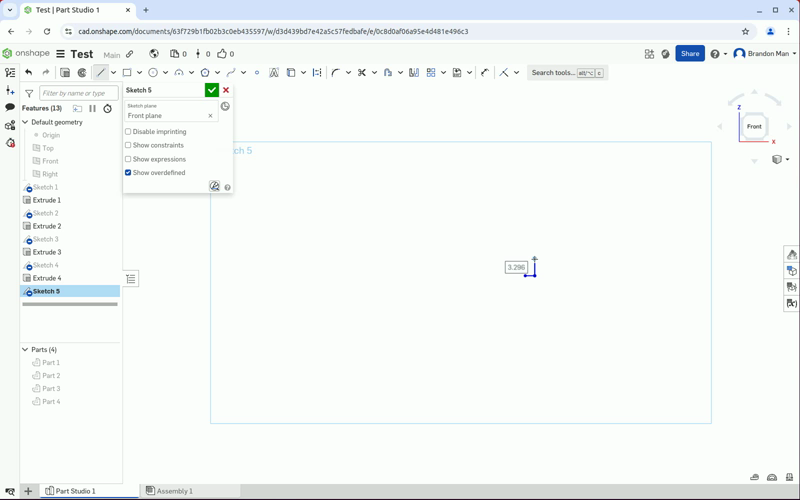
key_down(shift)
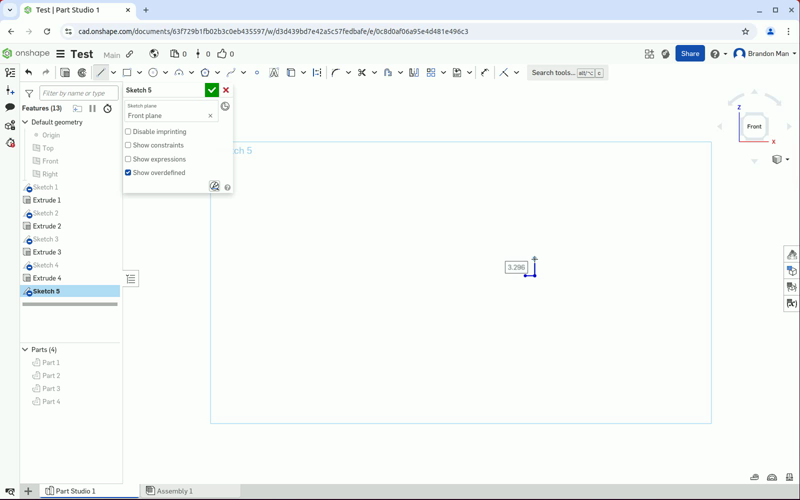
mouse_move(564, 258)
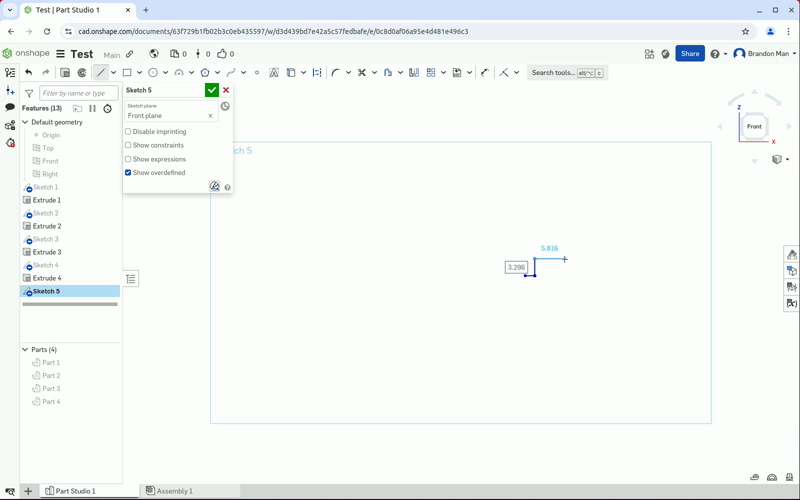
mouse_move(525, 258)
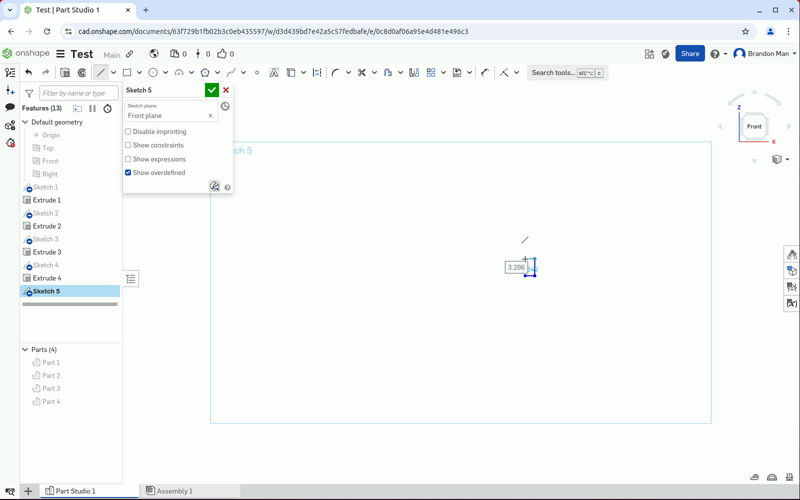
click(525, 258)
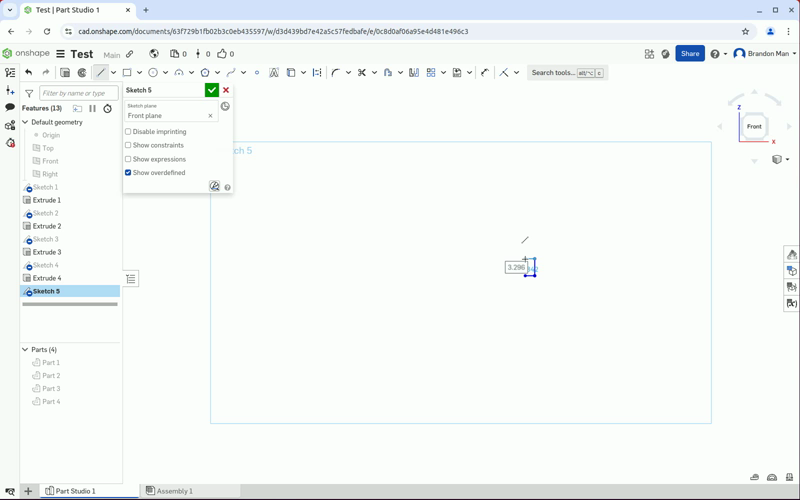
key_up(shift)
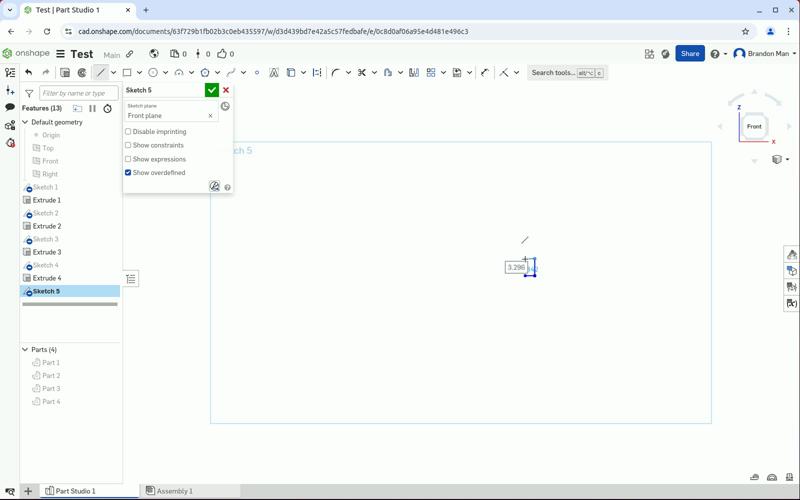
mouse_move(555, 258)
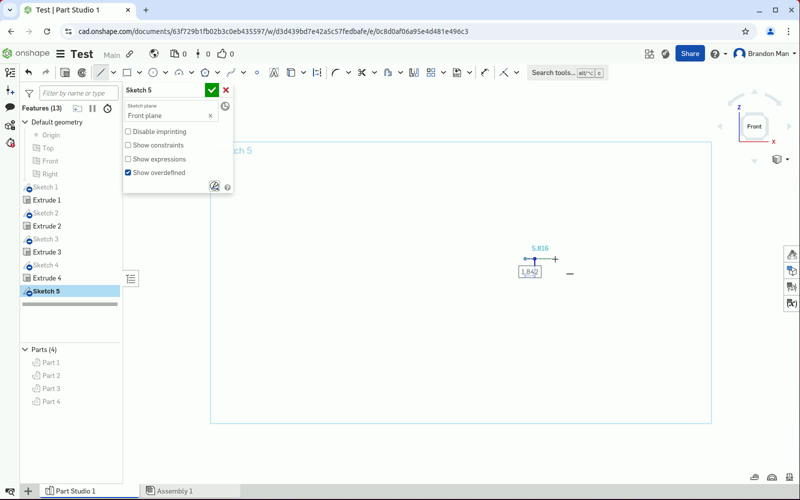
key_down(shift)
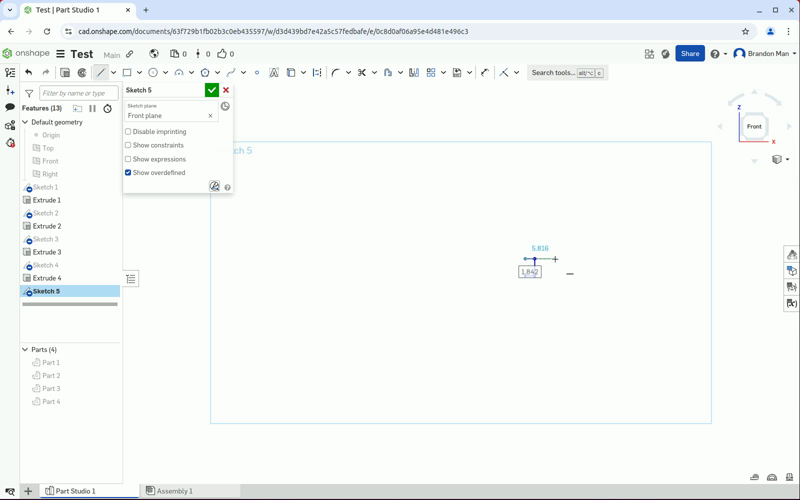
mouse_move(525, 275)
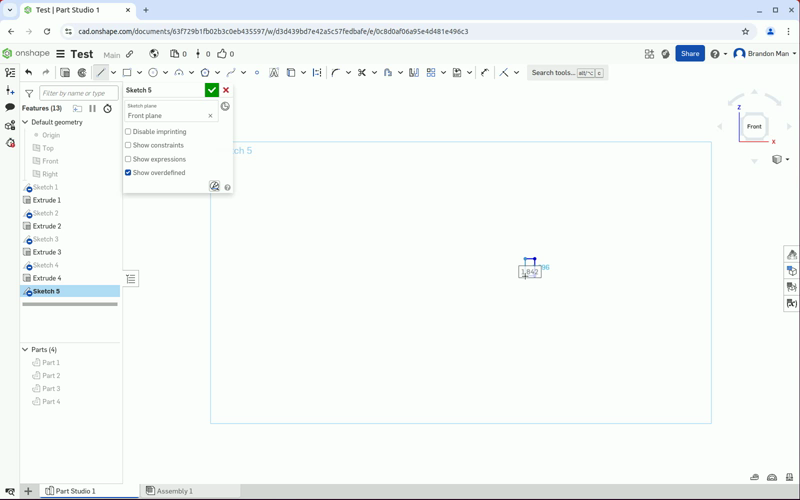
key_up(shift)
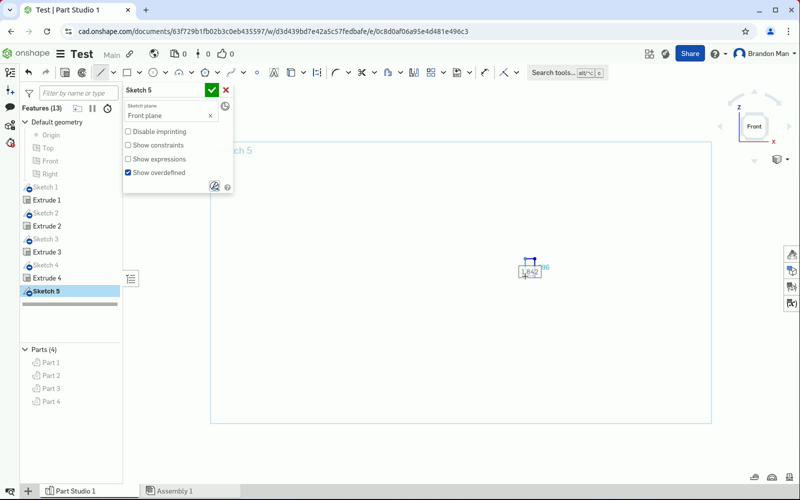
click(525, 275)
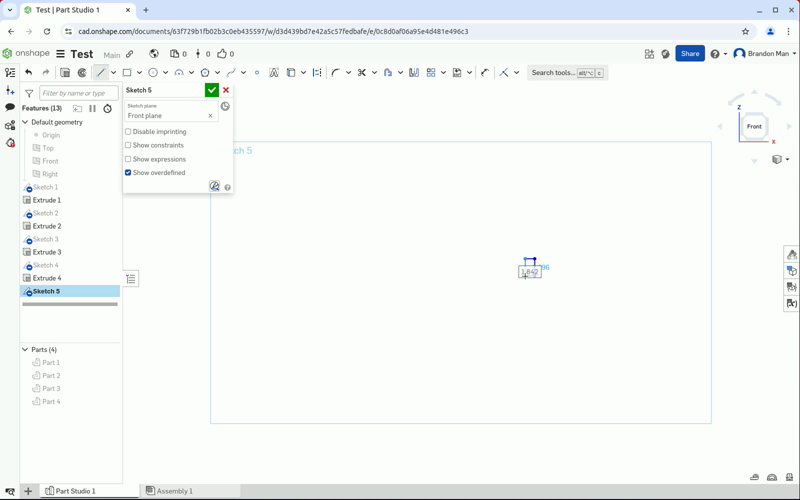
key(esc)
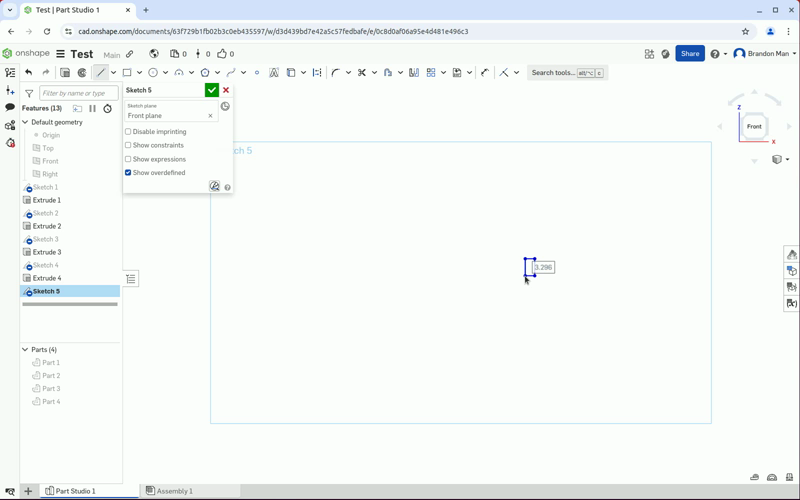
mouse_move(534, 273)
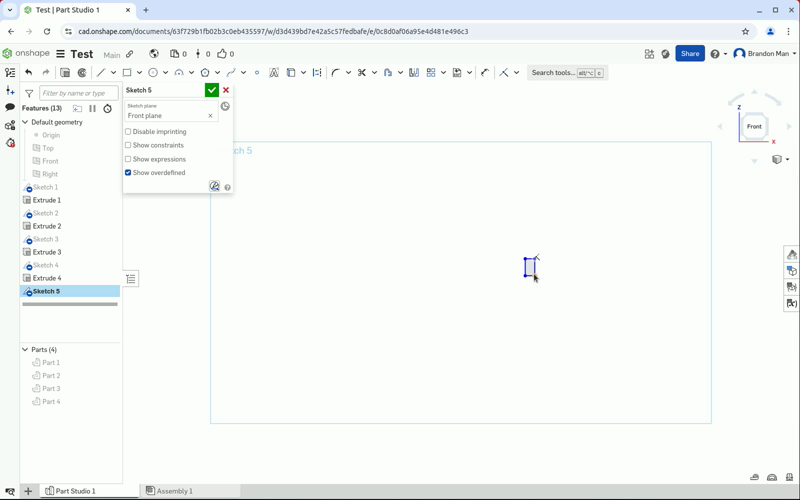
scroll(6)
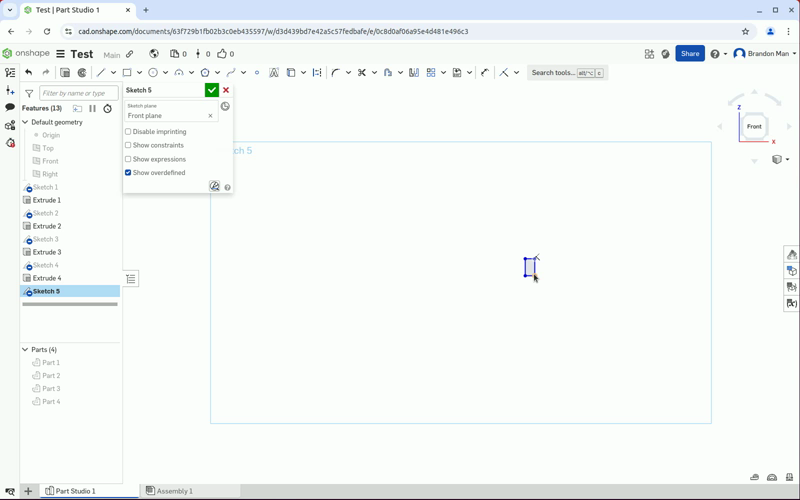
scroll(6)
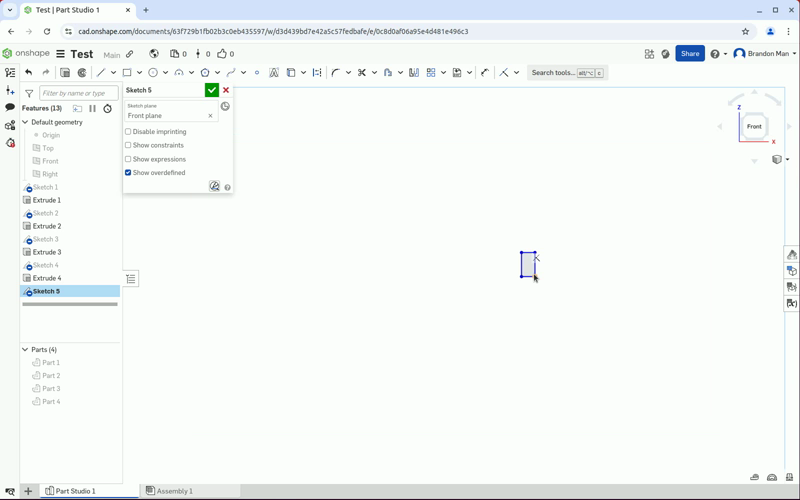
scroll(6)
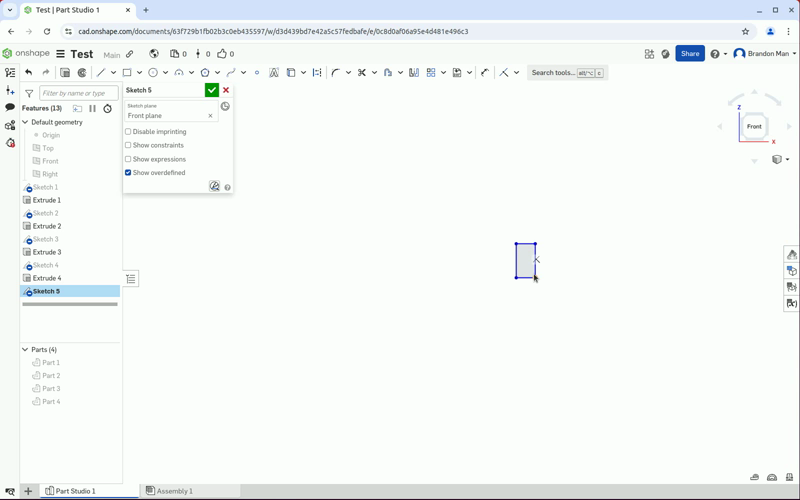
scroll(6)
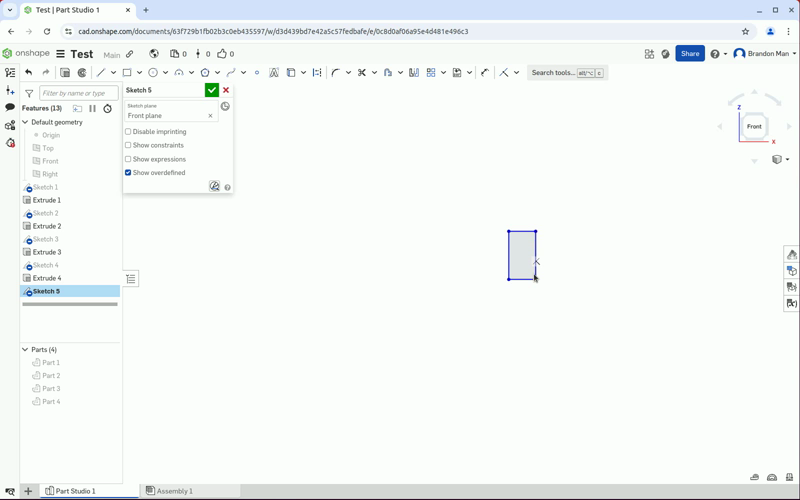
scroll(6)
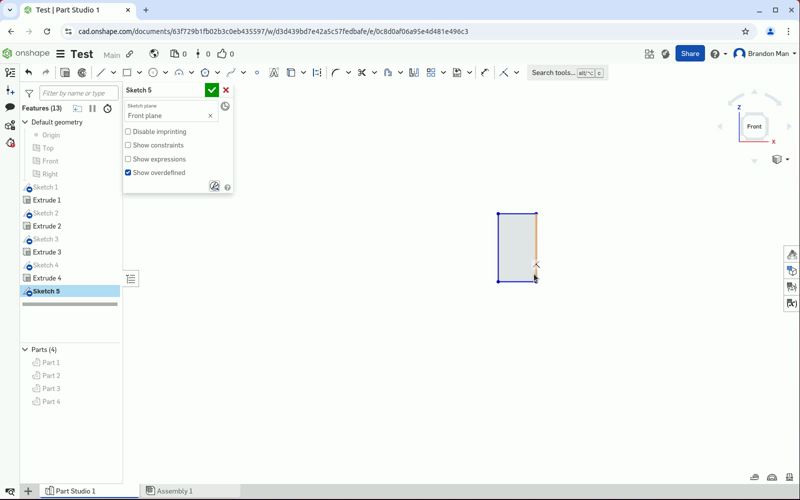
scroll(6)
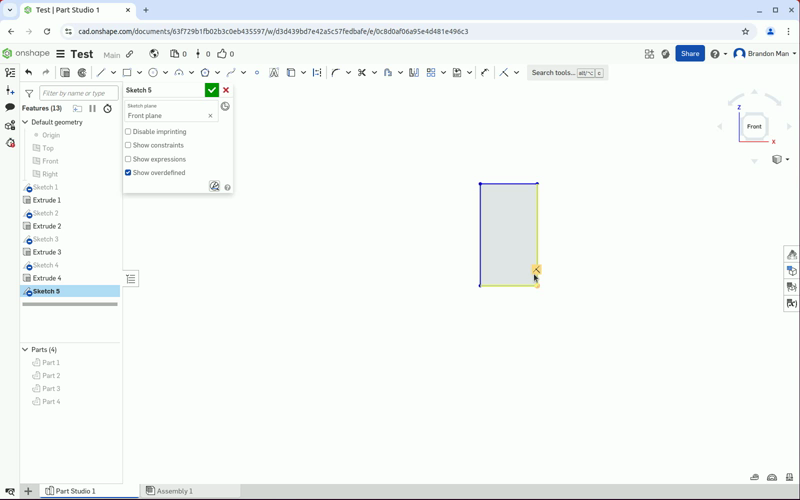
scroll(6)
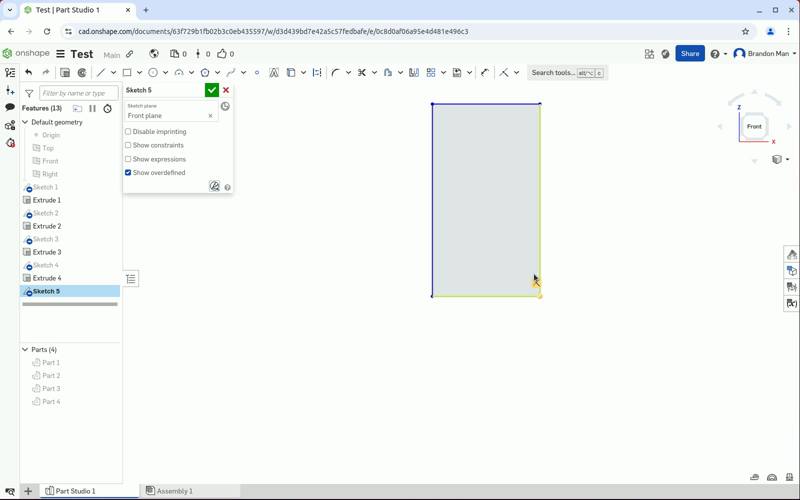
click(534, 273)
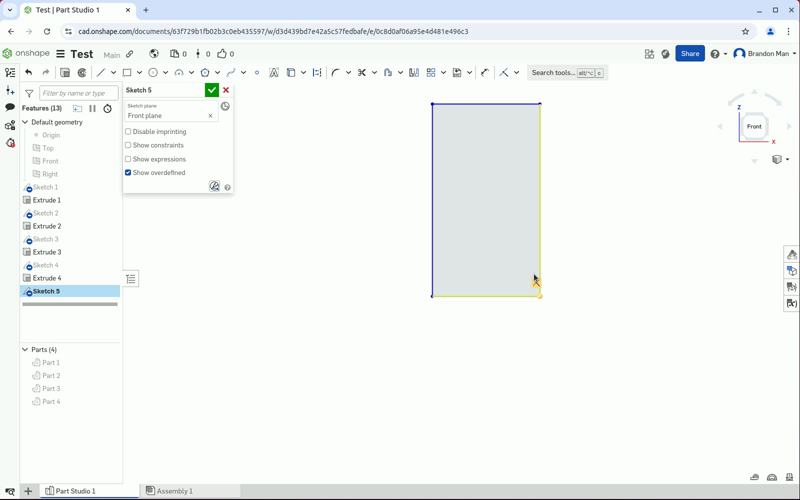
scroll(-6)
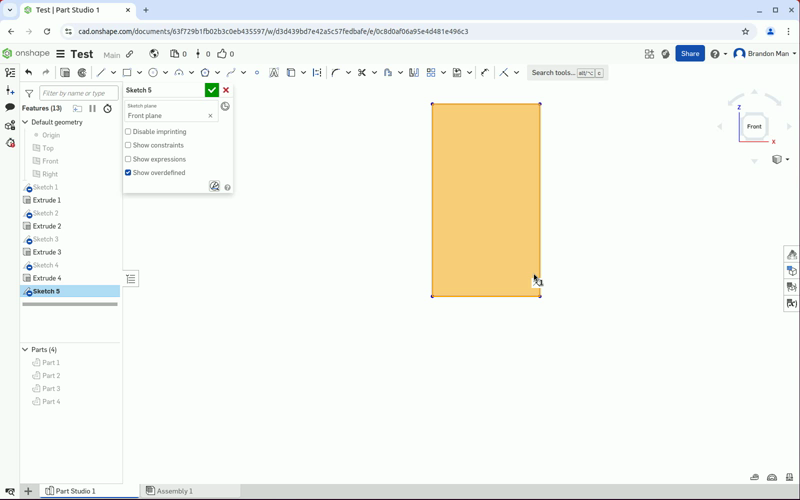
scroll(-6)
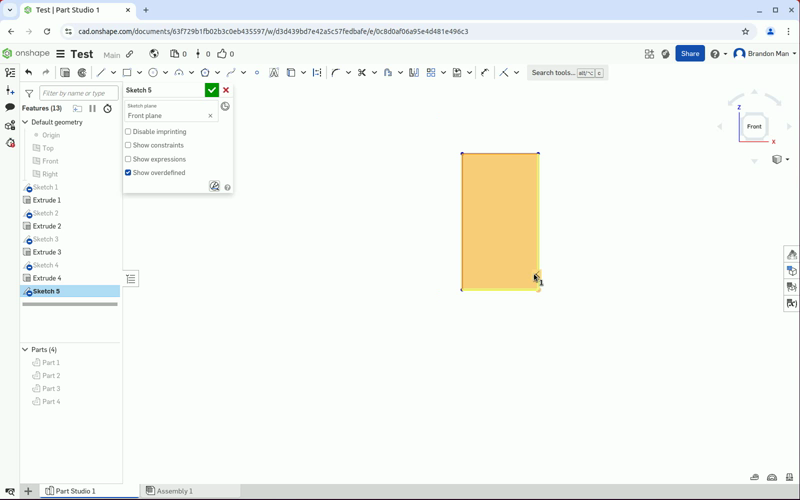
scroll(-6)
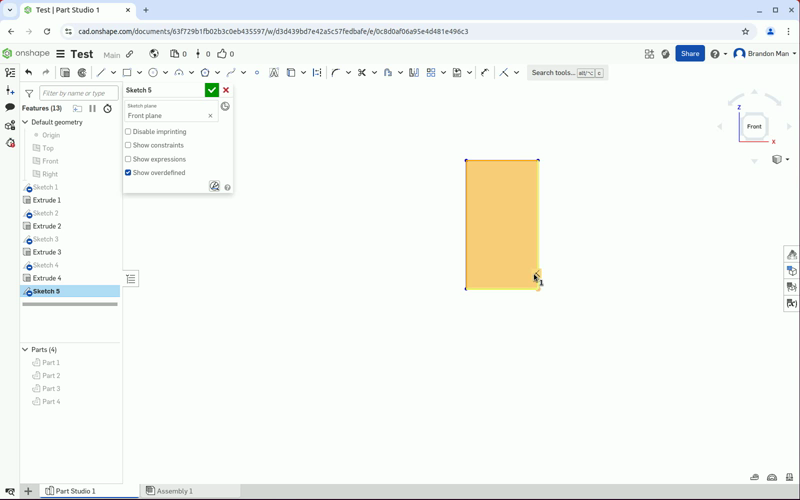
scroll(-6)
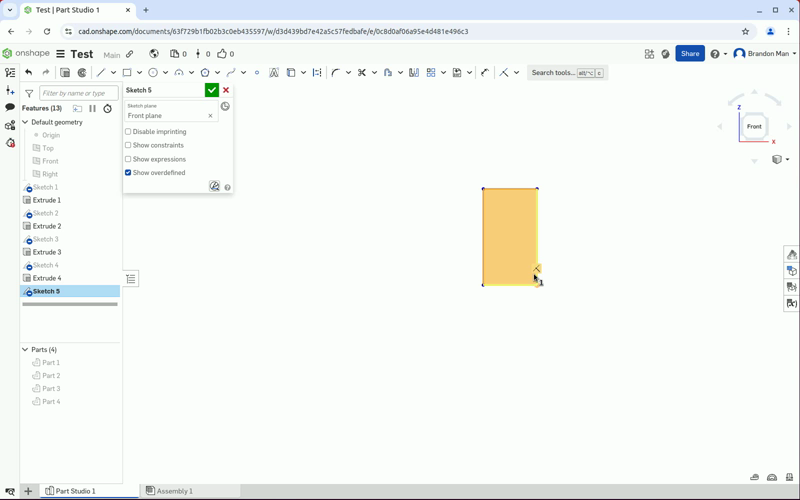
scroll(-6)
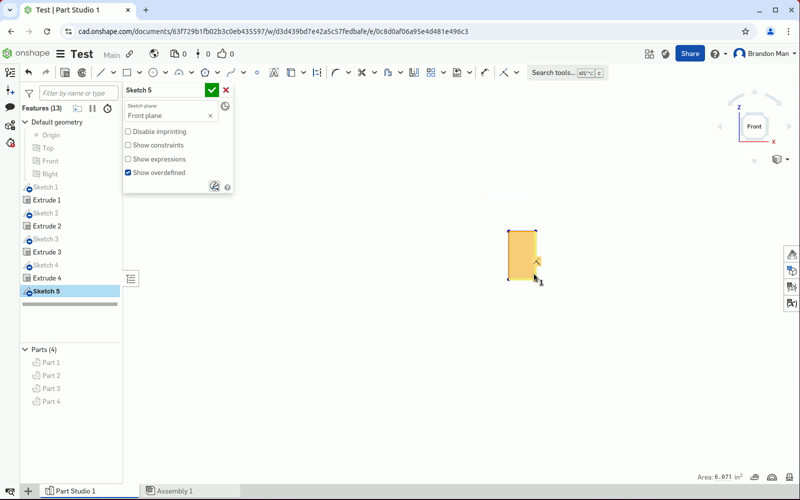
scroll(-6)
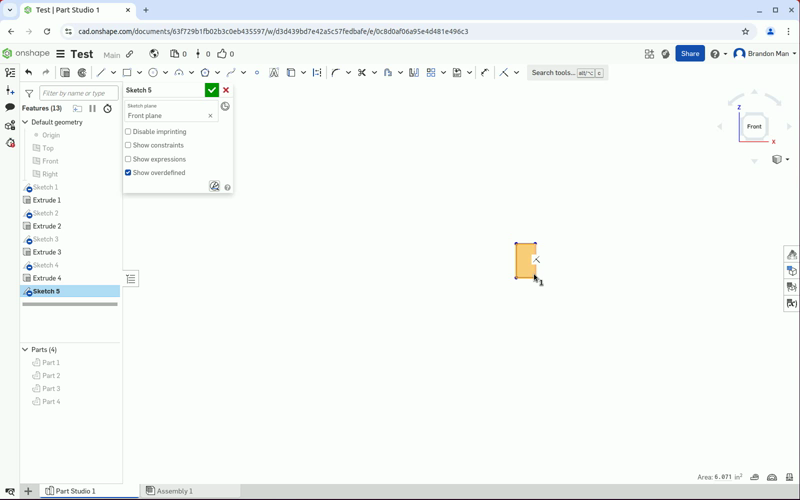
scroll(-6)
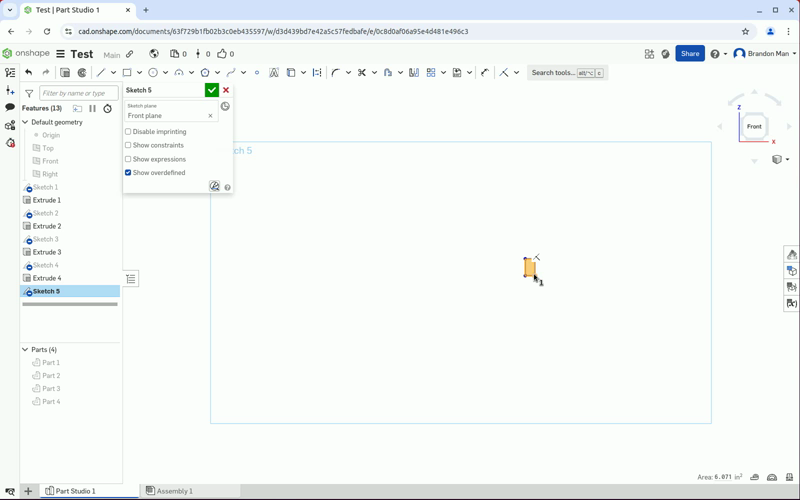
mouse_move(73, 352)
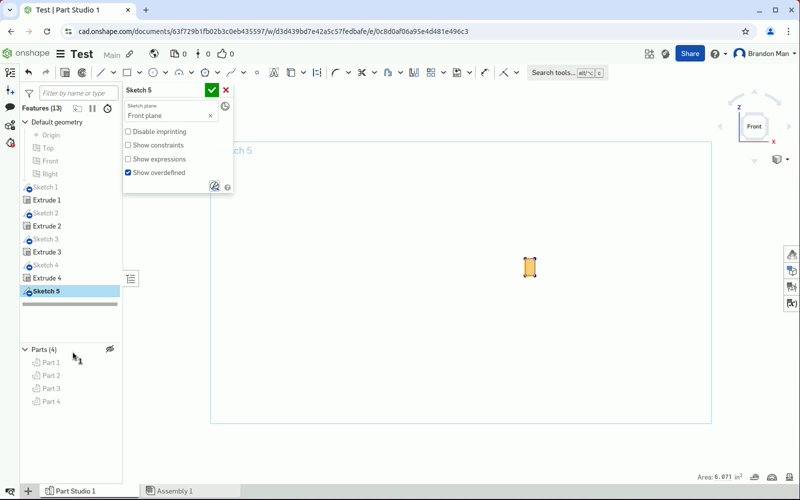
key(shift+y)
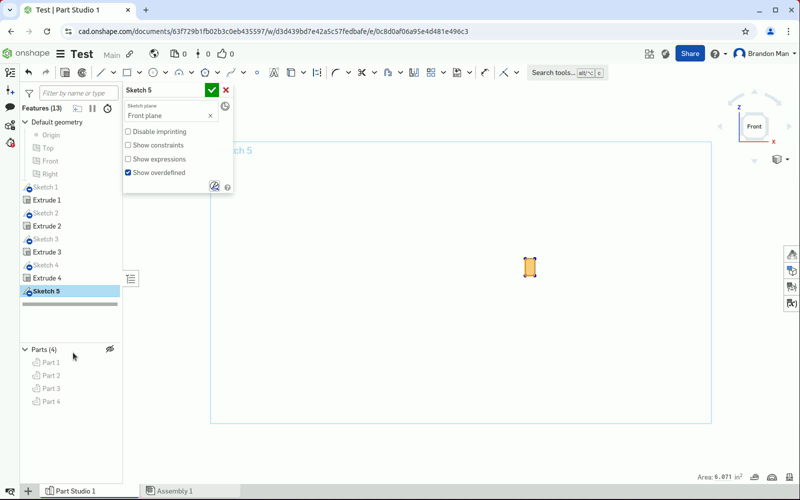
key(shift+e)
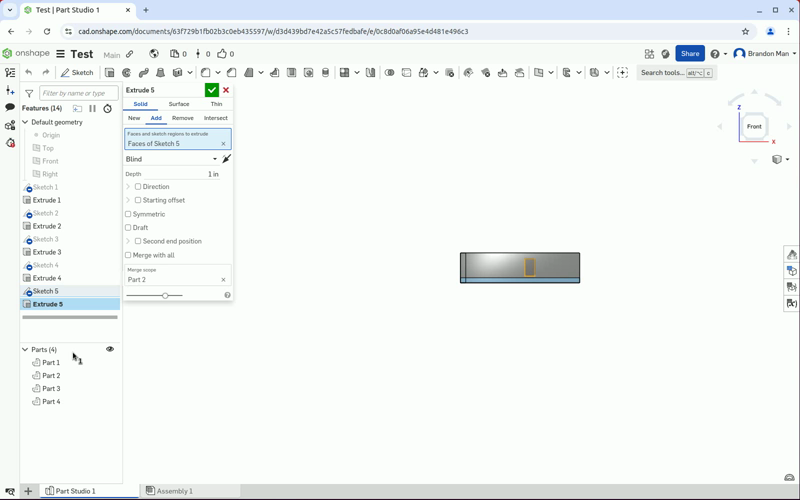
mouse_move(143, 106)
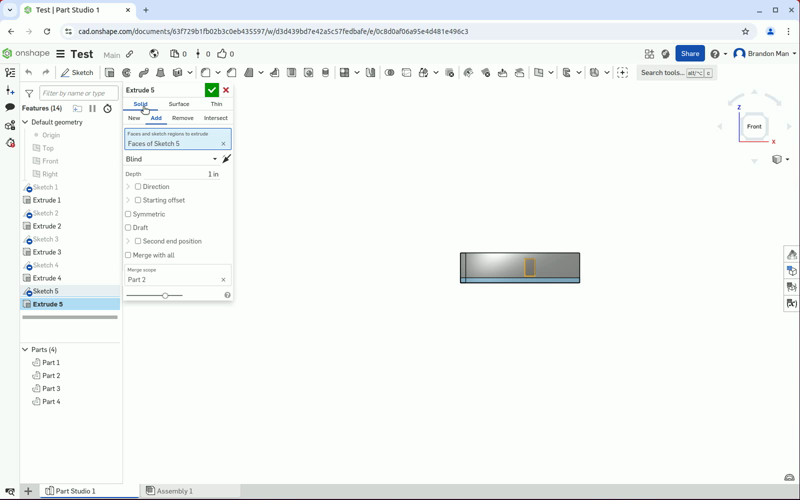
click(143, 106)
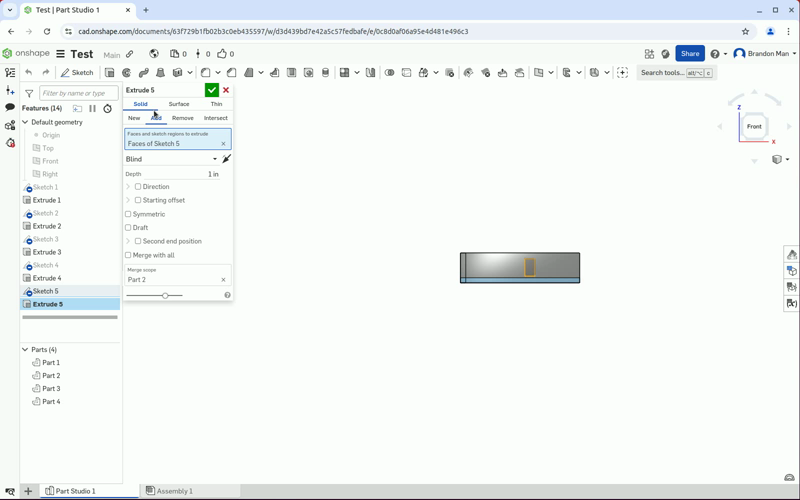
mouse_move(186, 120)
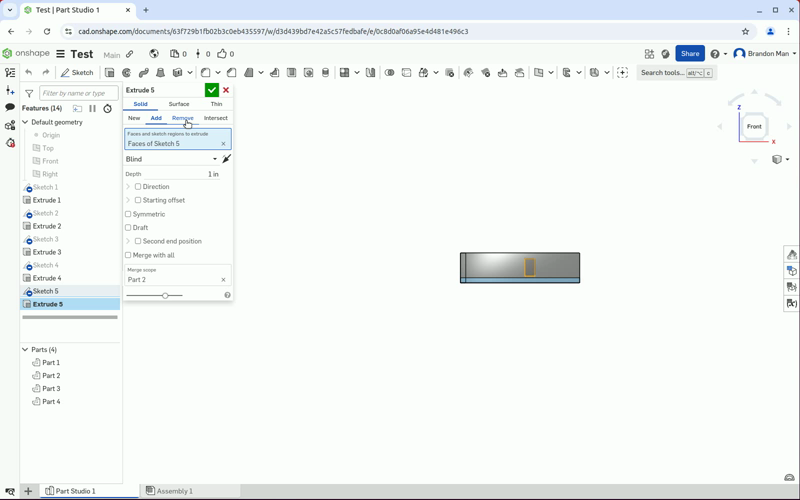
click(186, 120)
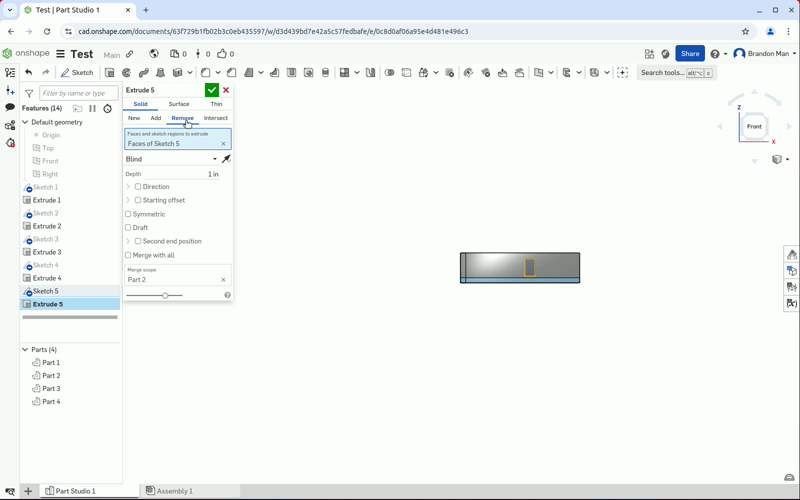
key(tab, 4)
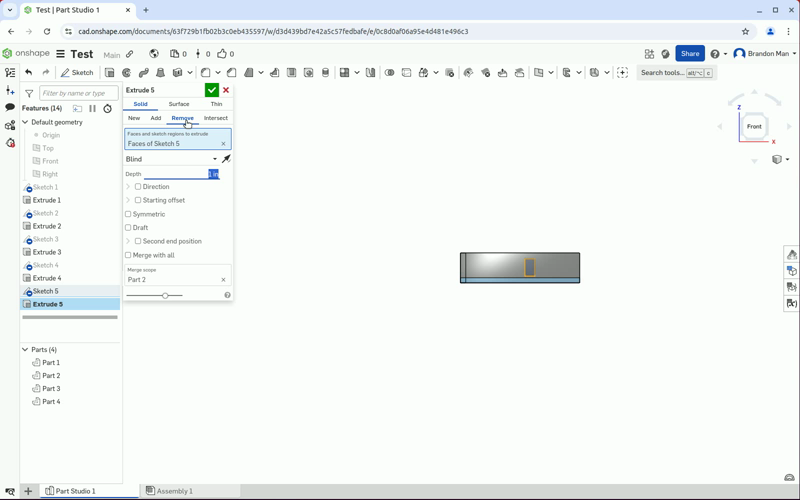
text(3.851)
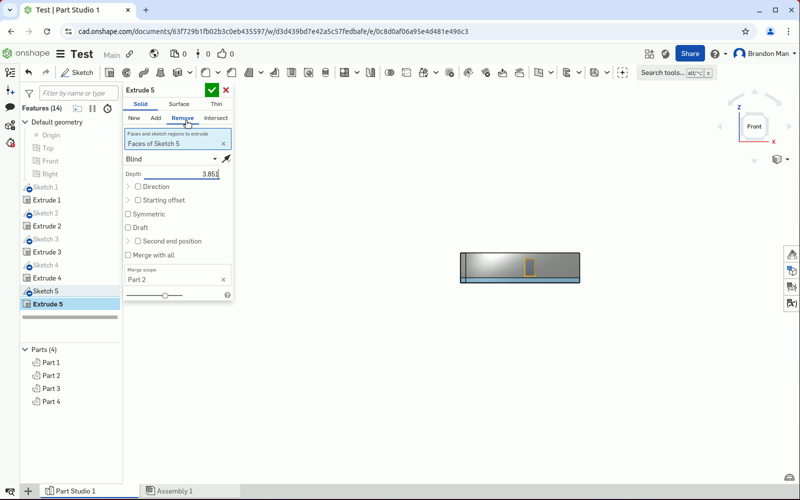
key(tab, 6)
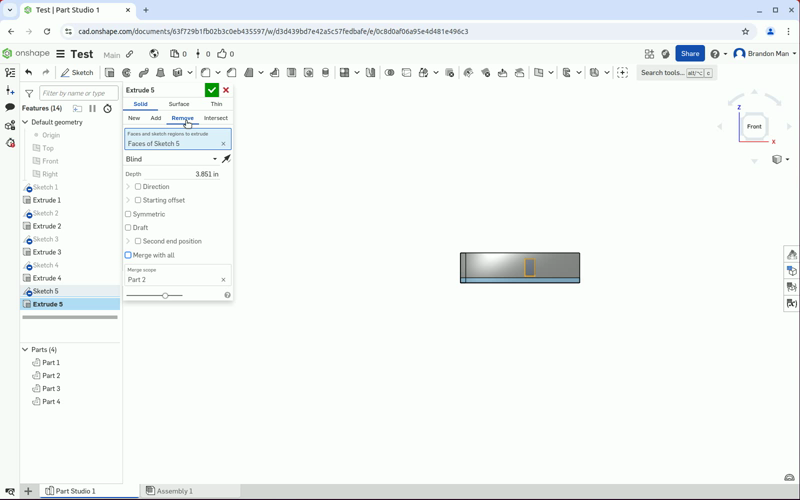
key(space)
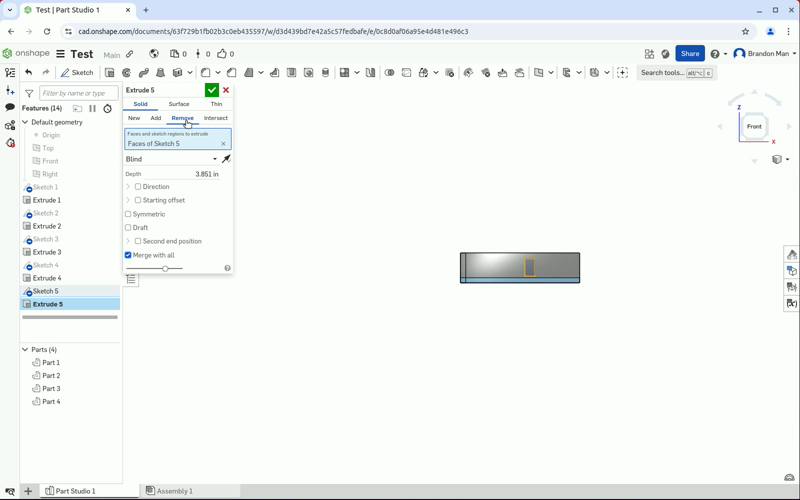
key(enter)
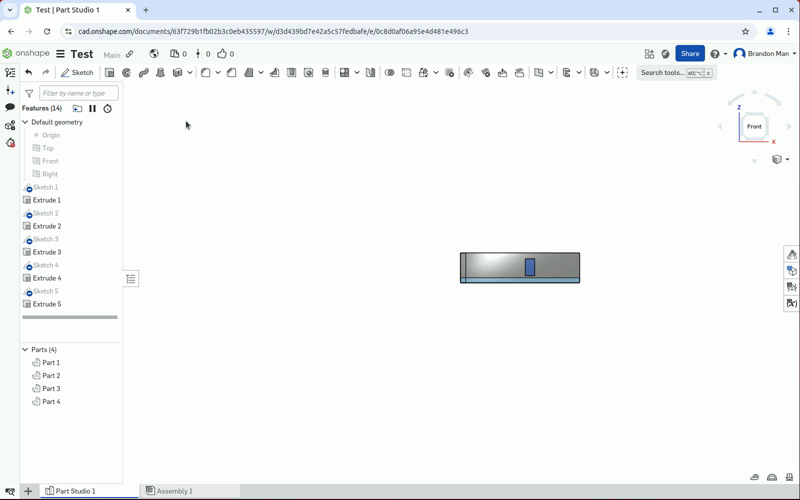
key(shift+h)
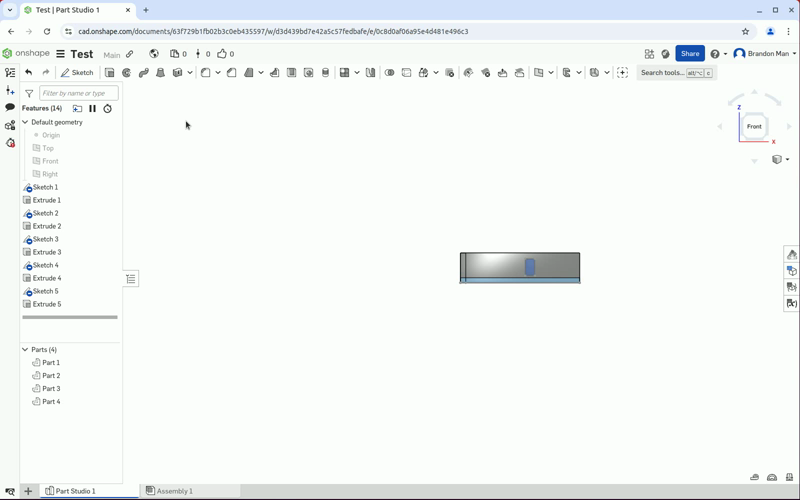
key(shift+h)
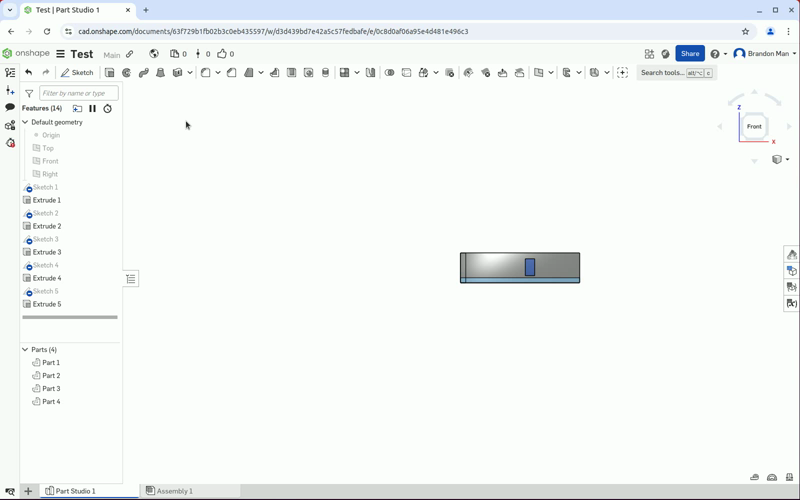
mouse_move(73, 189)
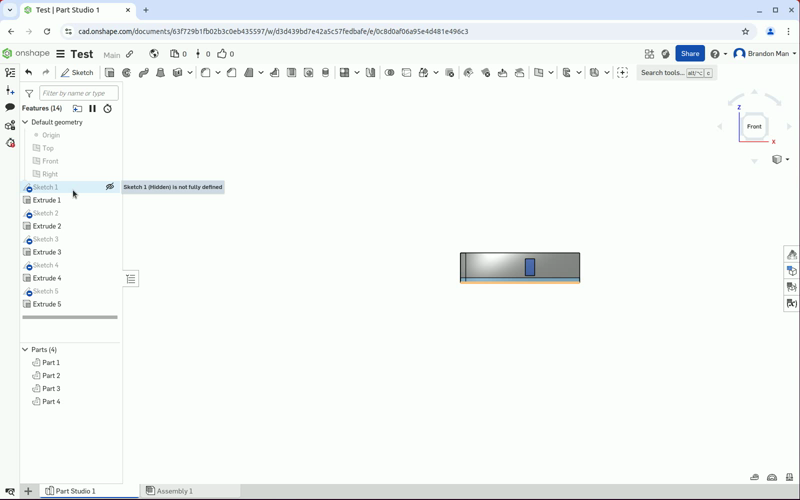
click(73, 189)
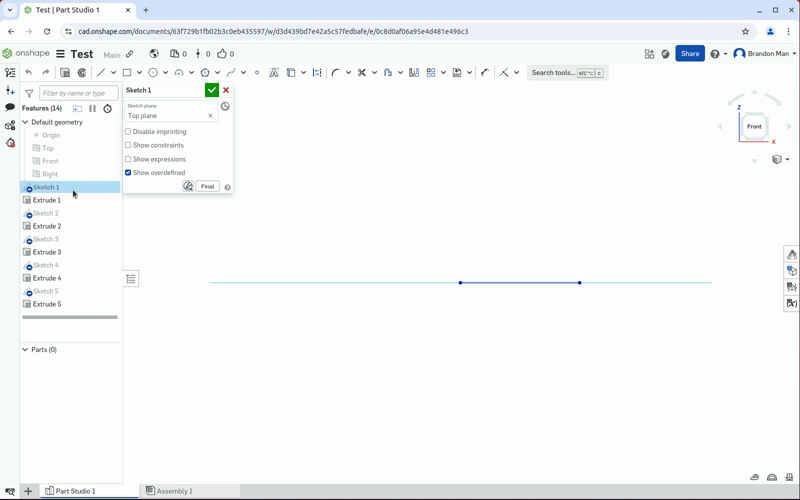
mouse_move(229, 92)
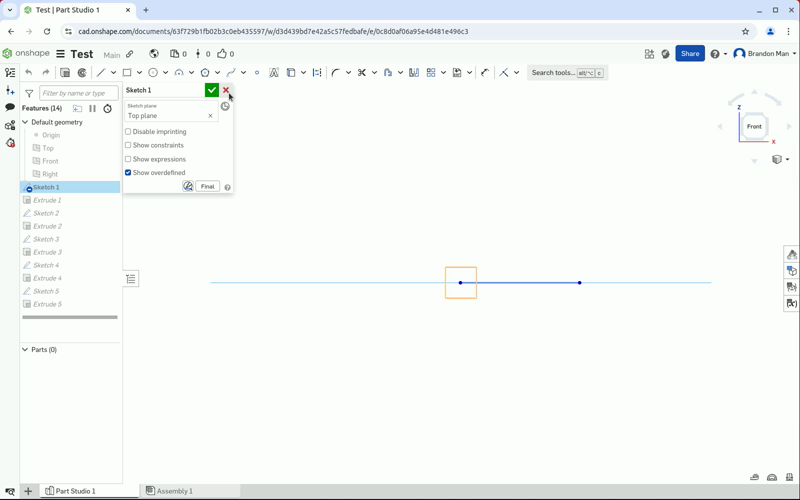
click(229, 92)
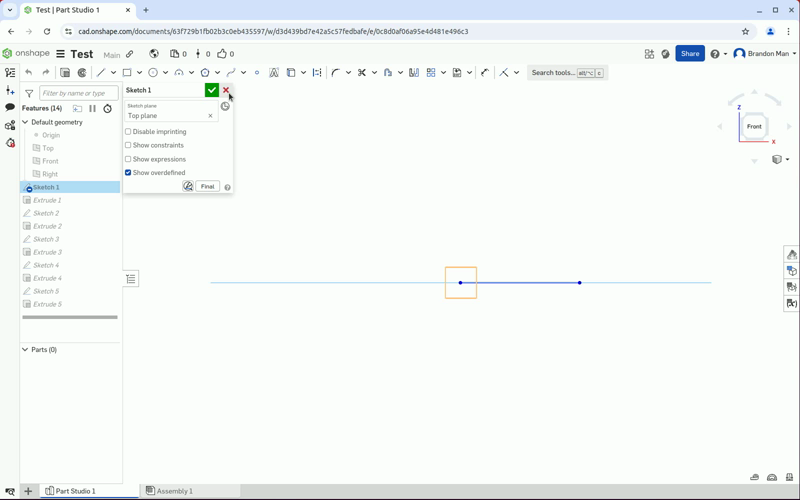
key(shift+s)
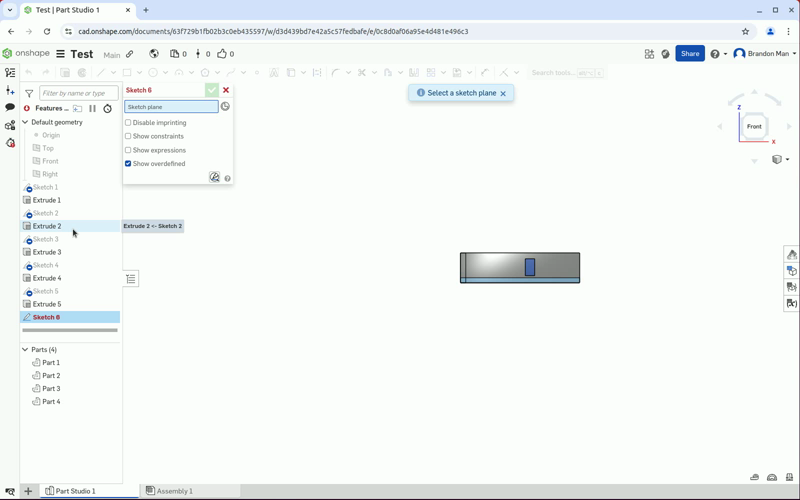
scroll(3)
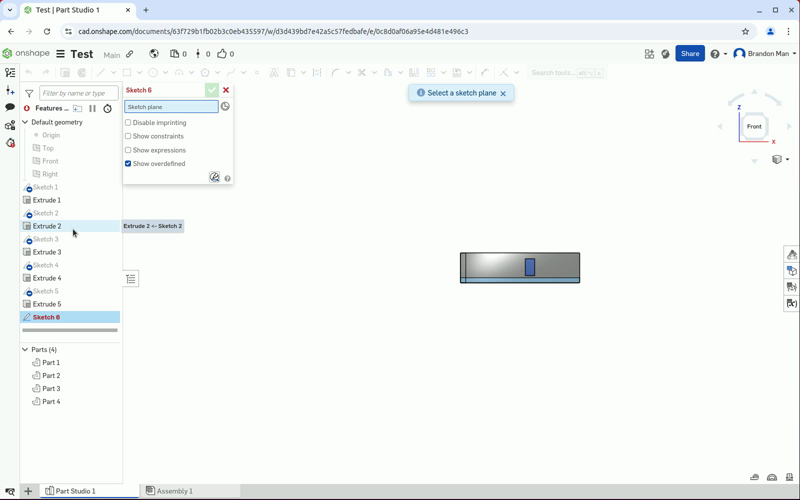
mouse_move(73, 163)
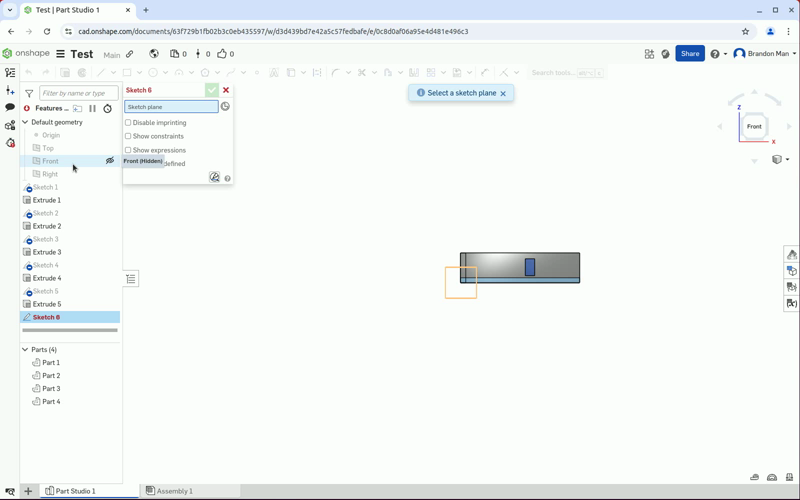
click(73, 163)
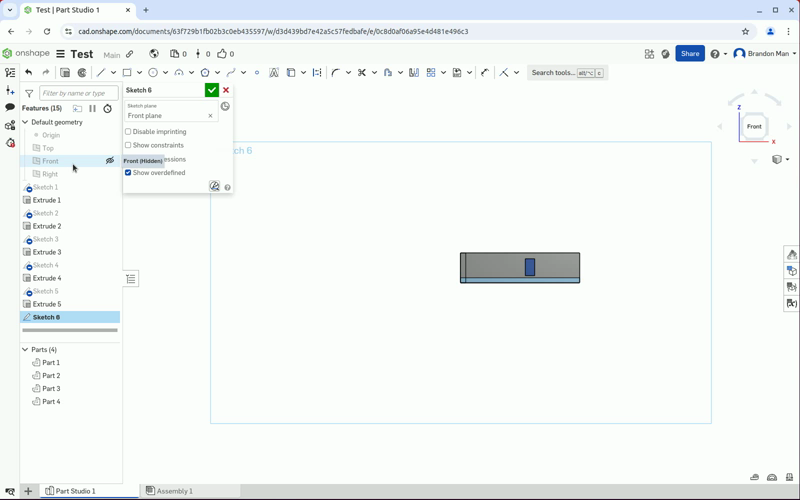
mouse_move(73, 352)
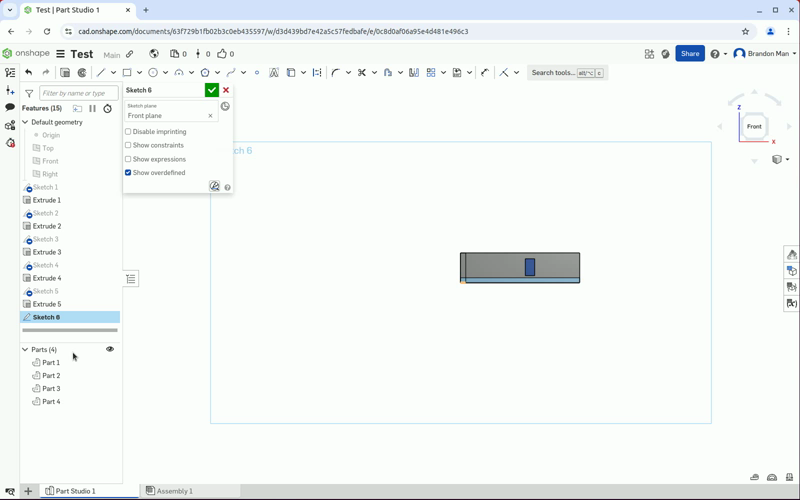
key(y)
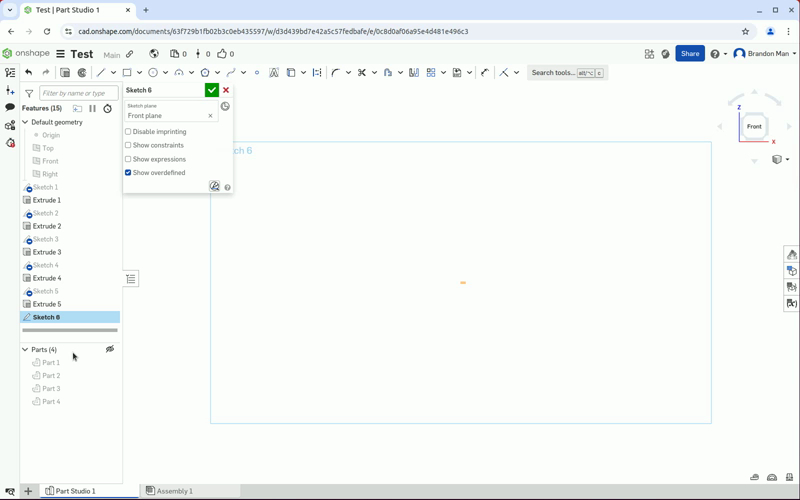
key(c)
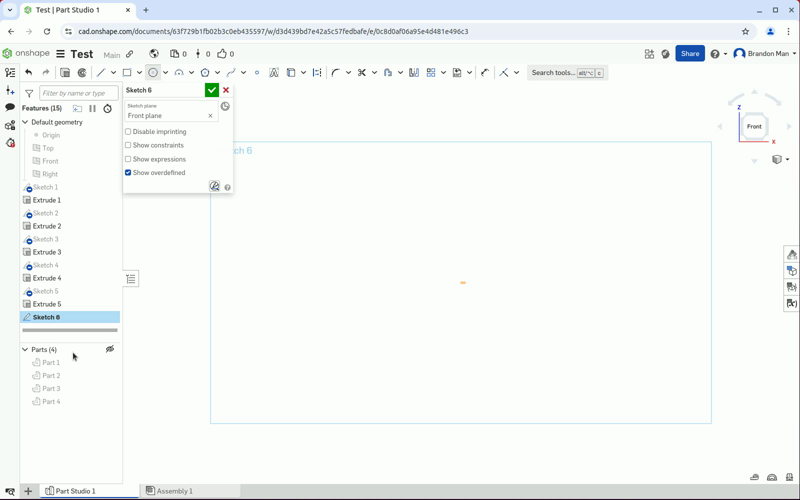
key_down(shift)
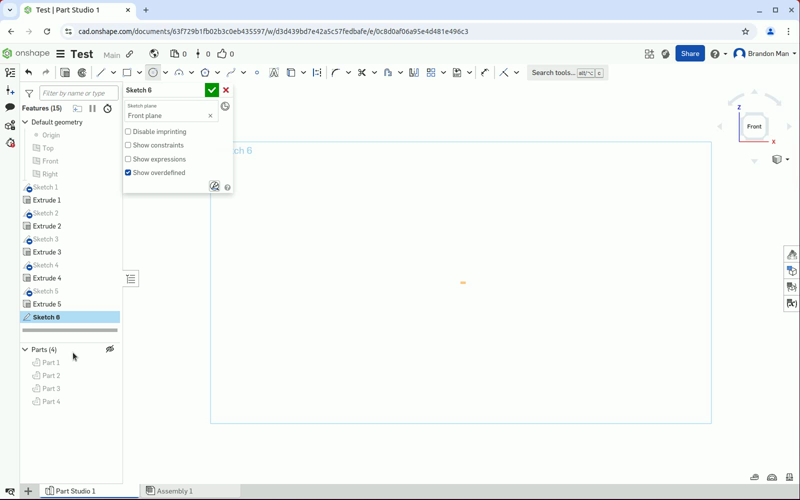
mouse_move(506, 266)
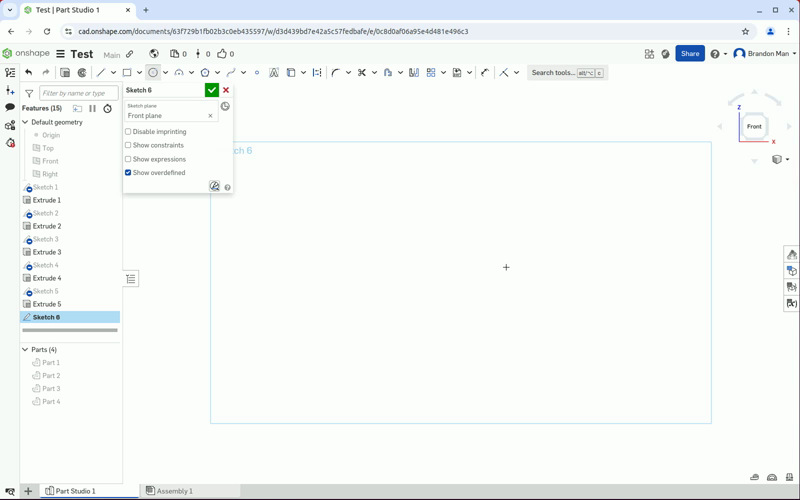
click(506, 266)
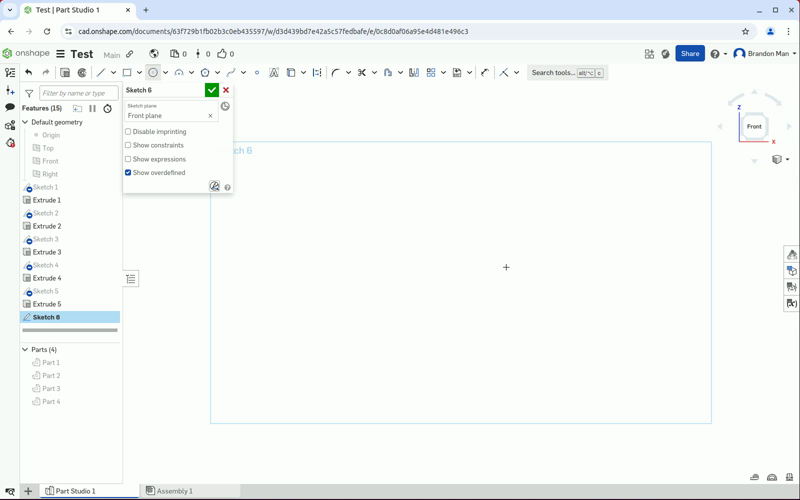
key_up(shift)
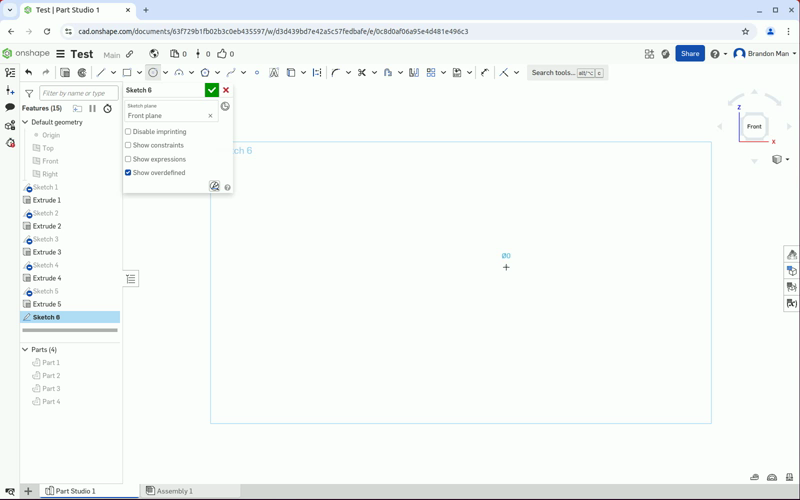
mouse_move(521, 266)
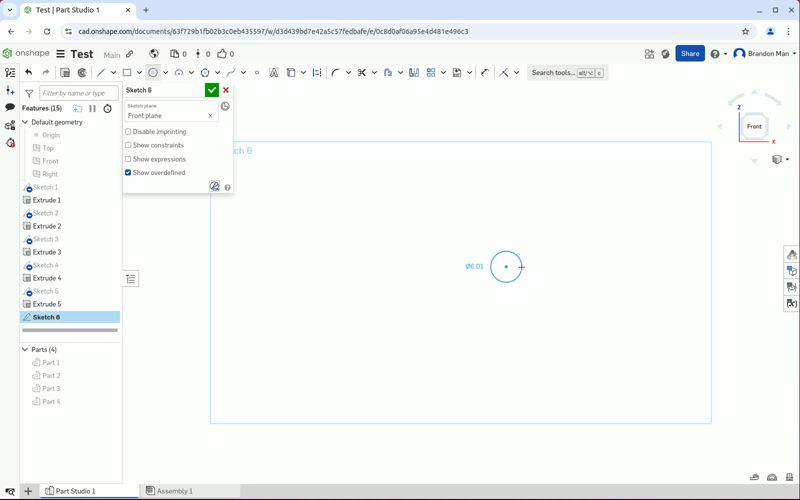
click(521, 266)
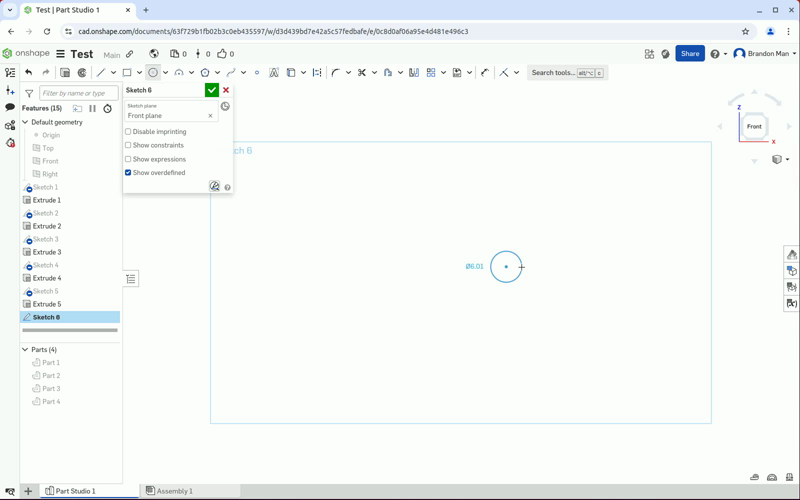
key(esc)
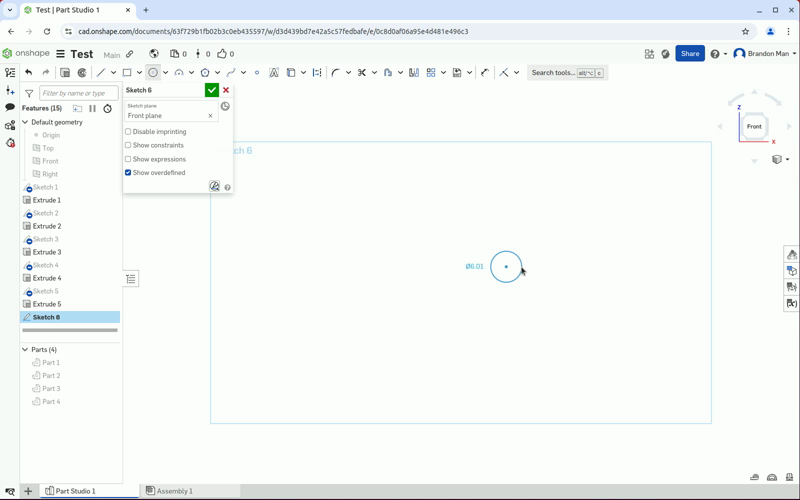
key(c)
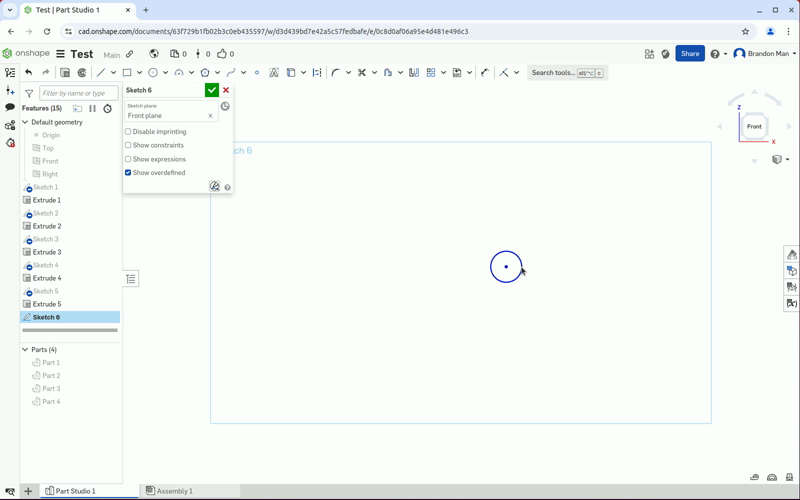
key_down(shift)
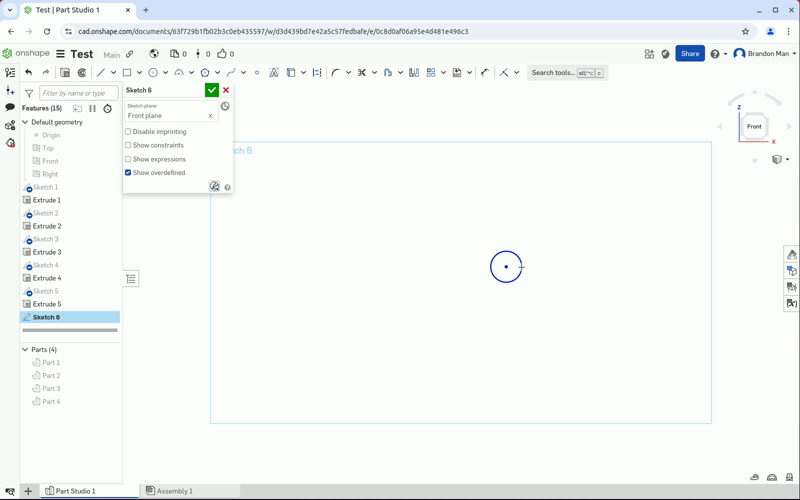
mouse_move(506, 266)
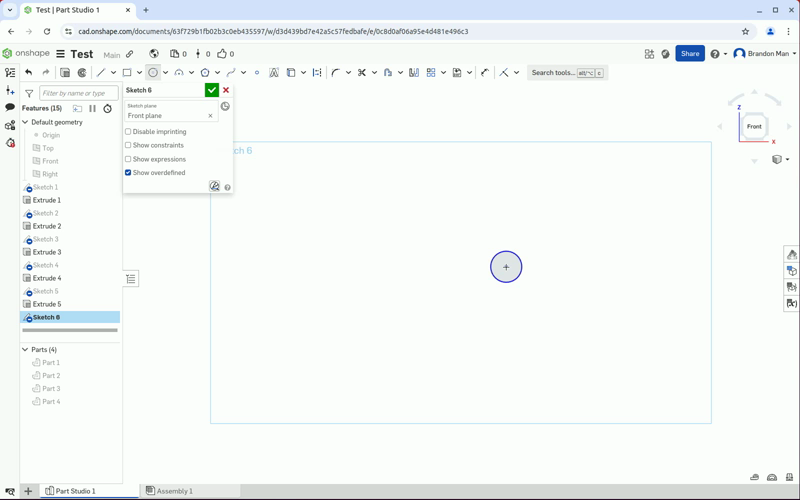
click(506, 266)
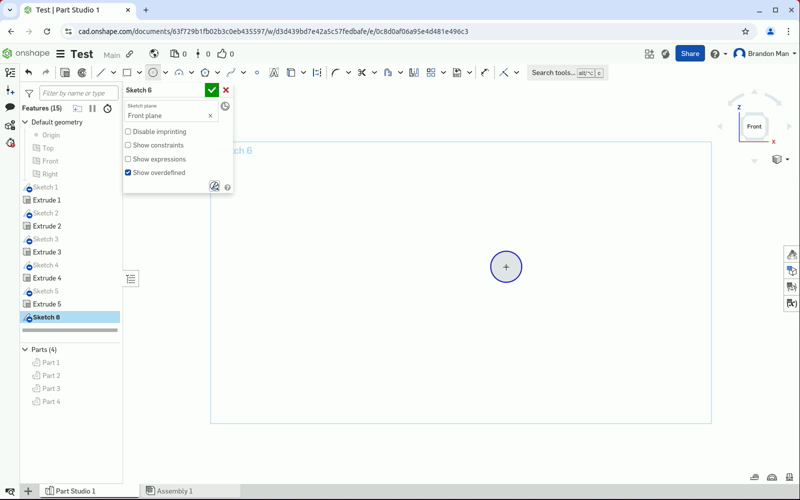
key_up(shift)
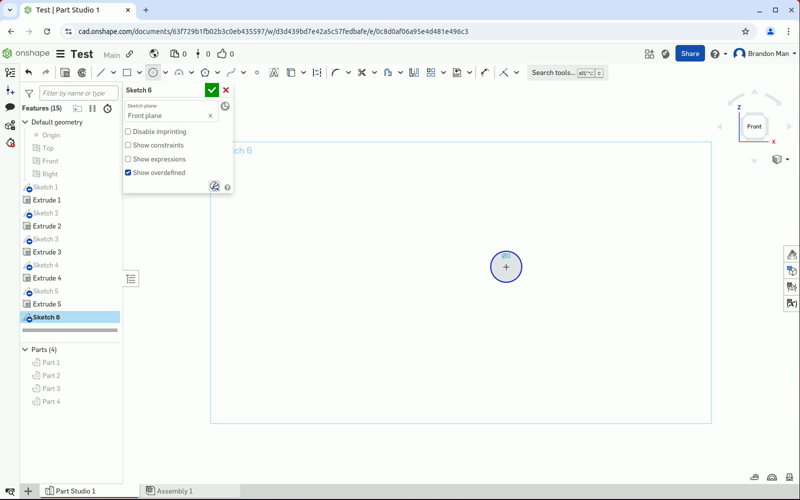
mouse_move(507, 266)
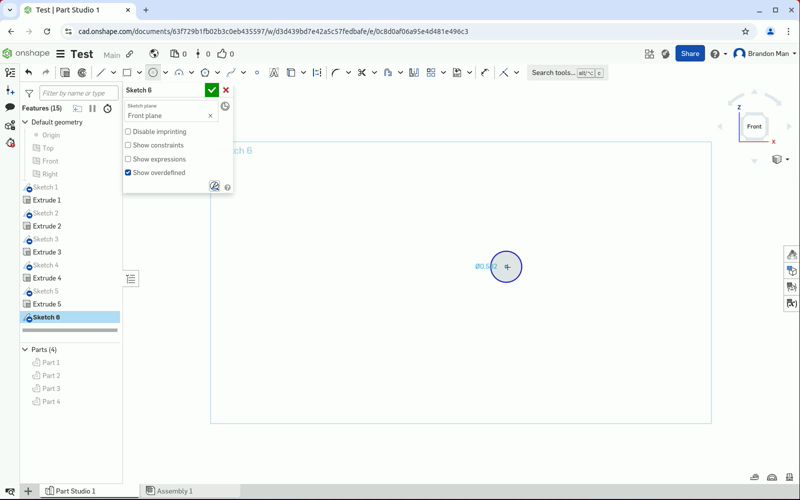
scroll(6)
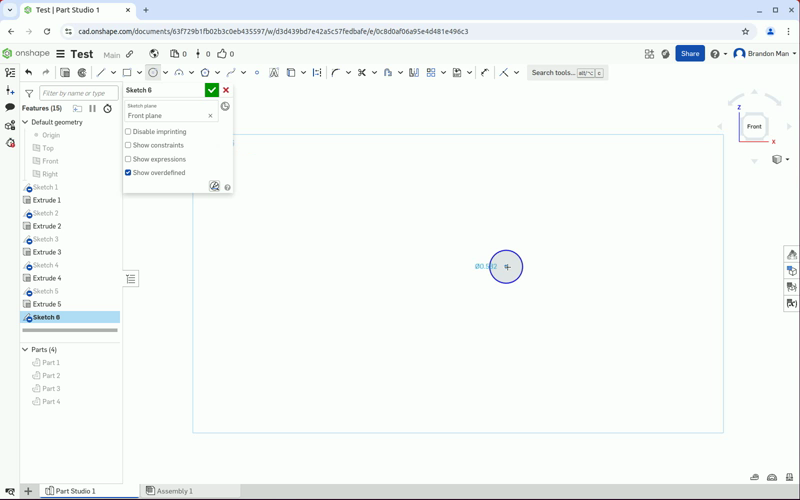
scroll(6)
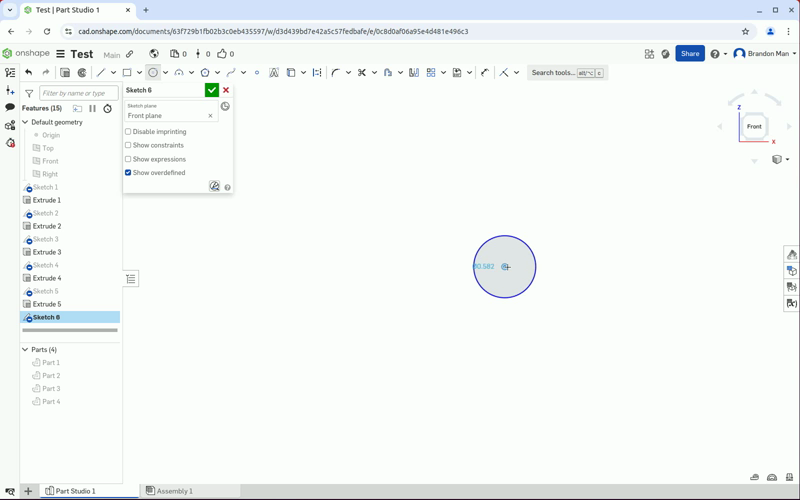
scroll(6)
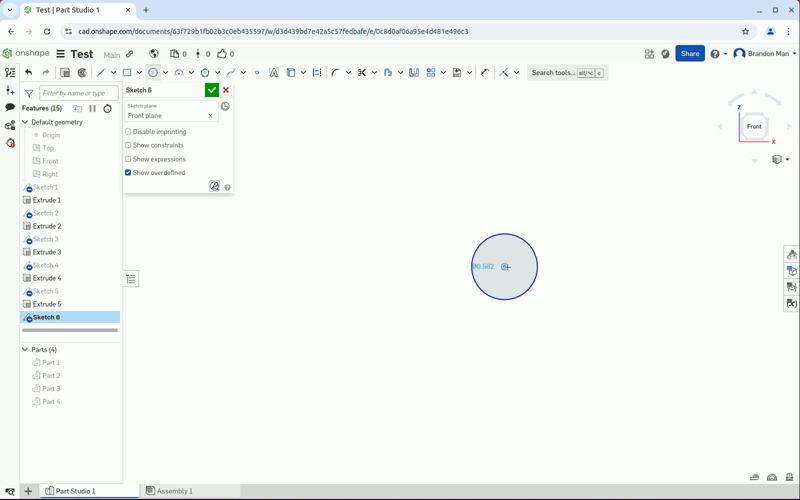
scroll(6)
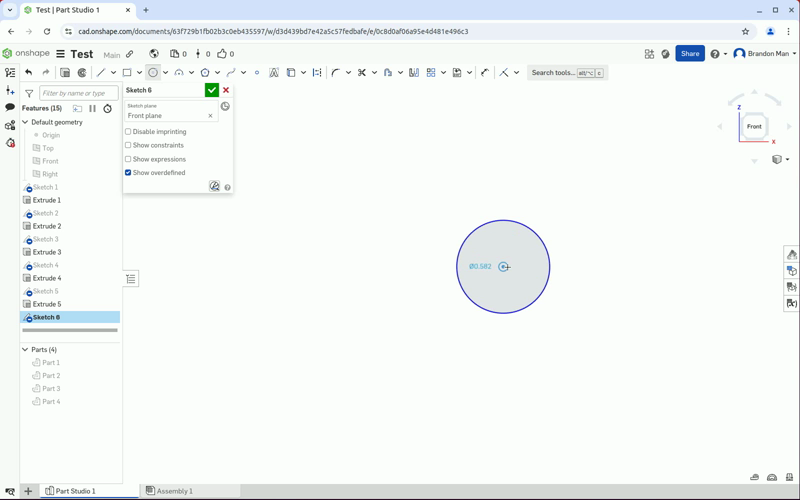
scroll(6)
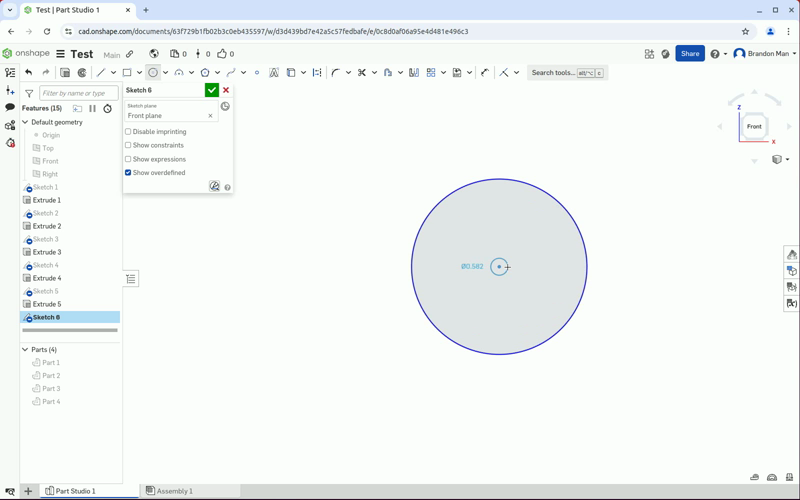
scroll(6)
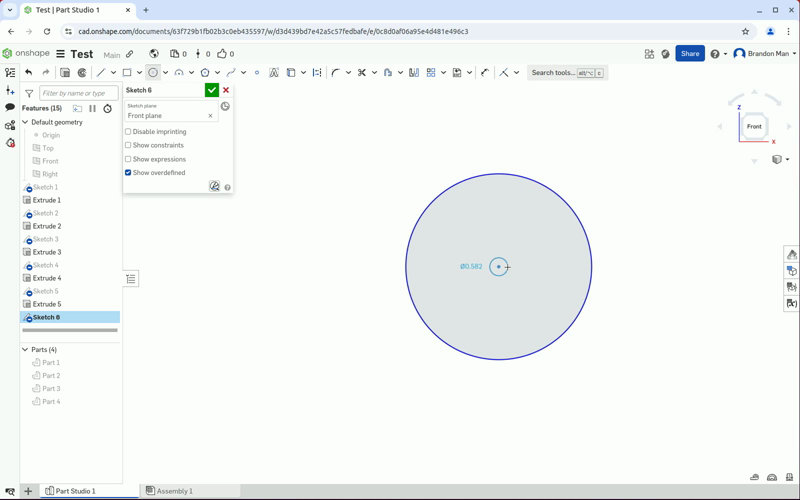
scroll(6)
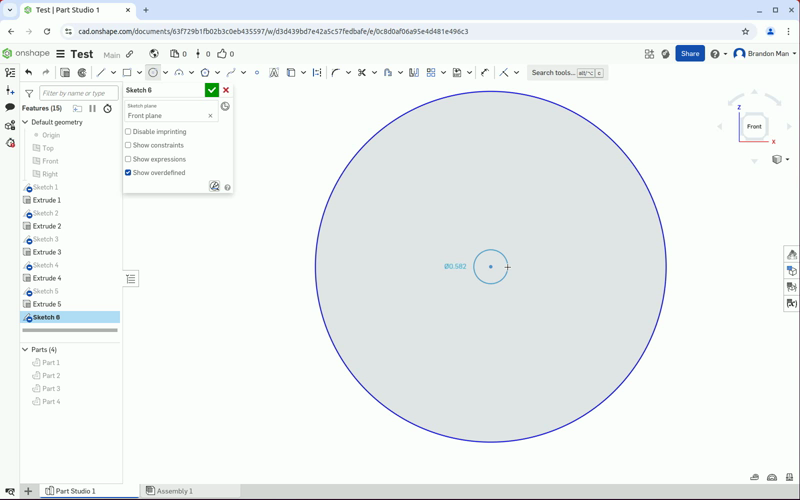
click(507, 266)
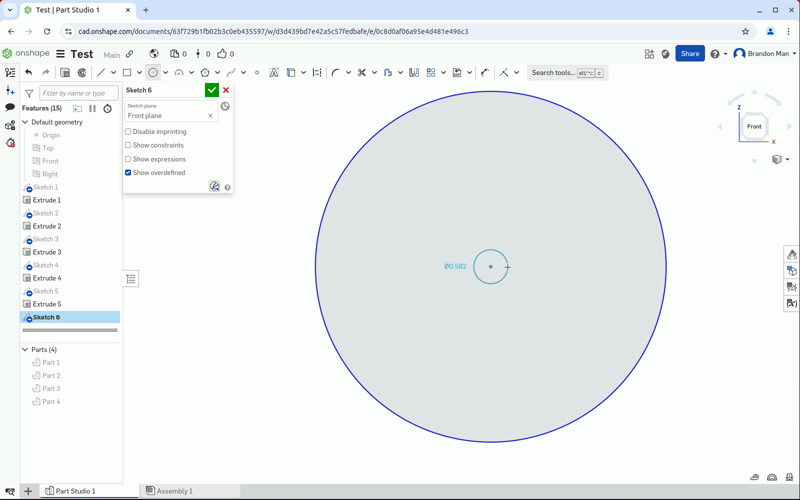
scroll(-6)
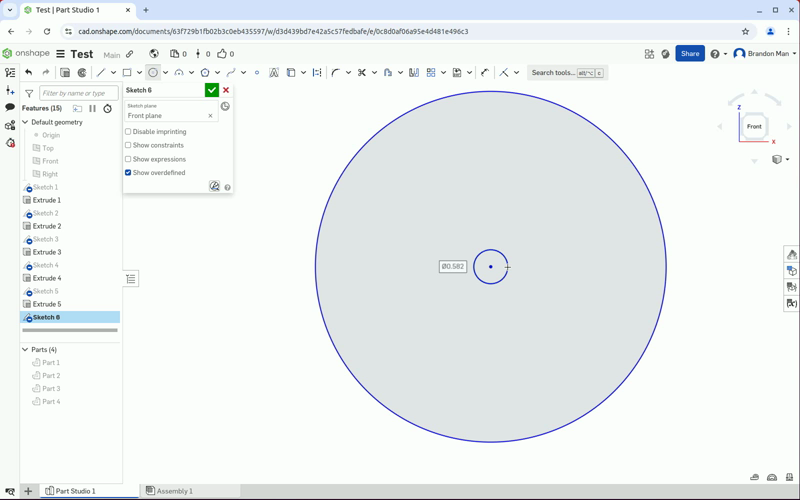
scroll(-6)
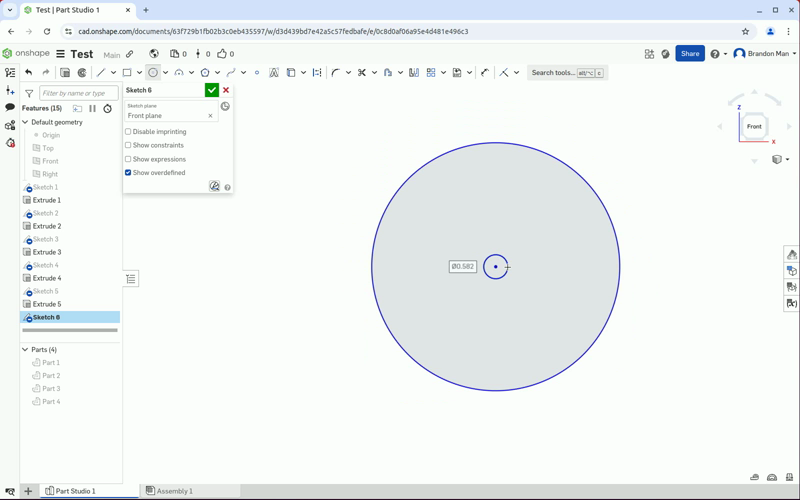
scroll(-6)
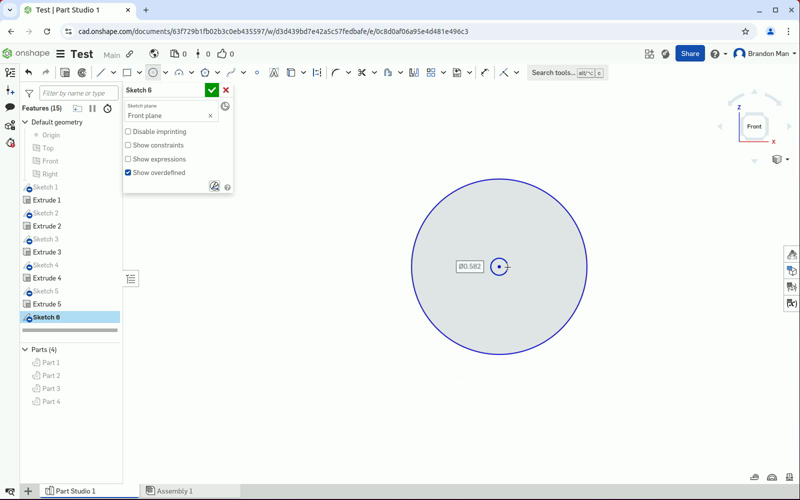
scroll(-6)
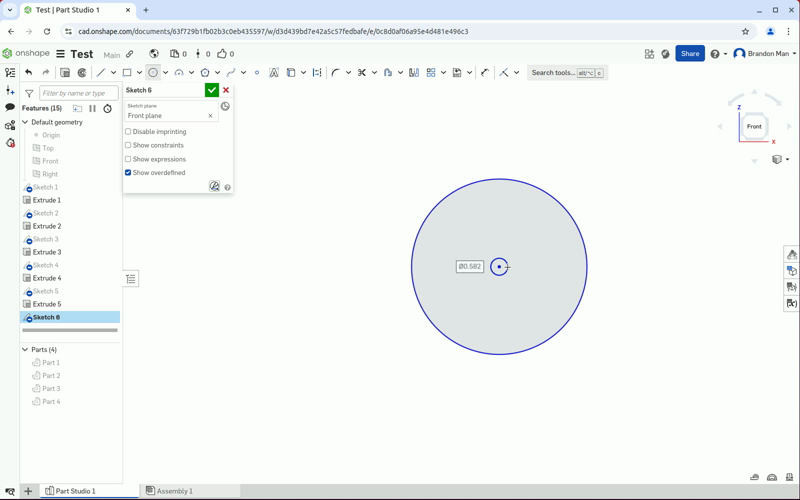
scroll(-6)
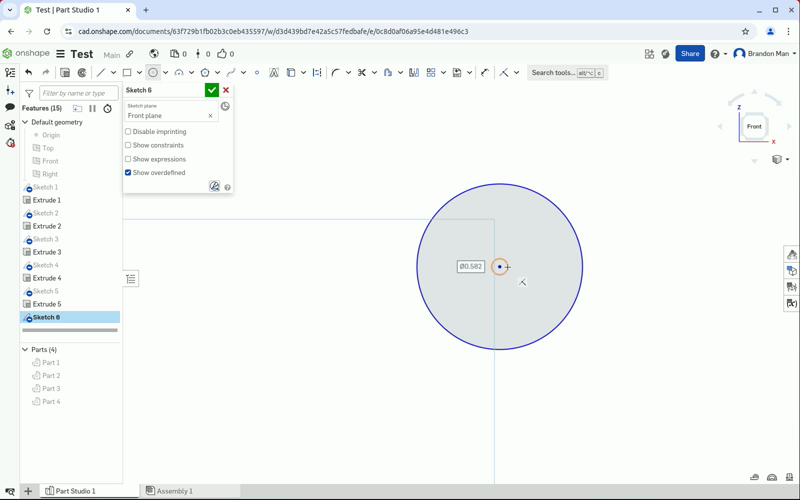
scroll(-6)
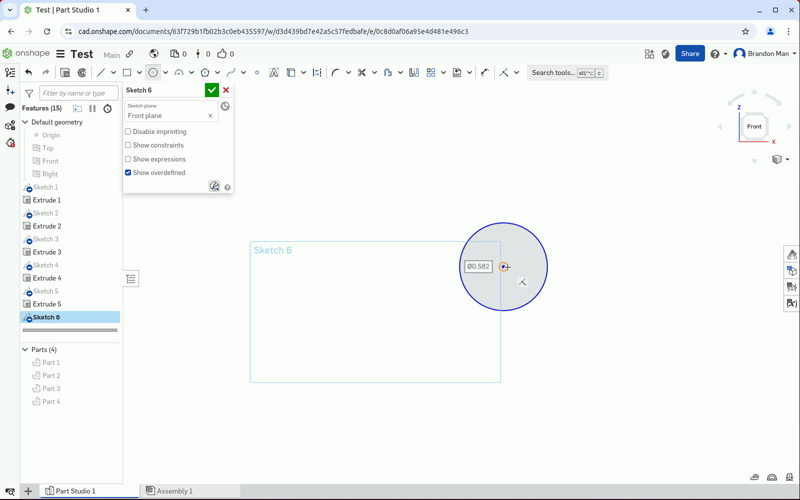
scroll(-6)
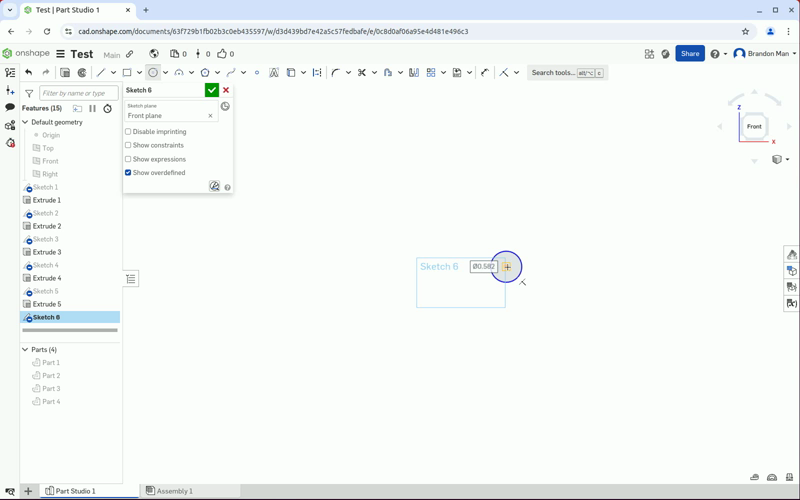
key(esc)
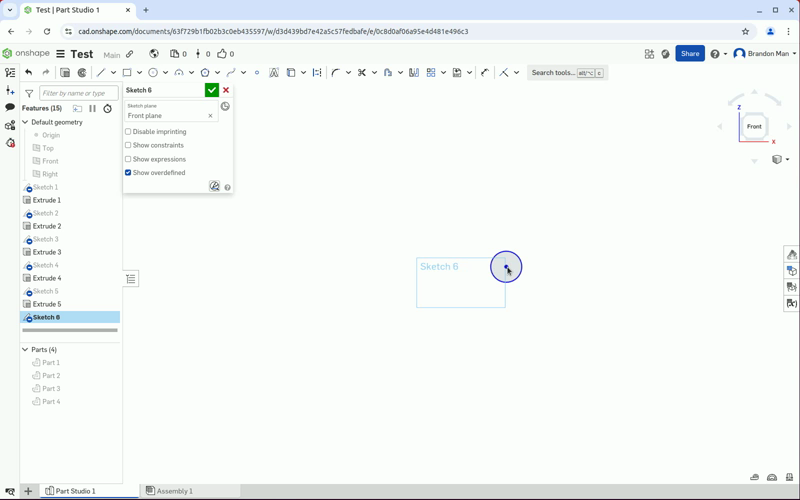
mouse_move(496, 264)
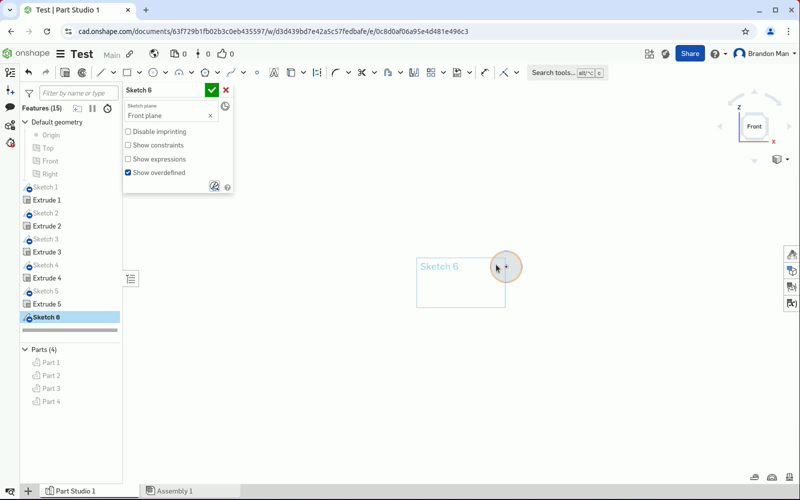
scroll(6)
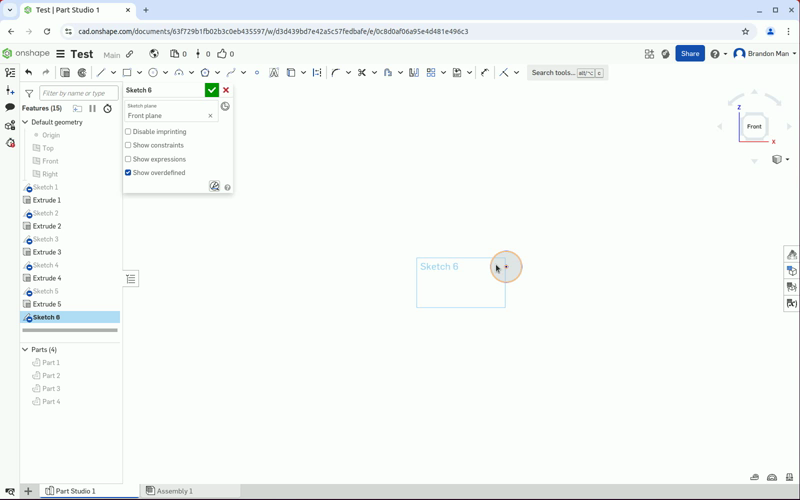
scroll(6)
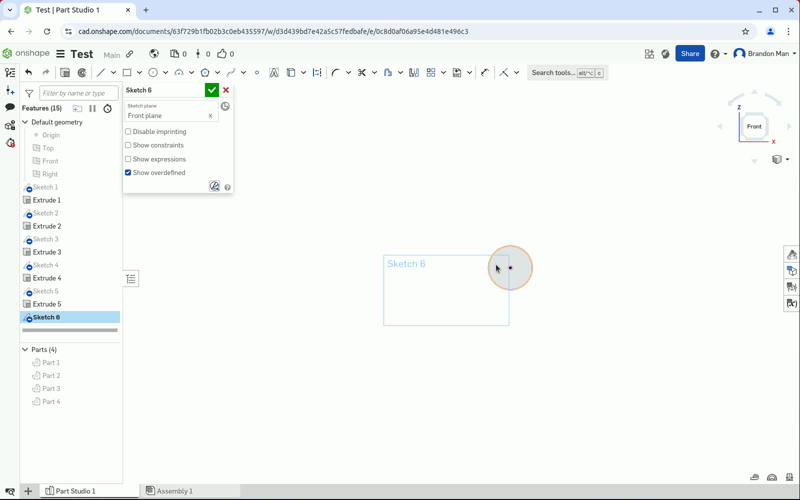
scroll(6)
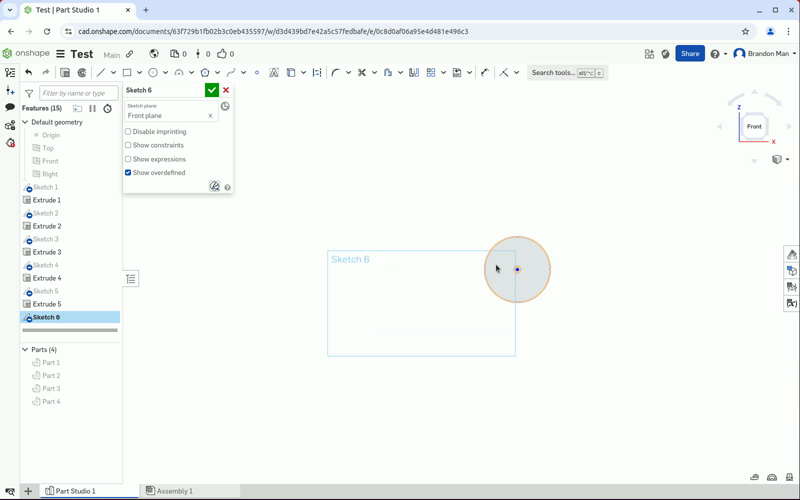
scroll(6)
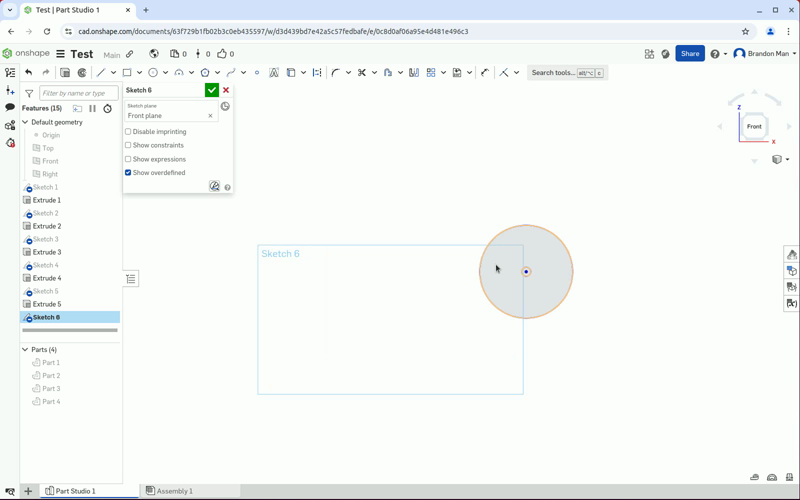
scroll(6)
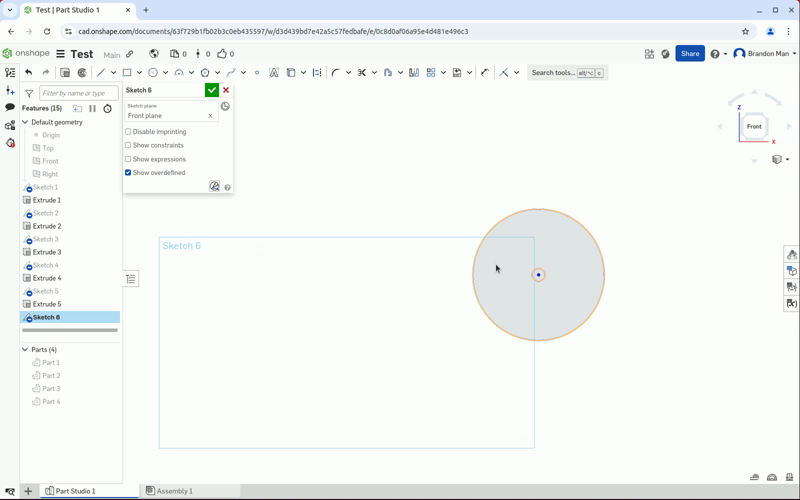
scroll(6)
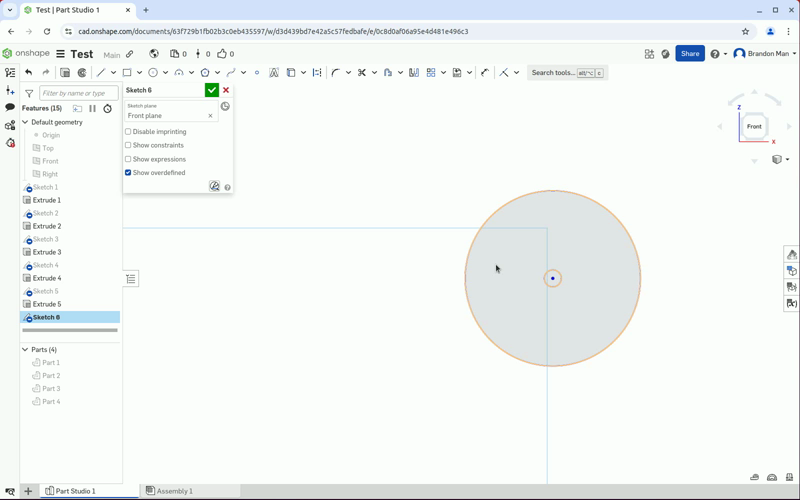
scroll(6)
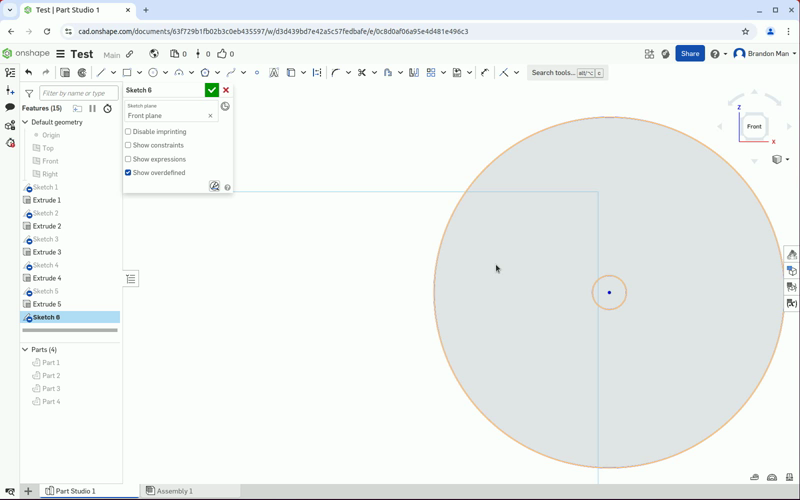
click(496, 264)
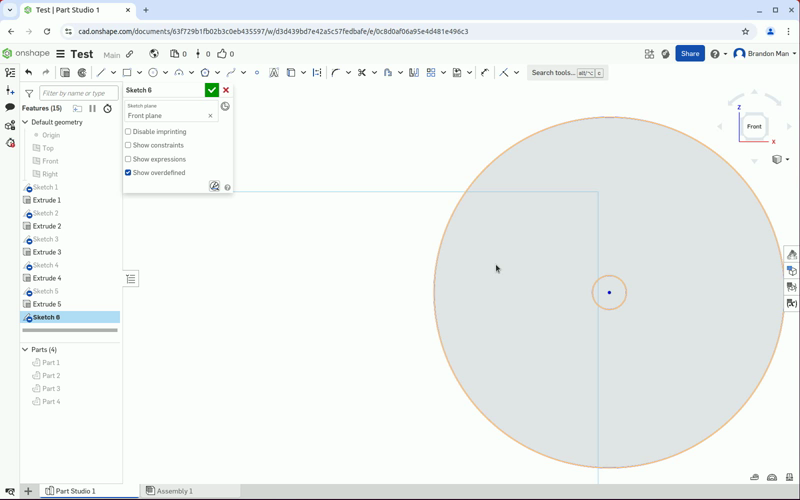
scroll(-6)
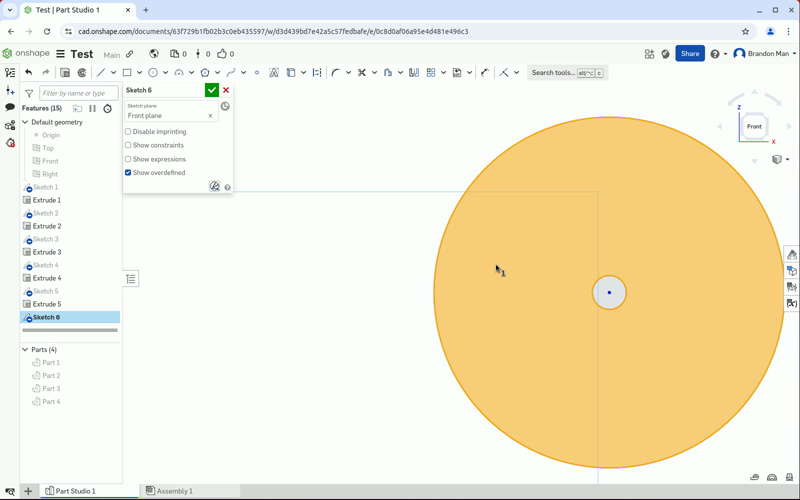
scroll(-6)
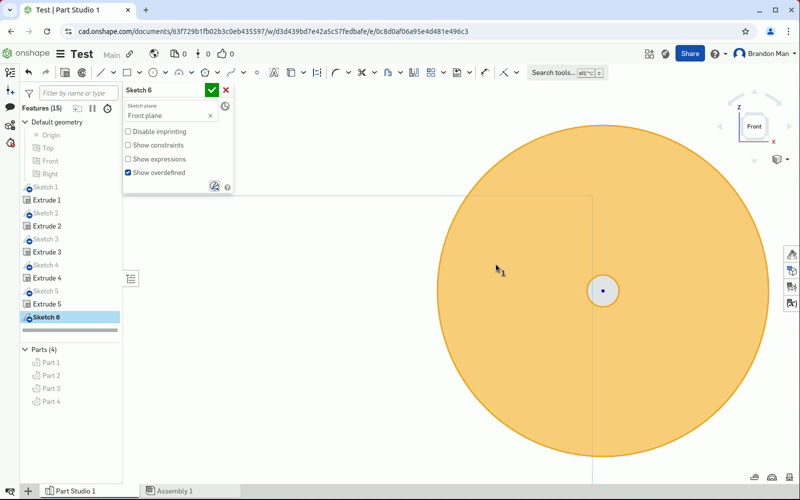
scroll(-6)
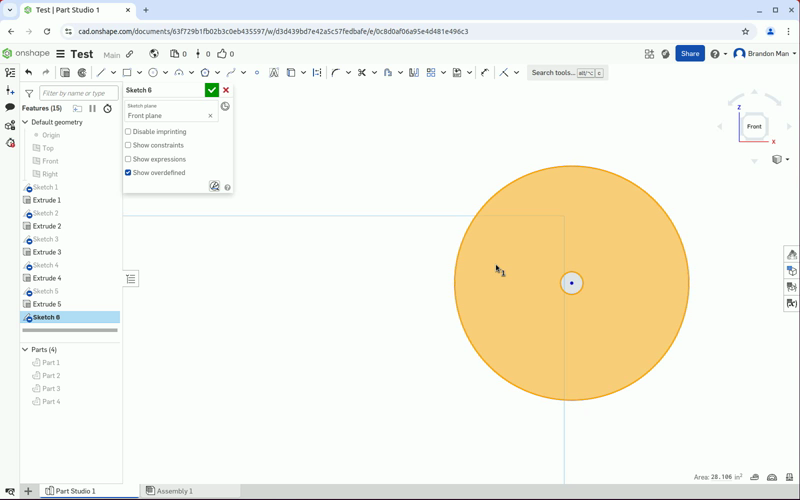
scroll(-6)
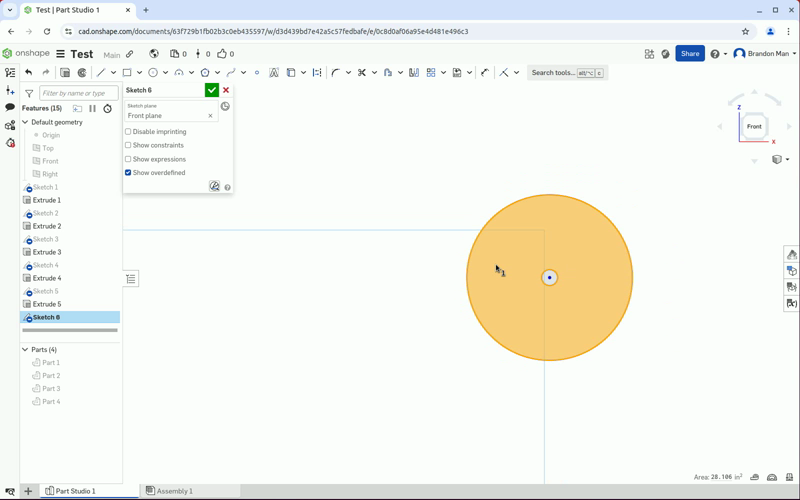
scroll(-6)
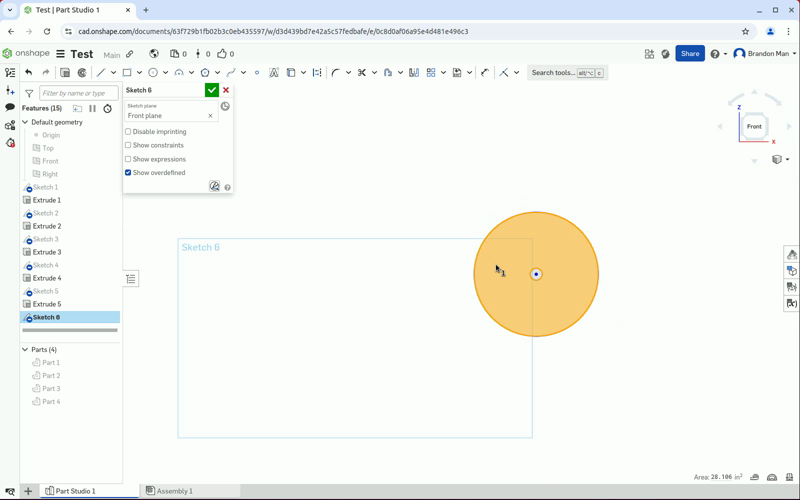
scroll(-6)
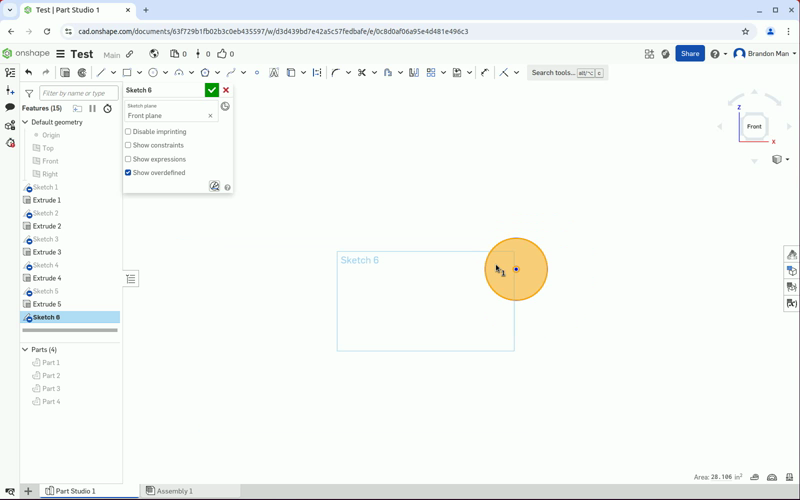
scroll(-6)
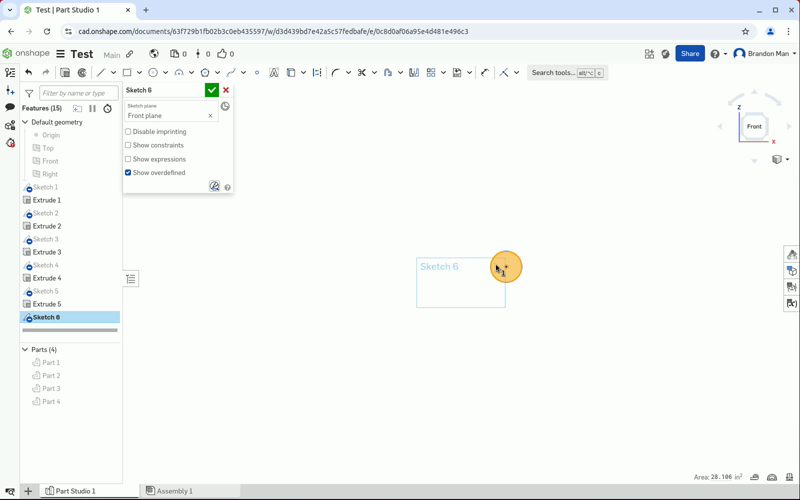
mouse_move(73, 352)
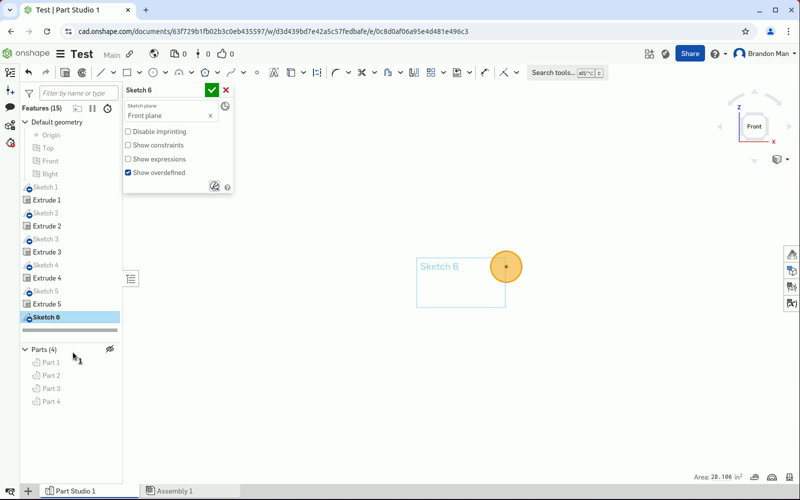
key(shift+y)
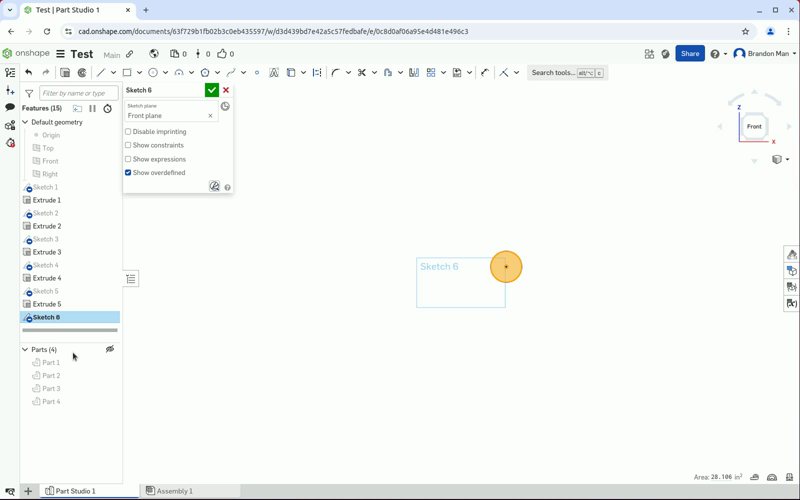
key(shift+e)
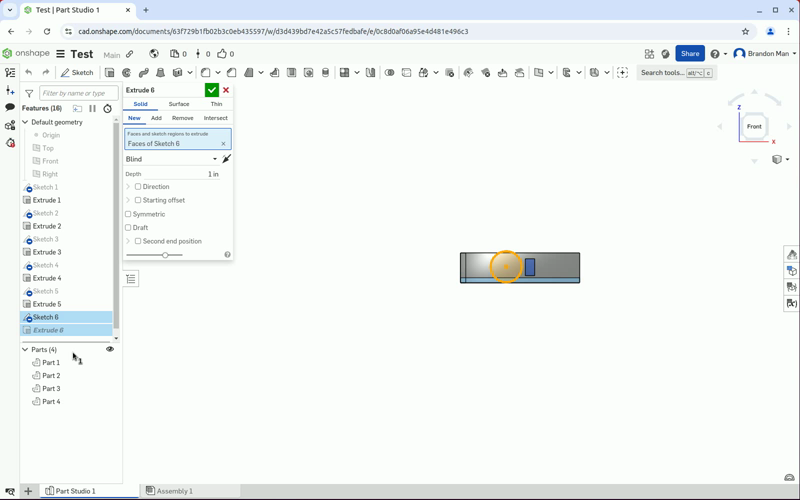
mouse_move(143, 106)
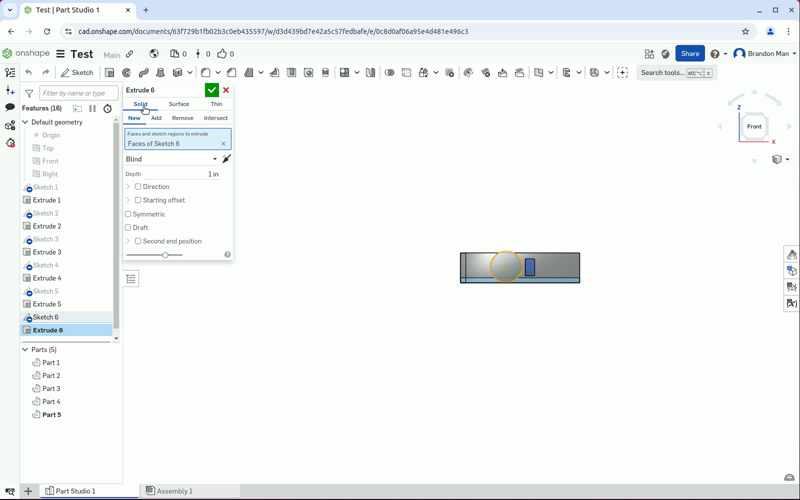
click(143, 106)
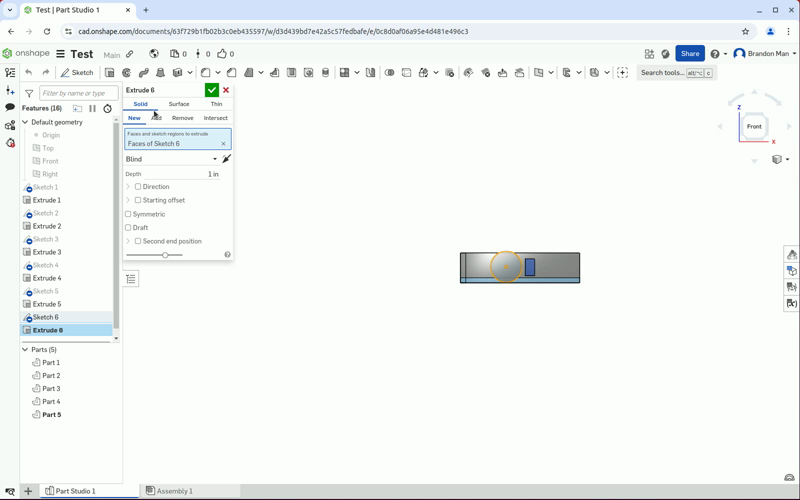
mouse_move(186, 120)
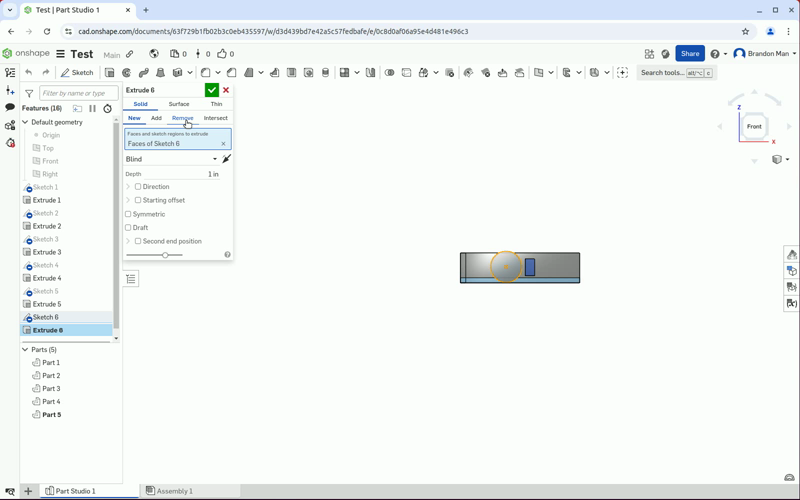
click(186, 120)
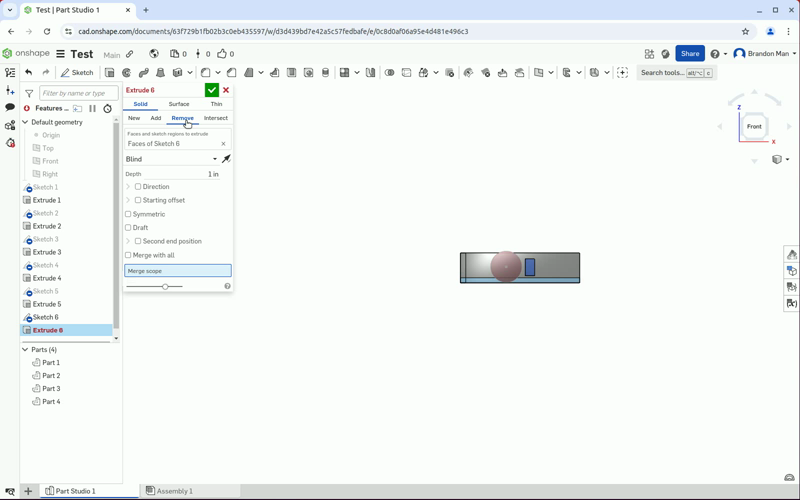
key(tab, 4)
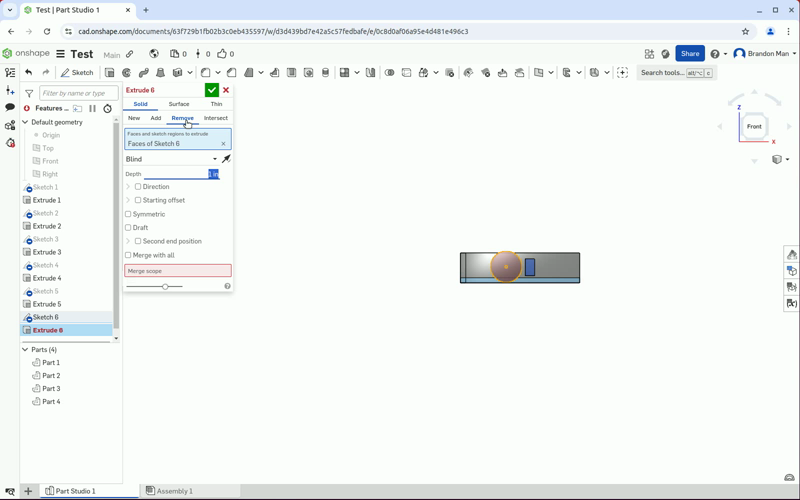
text(3.851)
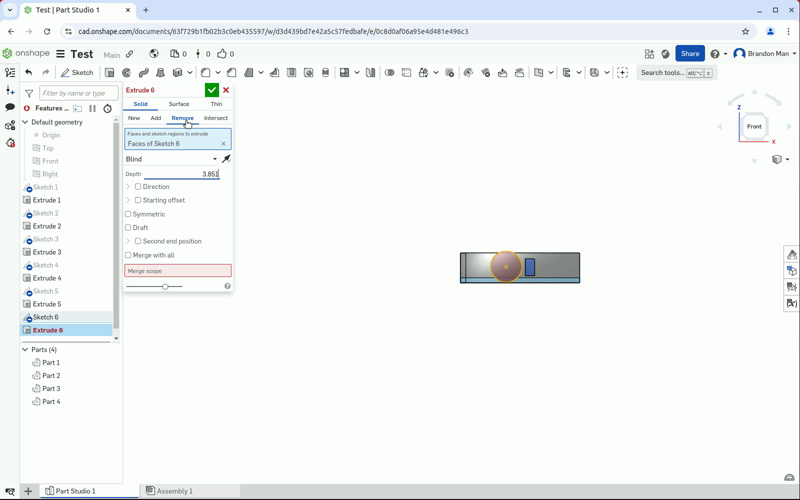
key(tab, 6)
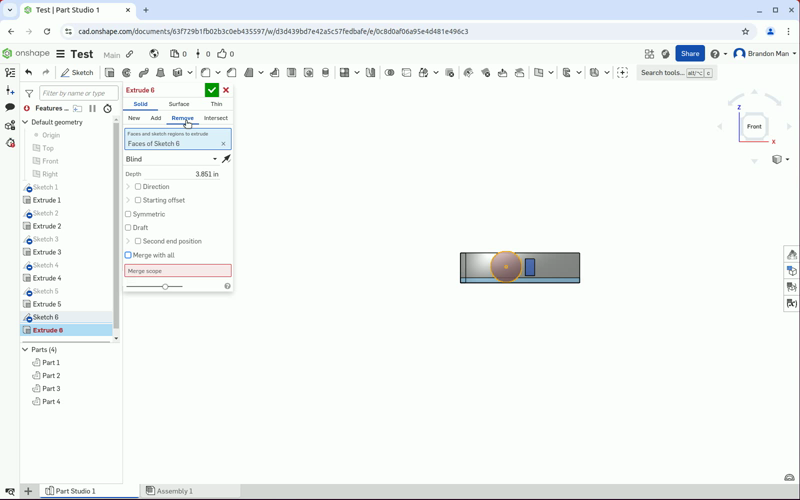
key(space)
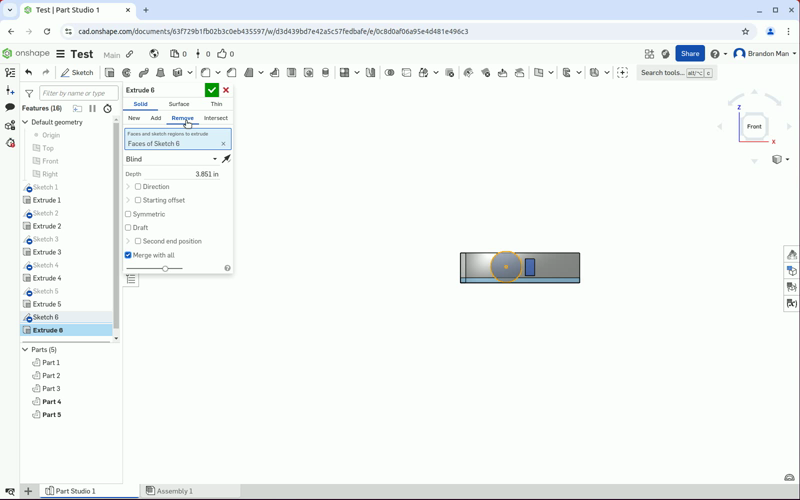
key(enter)
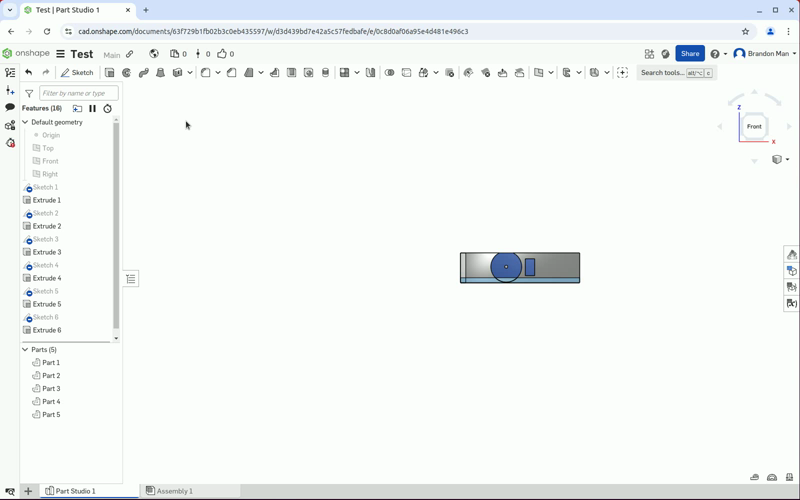
key(shift+h)
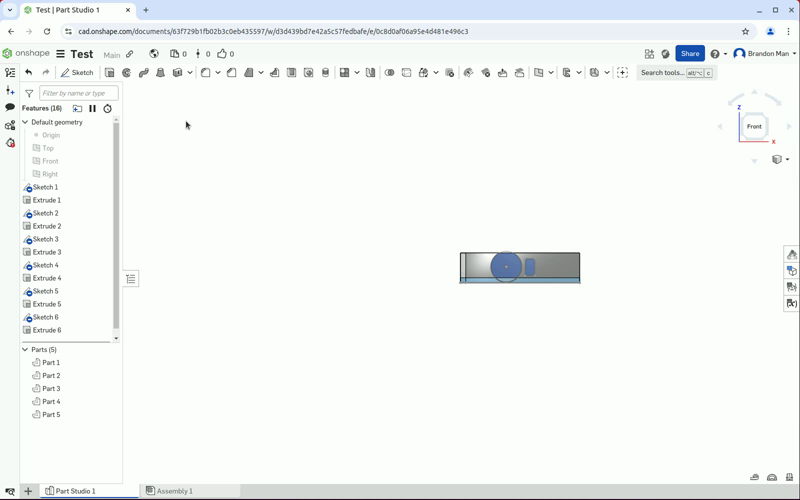
key(shift+h)
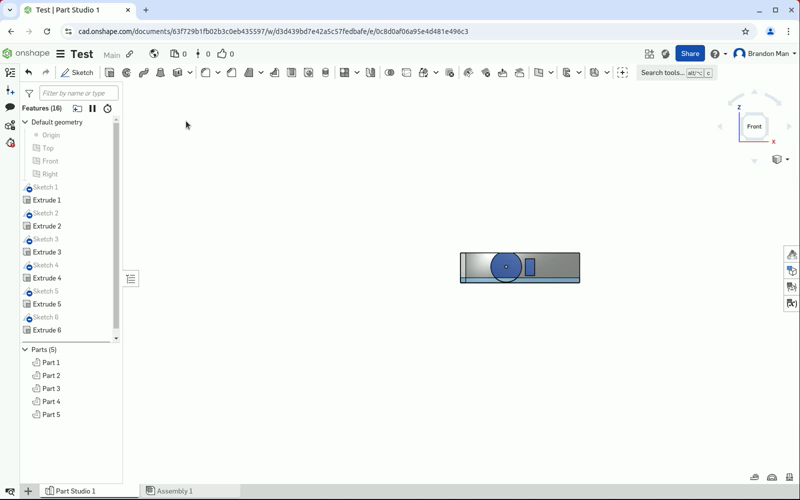
mouse_move(69, 189)
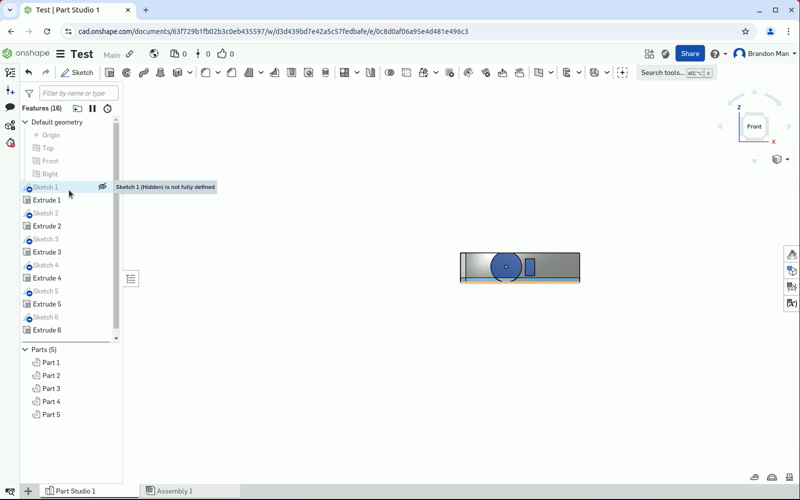
click(69, 189)
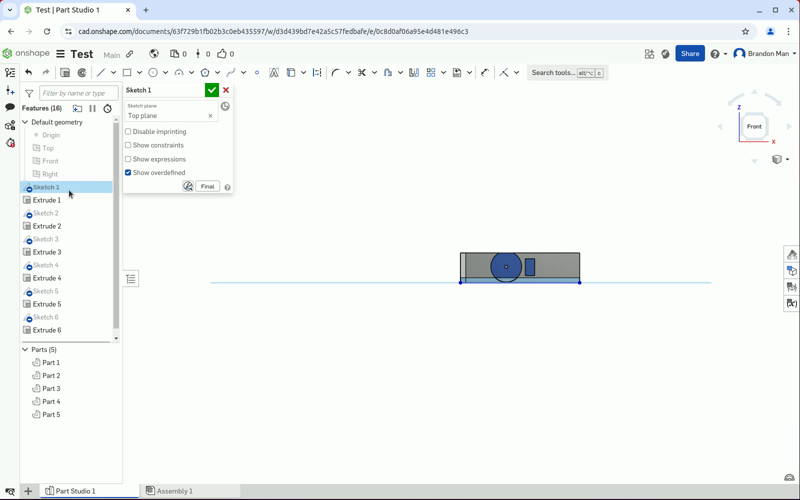
mouse_move(229, 92)
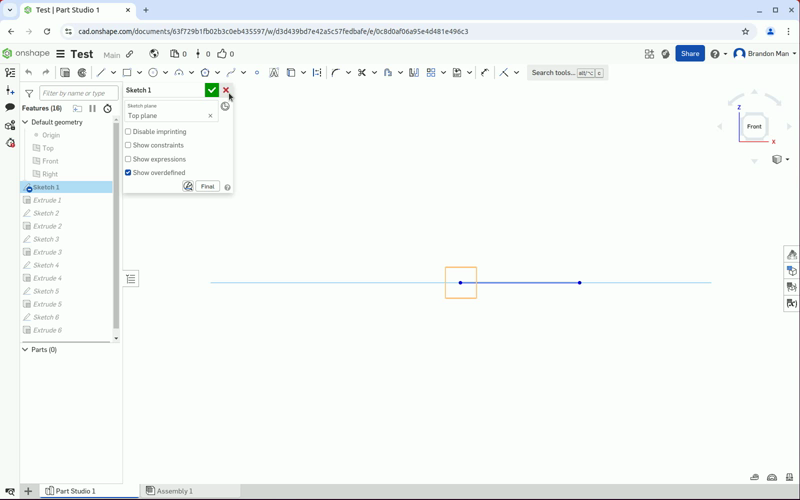
click(229, 92)
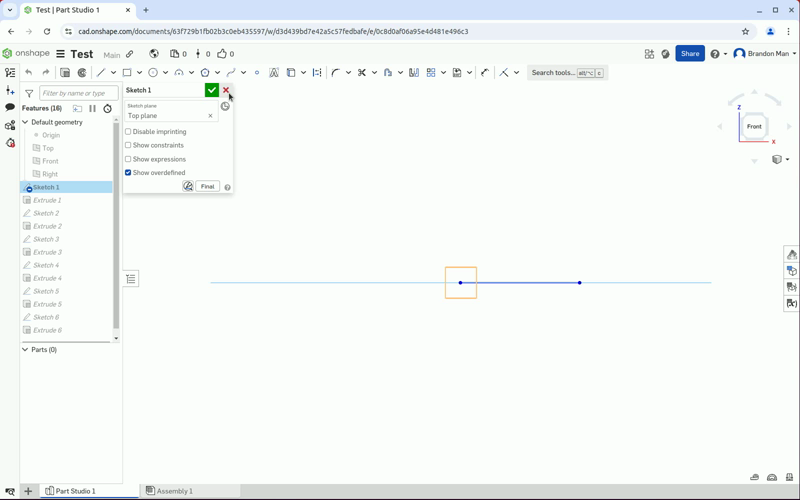
key(shift+s)
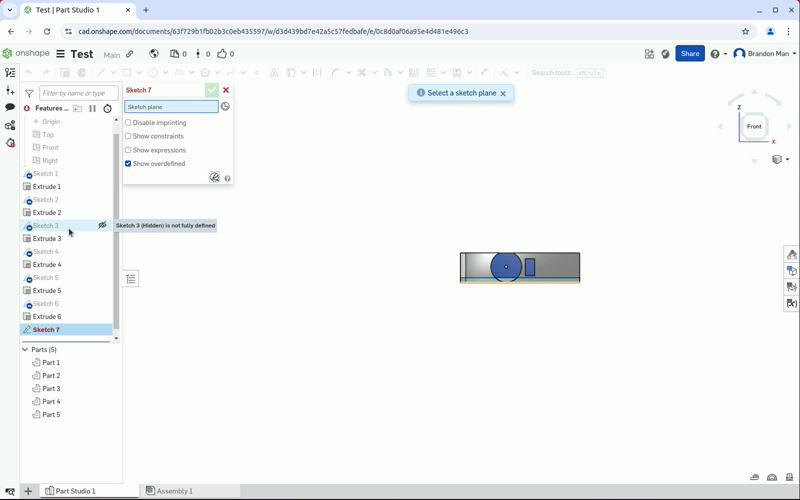
scroll(3)
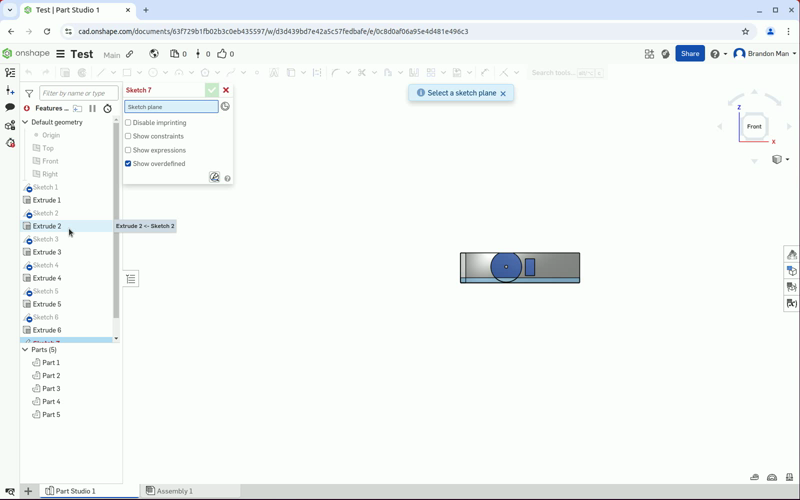
mouse_move(69, 163)
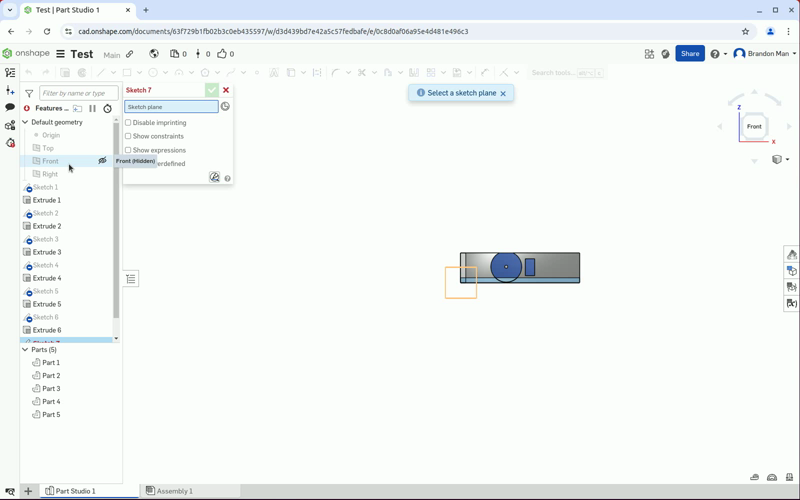
click(69, 163)
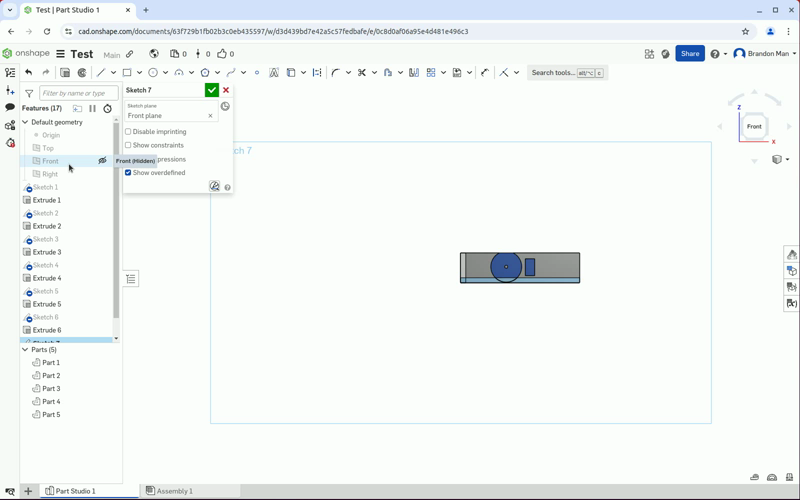
mouse_move(73, 352)
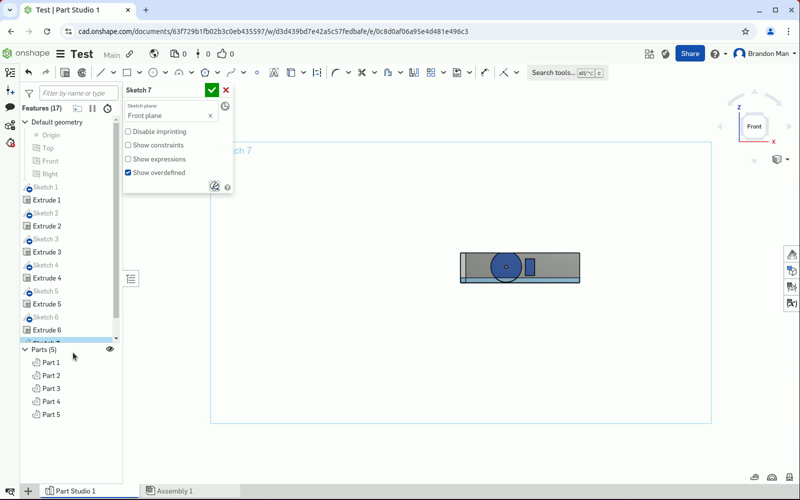
key(y)
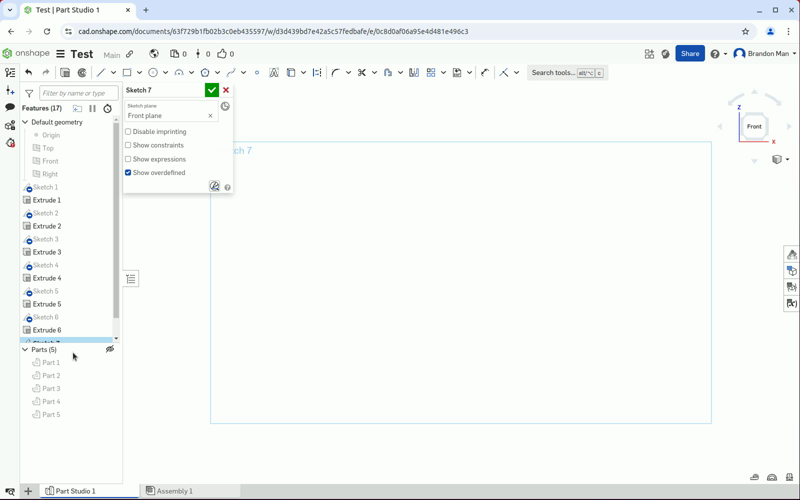
key(l)
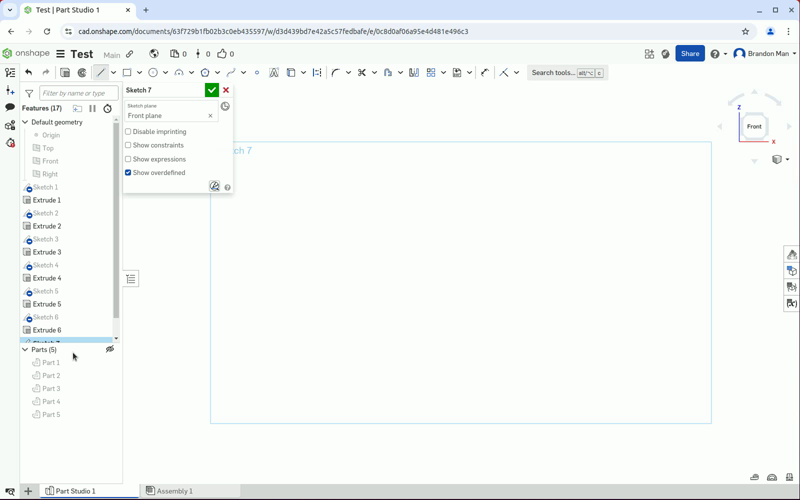
key_down(shift)
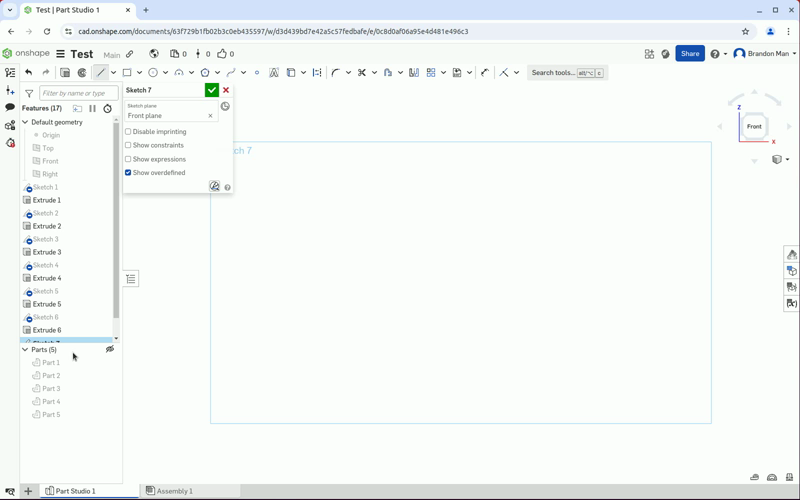
mouse_move(525, 275)
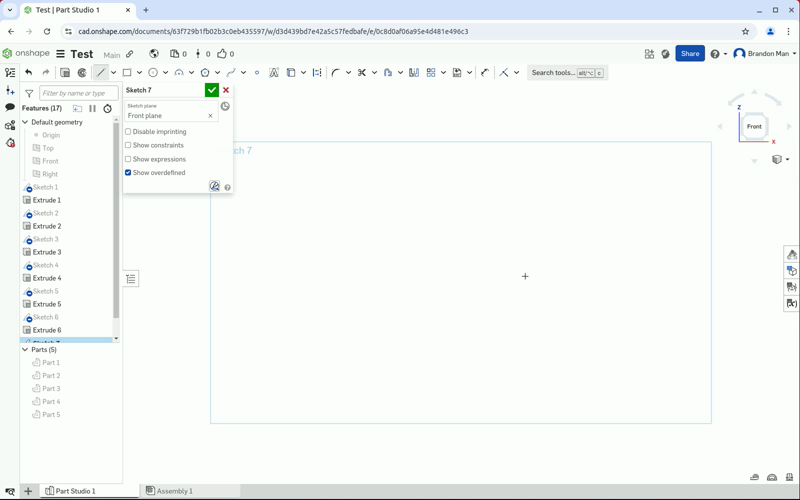
click(525, 275)
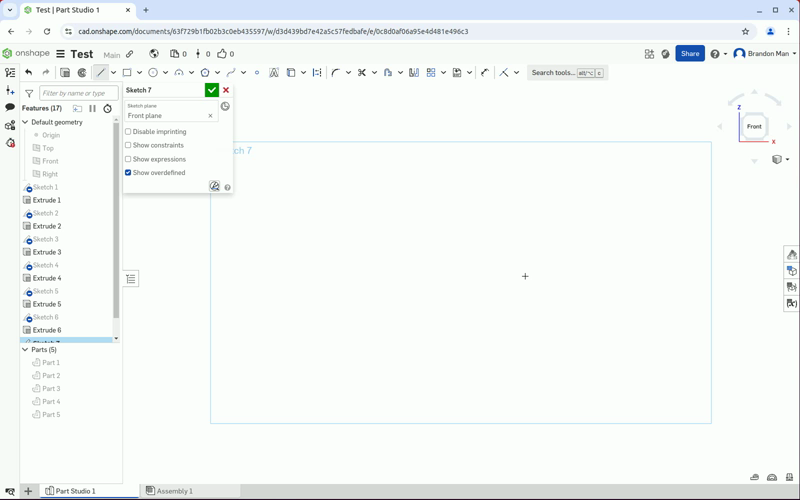
key_up(shift)
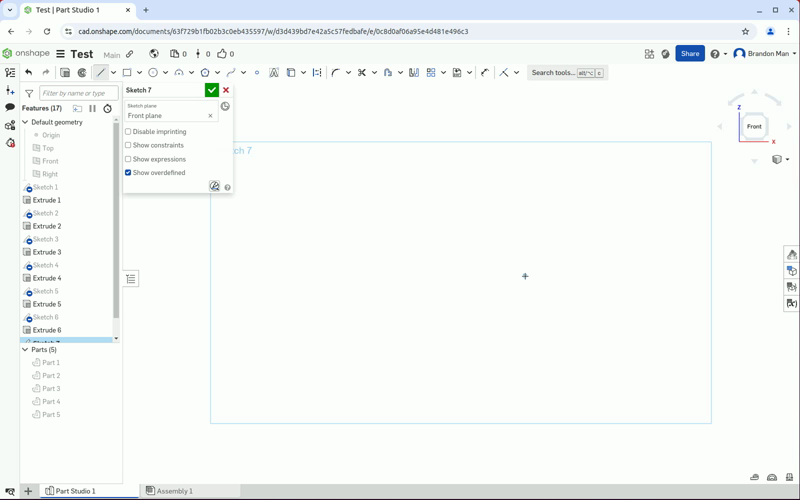
key_down(shift)
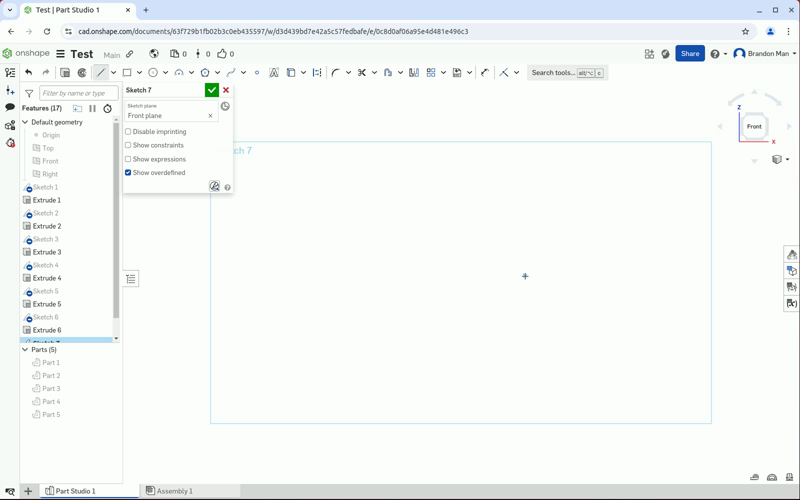
mouse_move(555, 275)
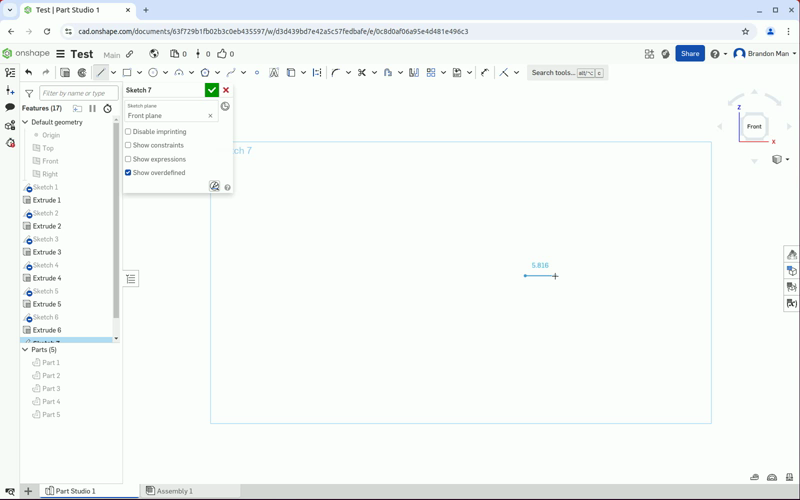
mouse_move(534, 275)
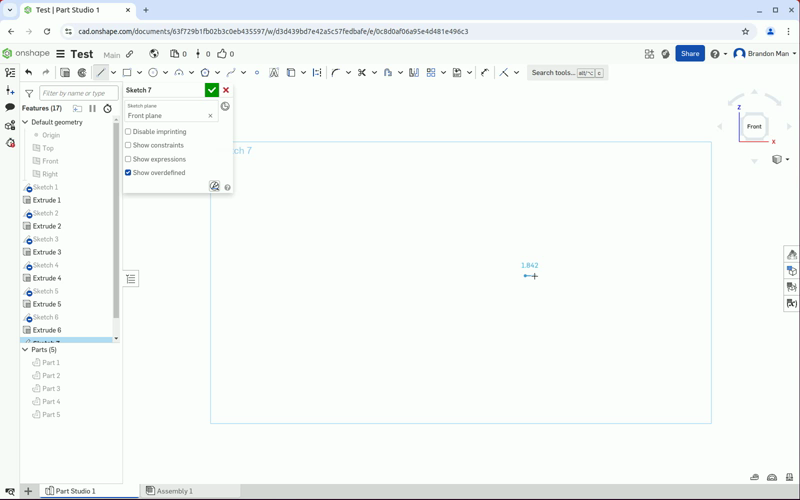
click(534, 275)
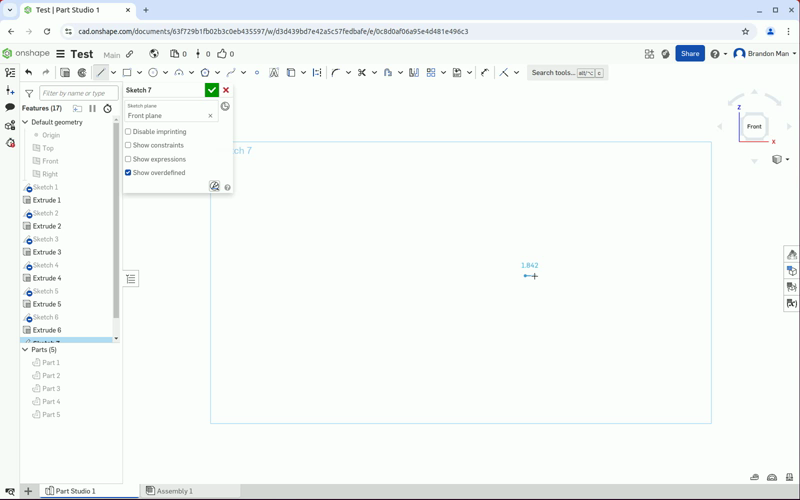
key_up(shift)
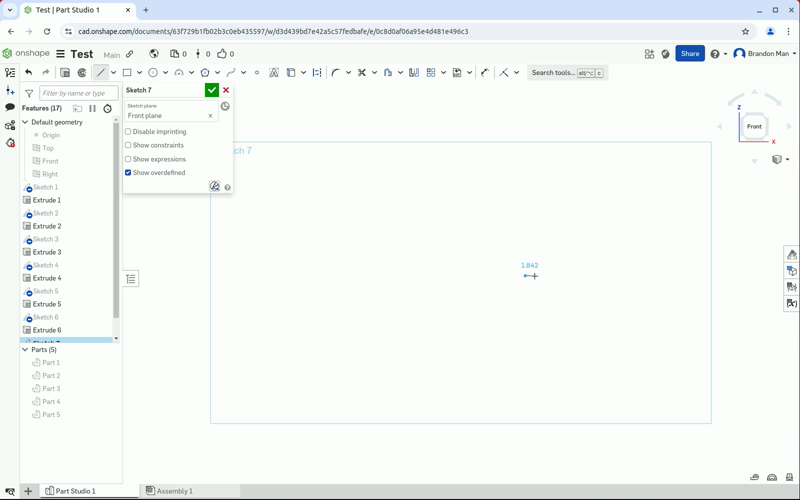
key_down(shift)
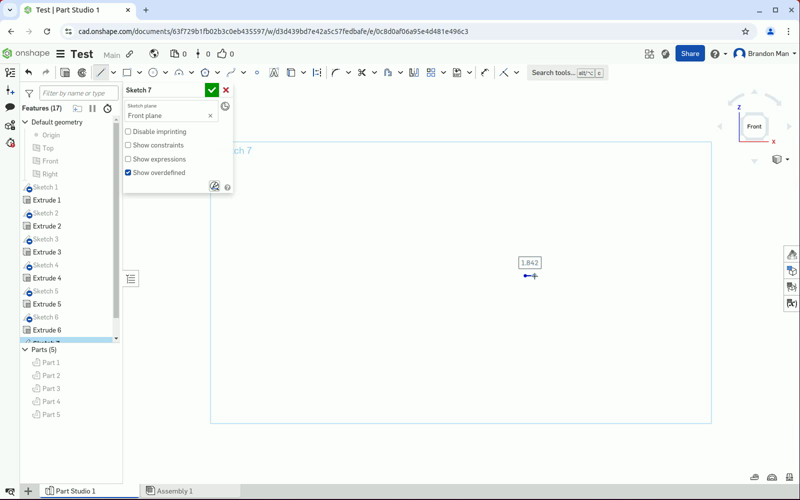
mouse_move(564, 275)
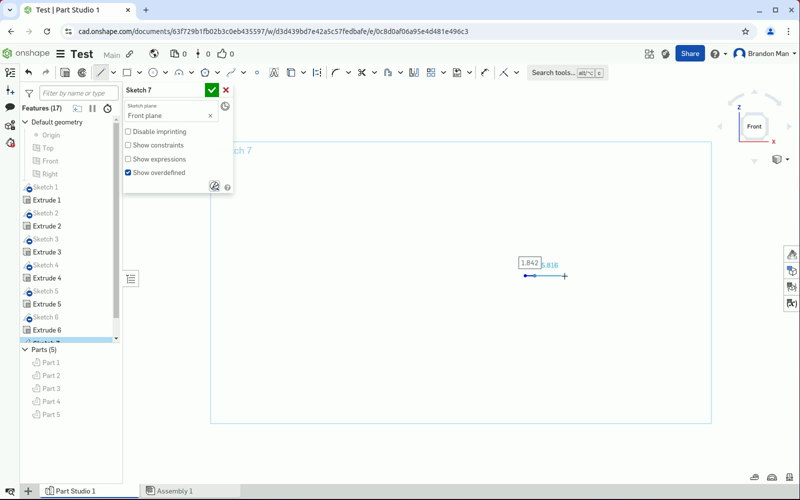
mouse_move(534, 258)
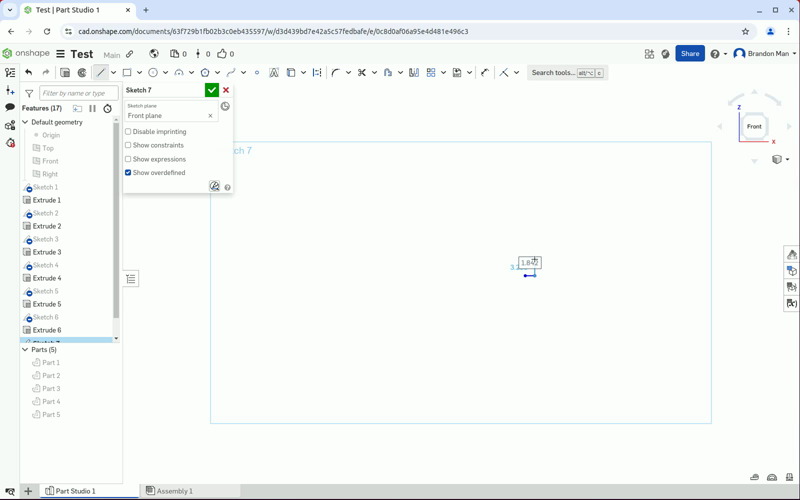
click(534, 258)
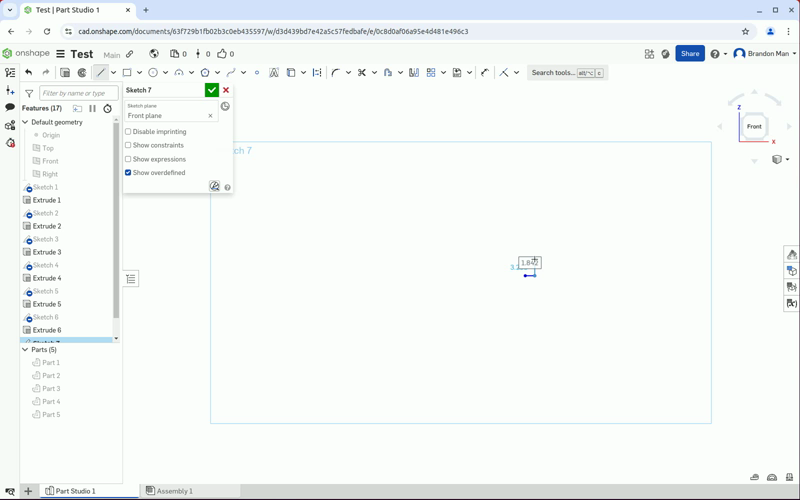
key_up(shift)
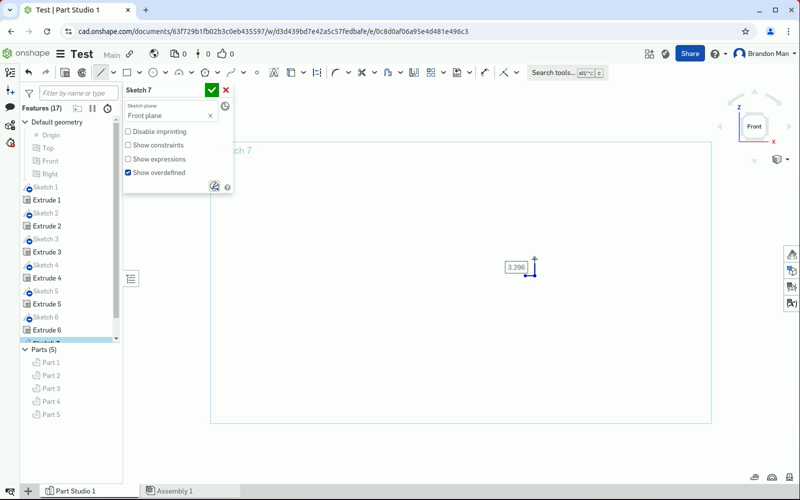
key_down(shift)
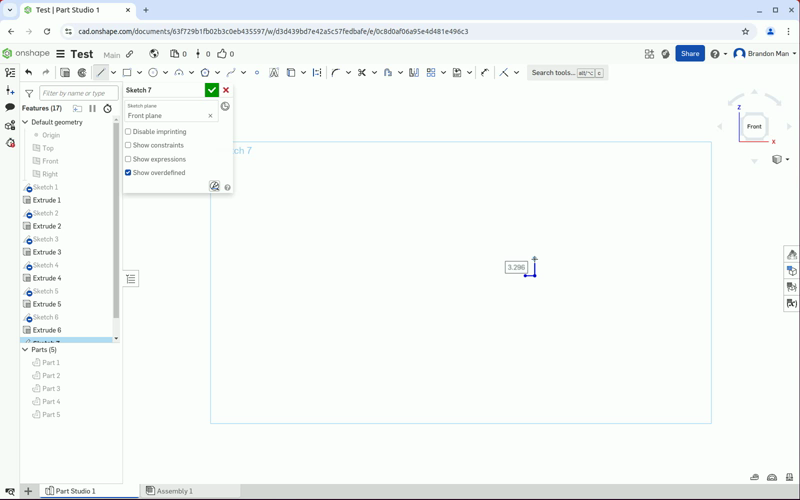
mouse_move(564, 258)
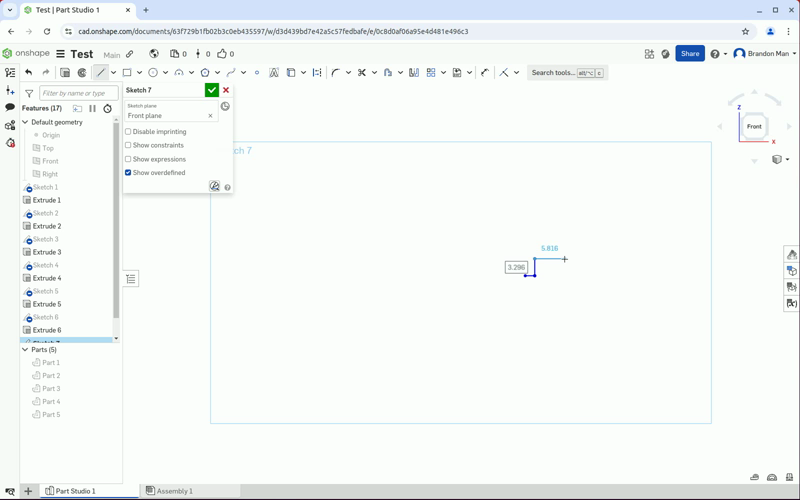
mouse_move(525, 258)
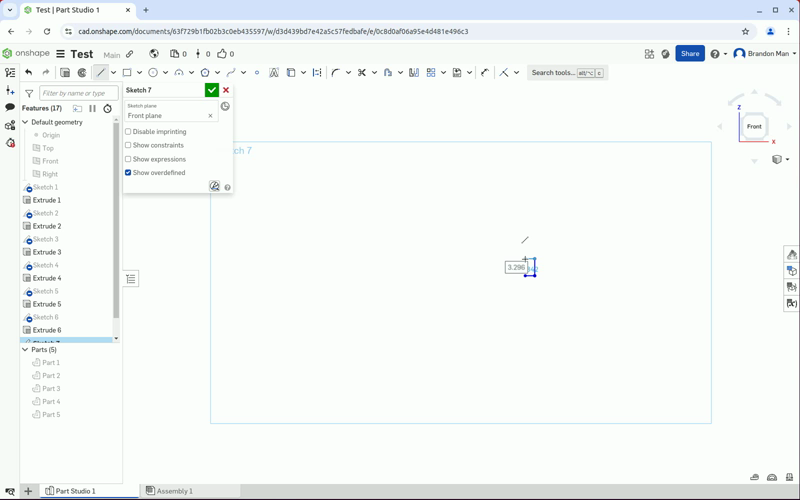
click(525, 258)
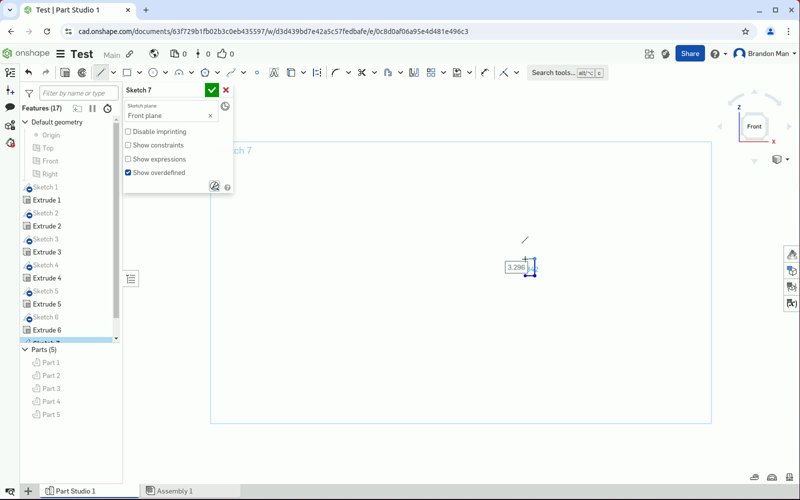
key_up(shift)
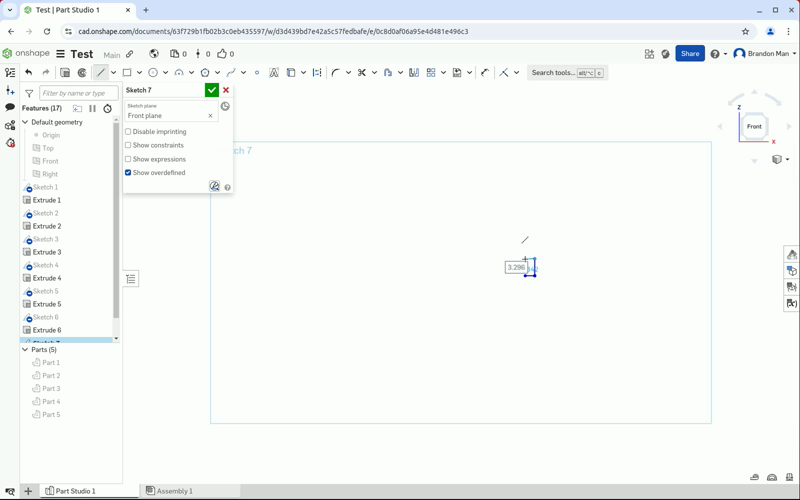
mouse_move(555, 258)
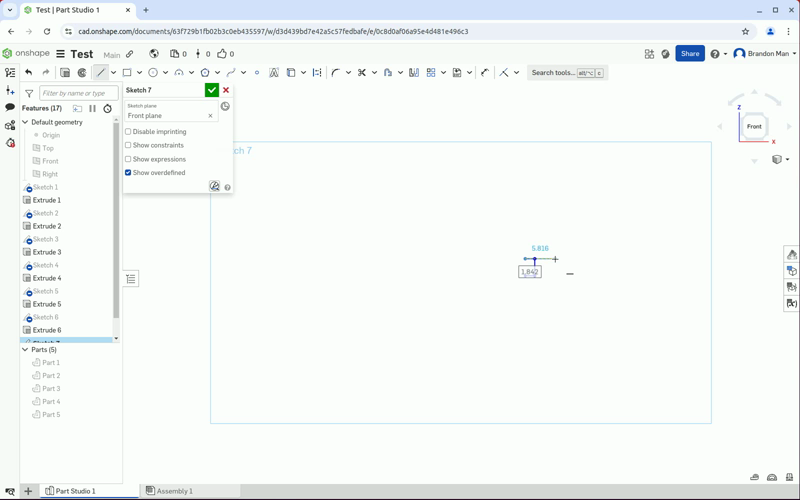
key_down(shift)
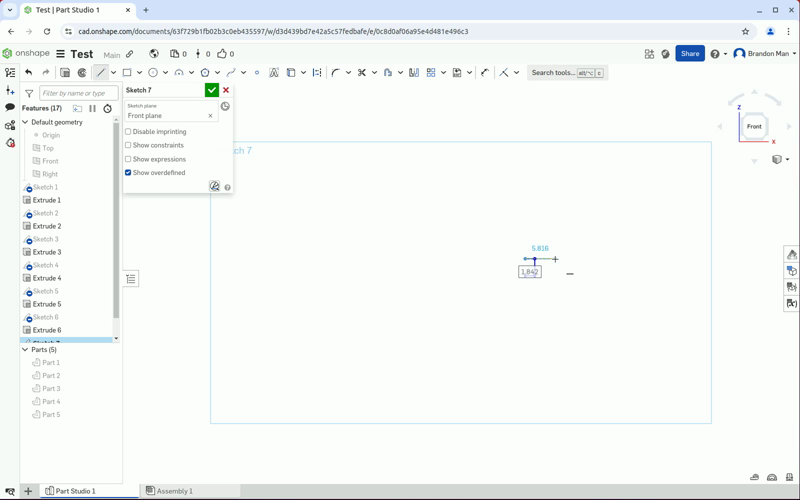
mouse_move(525, 275)
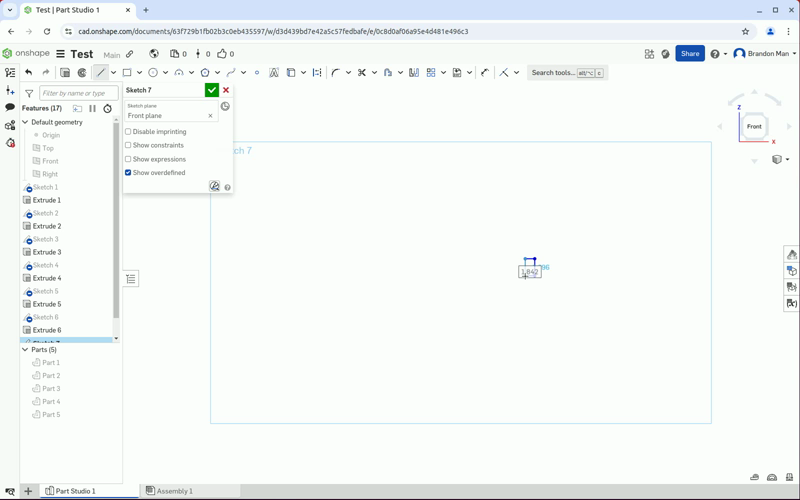
key_up(shift)
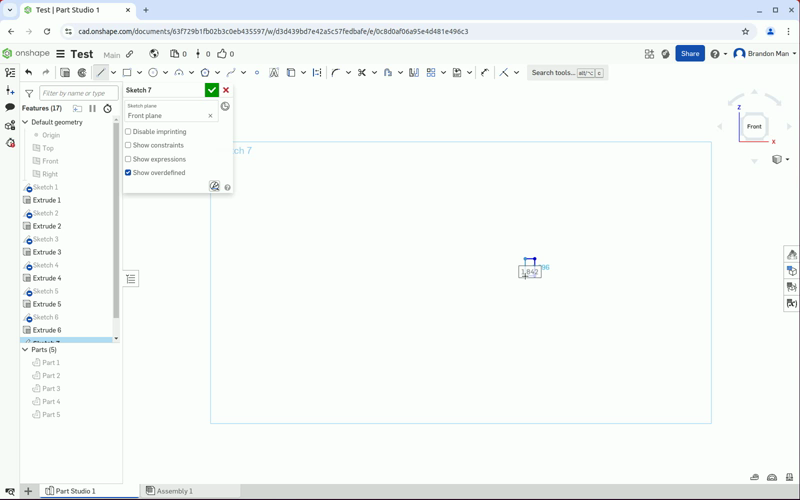
click(525, 275)
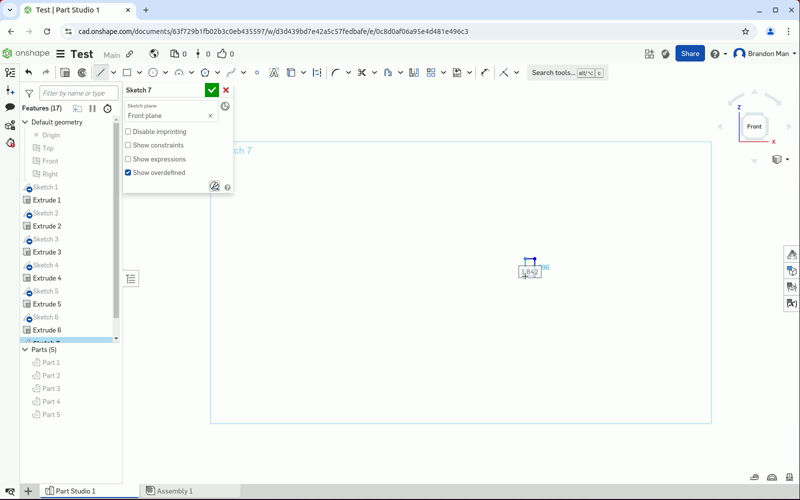
key(esc)
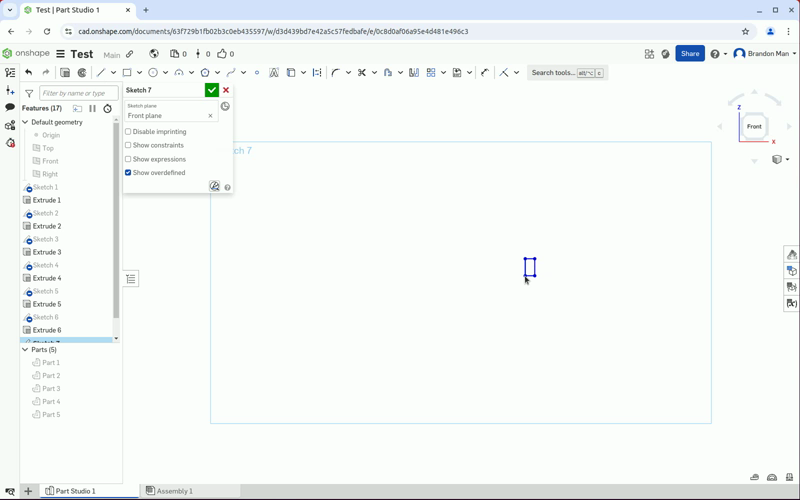
mouse_move(526, 259)
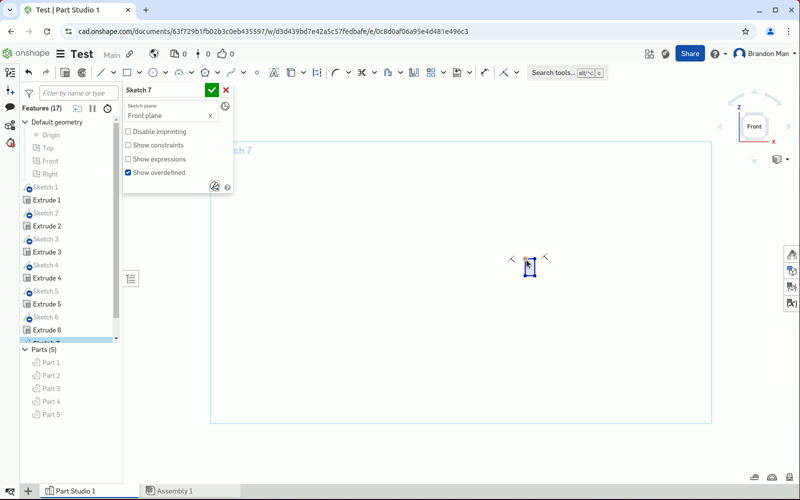
scroll(6)
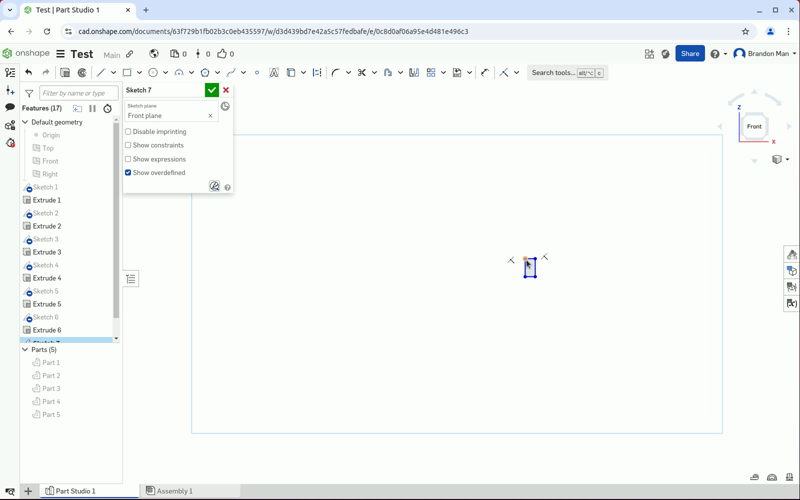
scroll(6)
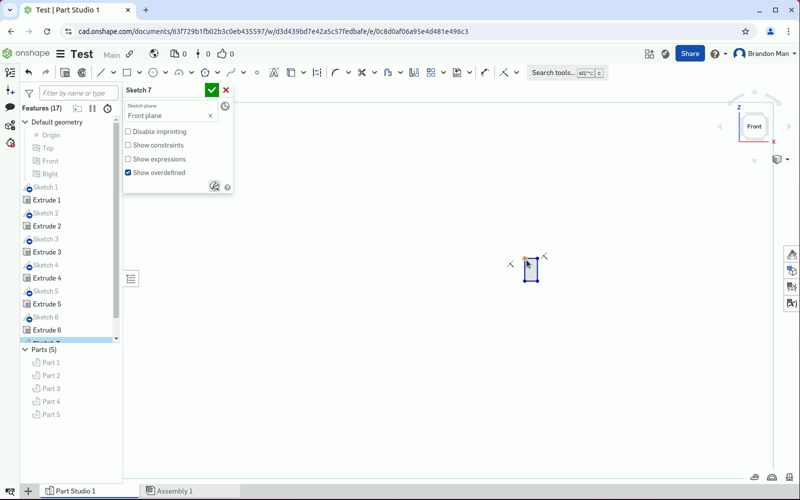
scroll(6)
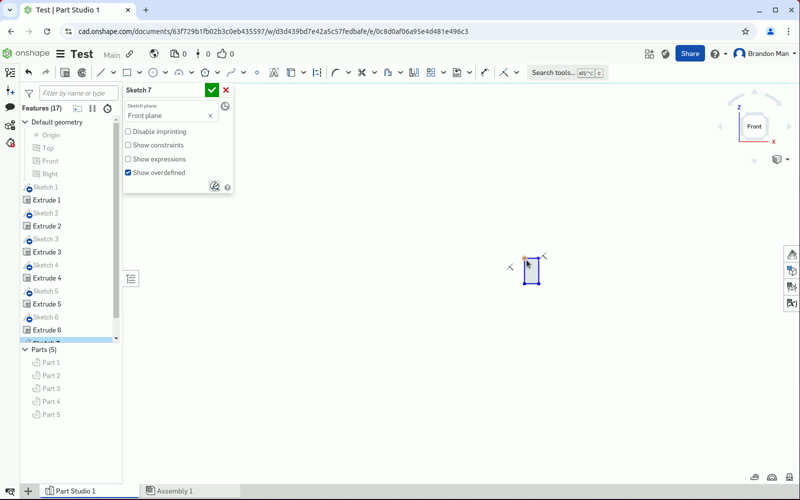
scroll(6)
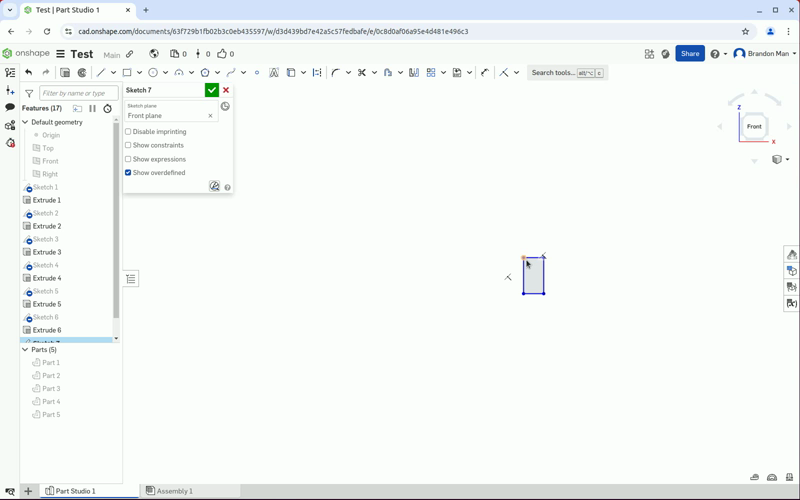
scroll(6)
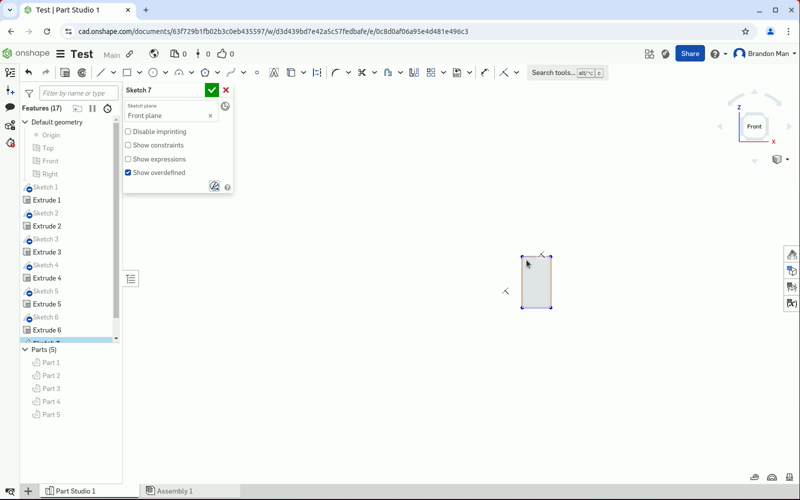
scroll(6)
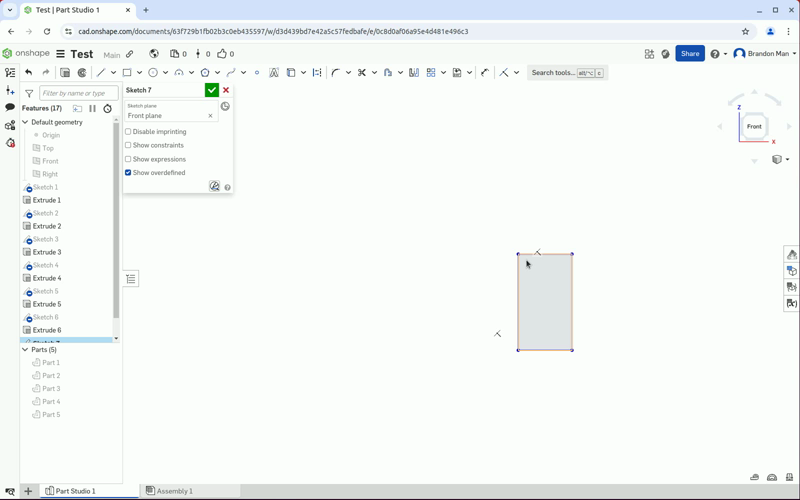
scroll(6)
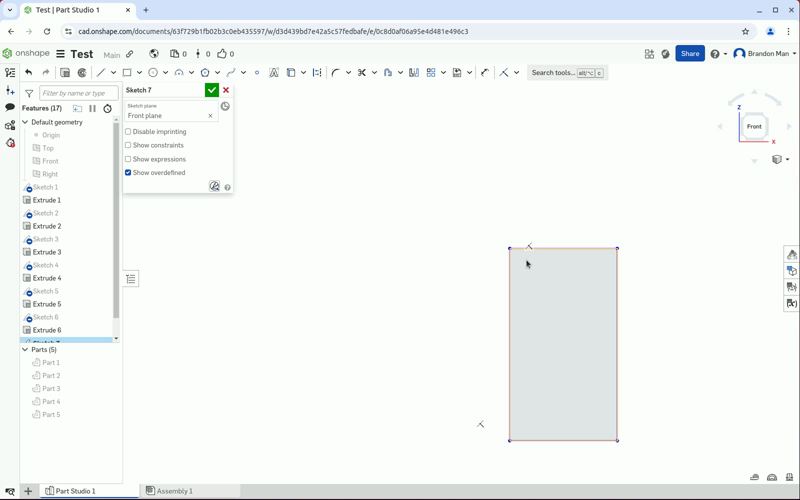
click(526, 259)
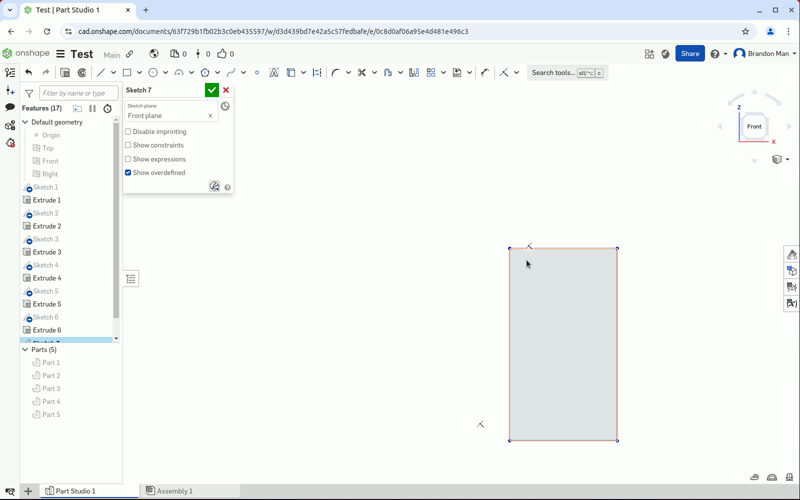
scroll(-6)
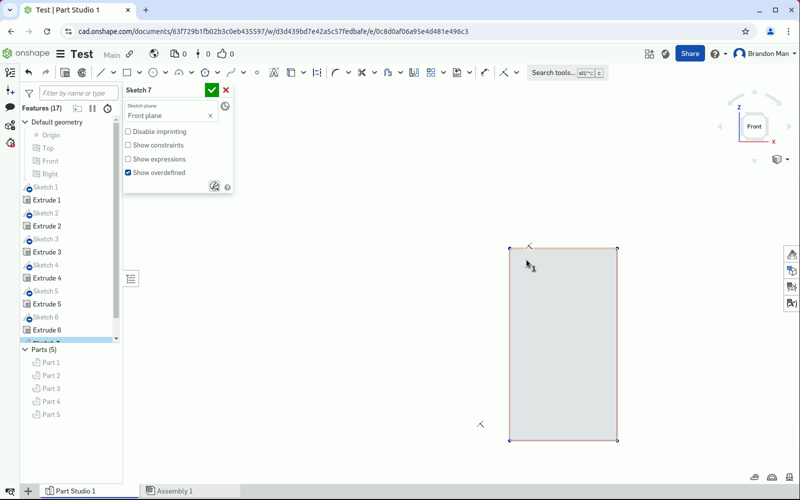
scroll(-6)
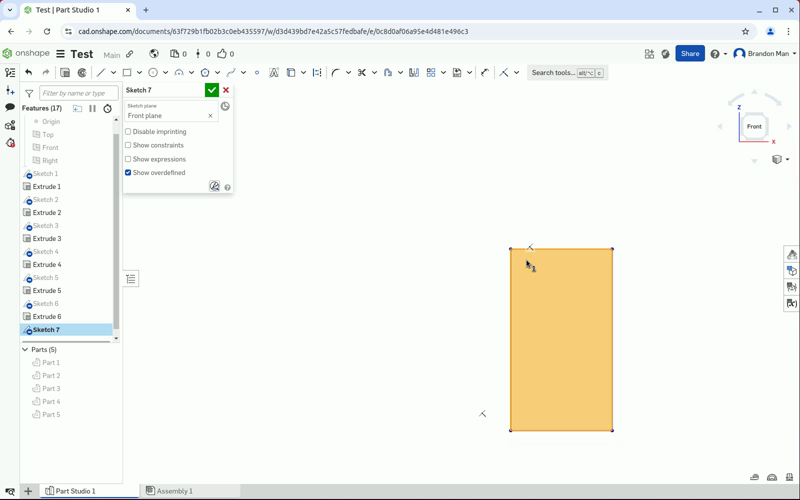
scroll(-6)
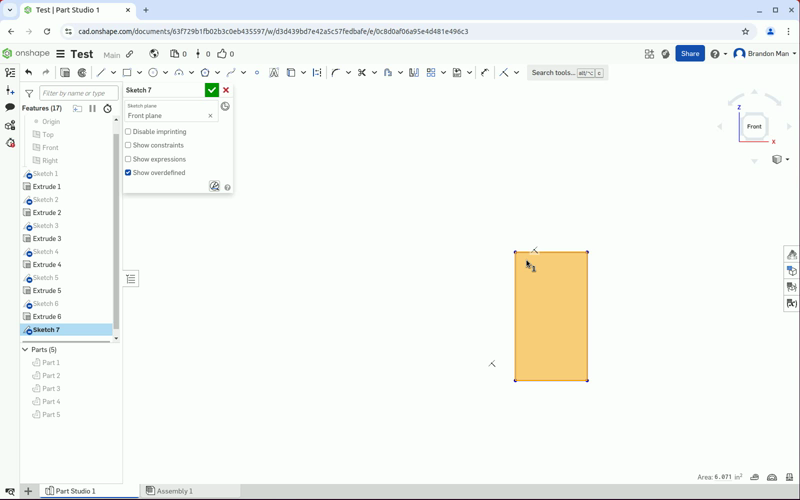
scroll(-6)
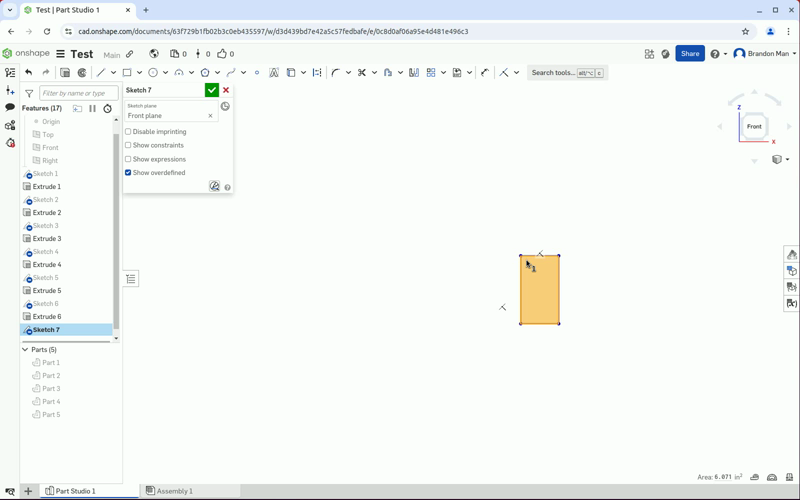
scroll(-6)
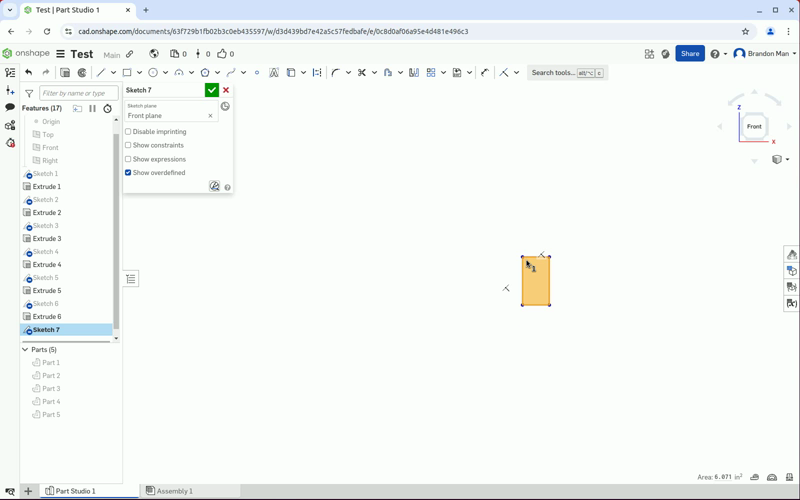
scroll(-6)
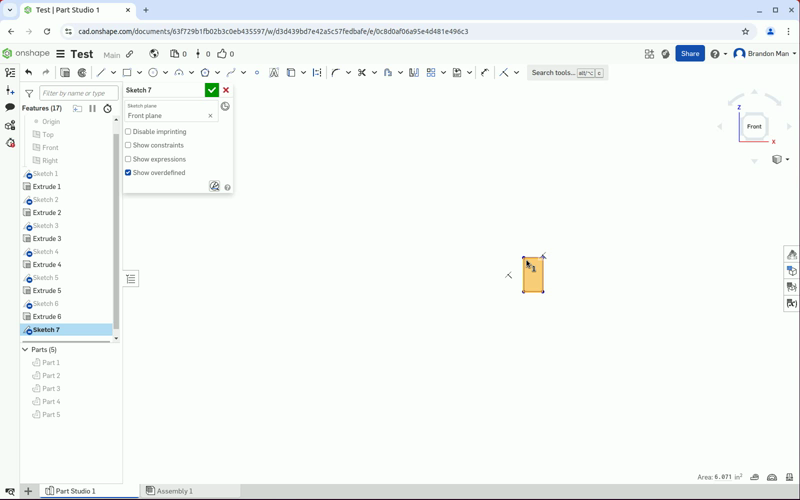
scroll(-6)
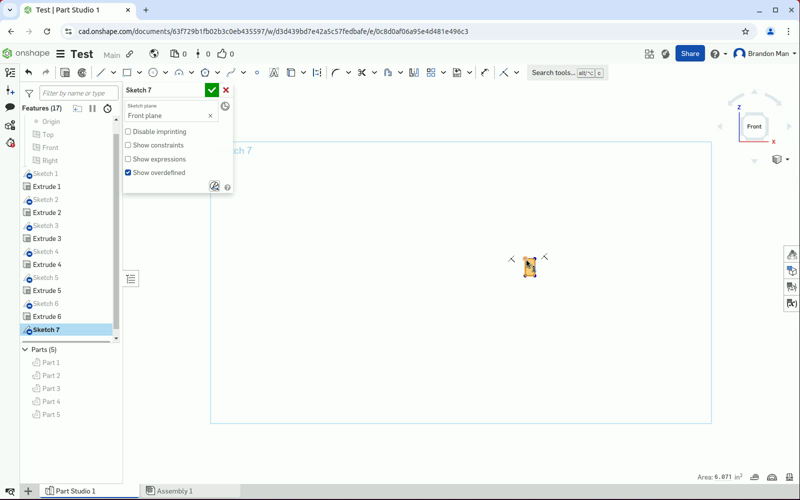
mouse_move(73, 352)
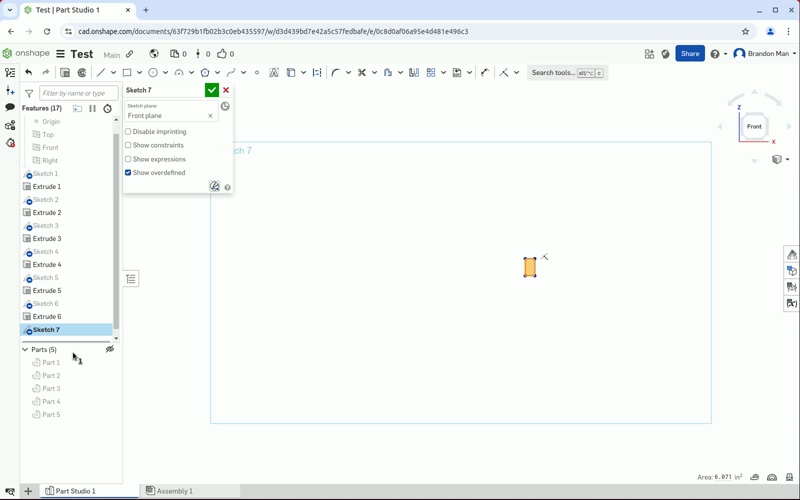
key(shift+y)
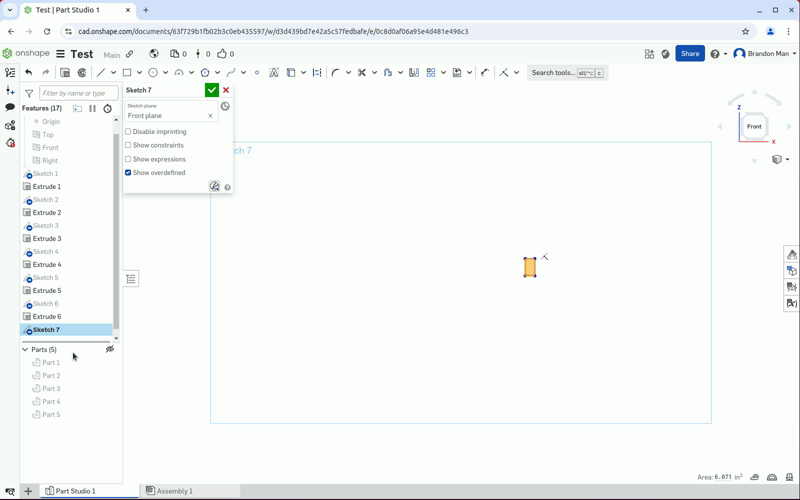
key(shift+e)
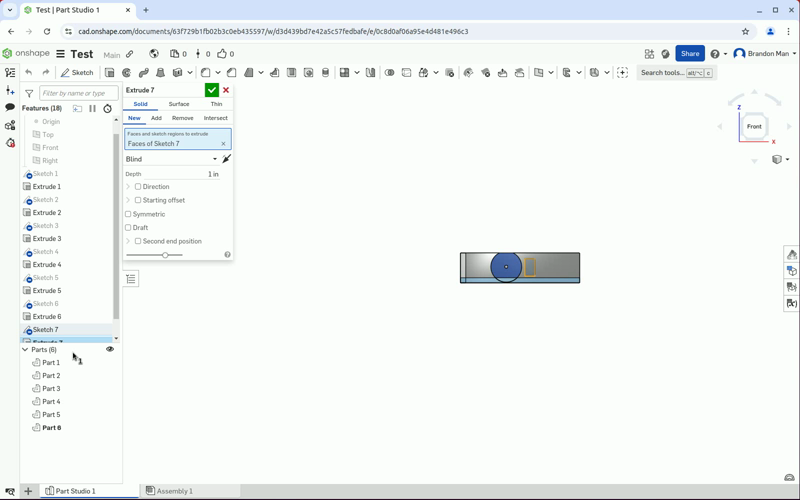
mouse_move(143, 106)
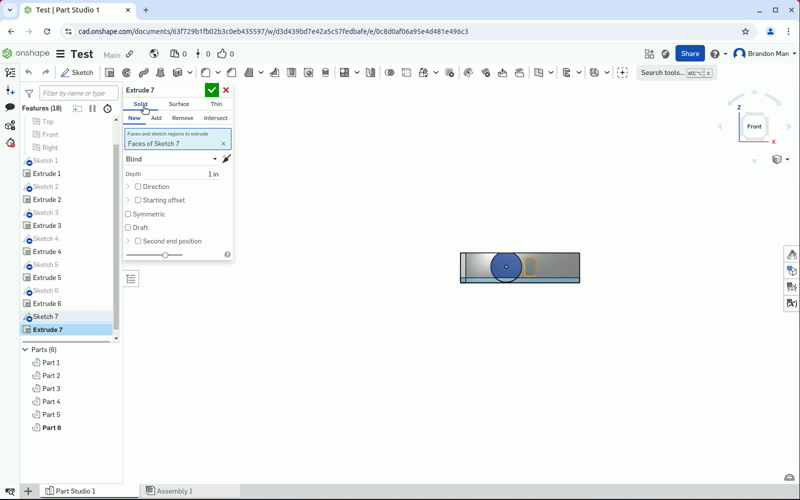
click(143, 106)
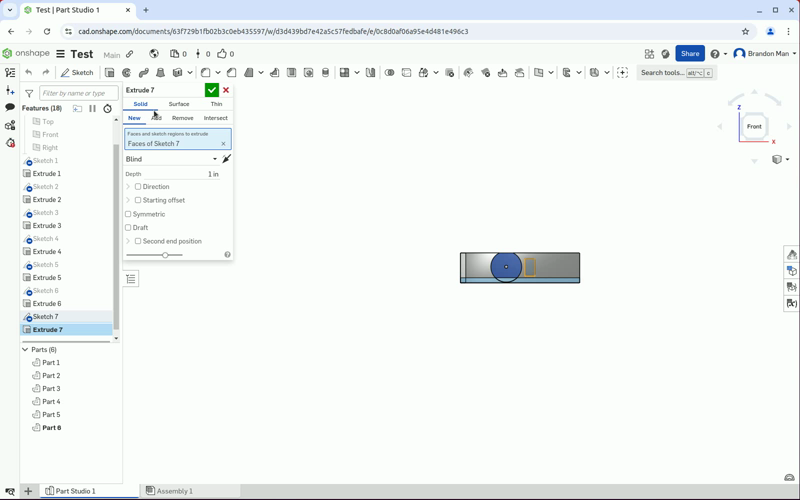
mouse_move(186, 120)
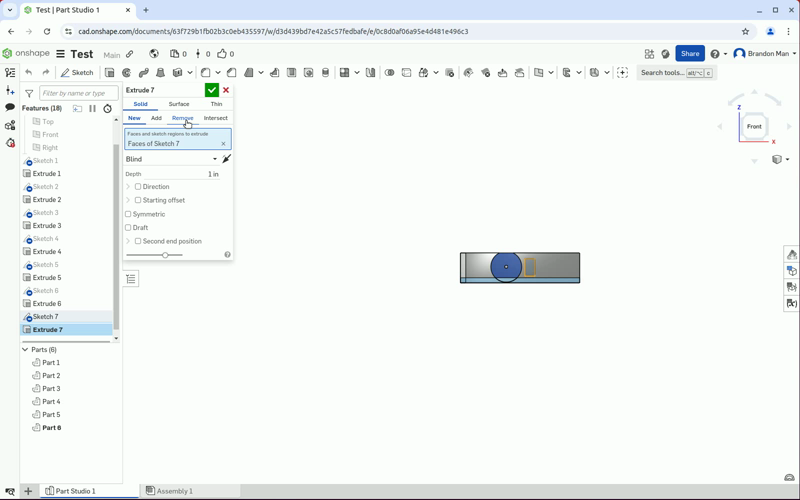
click(186, 120)
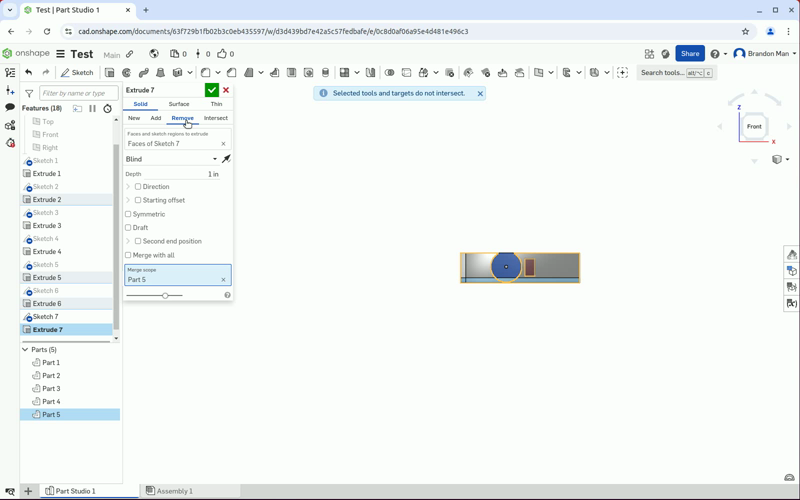
key(tab, 4)
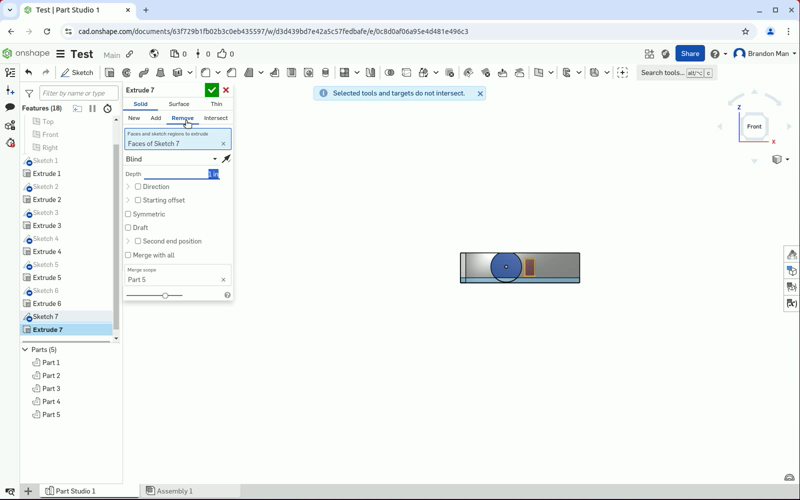
text(3.851)
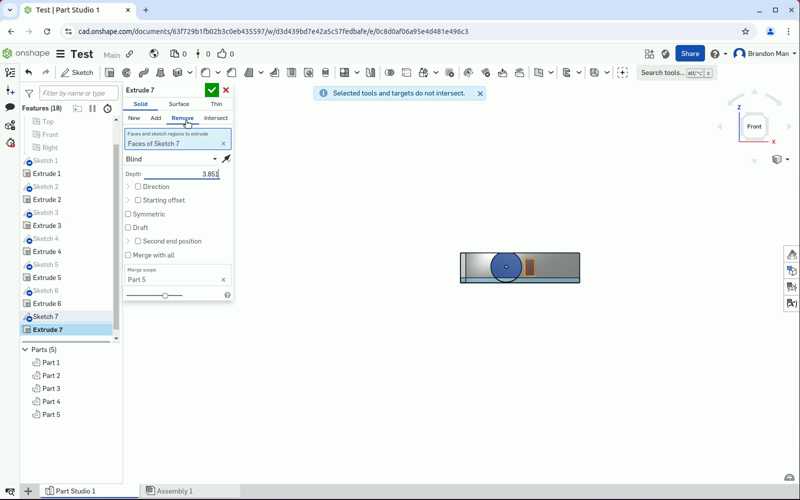
key(tab, 6)
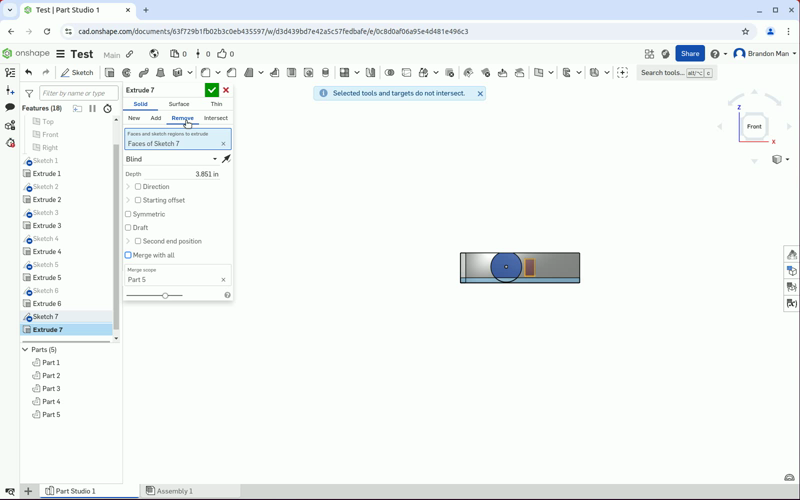
key(space)
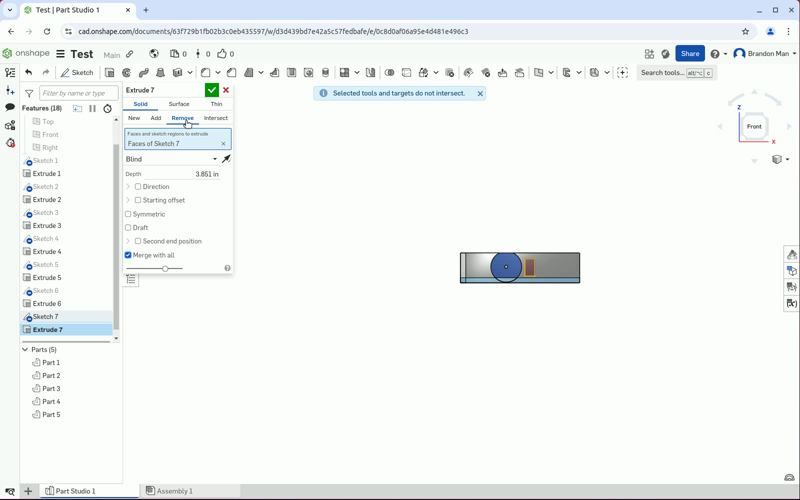
key(enter)
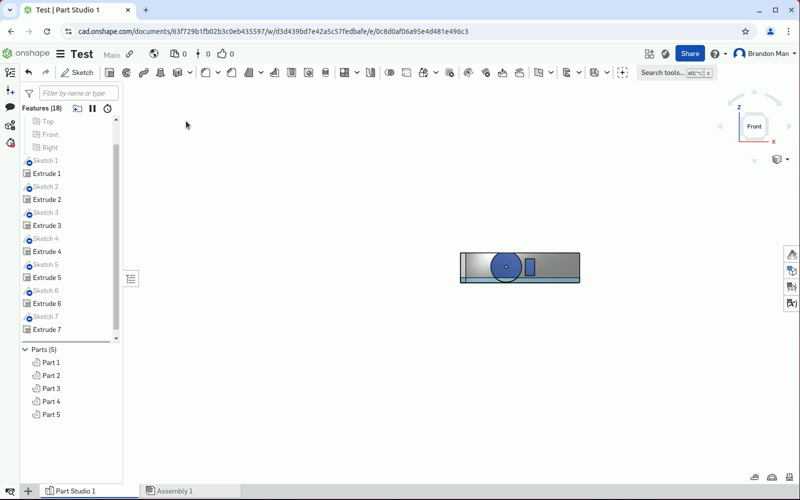
key(shift+h)
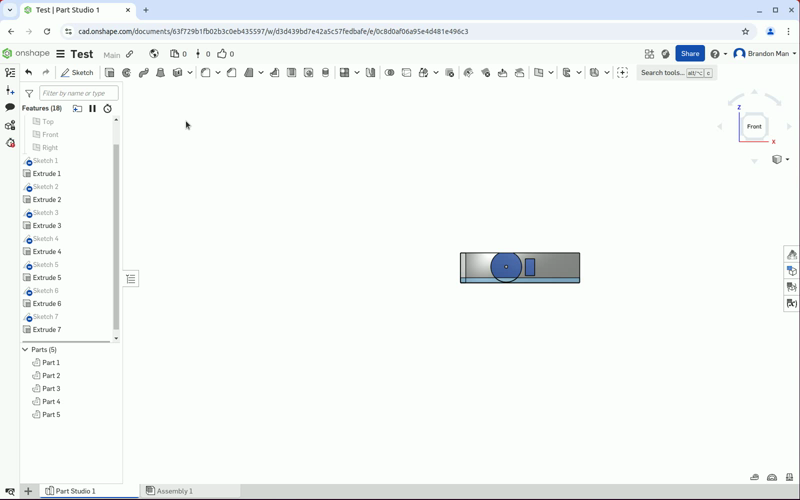
key(shift+h)
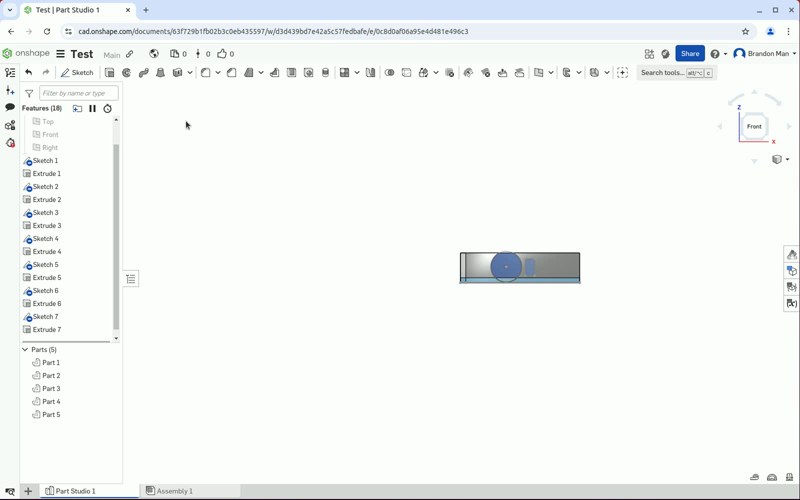
key(shift+7)
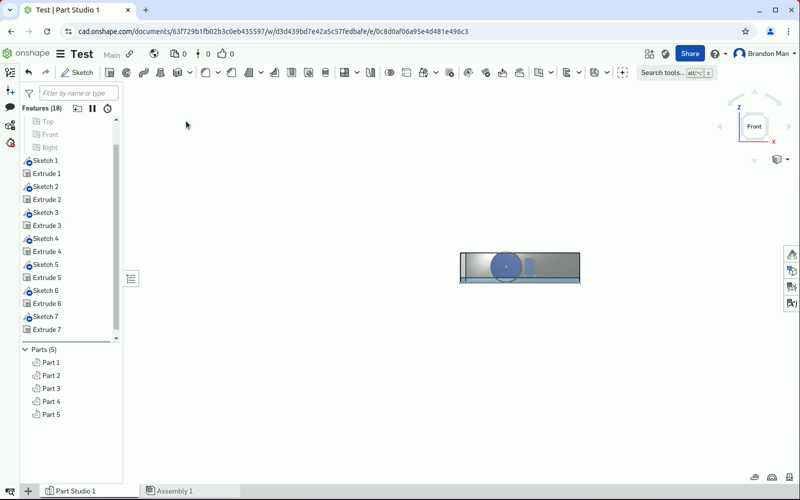
key(left, 2)
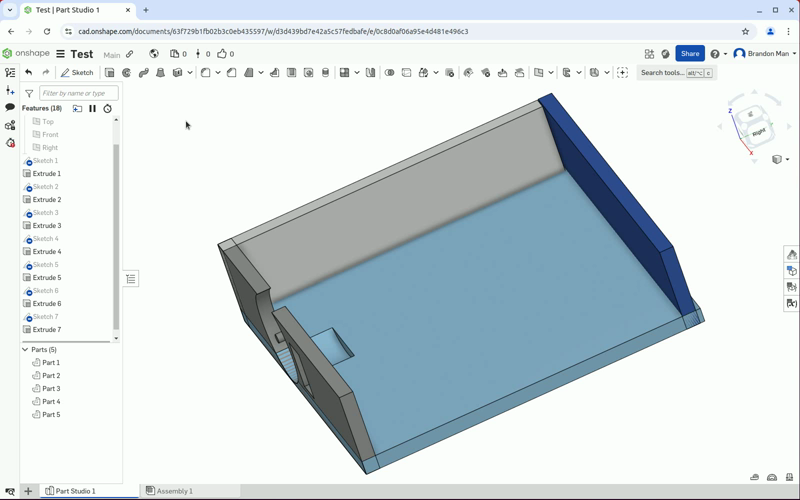
key(down, 2)
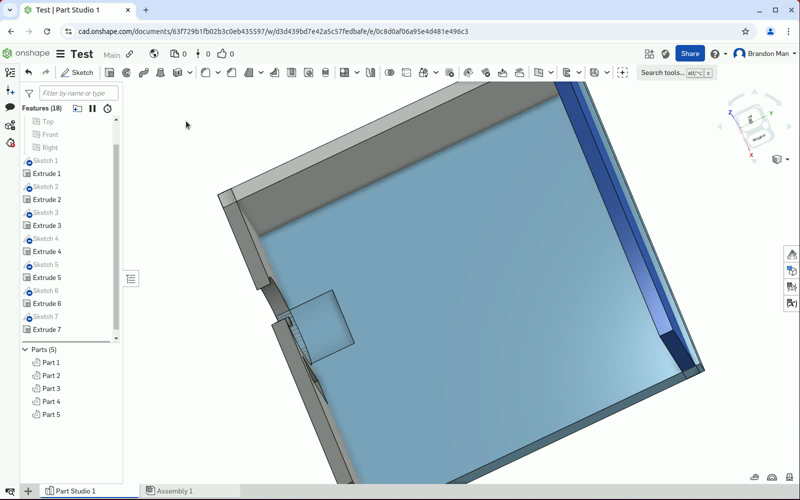
key(up, 2)
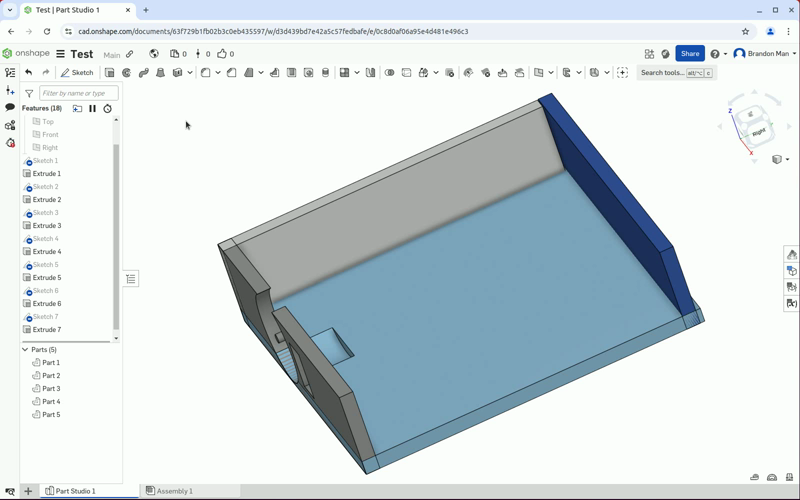
key(right, 2)
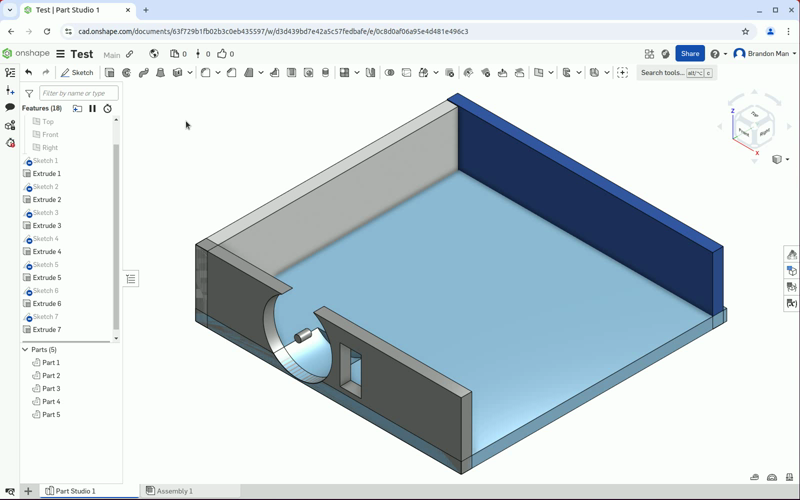
mouse_move(69, 163)
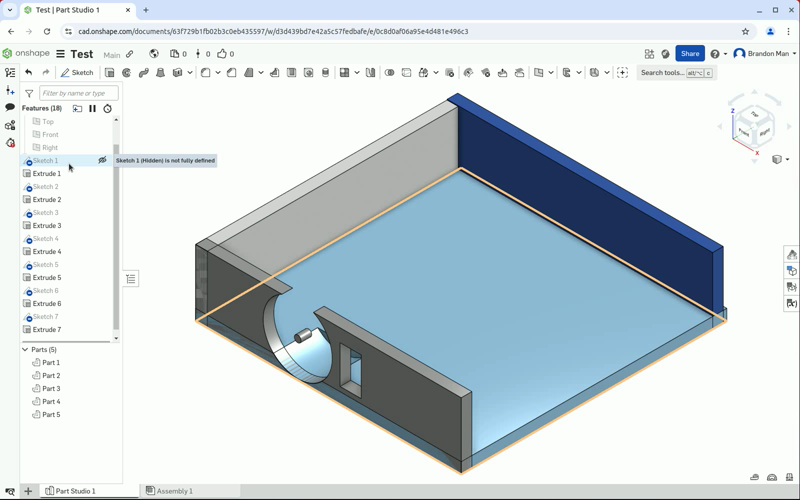
click(69, 163)